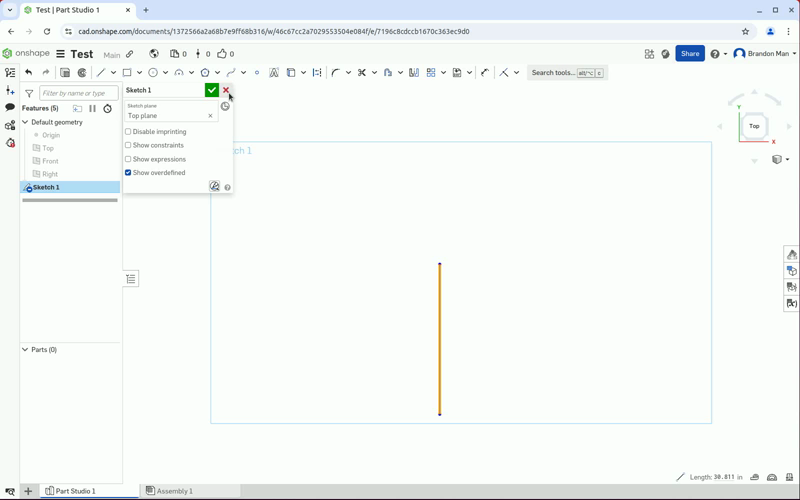
key(shift+h)
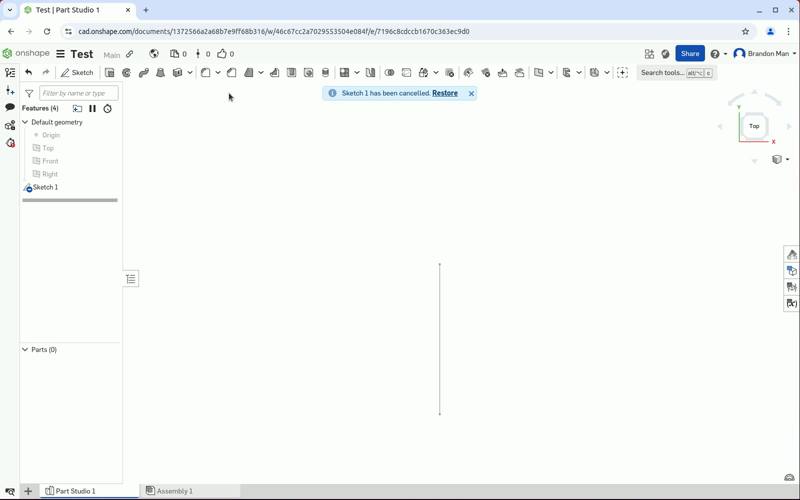
mouse_move(73, 352)
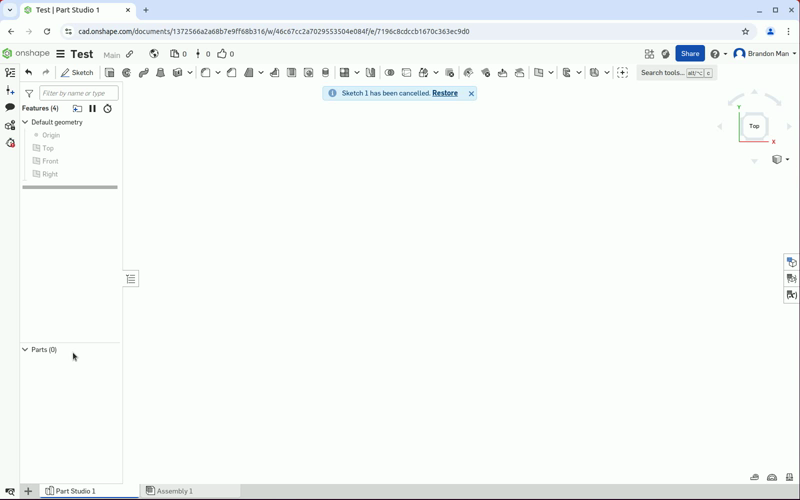
key(y)
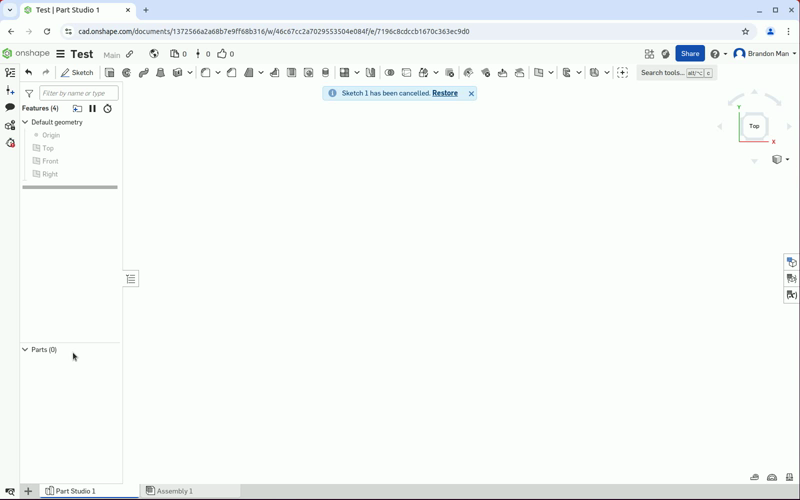
key(shift+p)
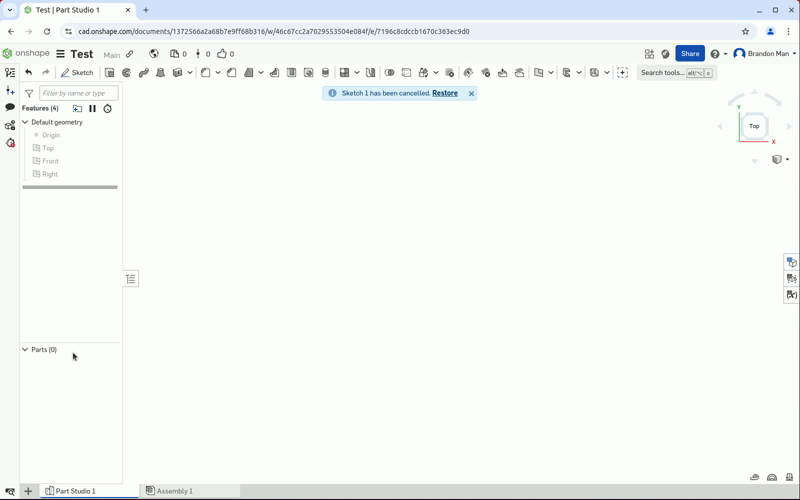
key(space)
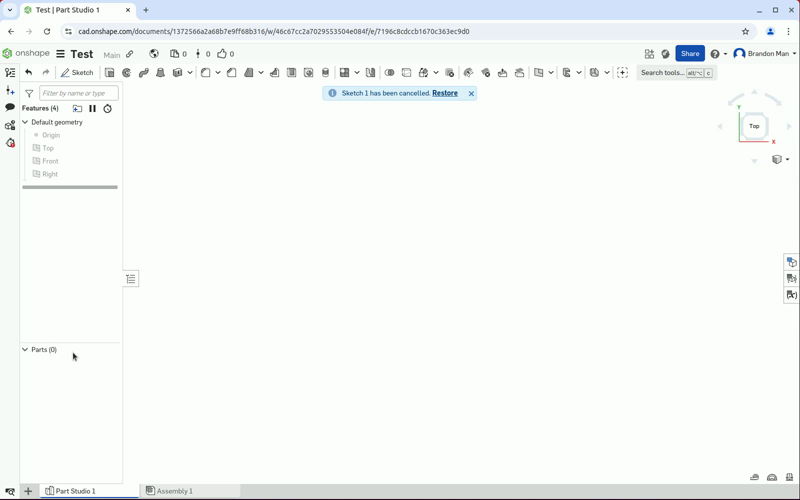
key_down(shift)
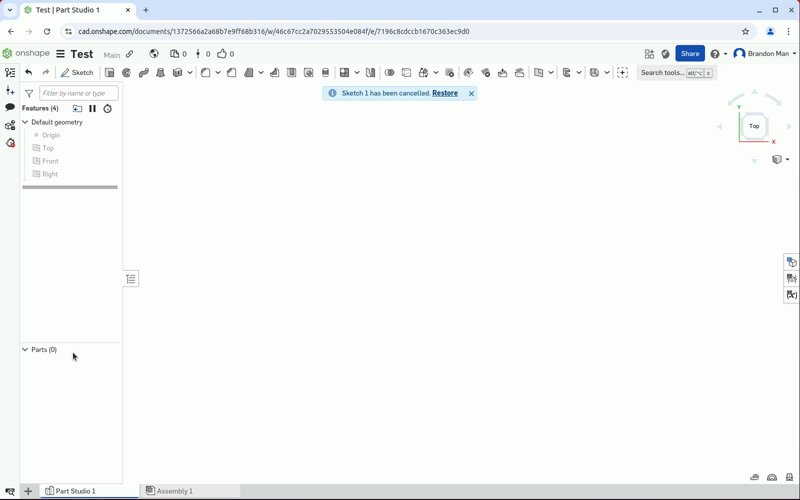
key(up)
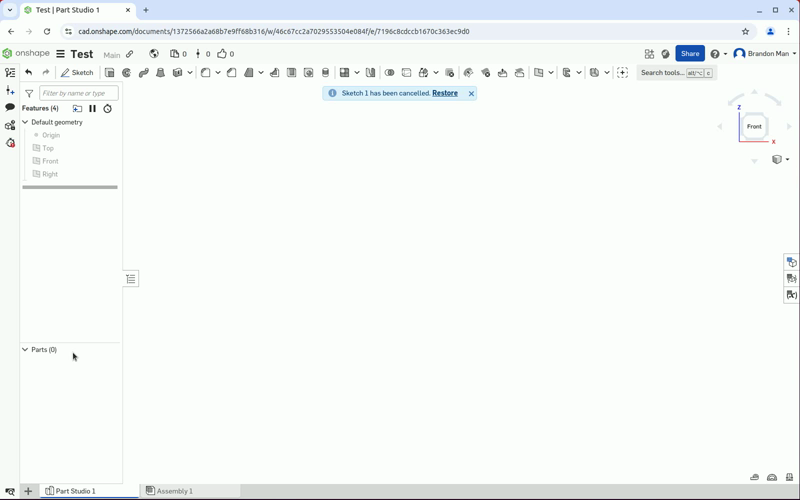
key_up(shift)
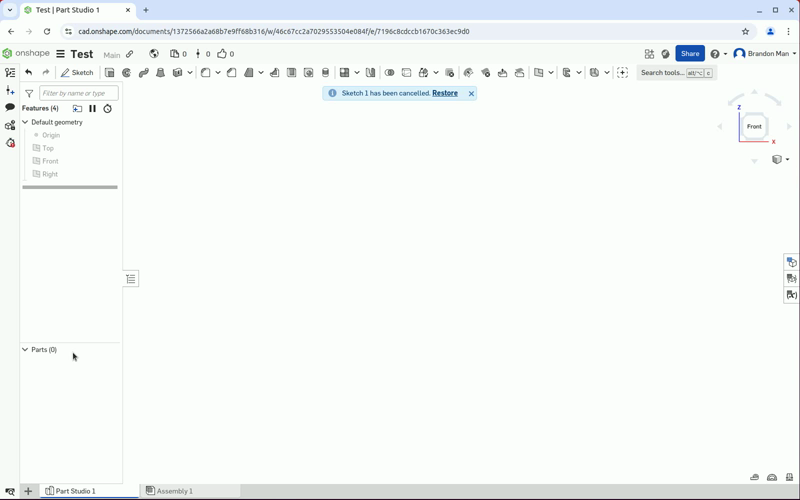
mouse_move(73, 352)
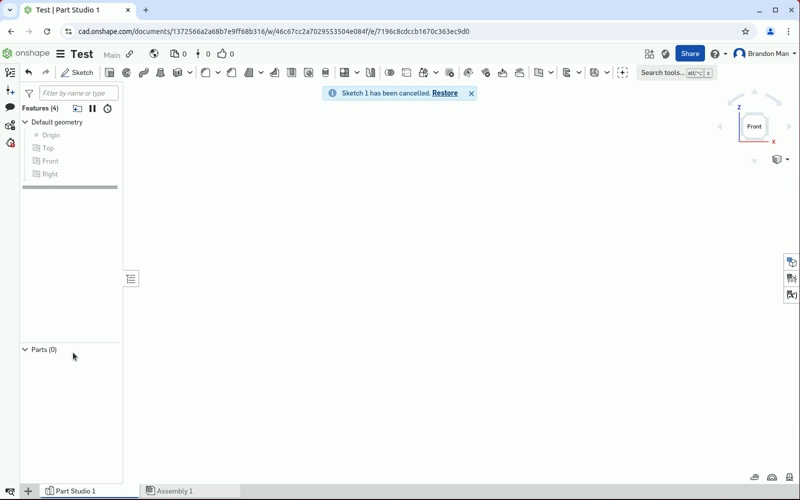
key(shift+y)
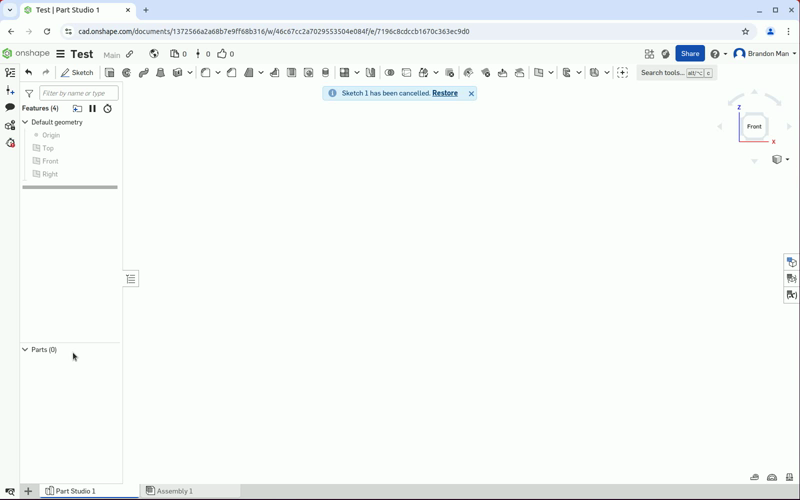
key(shift+s)
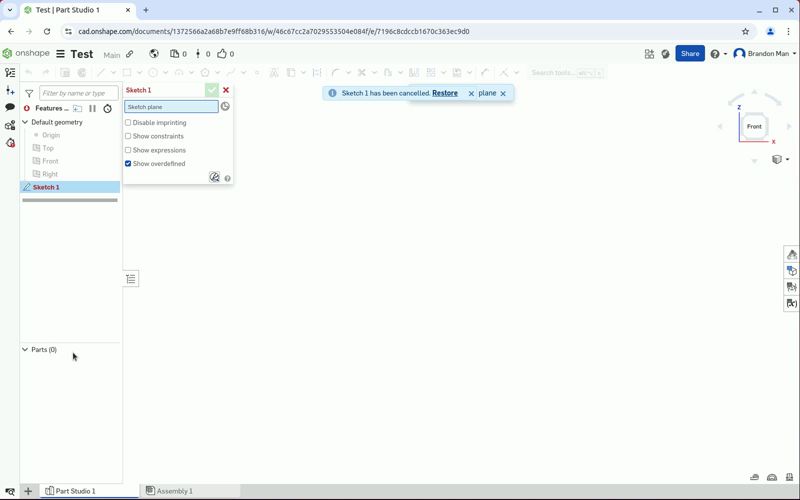
mouse_move(73, 163)
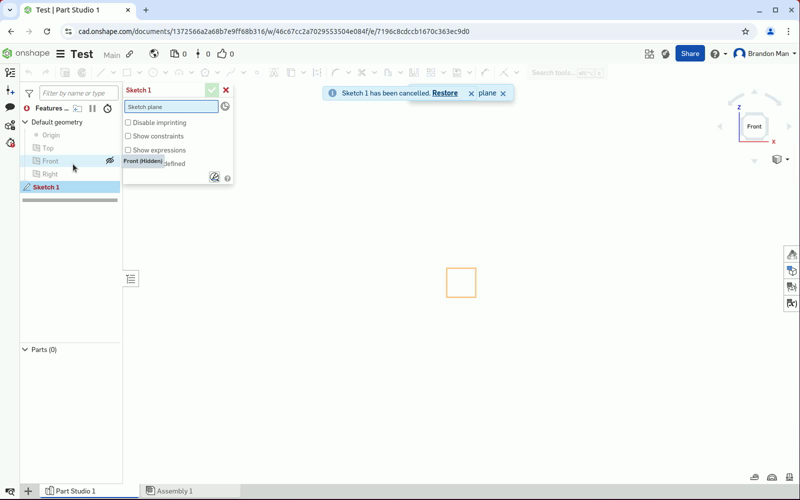
click(73, 163)
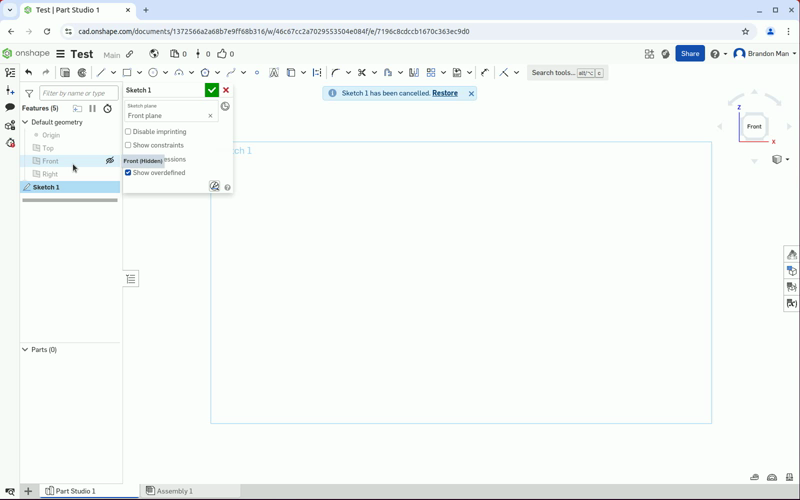
mouse_move(73, 352)
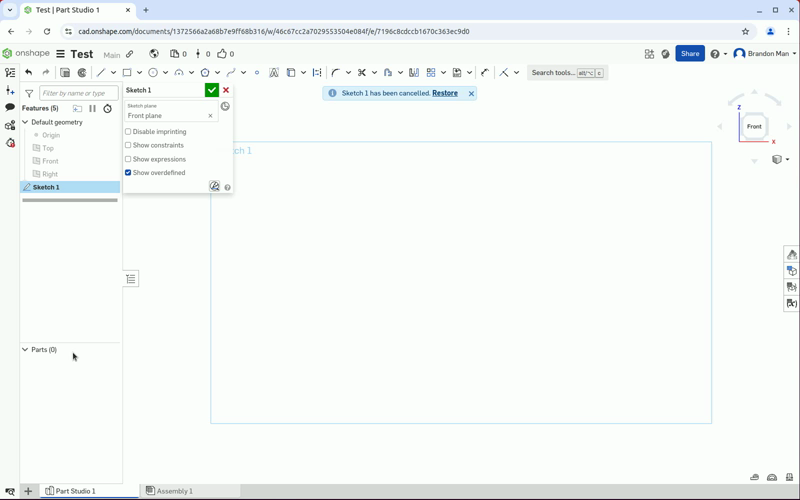
key(y)
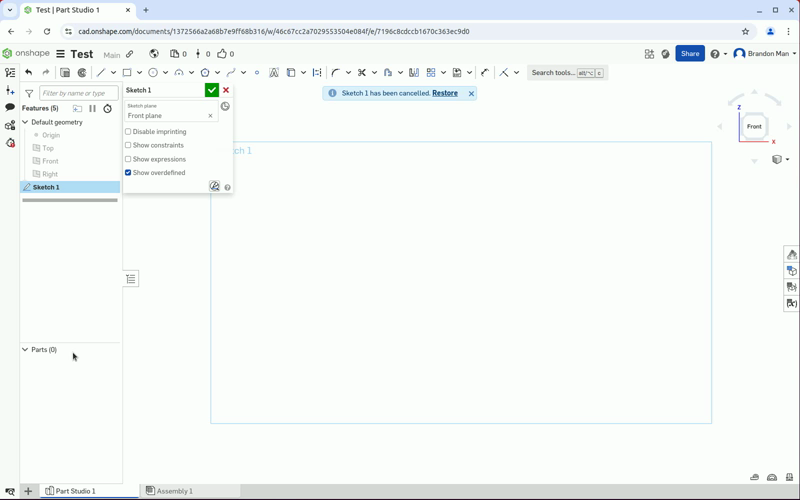
key(l)
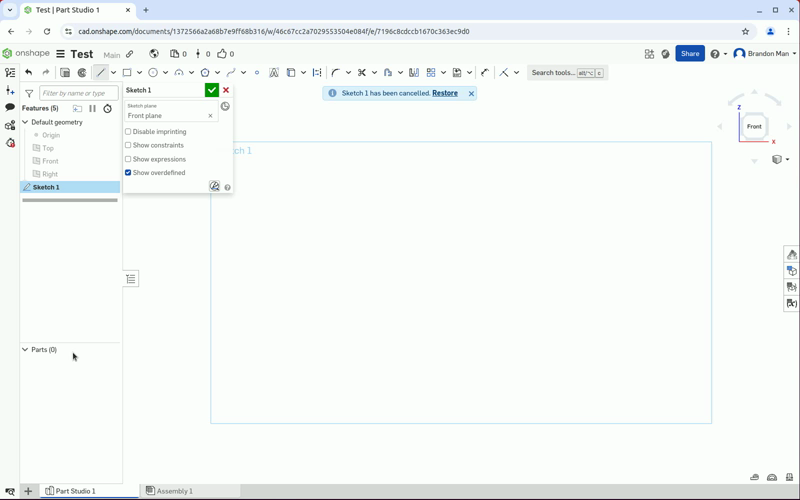
key_down(shift)
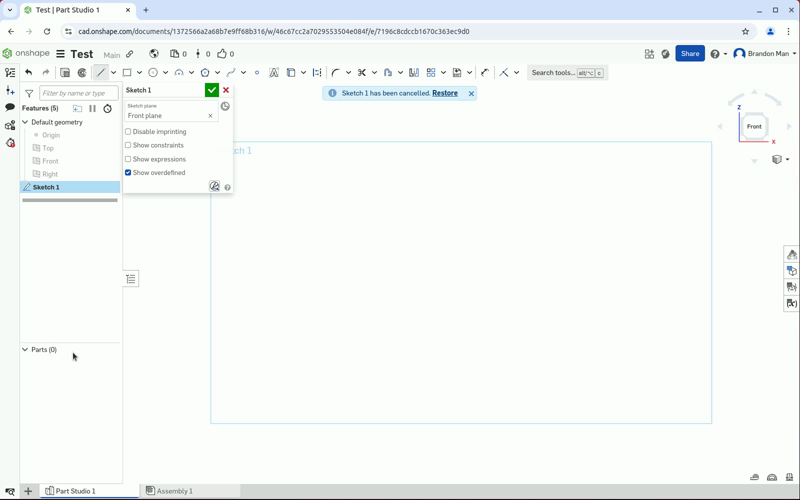
mouse_move(423, 271)
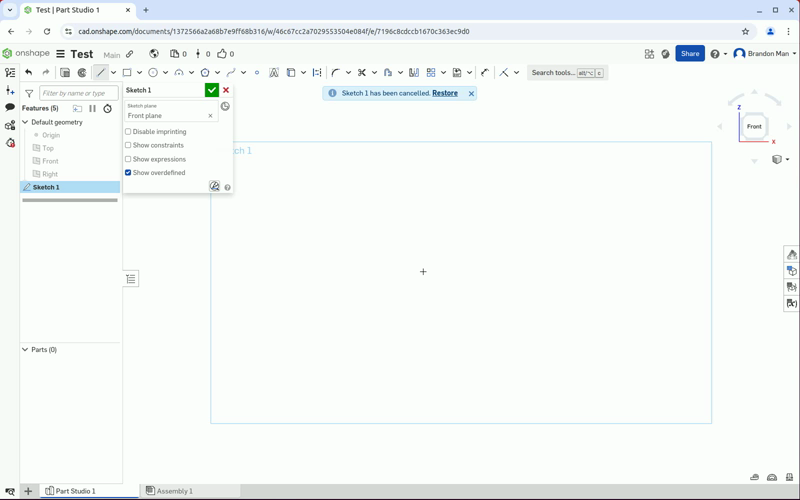
click(423, 271)
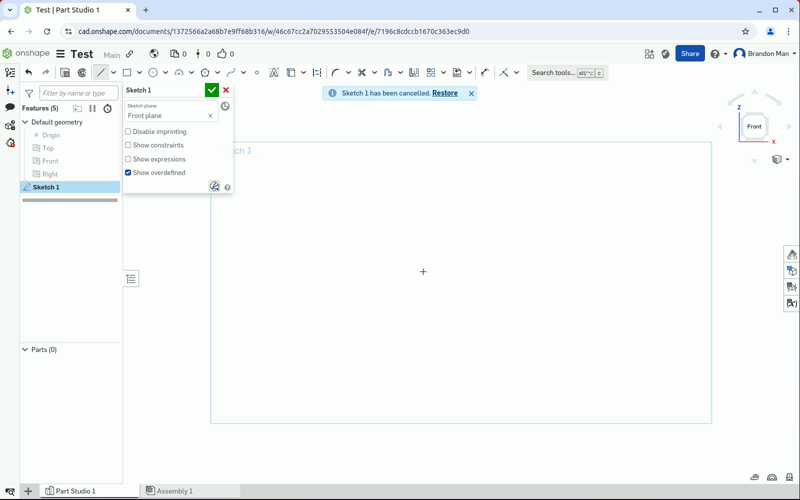
key_up(shift)
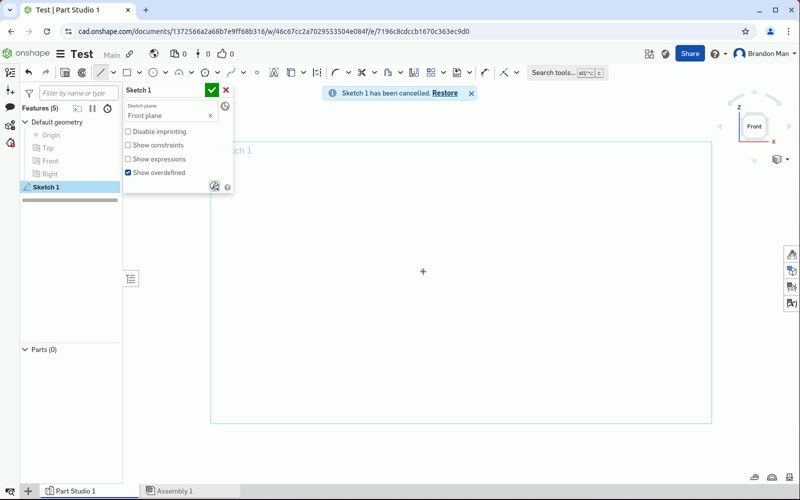
key_down(shift)
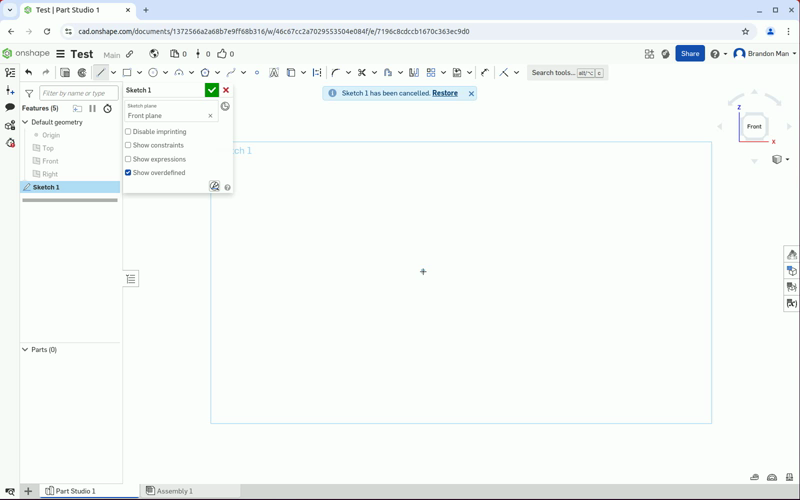
mouse_move(453, 271)
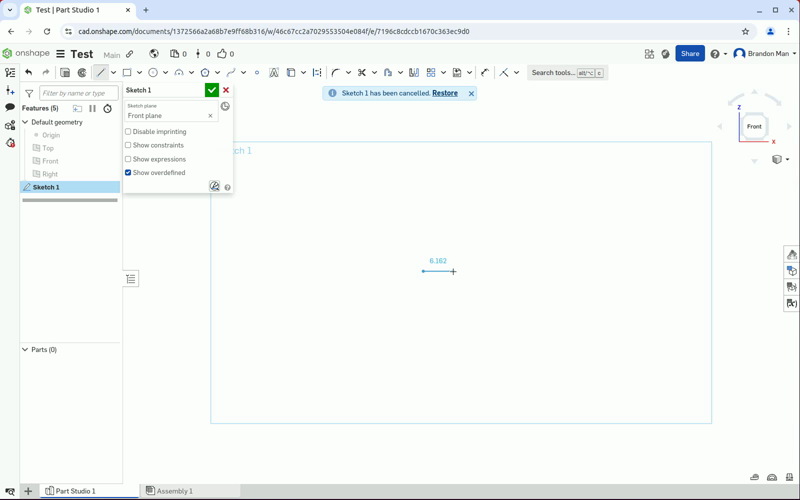
mouse_move(434, 271)
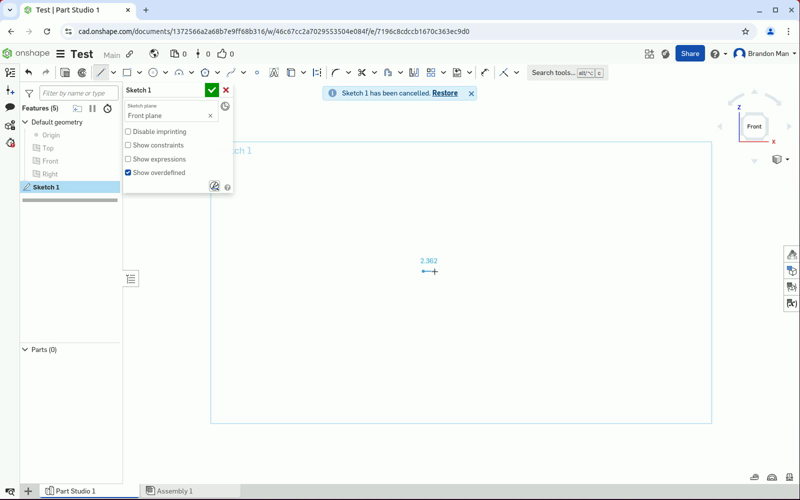
click(434, 271)
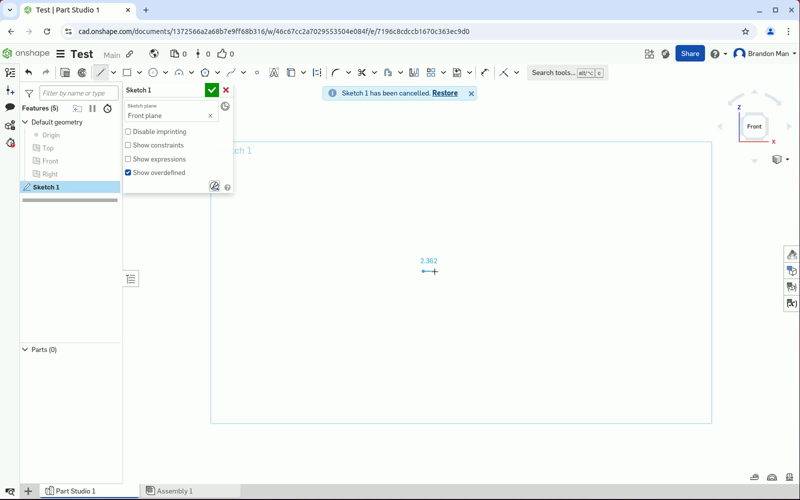
key_up(shift)
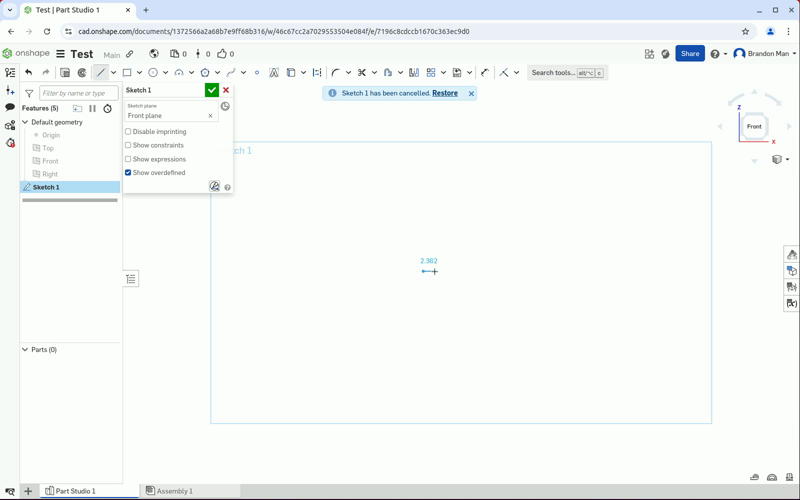
key_down(shift)
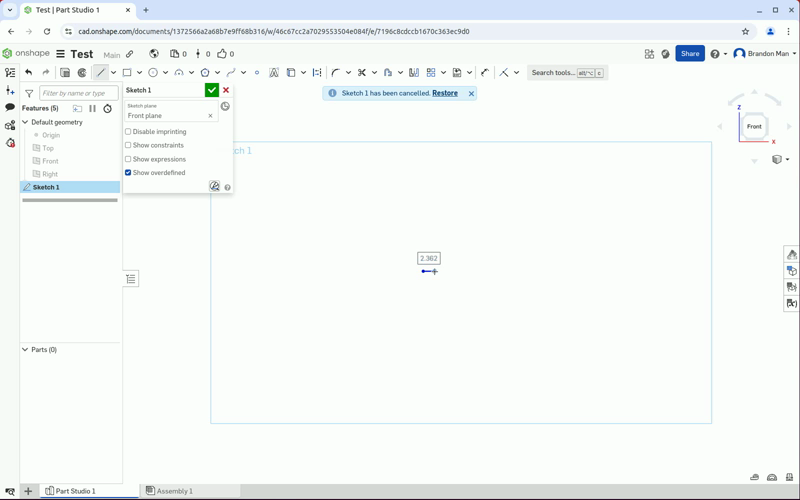
mouse_move(464, 271)
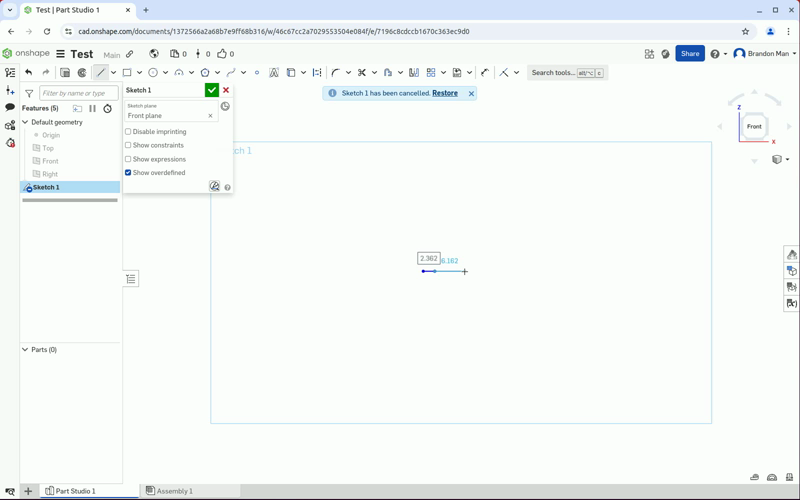
mouse_move(434, 282)
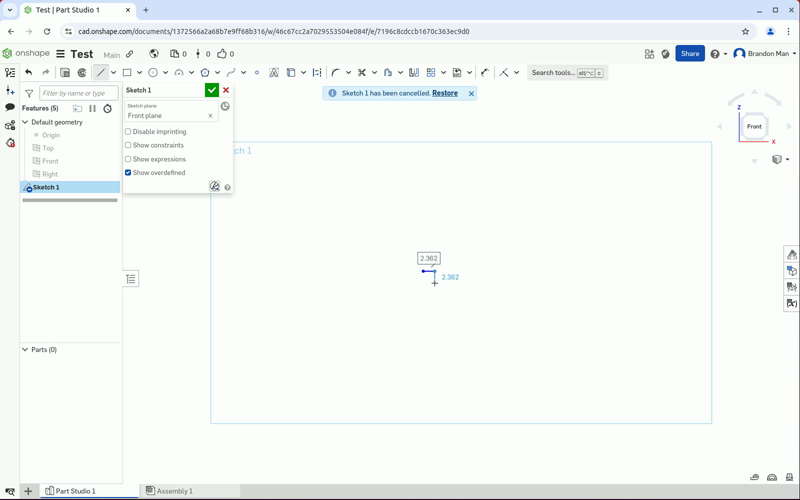
click(434, 282)
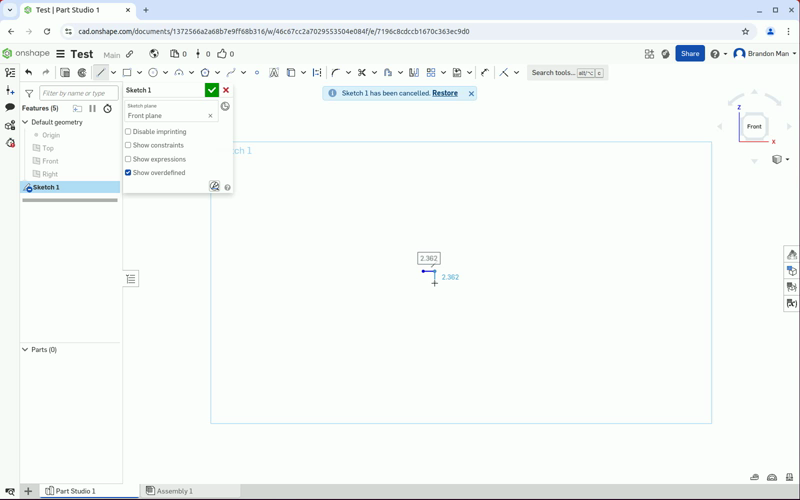
key_up(shift)
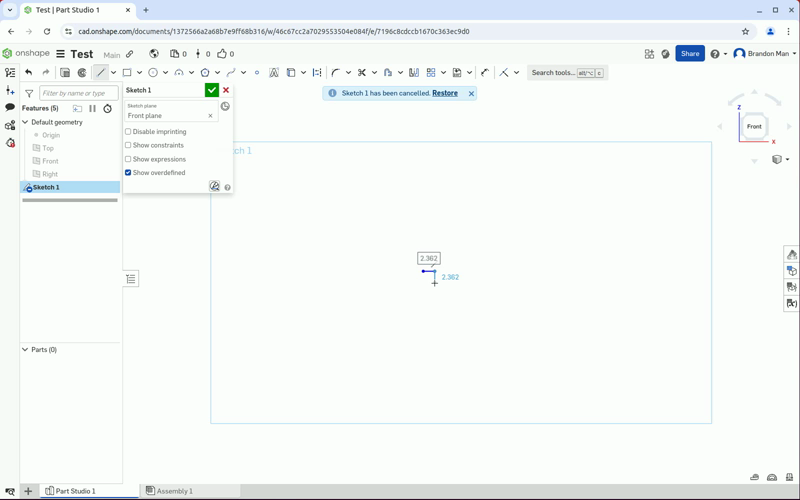
key_down(shift)
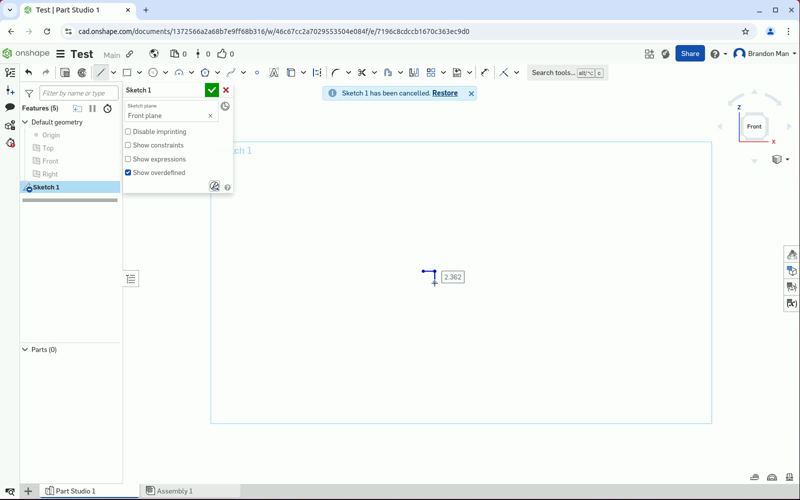
mouse_move(464, 282)
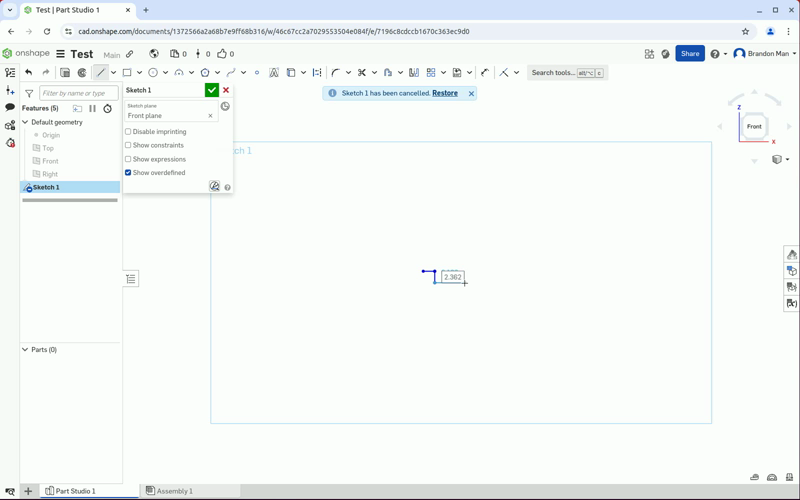
mouse_move(454, 325)
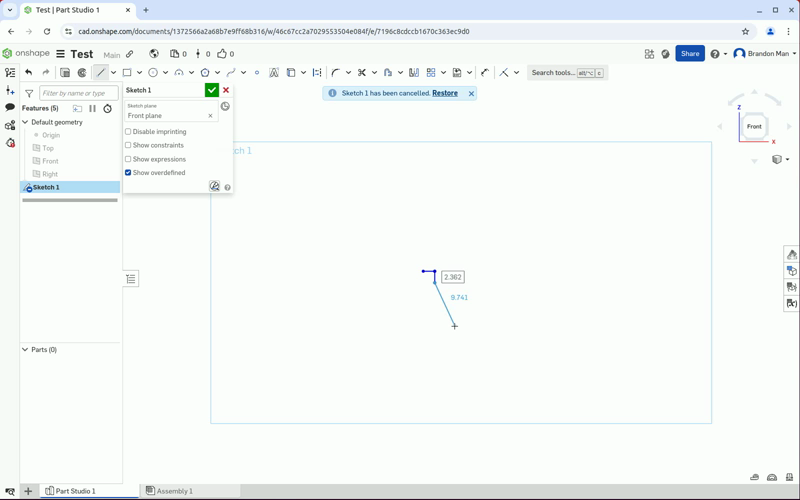
click(454, 325)
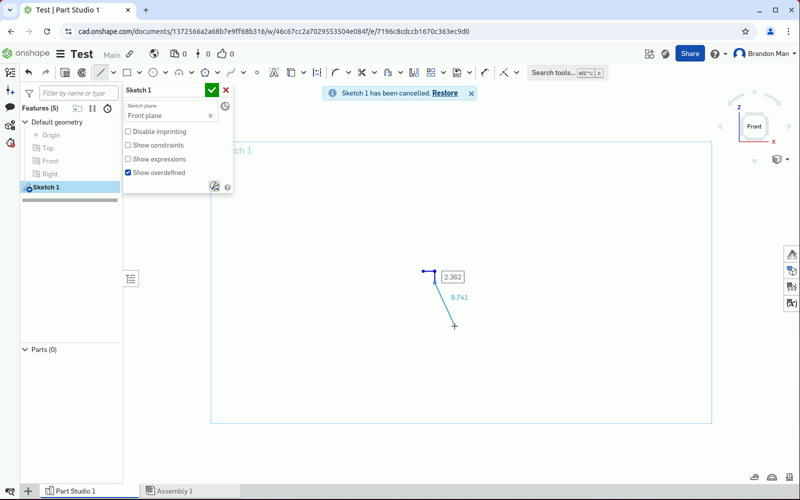
key_up(shift)
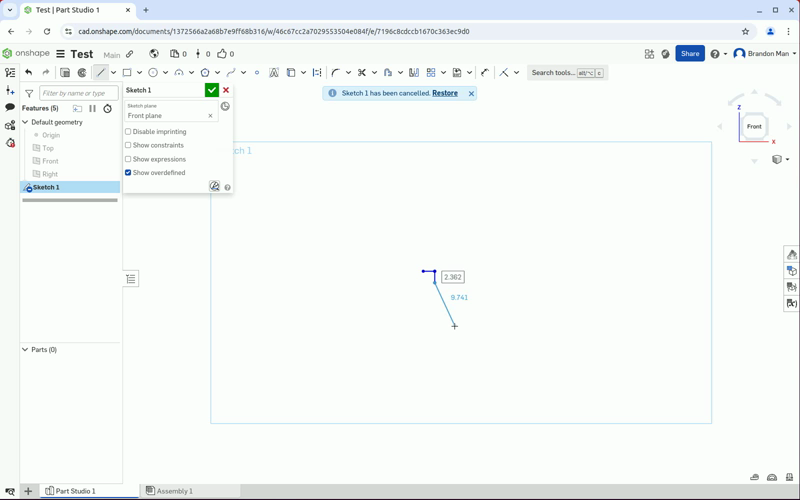
key_down(shift)
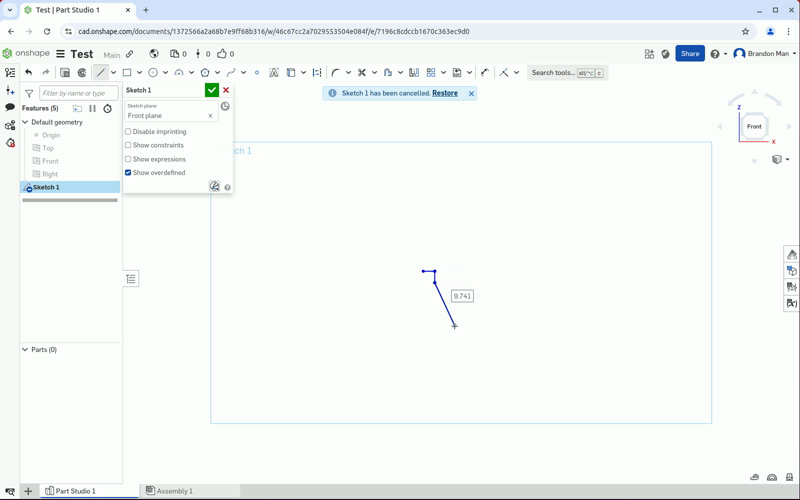
mouse_move(484, 325)
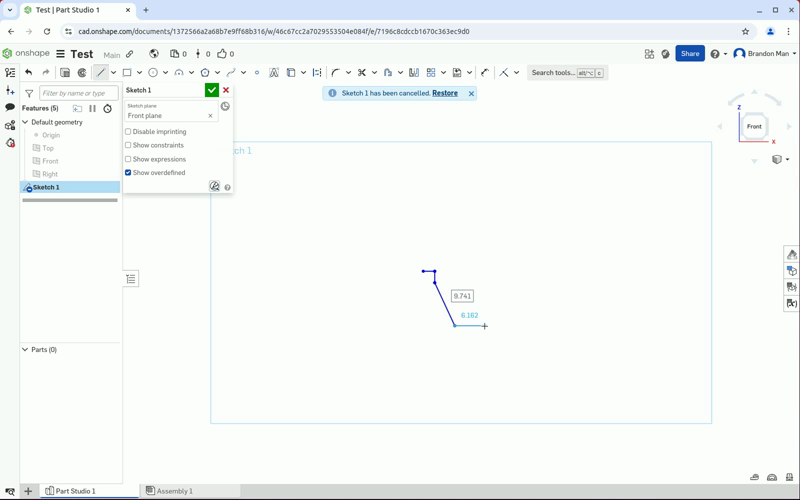
mouse_move(466, 325)
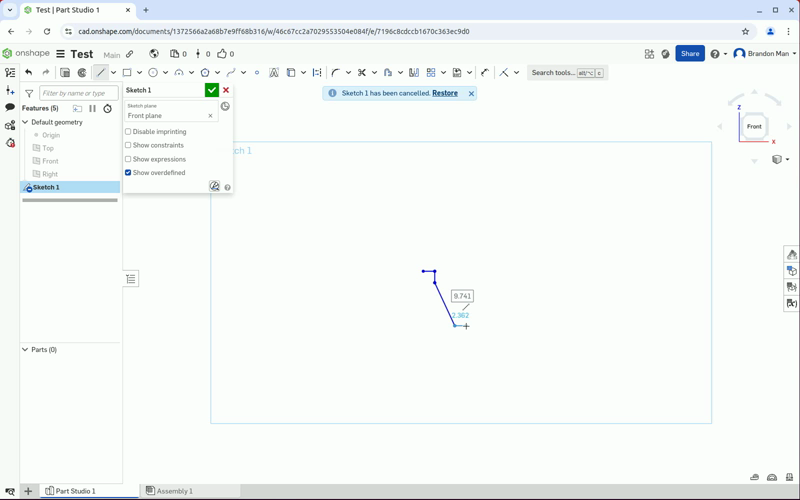
click(466, 325)
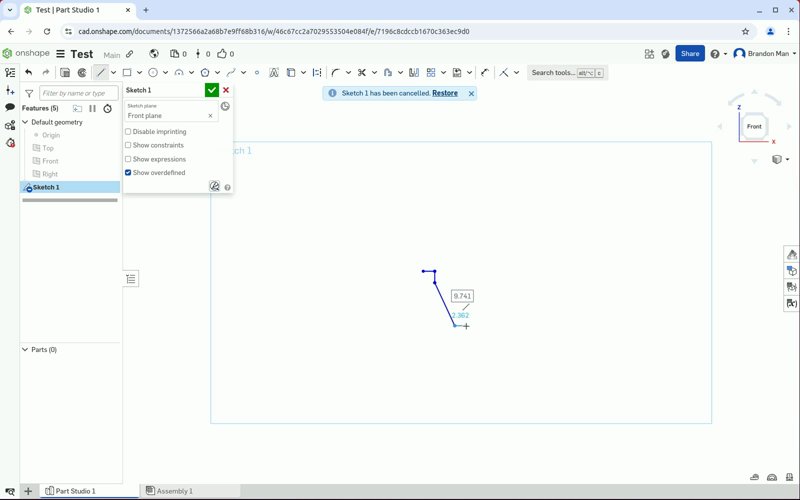
key_up(shift)
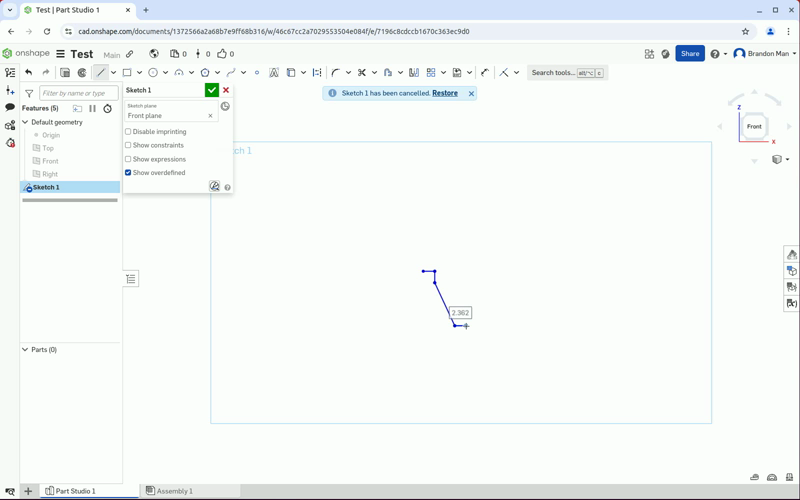
key_down(shift)
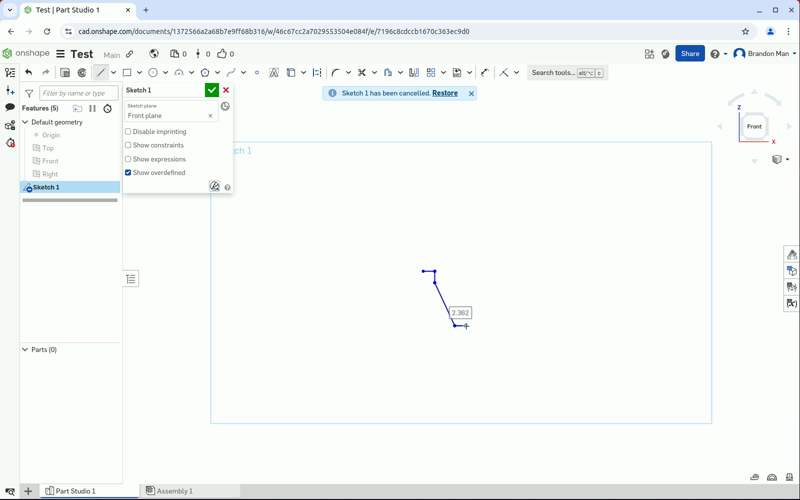
mouse_move(496, 325)
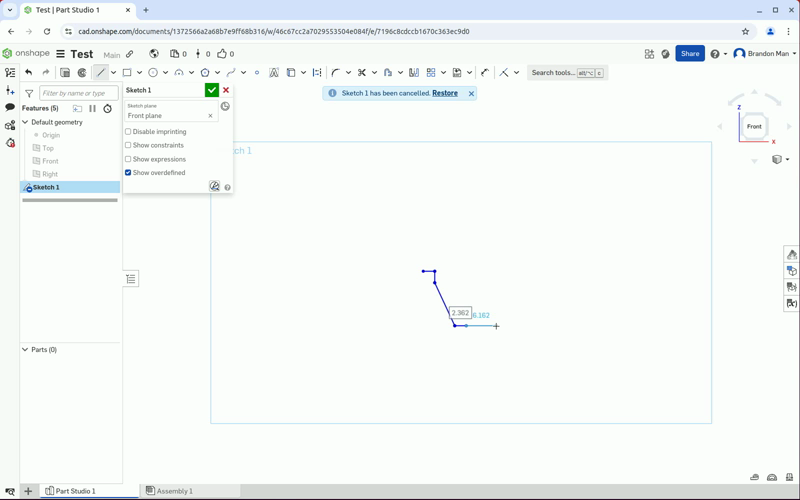
mouse_move(446, 282)
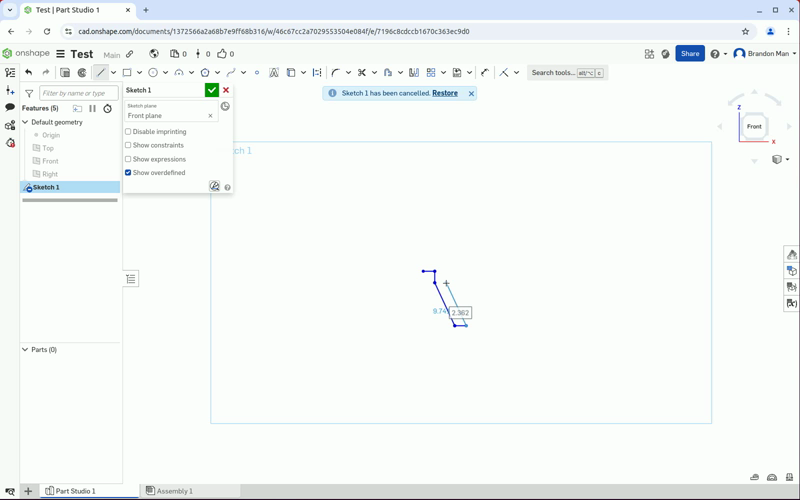
click(446, 282)
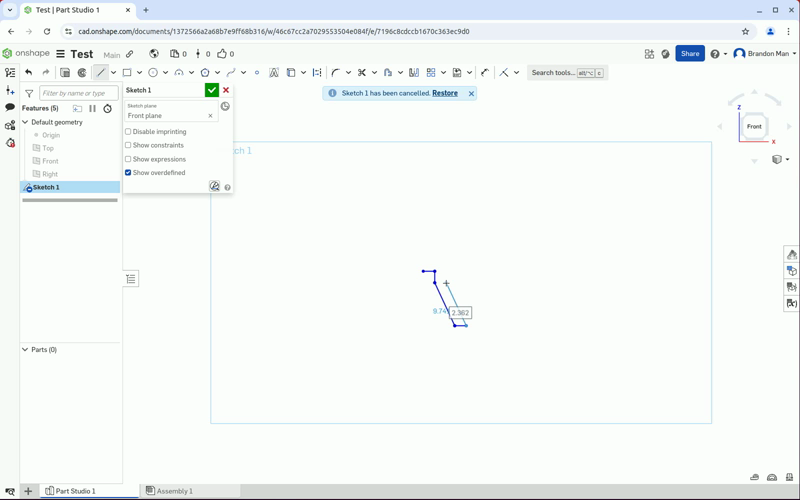
key_up(shift)
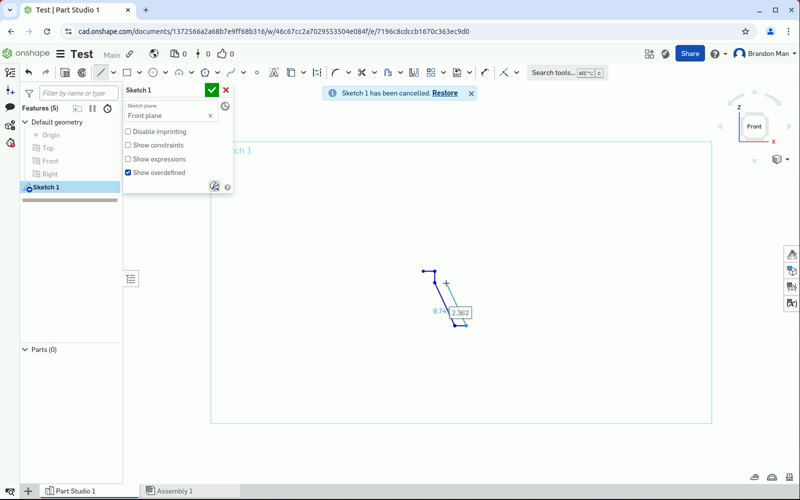
key_down(shift)
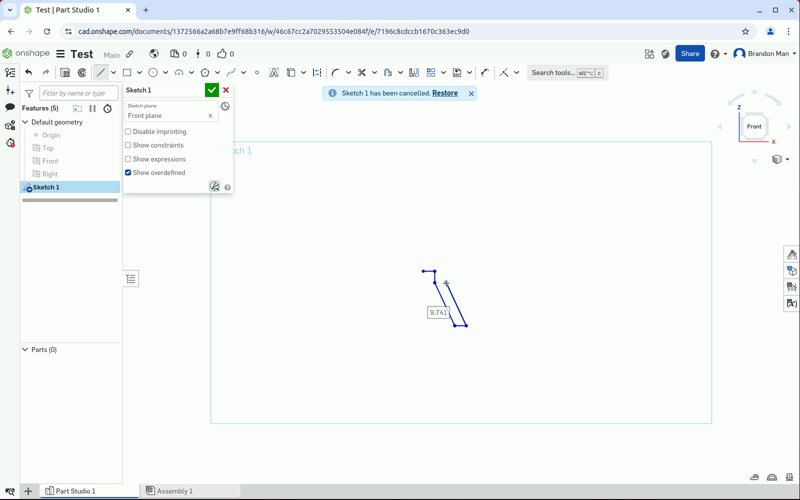
mouse_move(476, 282)
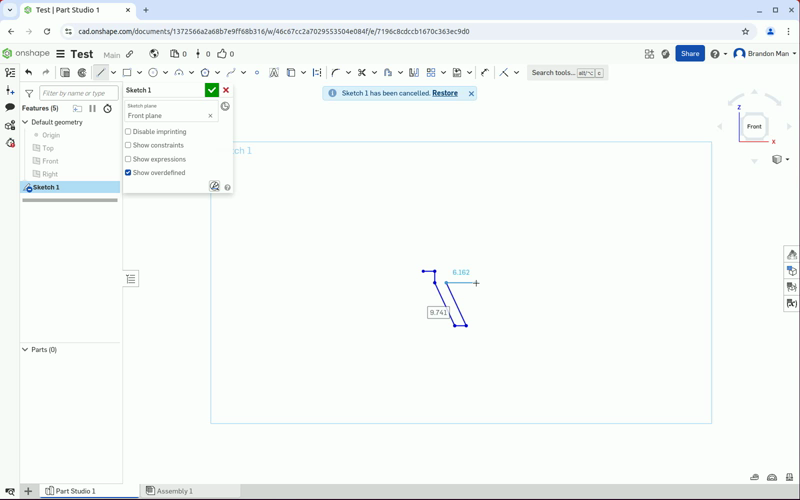
mouse_move(446, 259)
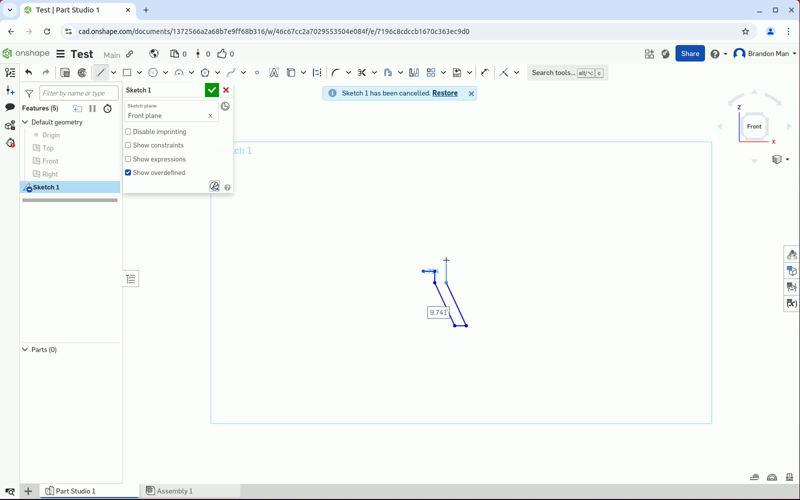
click(446, 259)
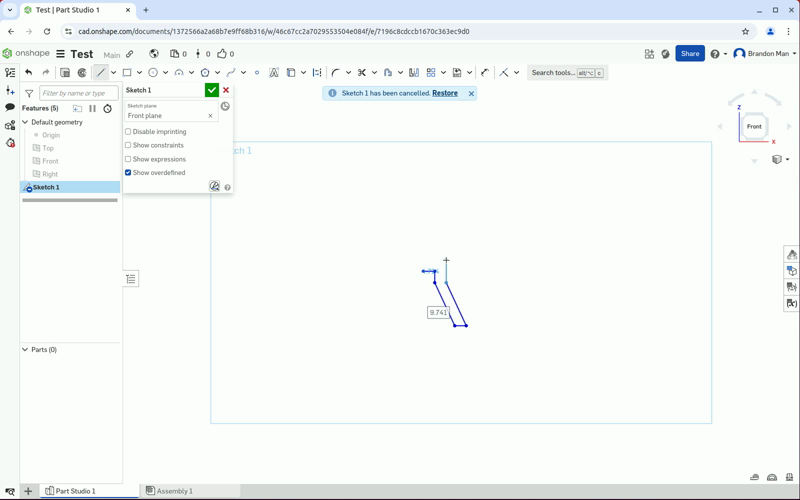
key_up(shift)
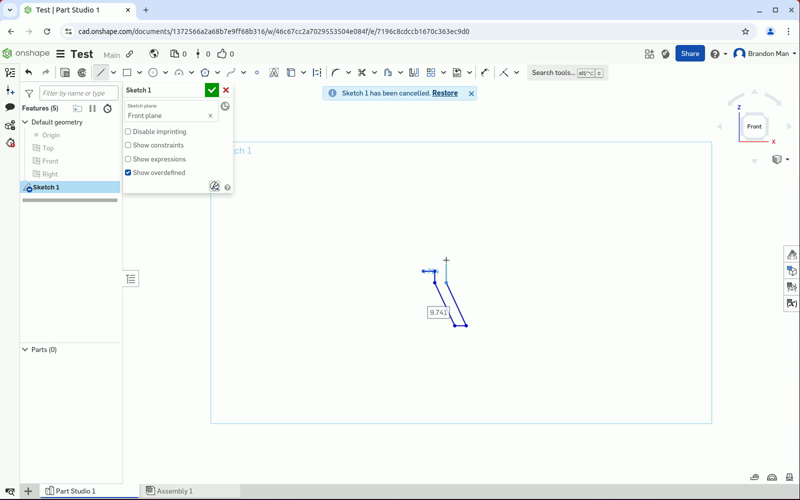
key_down(shift)
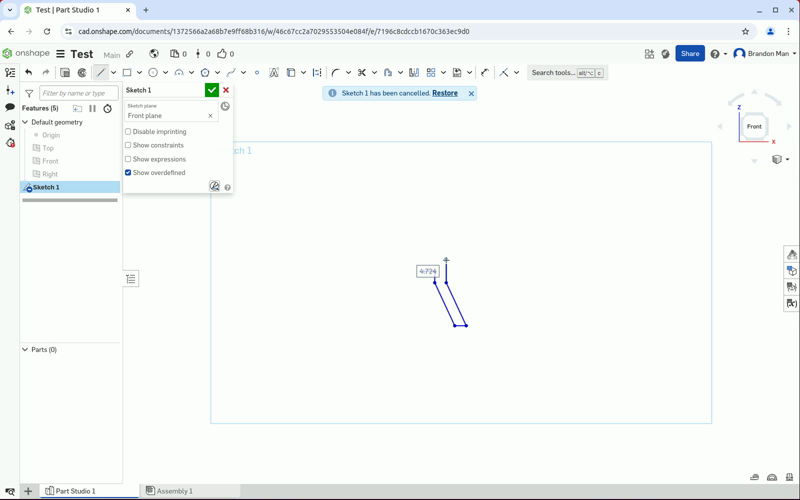
mouse_move(476, 259)
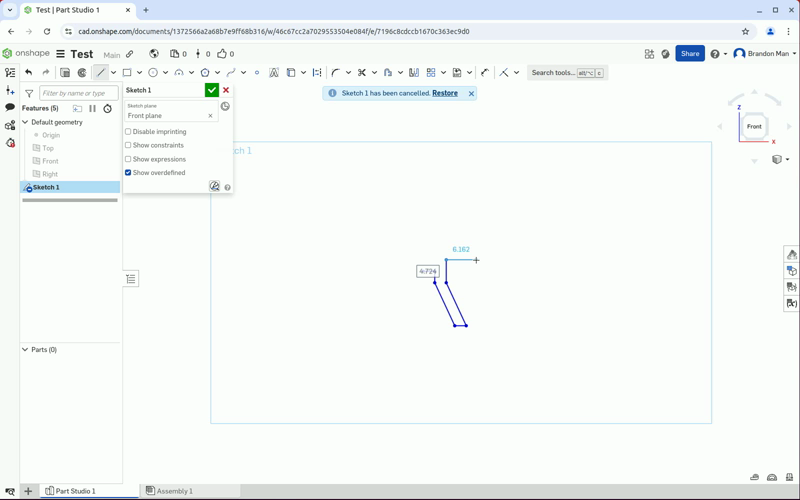
mouse_move(423, 259)
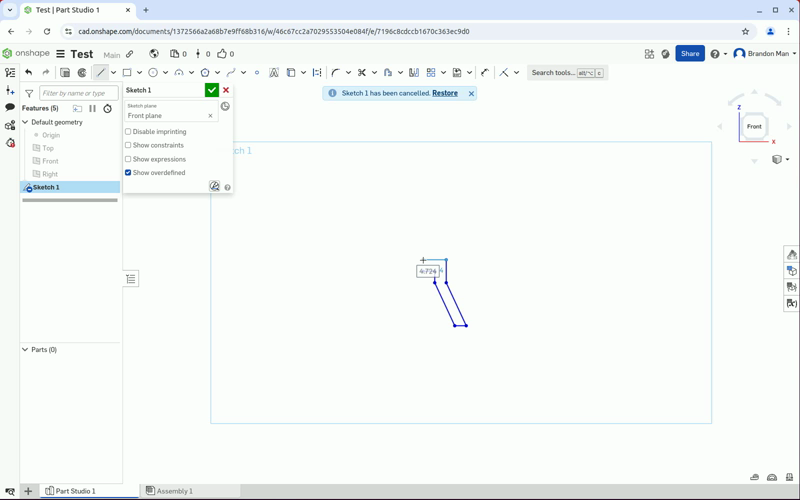
click(423, 259)
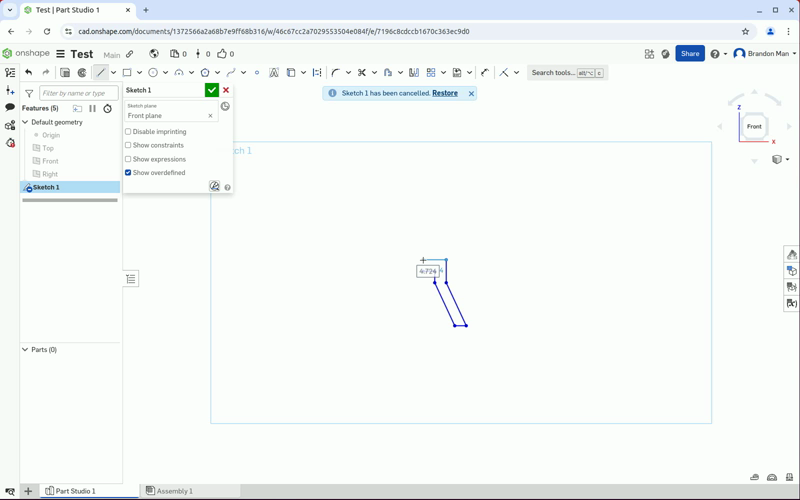
key_up(shift)
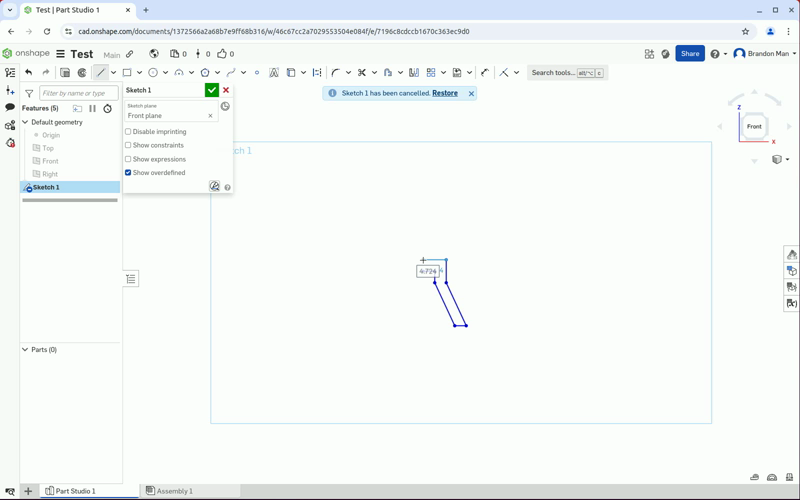
mouse_move(453, 259)
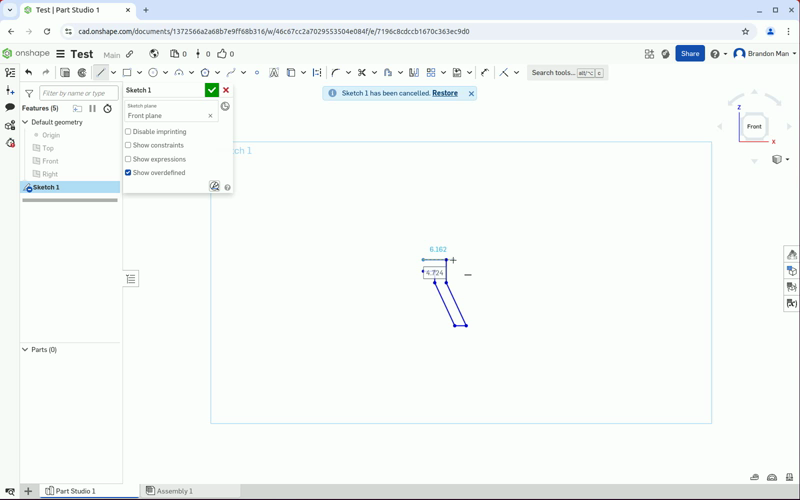
key_down(shift)
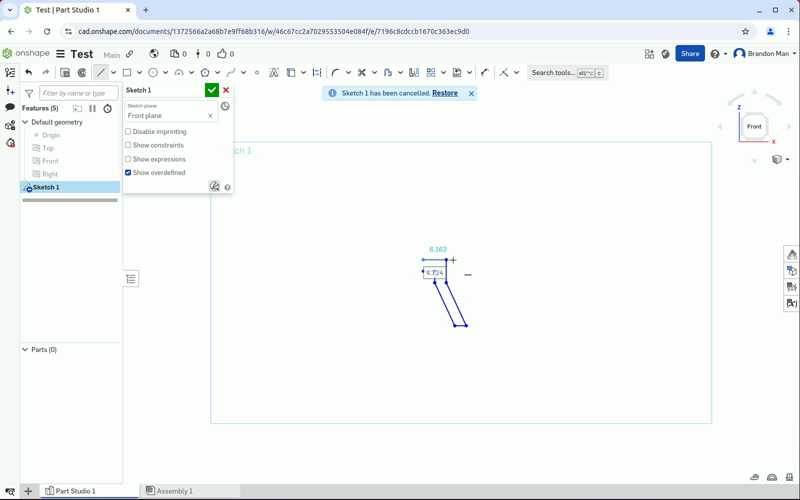
mouse_move(423, 271)
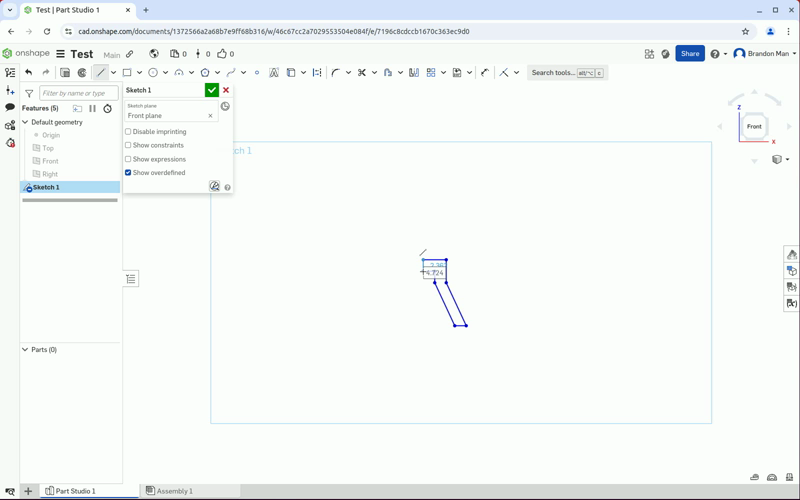
key_up(shift)
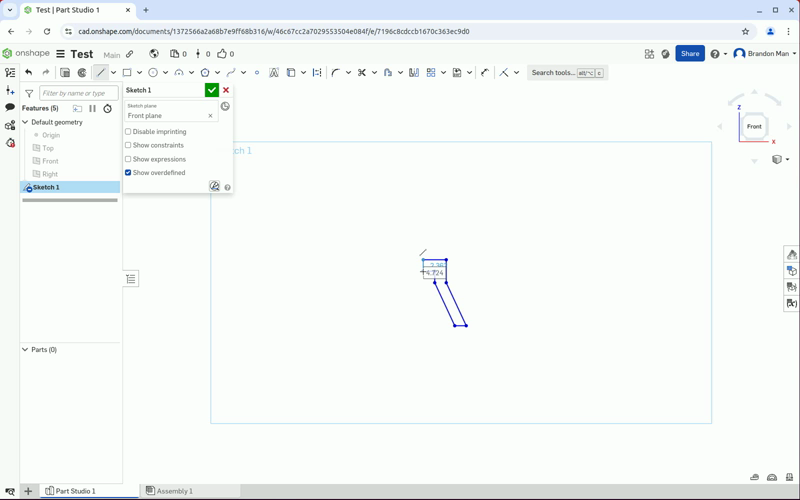
click(423, 271)
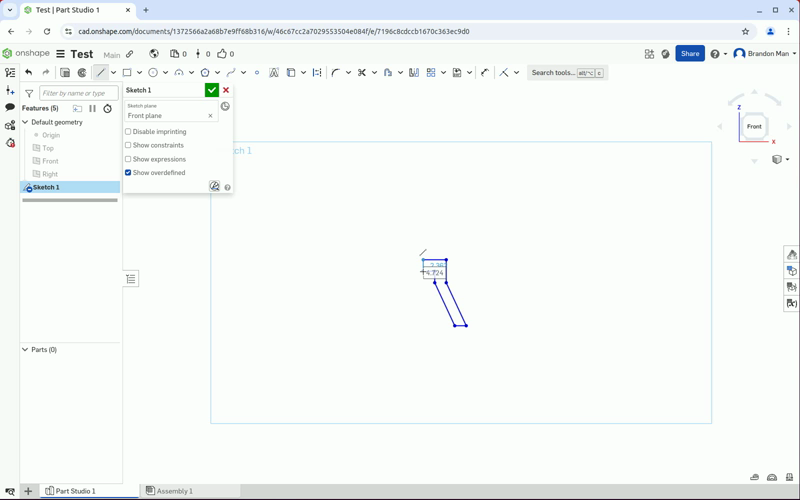
key(esc)
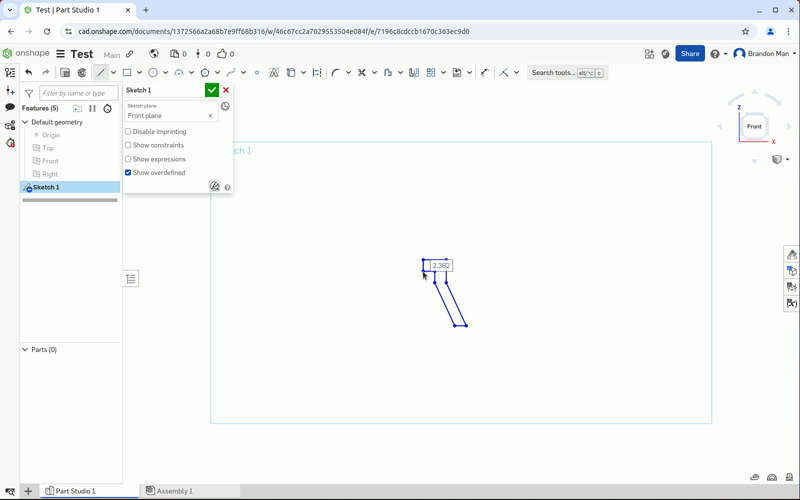
mouse_move(450, 312)
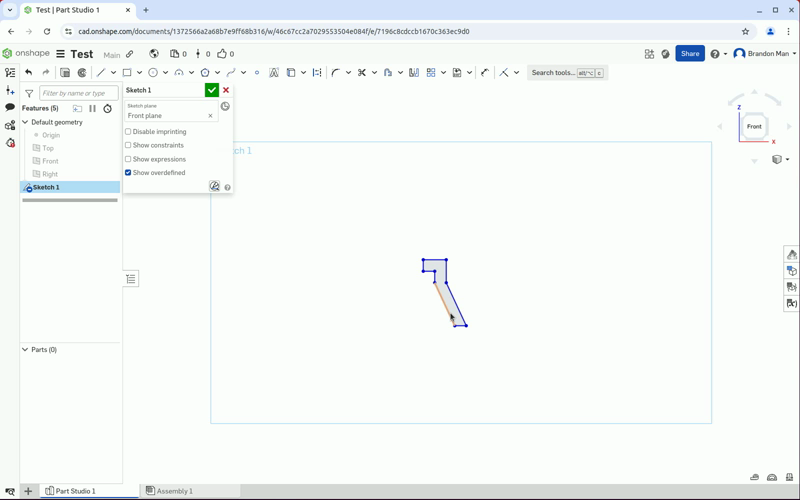
scroll(6)
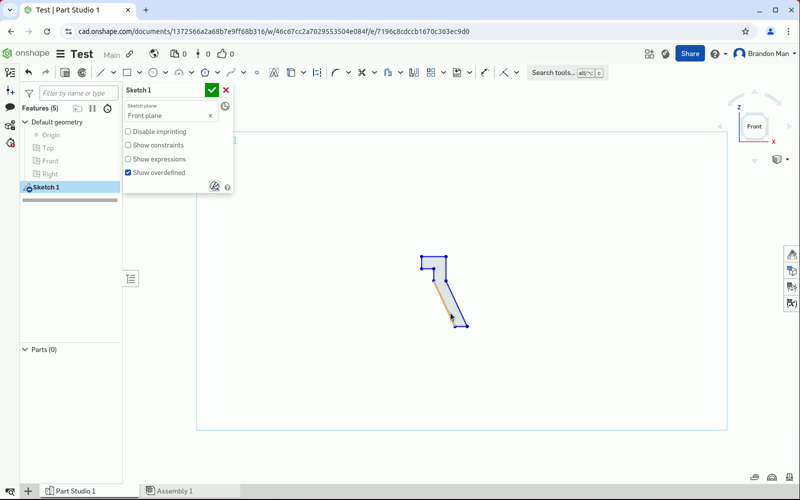
scroll(6)
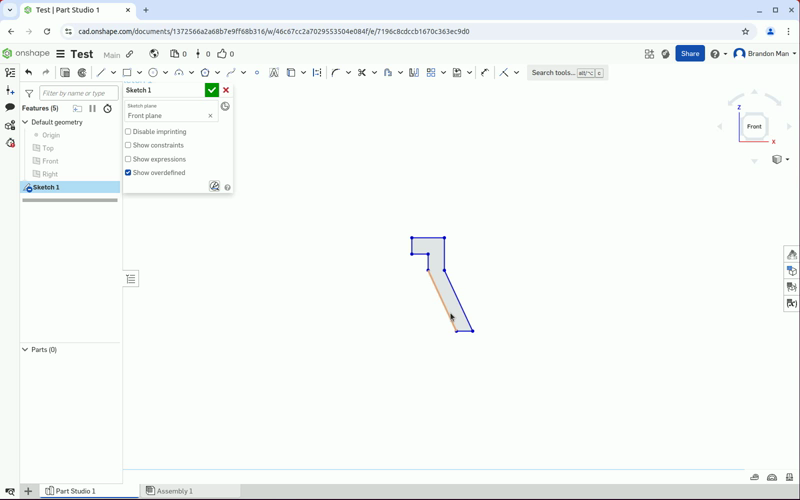
scroll(6)
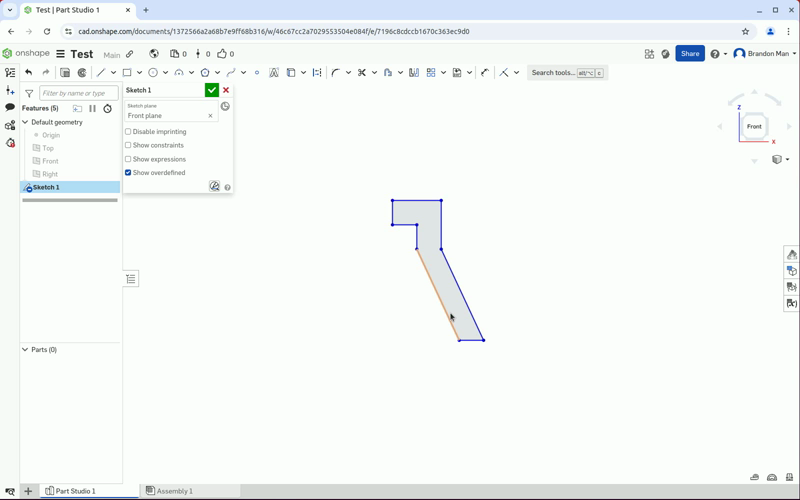
scroll(6)
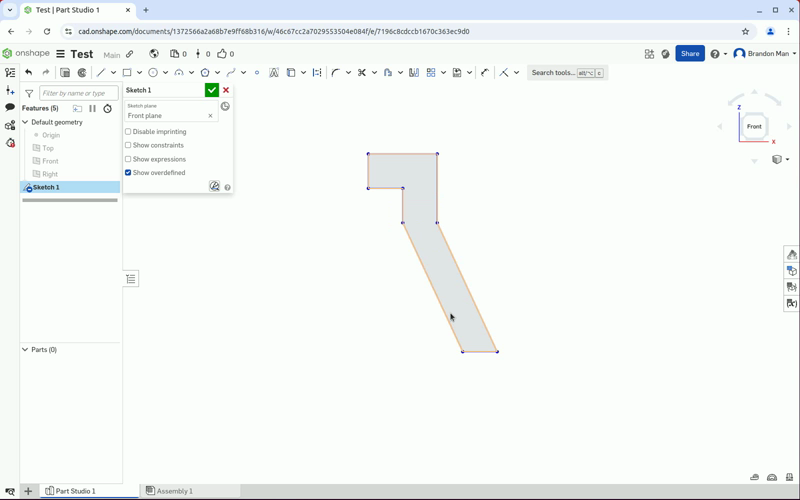
scroll(6)
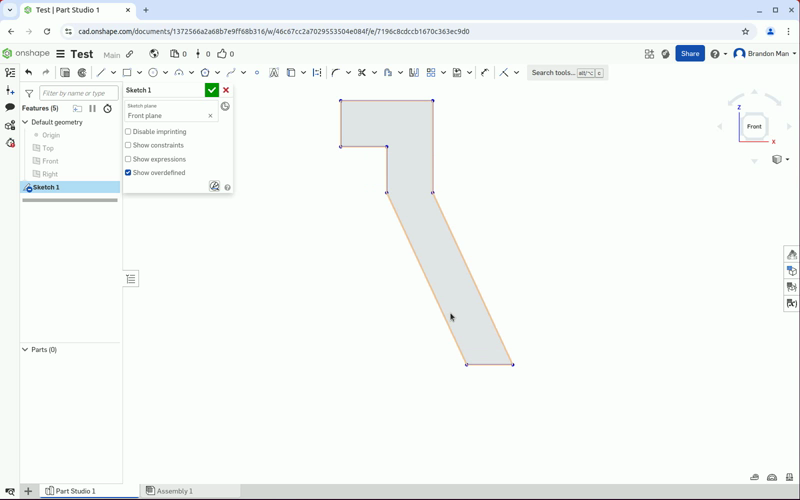
scroll(6)
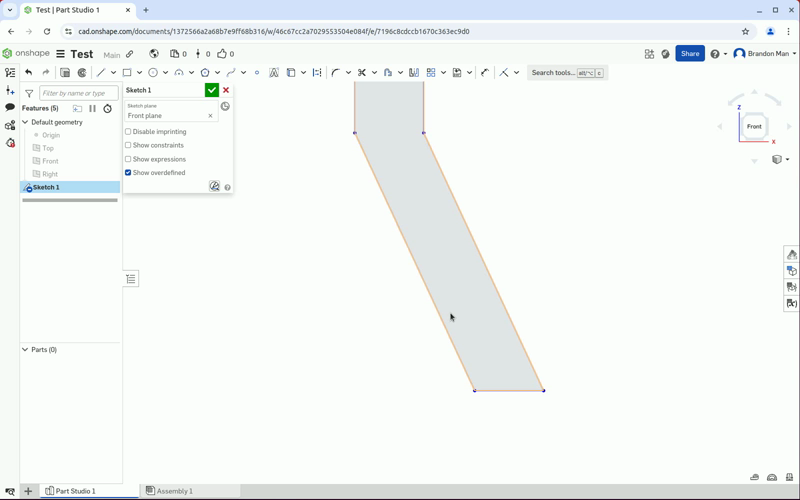
scroll(6)
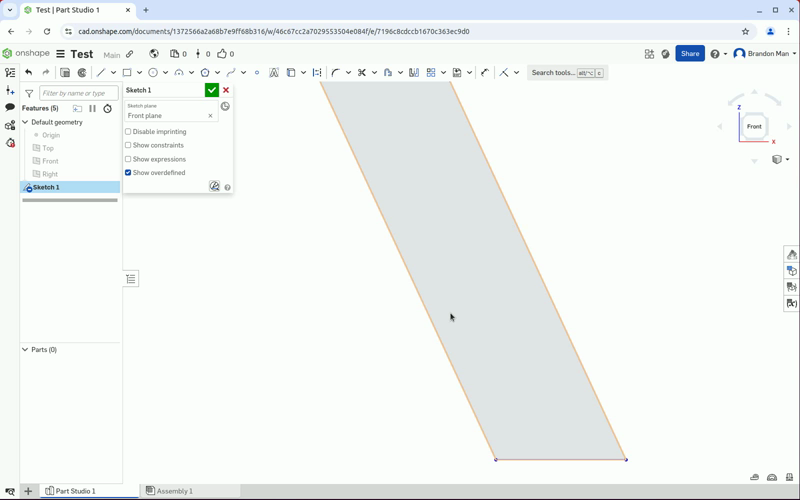
click(450, 312)
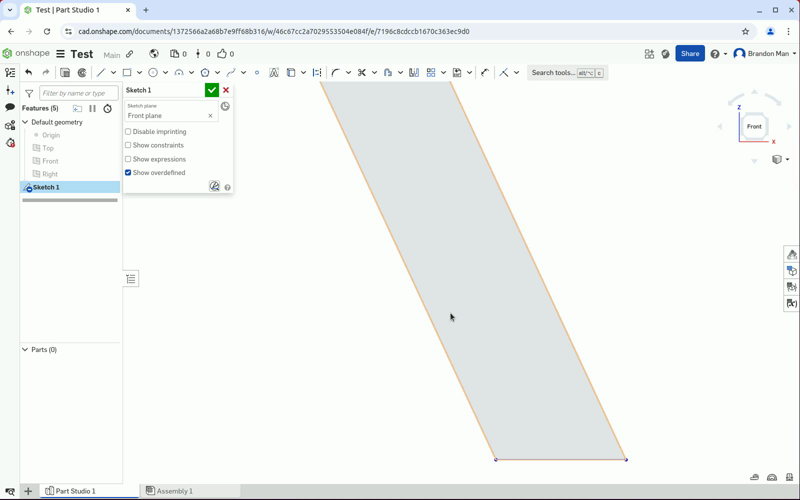
scroll(-6)
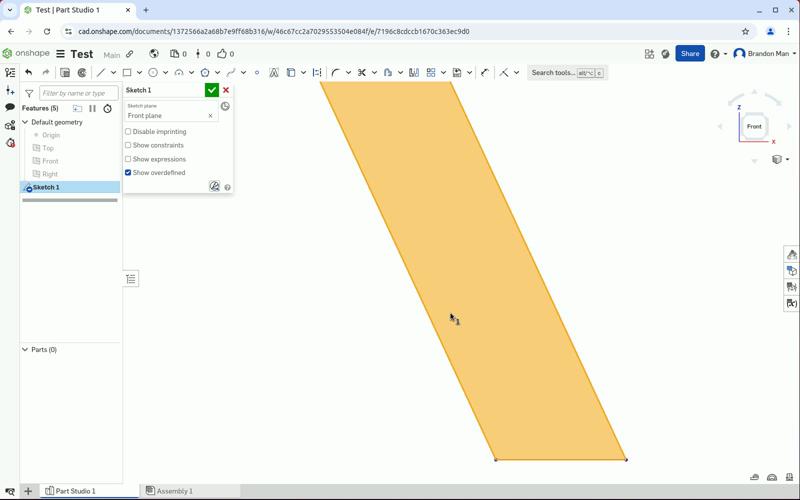
scroll(-6)
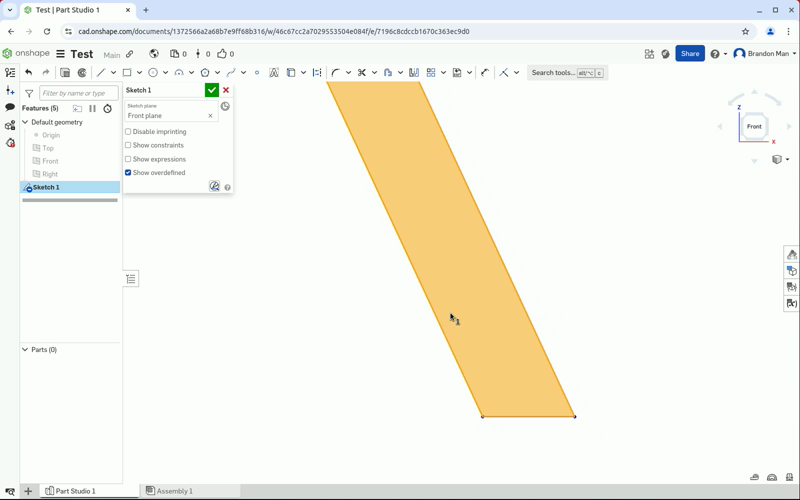
scroll(-6)
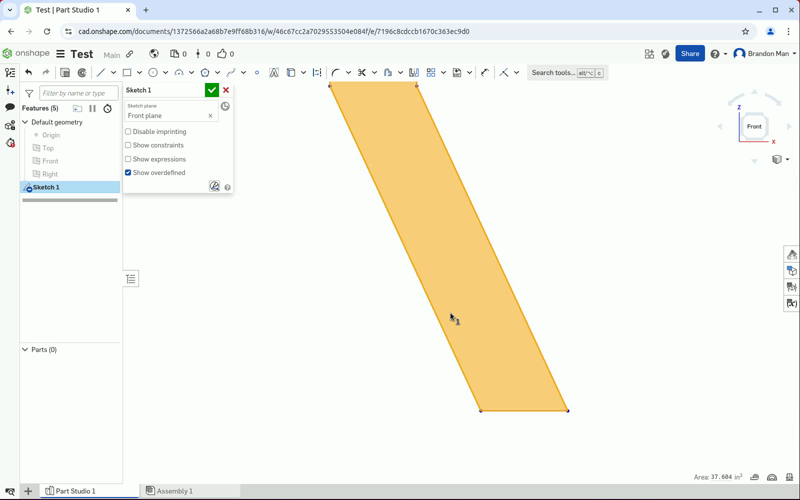
scroll(-6)
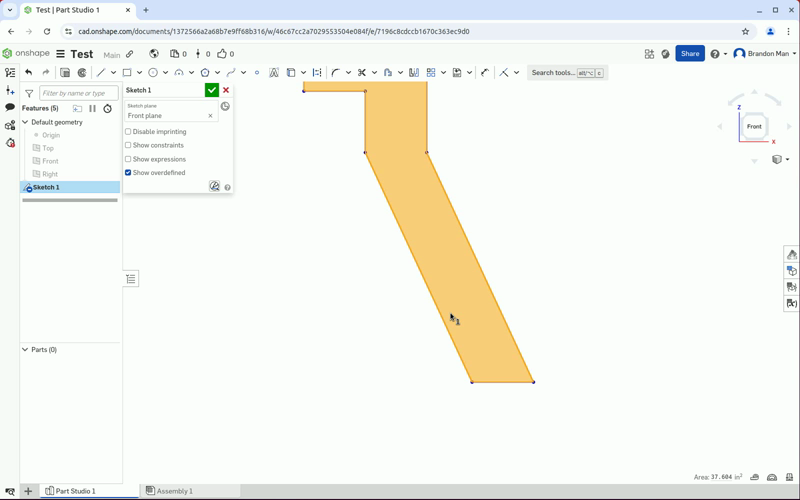
scroll(-6)
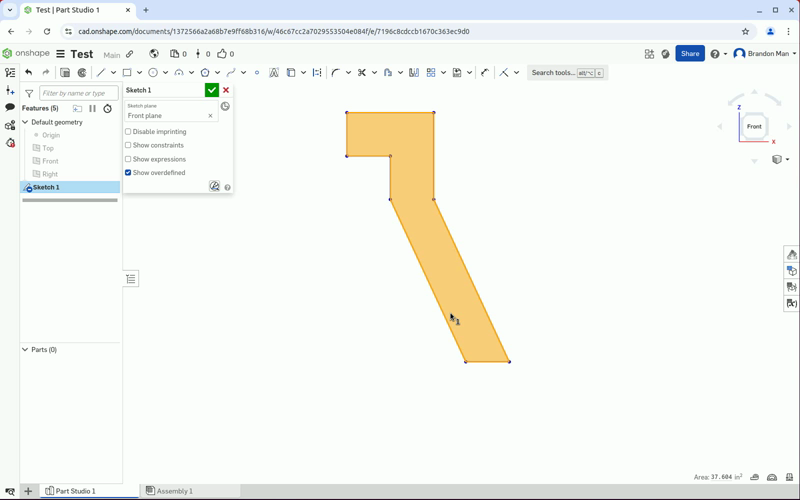
scroll(-6)
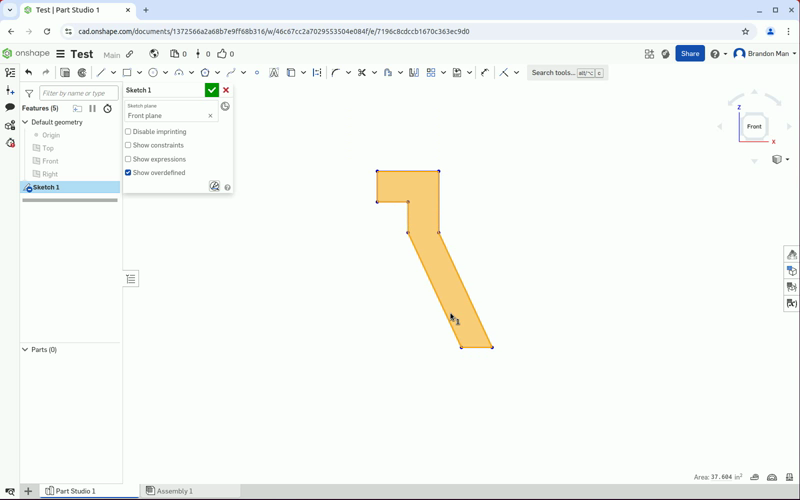
scroll(-6)
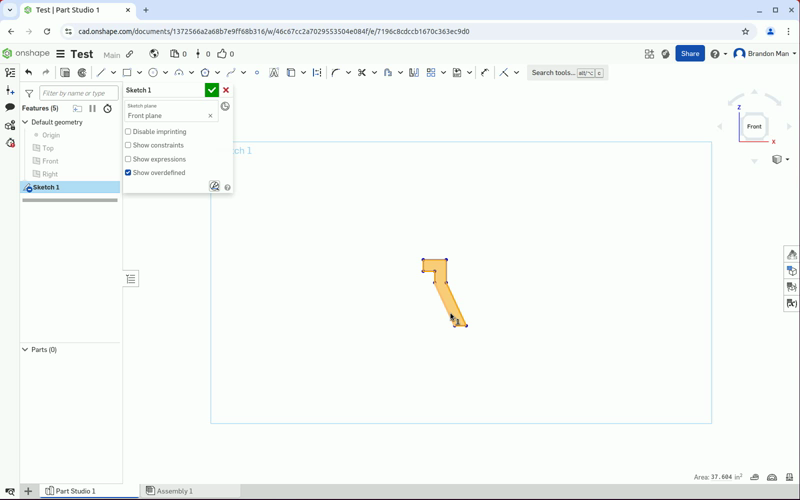
mouse_move(73, 352)
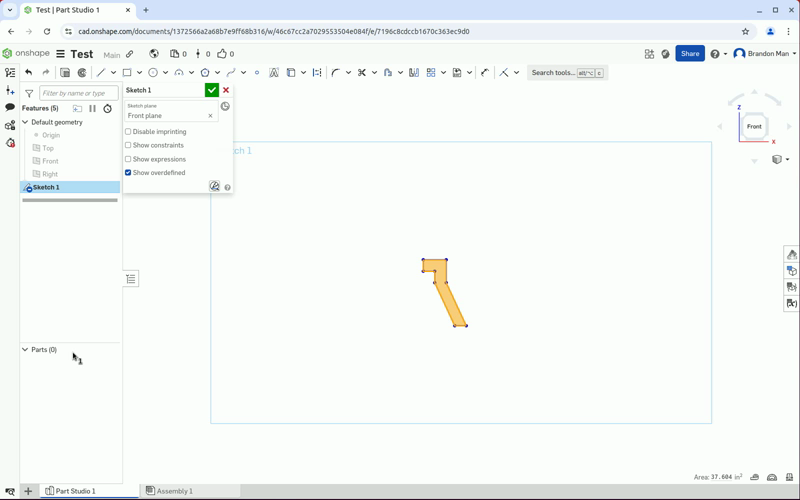
key(shift+y)
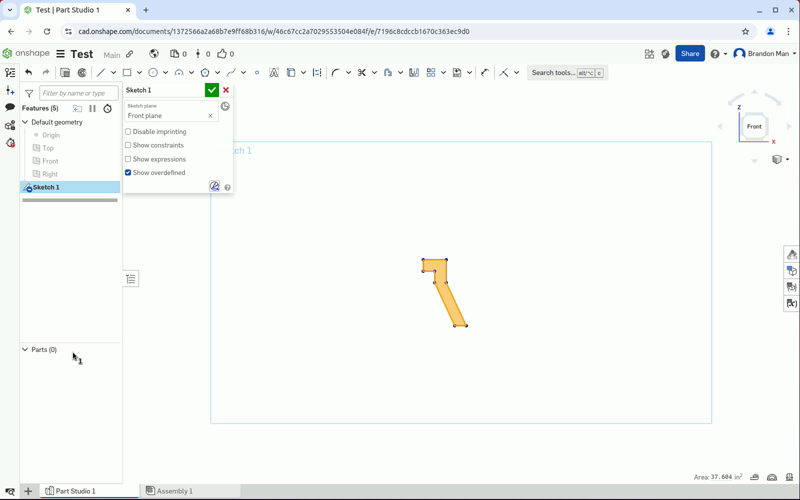
key(shift+e)
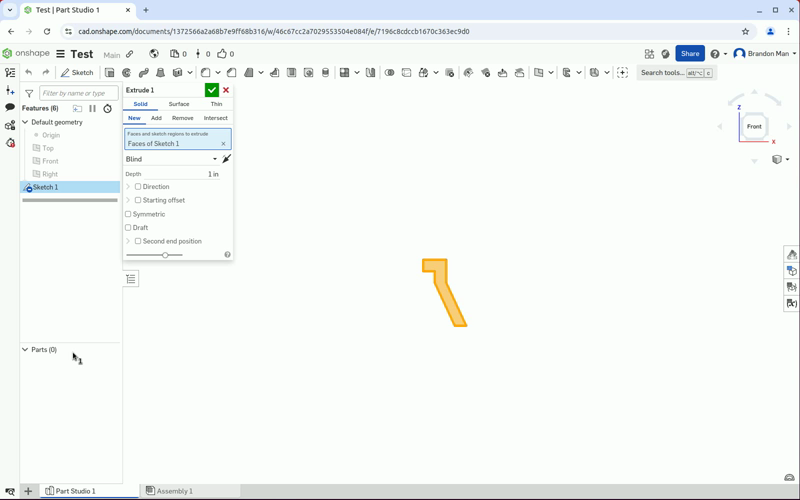
mouse_move(143, 106)
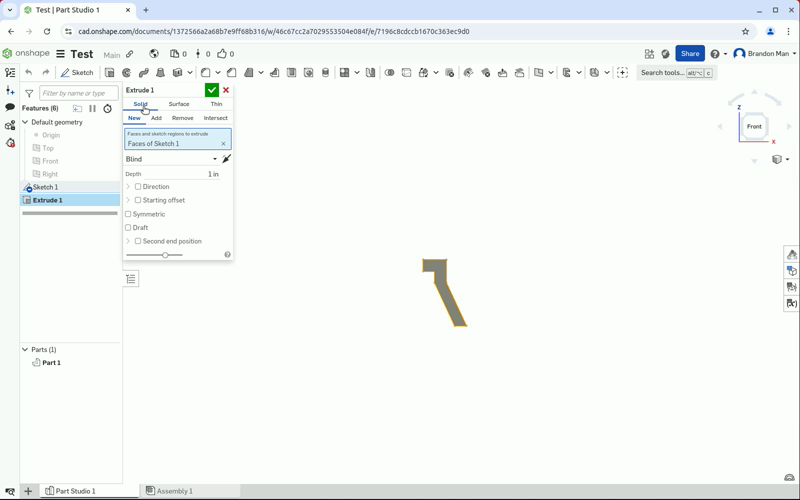
click(143, 106)
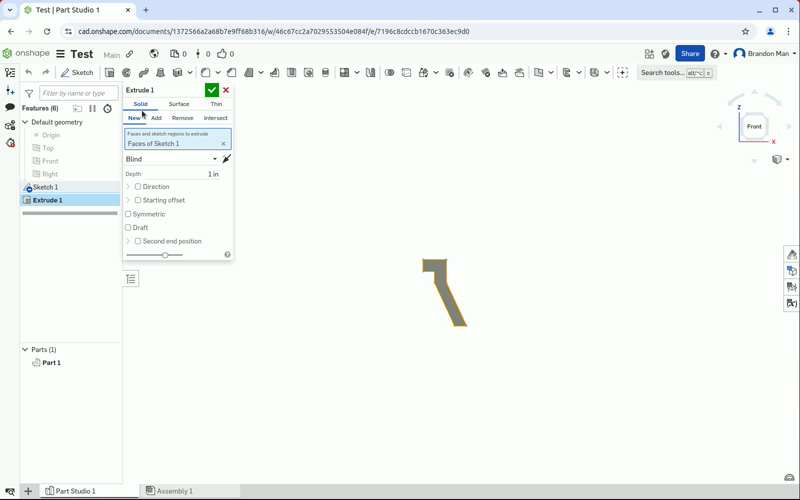
mouse_move(137, 120)
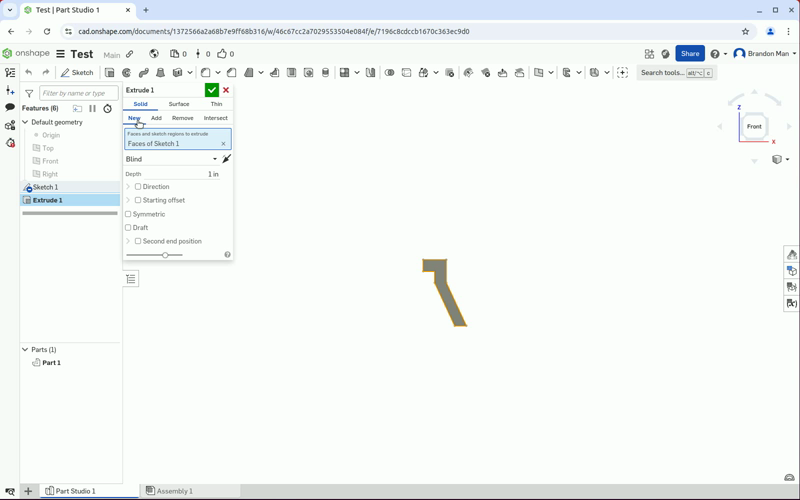
click(137, 120)
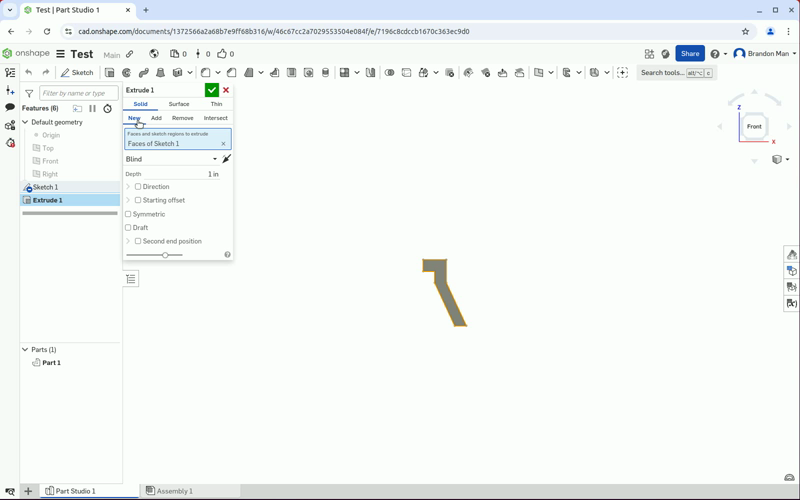
key(tab, 4)
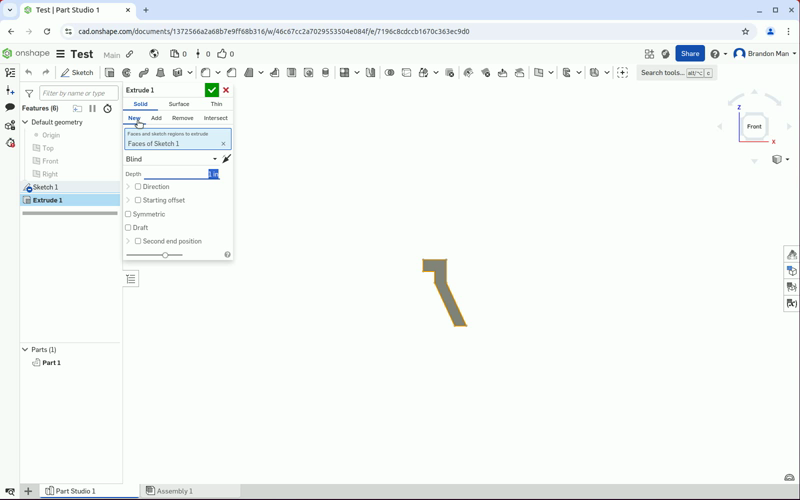
text(0.481)
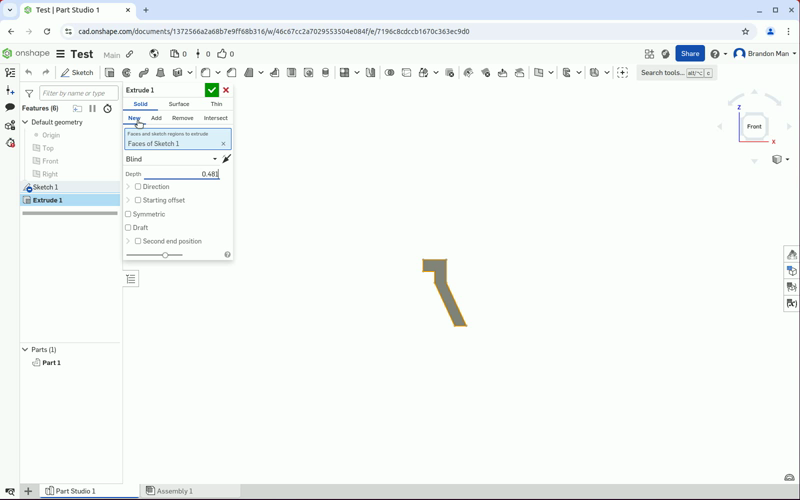
key(enter)
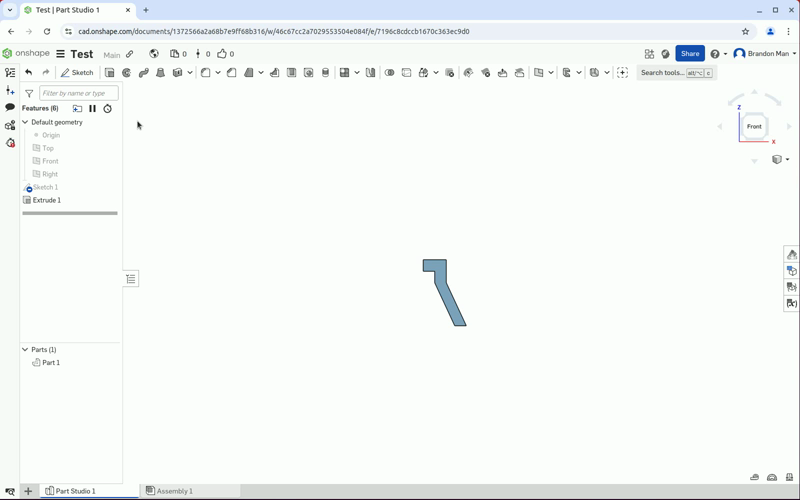
key(shift+h)
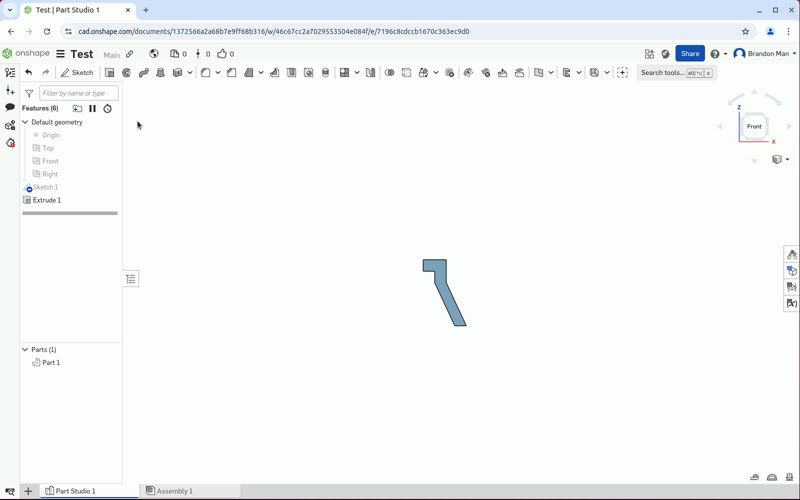
key(shift+h)
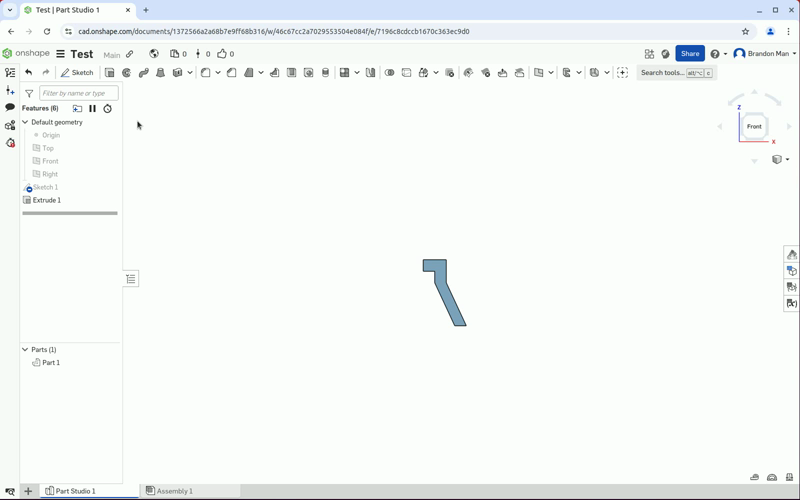
mouse_move(73, 189)
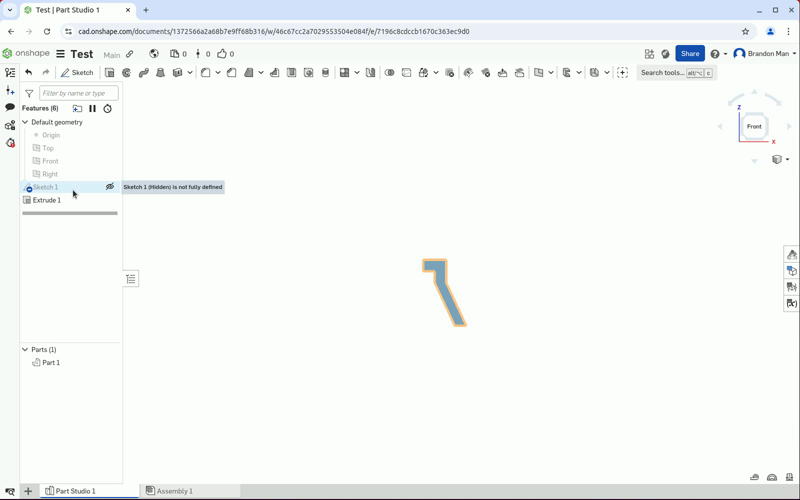
click(73, 189)
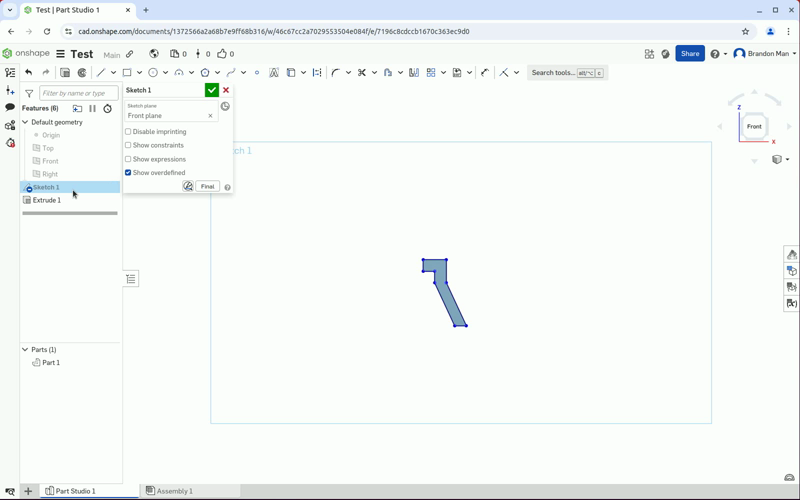
mouse_move(229, 92)
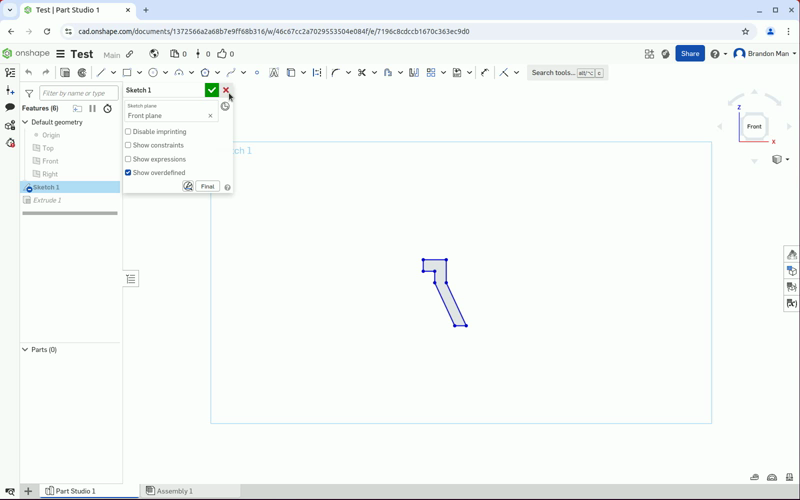
click(229, 92)
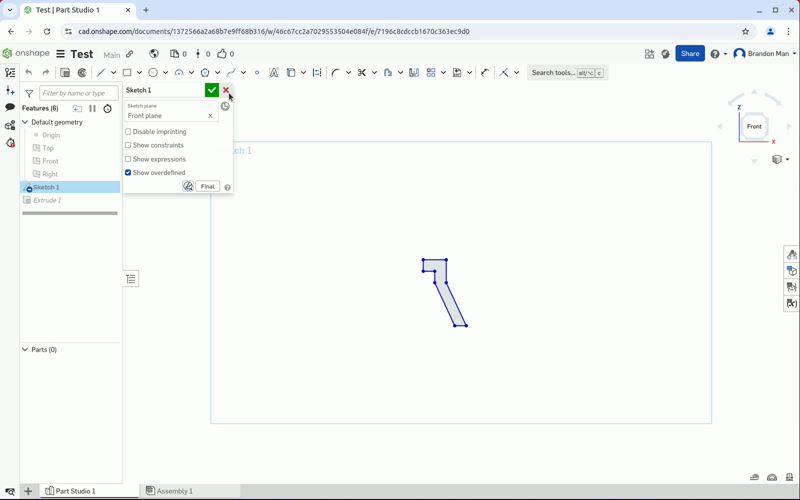
key(shift+s)
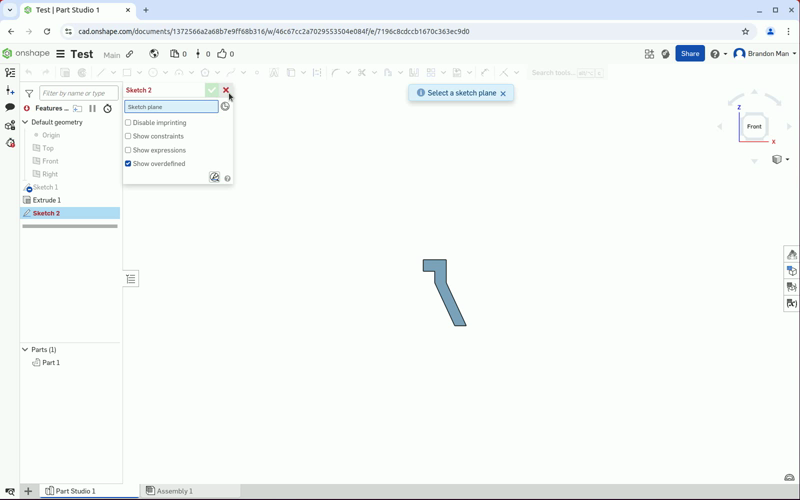
mouse_move(73, 163)
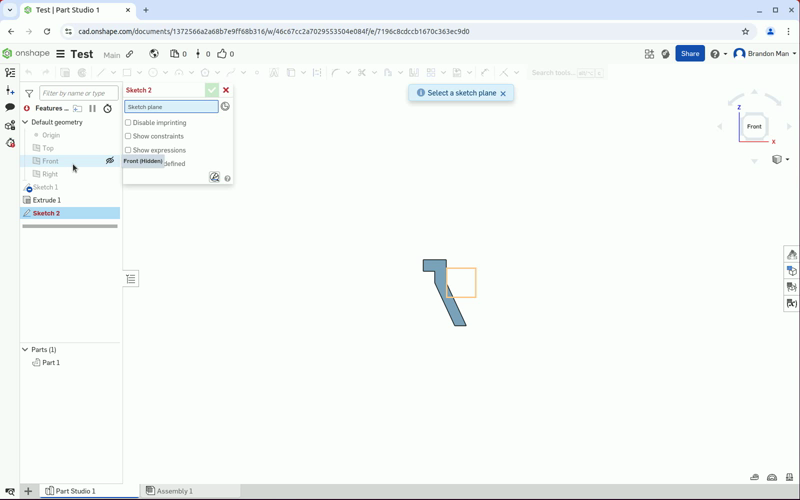
click(73, 163)
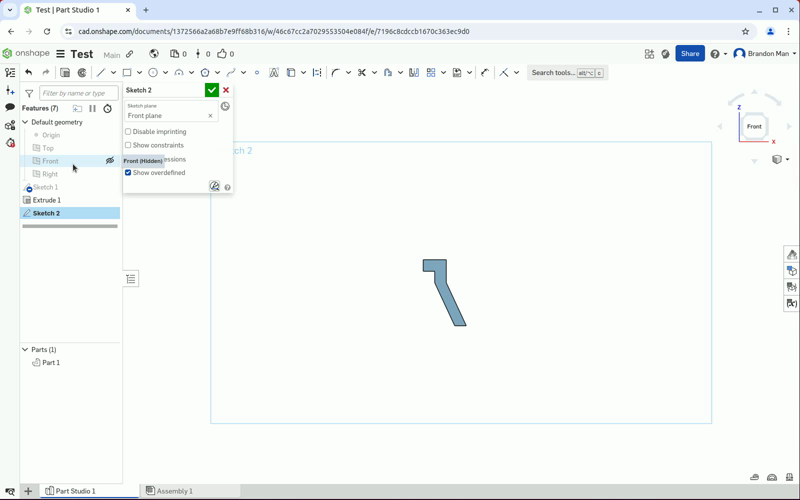
mouse_move(73, 352)
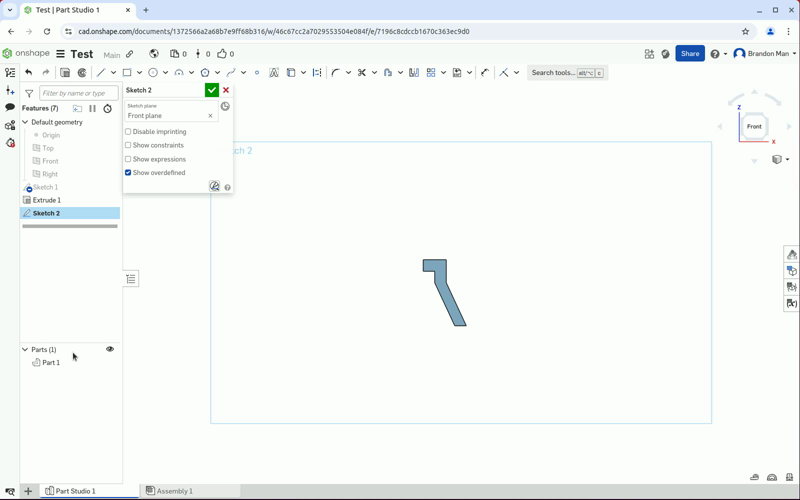
key(y)
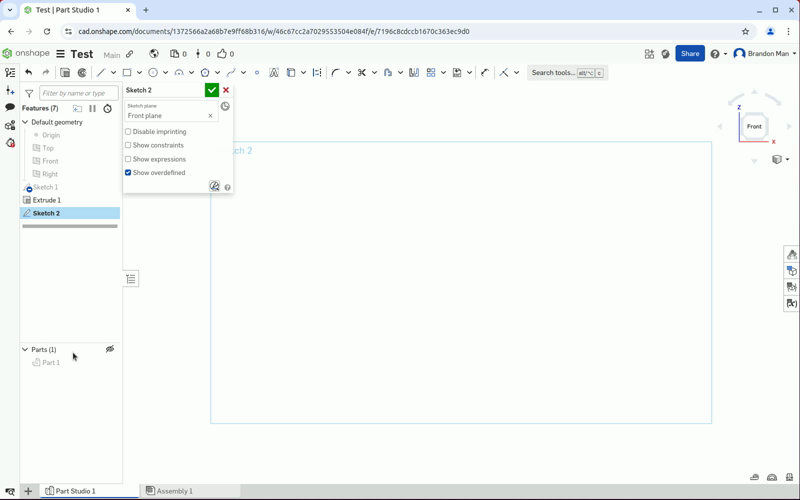
key(l)
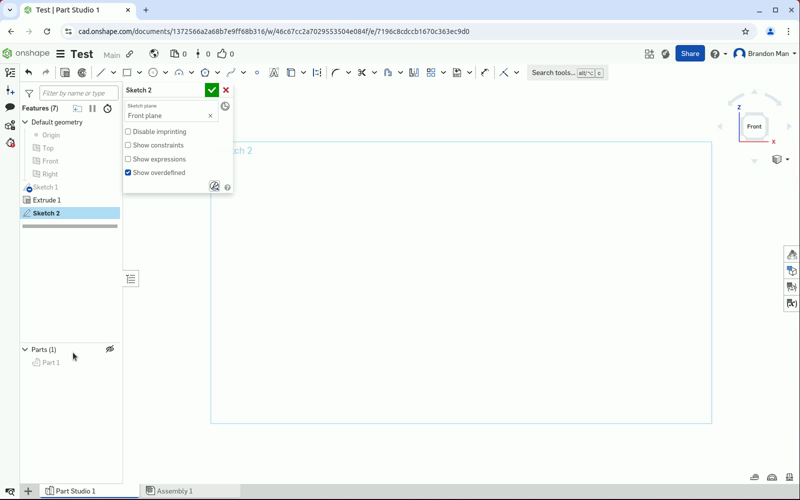
key_down(shift)
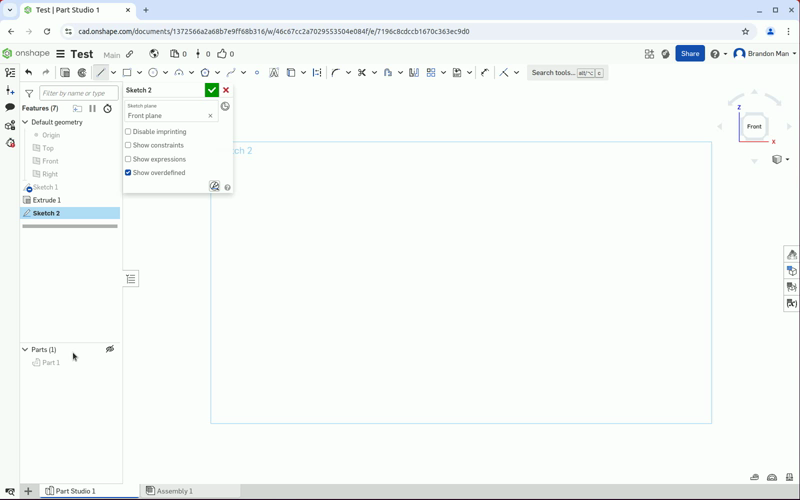
mouse_move(441, 200)
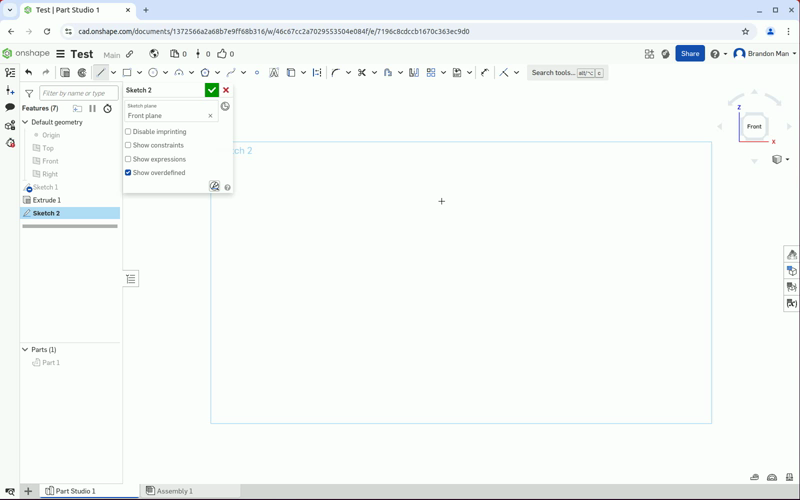
click(441, 200)
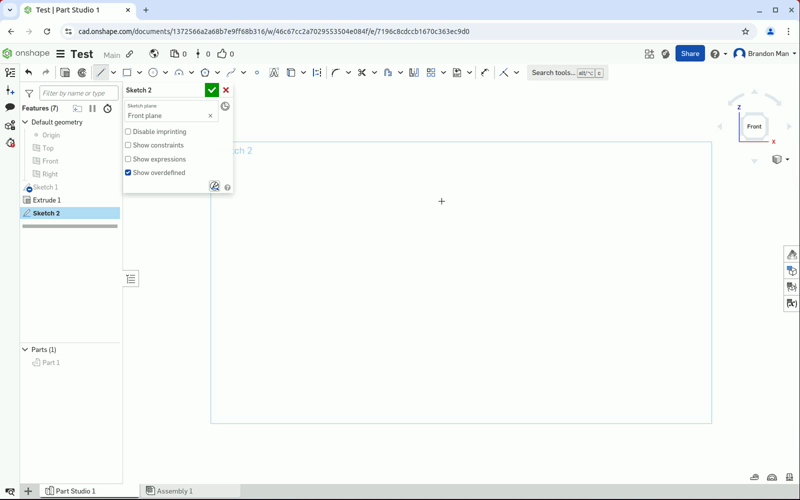
key_up(shift)
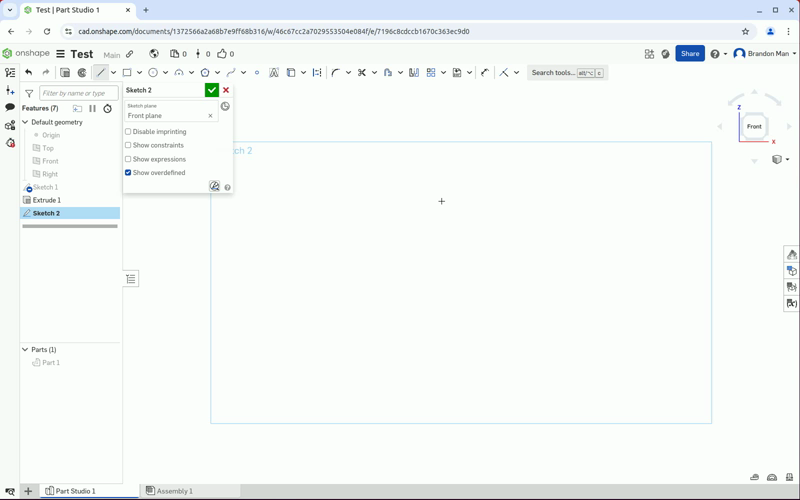
key_down(shift)
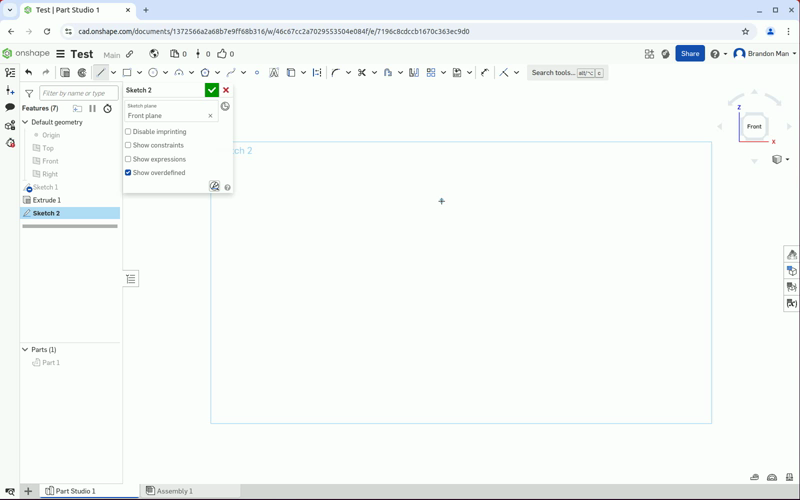
mouse_move(471, 200)
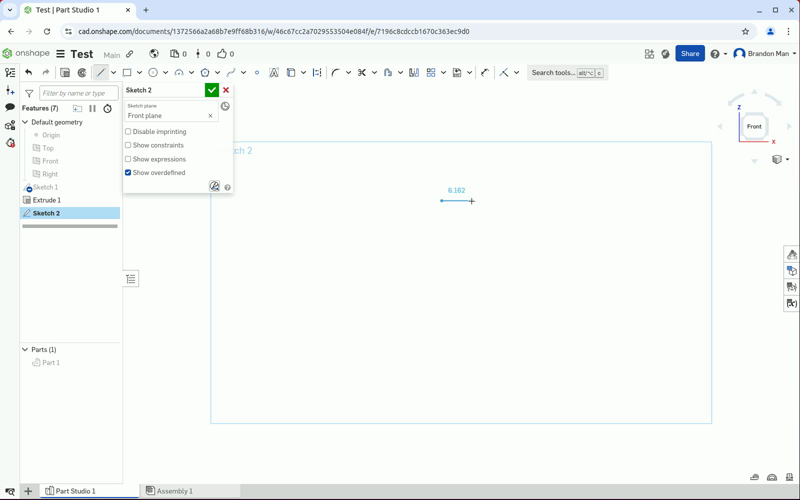
mouse_move(453, 200)
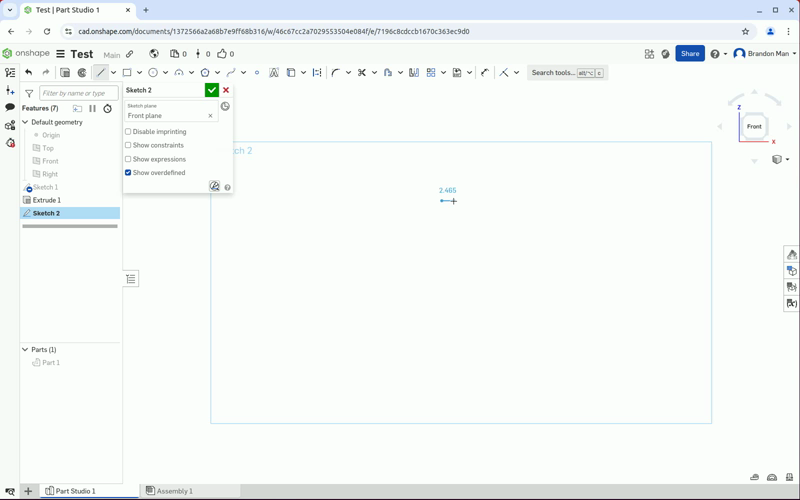
click(453, 200)
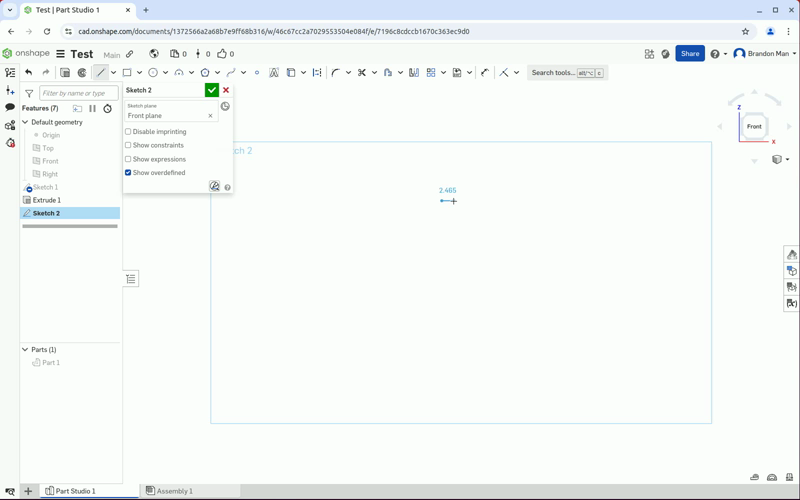
key_up(shift)
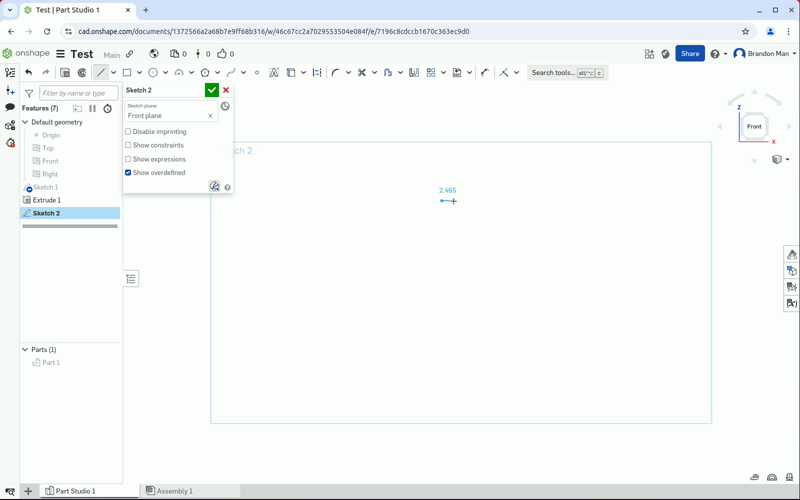
key_down(shift)
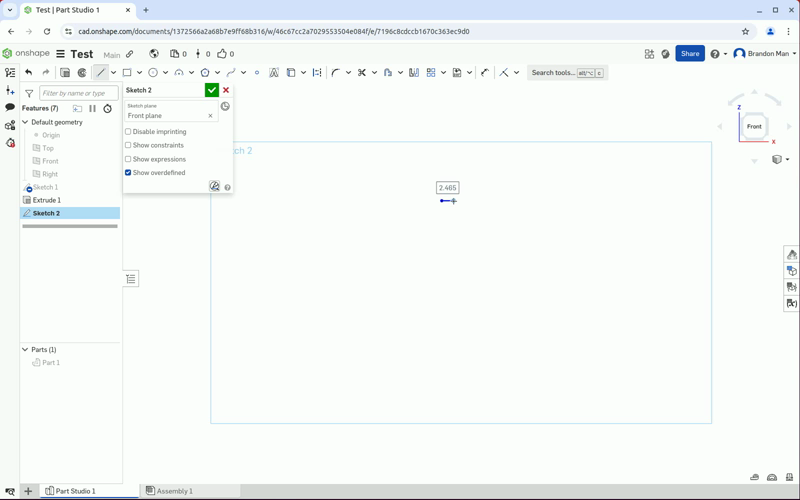
mouse_move(483, 200)
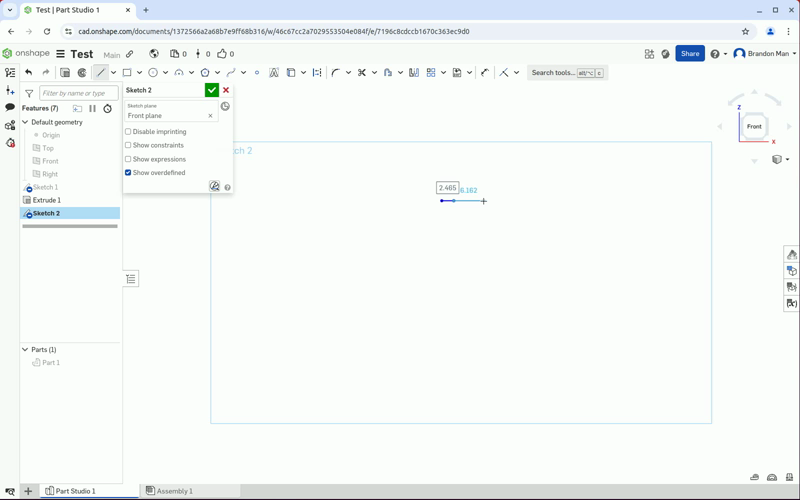
mouse_move(453, 212)
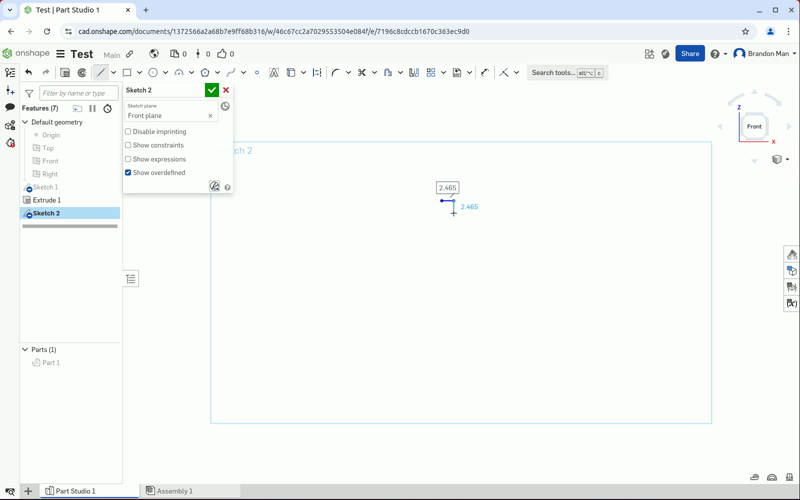
click(453, 212)
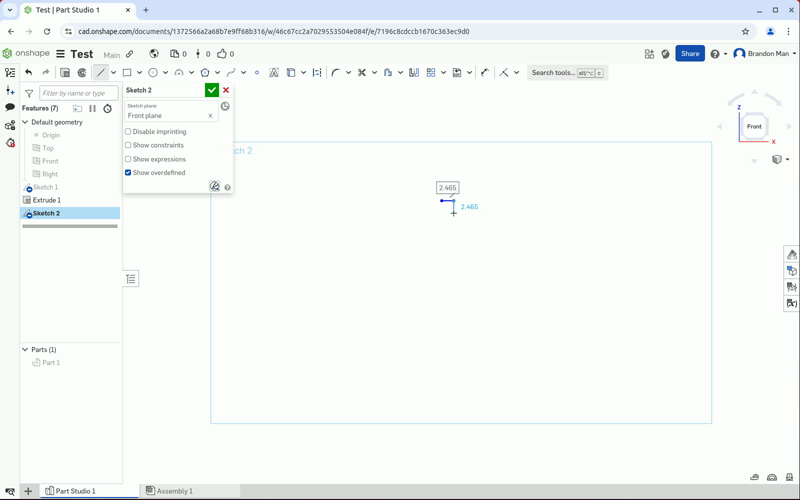
key_up(shift)
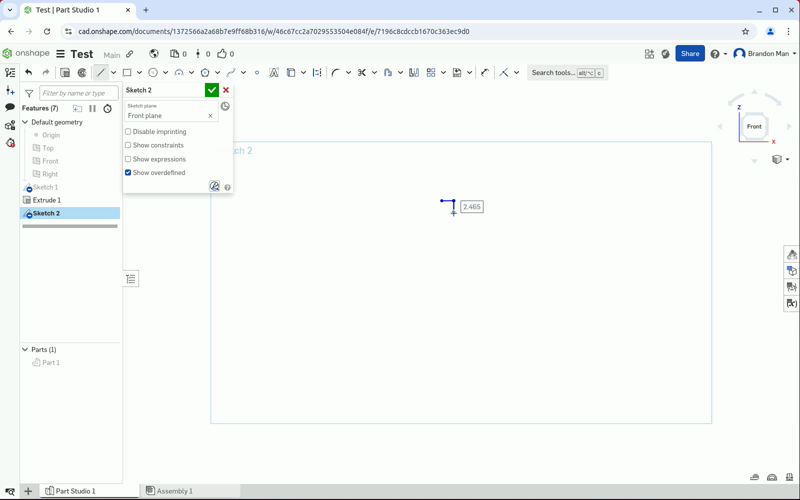
key_down(shift)
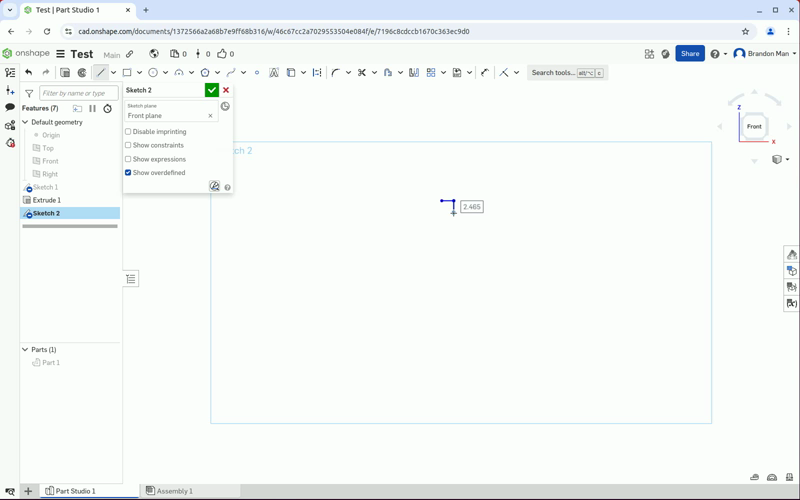
mouse_move(483, 212)
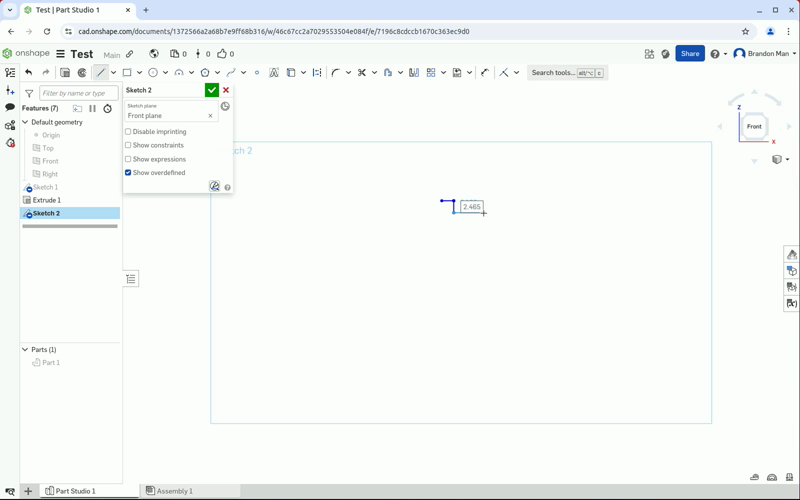
mouse_move(465, 212)
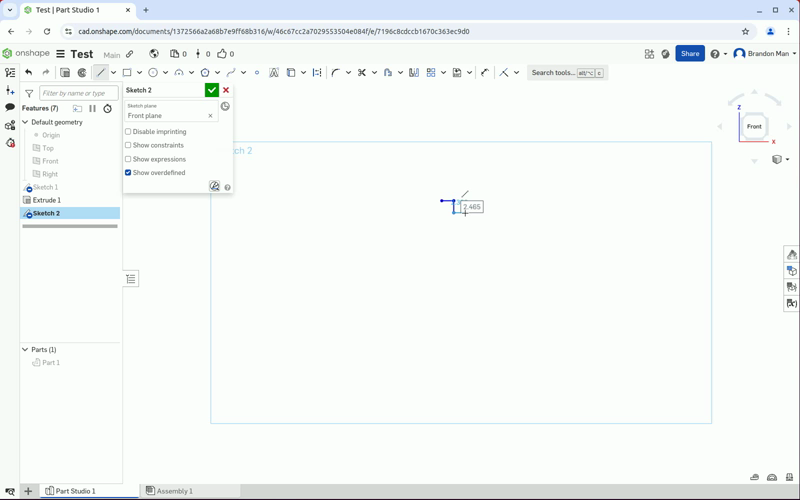
click(465, 212)
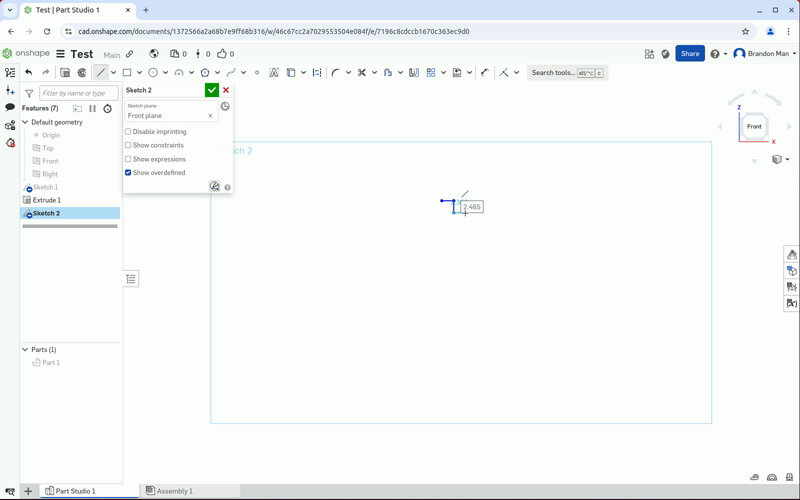
key_up(shift)
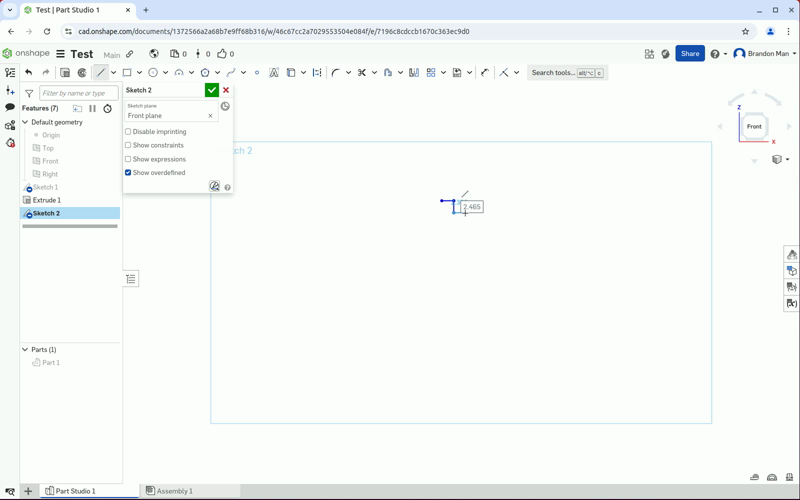
key_down(shift)
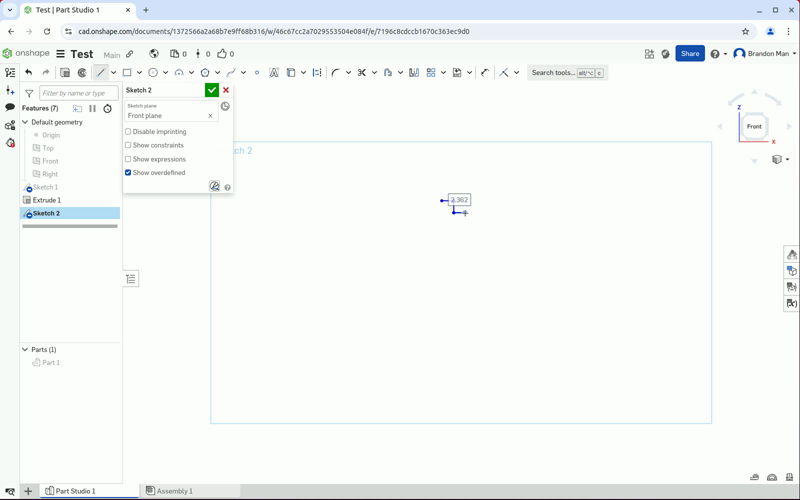
mouse_move(495, 212)
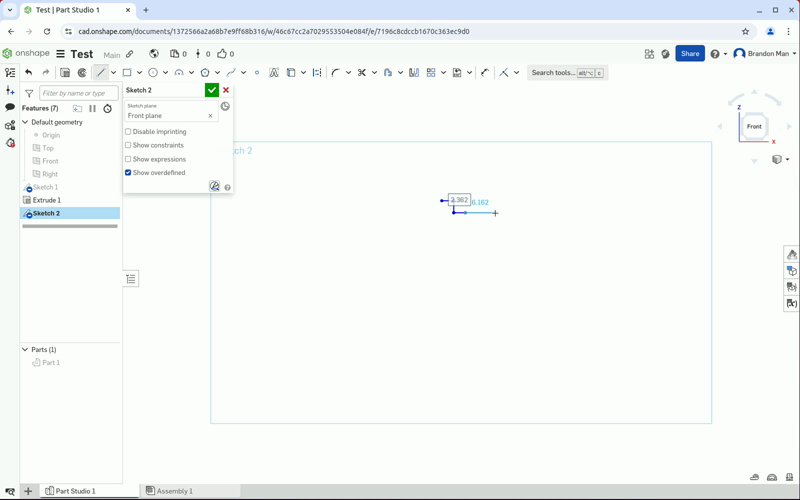
mouse_move(465, 189)
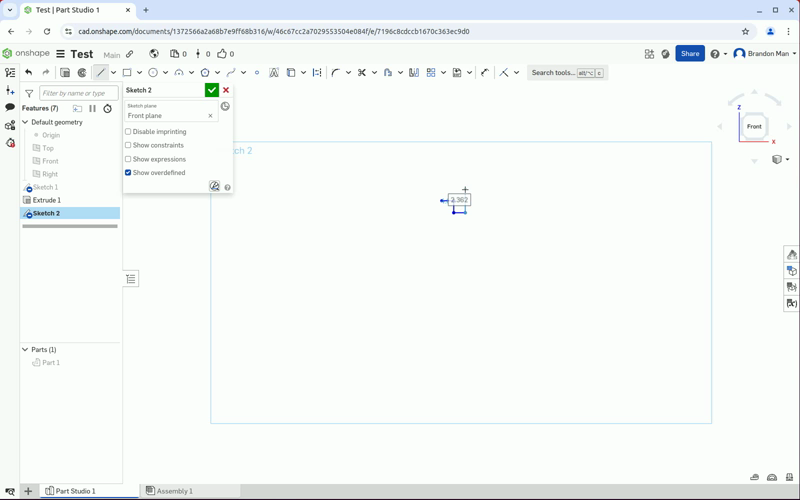
click(465, 189)
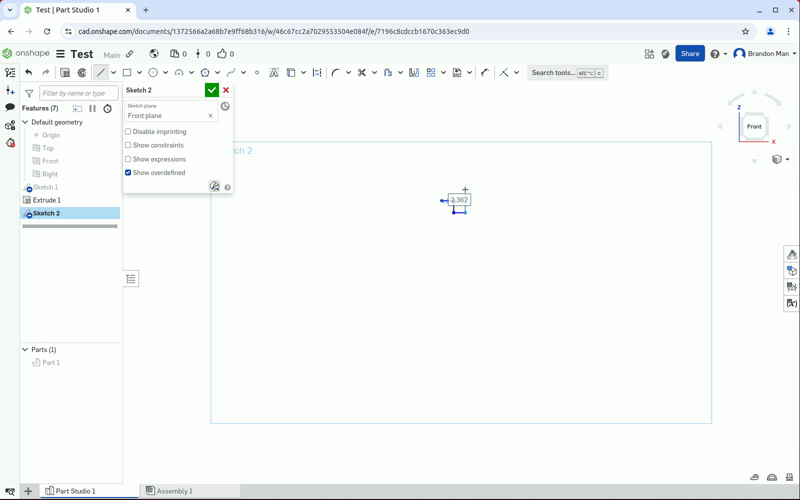
key_up(shift)
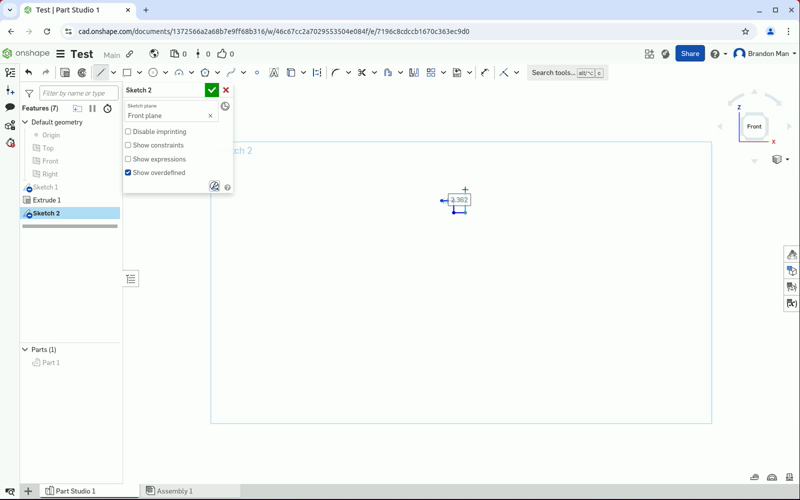
key_down(shift)
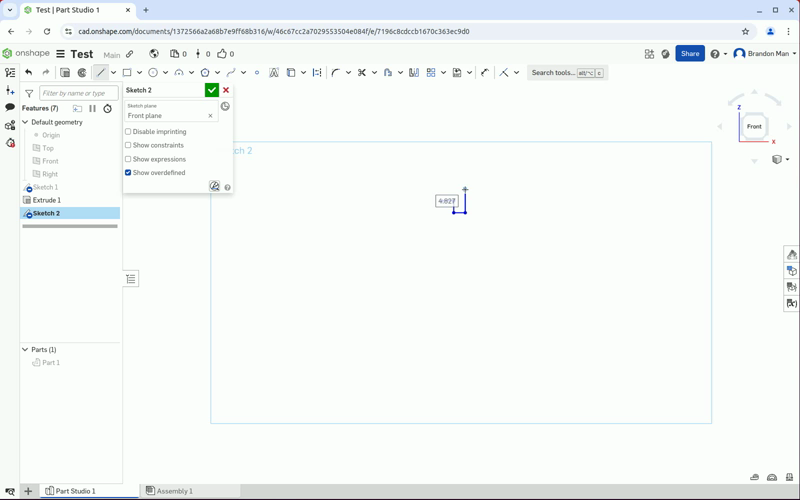
mouse_move(495, 189)
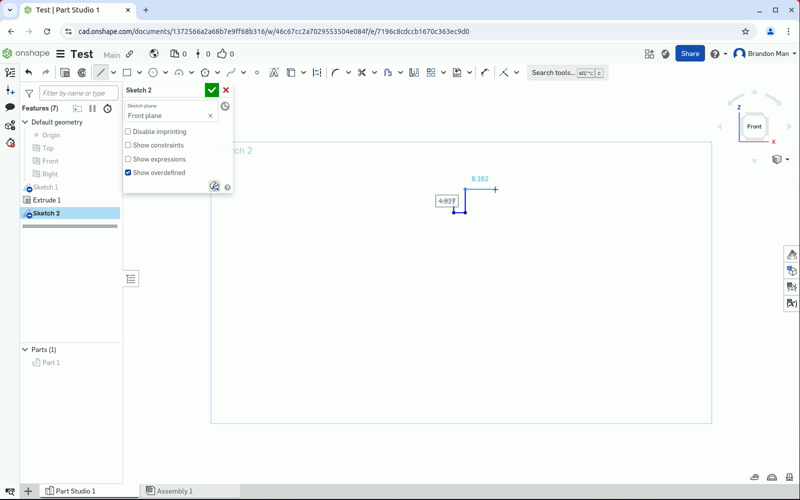
mouse_move(441, 189)
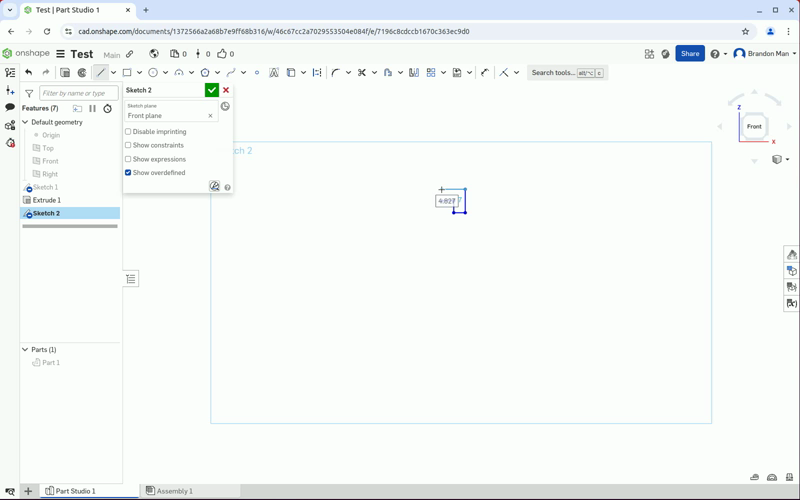
click(441, 189)
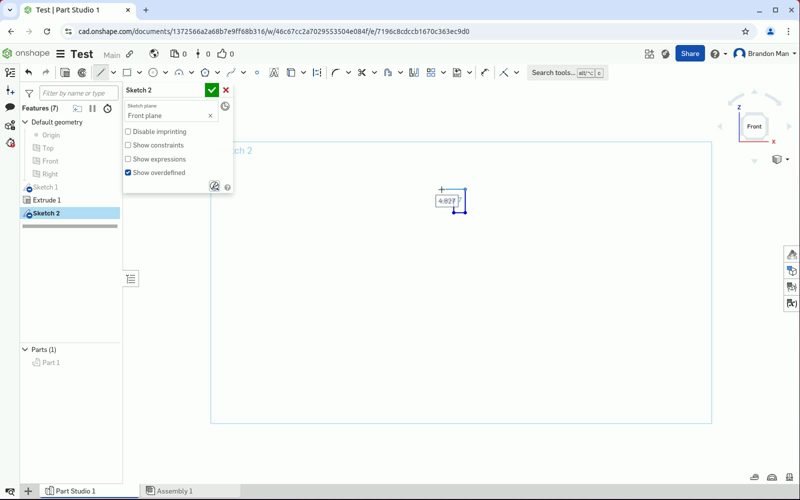
key_up(shift)
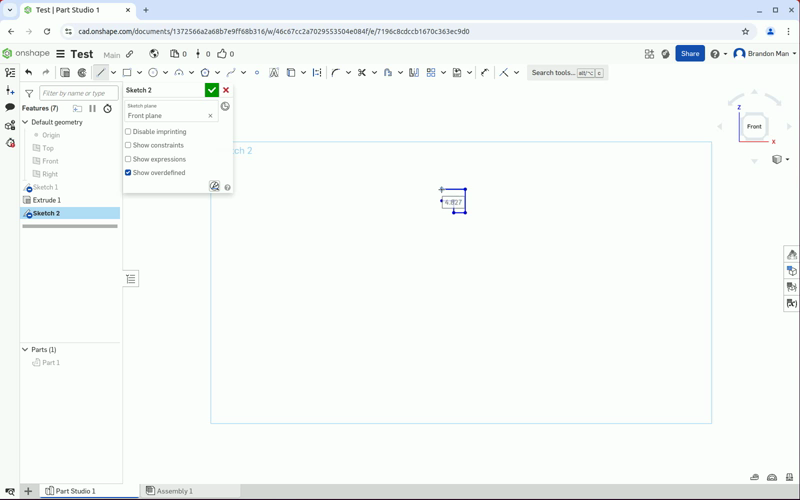
mouse_move(471, 189)
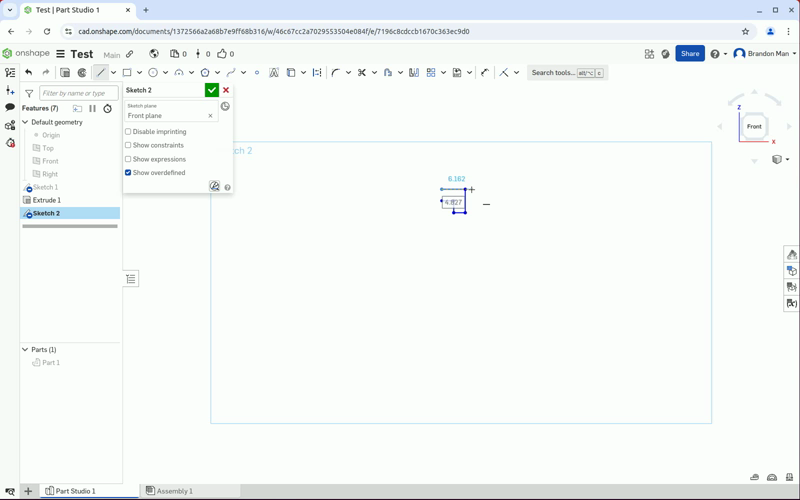
key_down(shift)
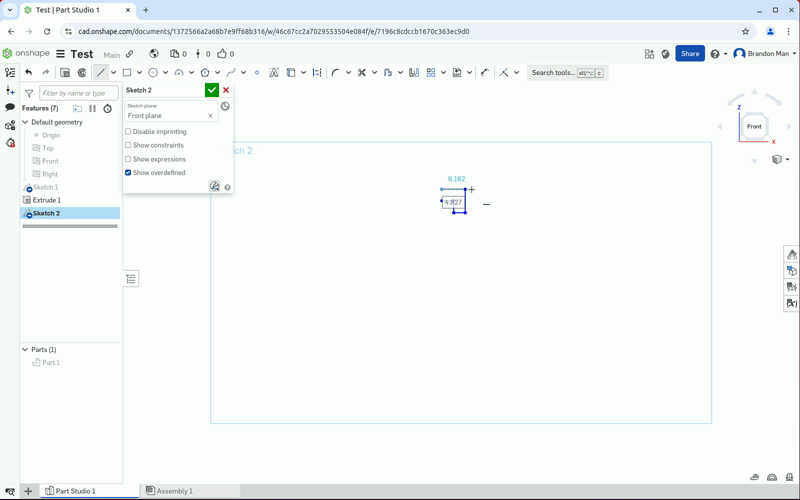
mouse_move(441, 200)
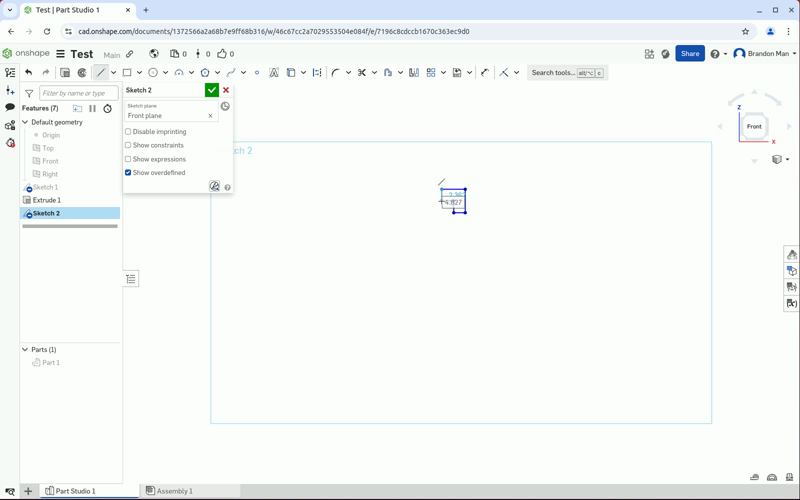
key_up(shift)
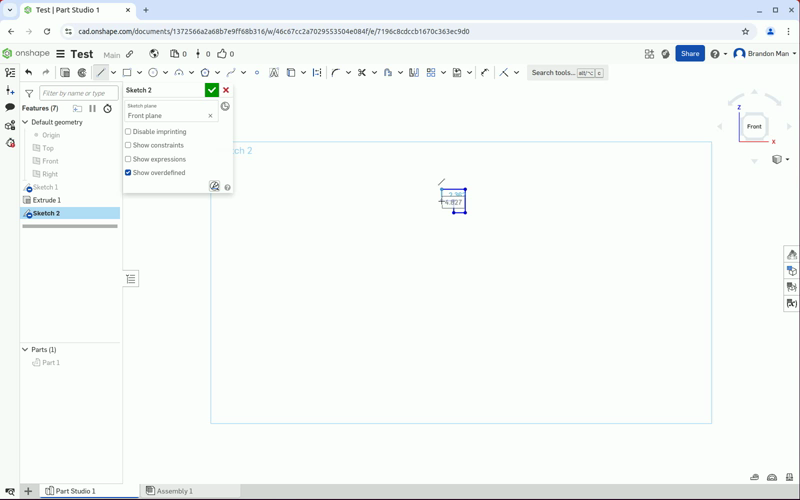
click(441, 200)
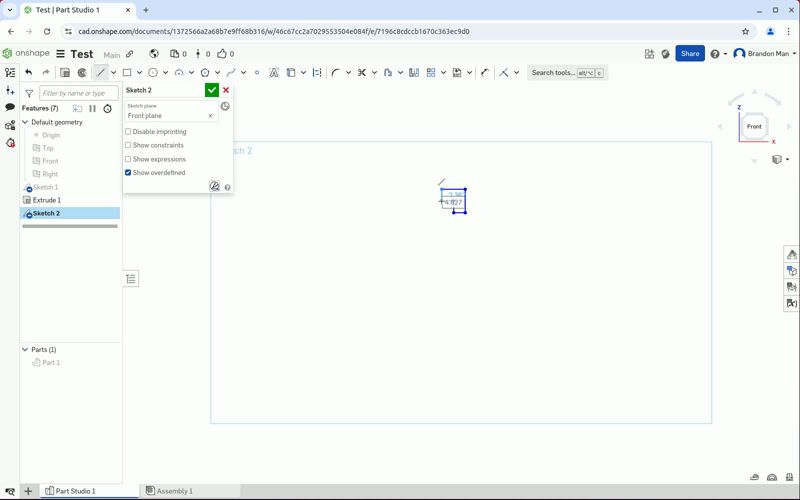
key(esc)
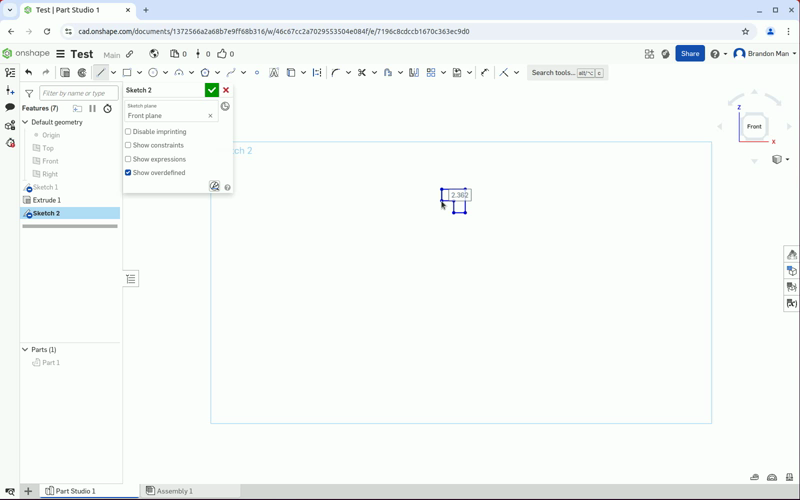
mouse_move(453, 197)
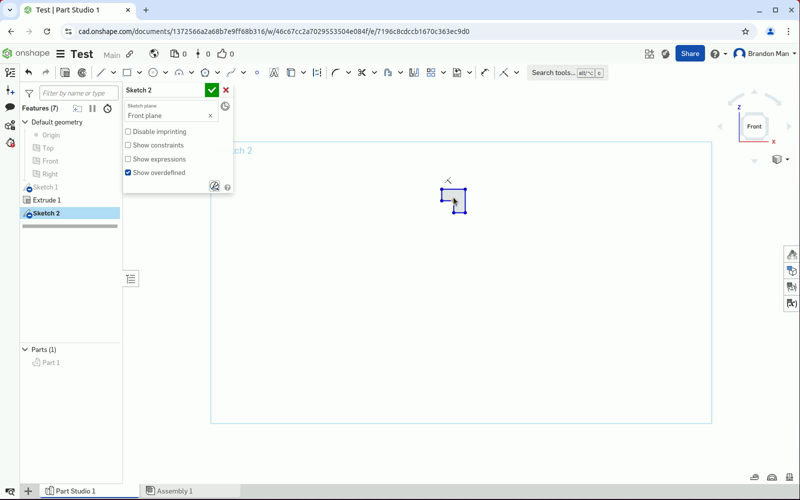
scroll(6)
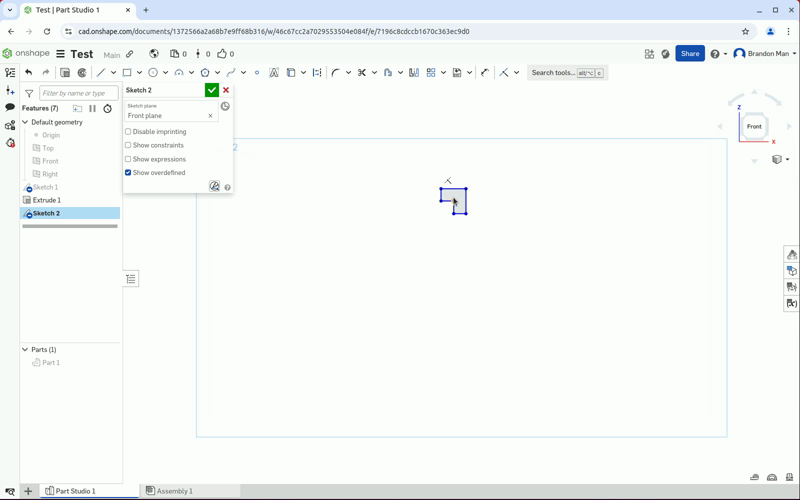
scroll(6)
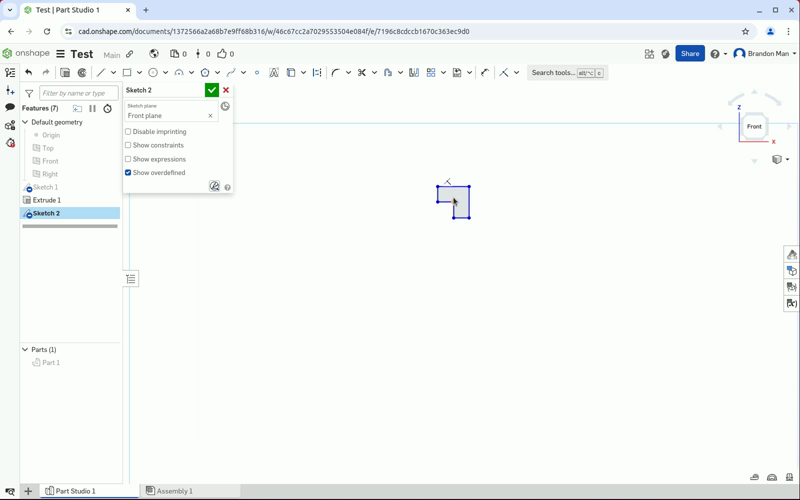
scroll(6)
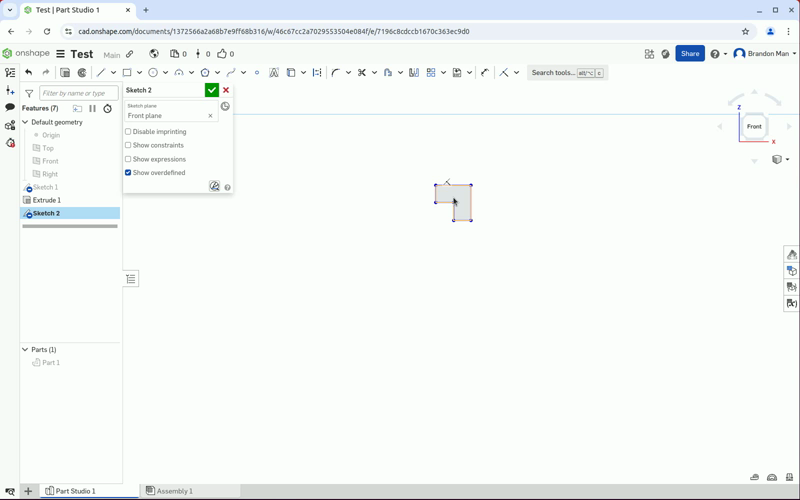
scroll(6)
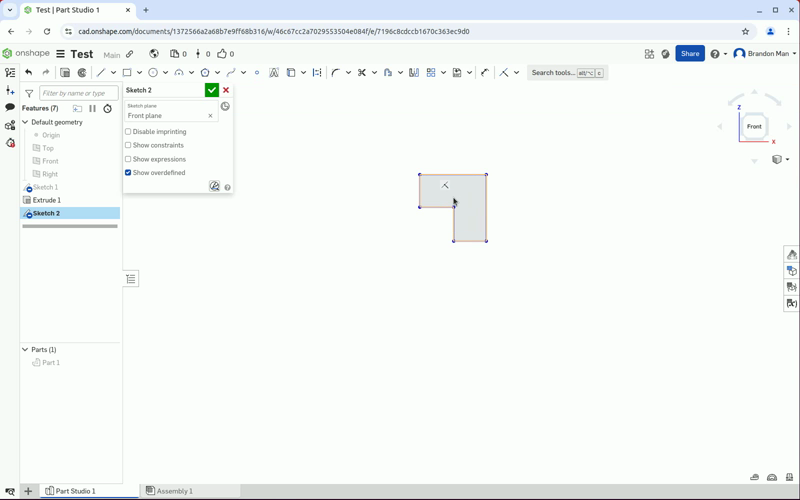
scroll(6)
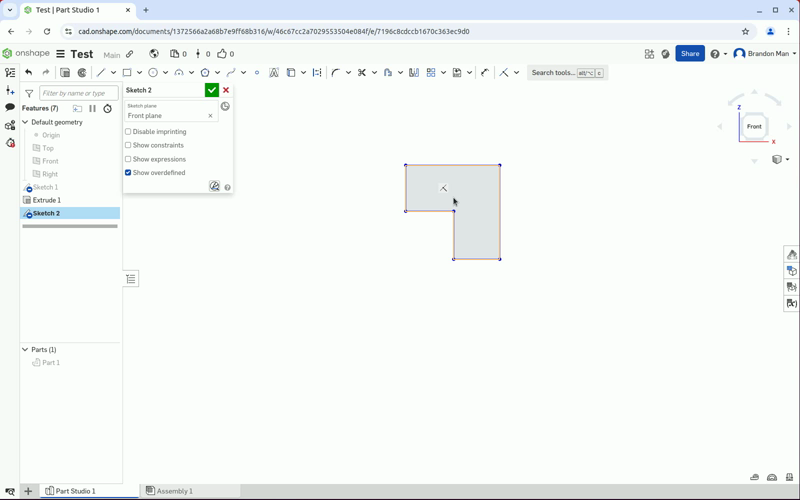
scroll(6)
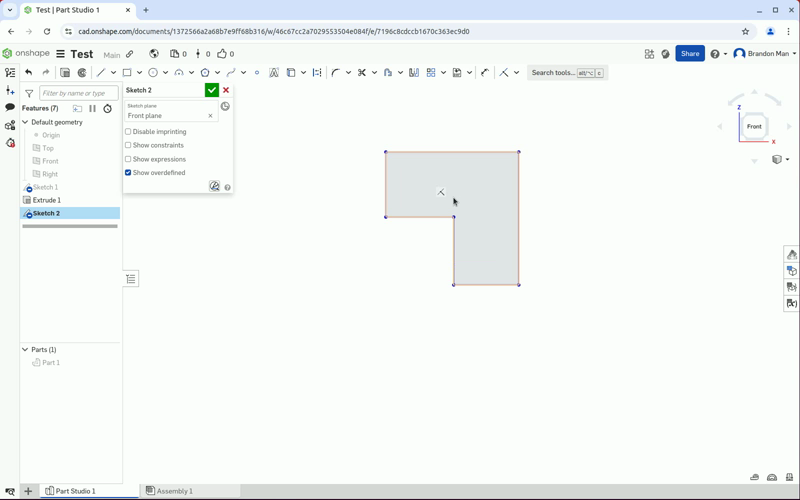
scroll(6)
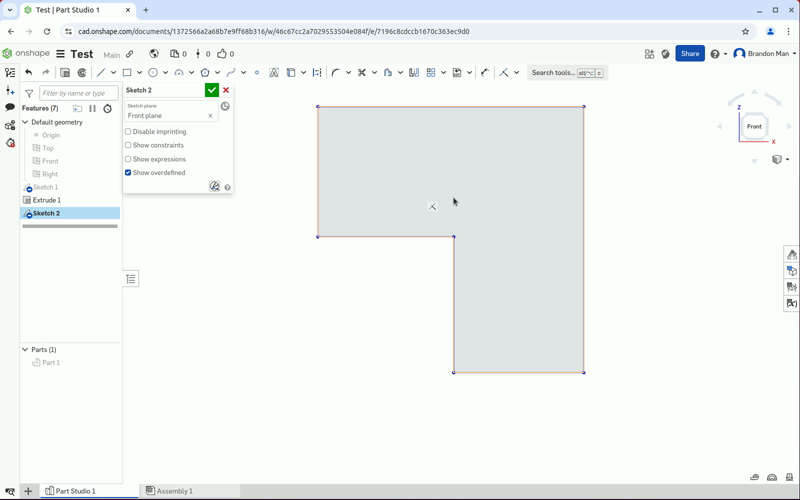
click(453, 197)
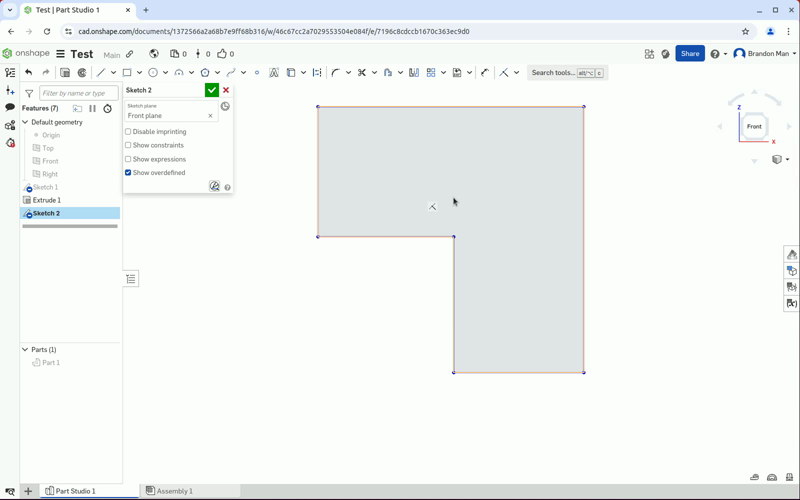
scroll(-6)
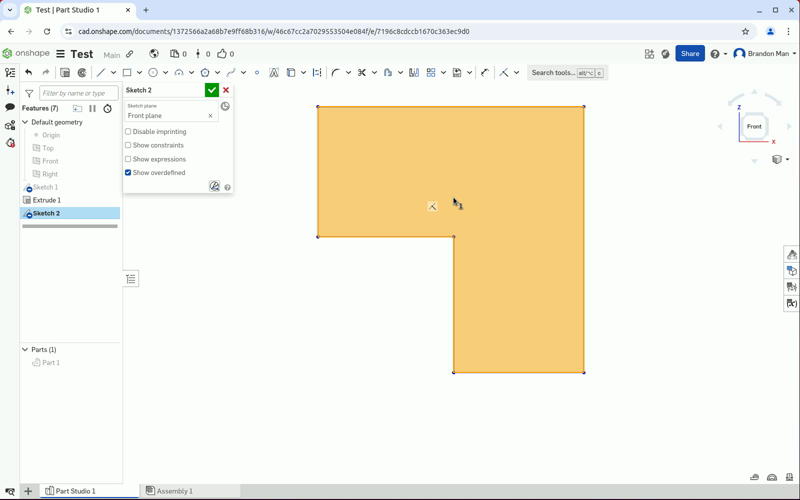
scroll(-6)
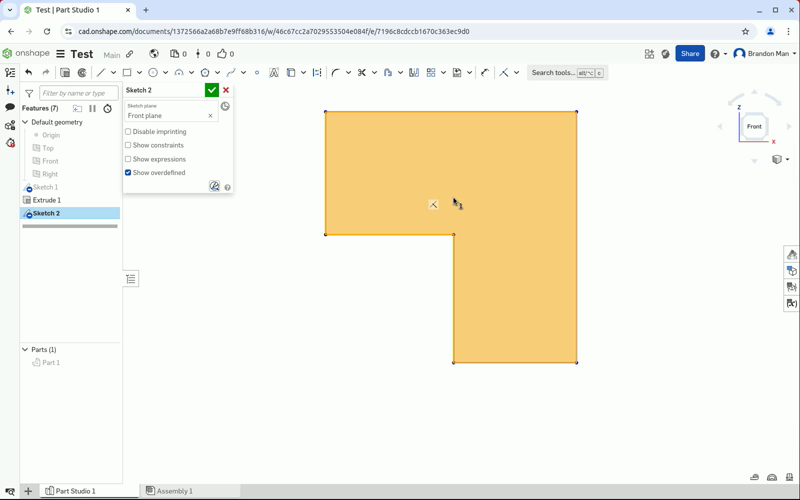
scroll(-6)
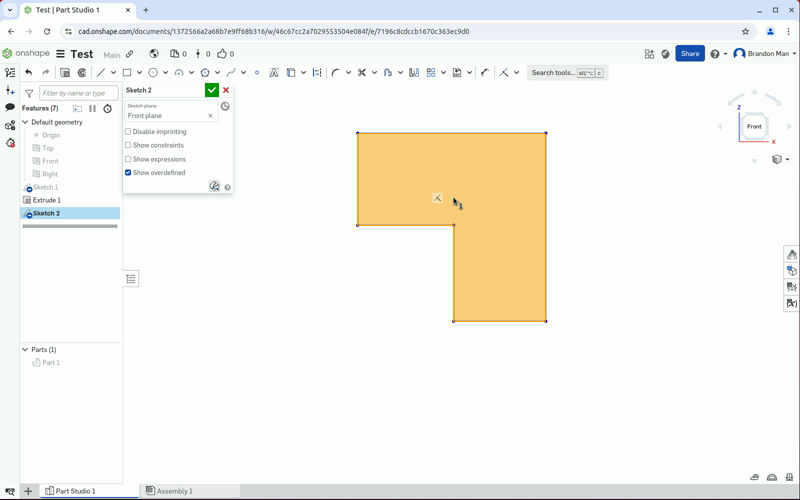
scroll(-6)
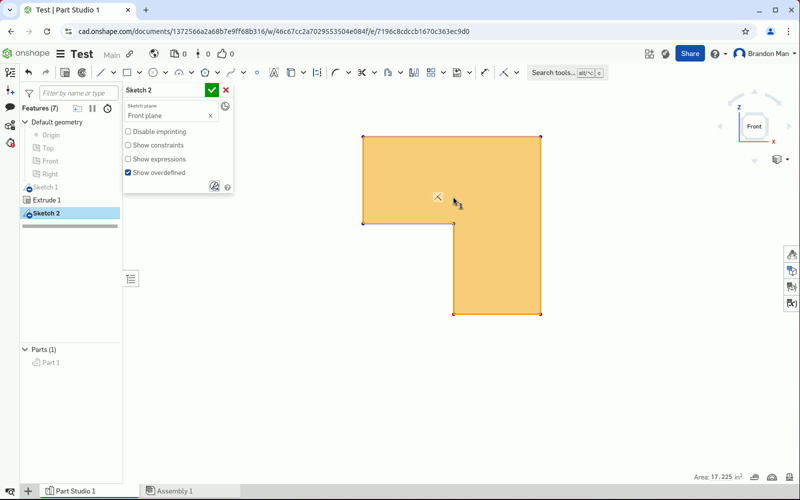
scroll(-6)
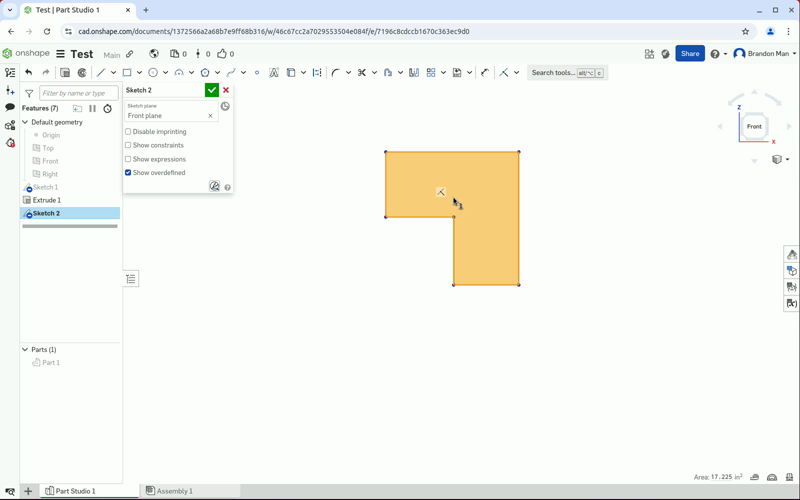
scroll(-6)
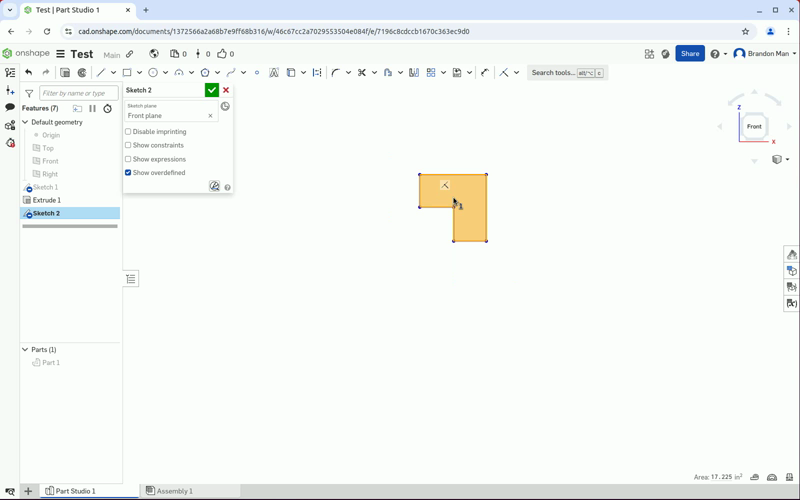
scroll(-6)
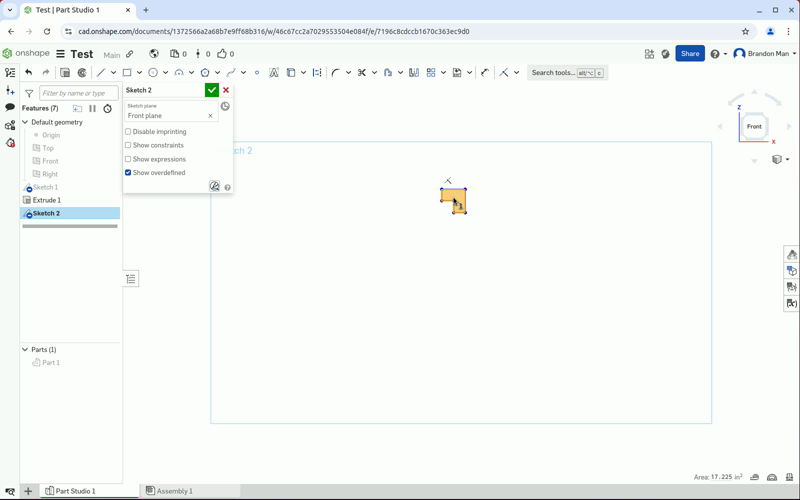
mouse_move(73, 352)
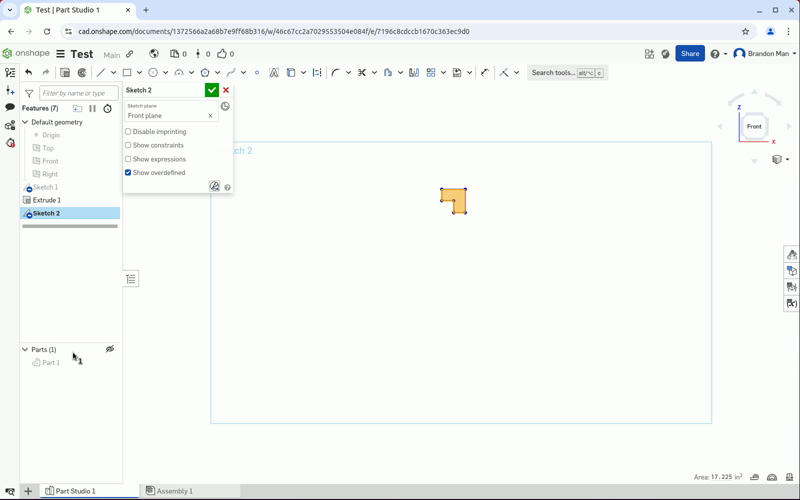
key(shift+y)
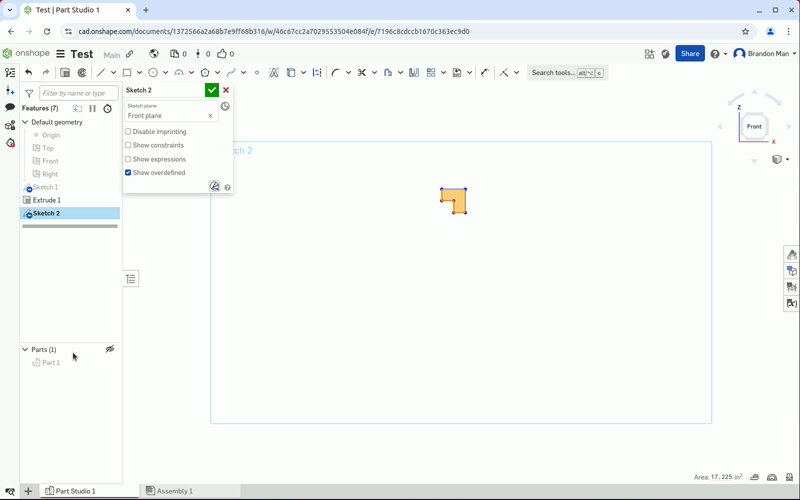
key(shift+e)
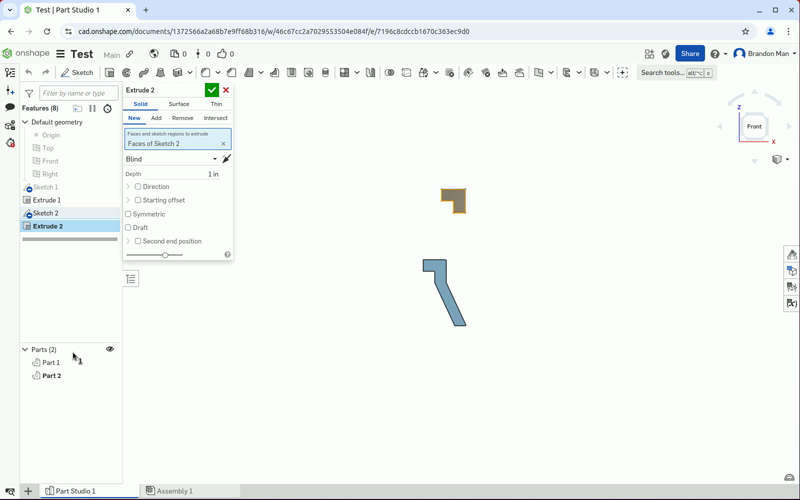
mouse_move(143, 106)
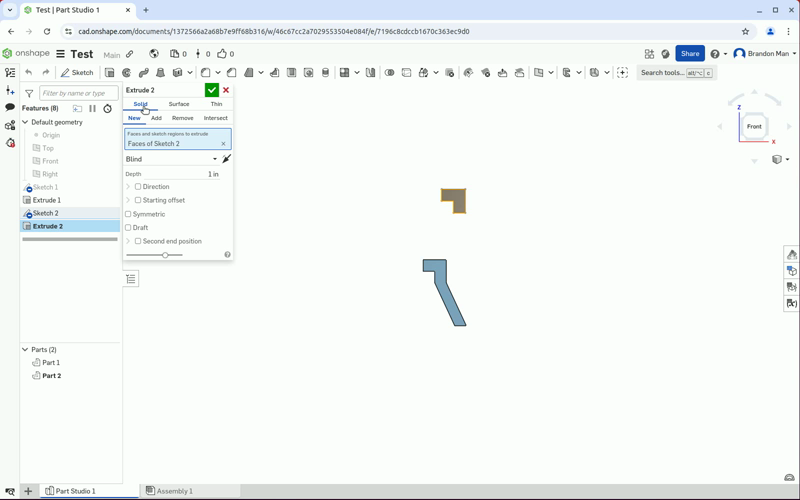
click(143, 106)
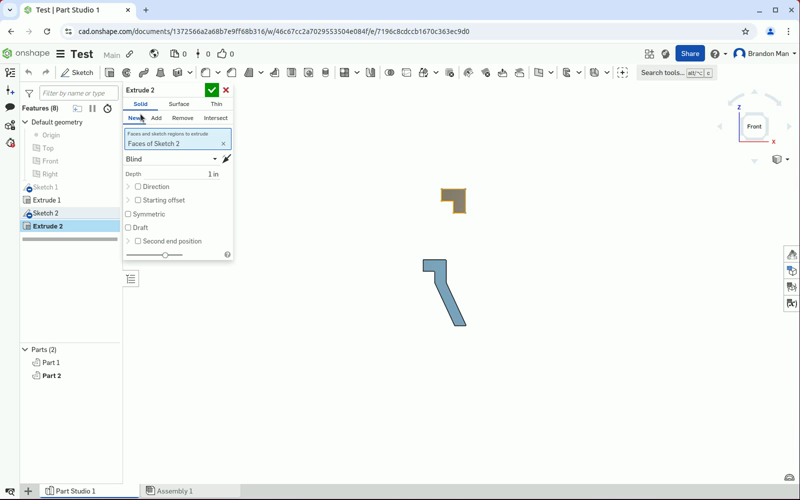
mouse_move(137, 120)
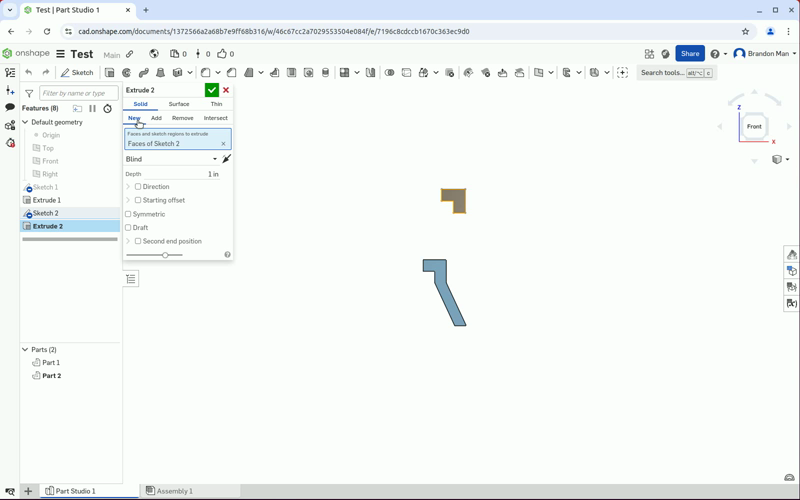
click(137, 120)
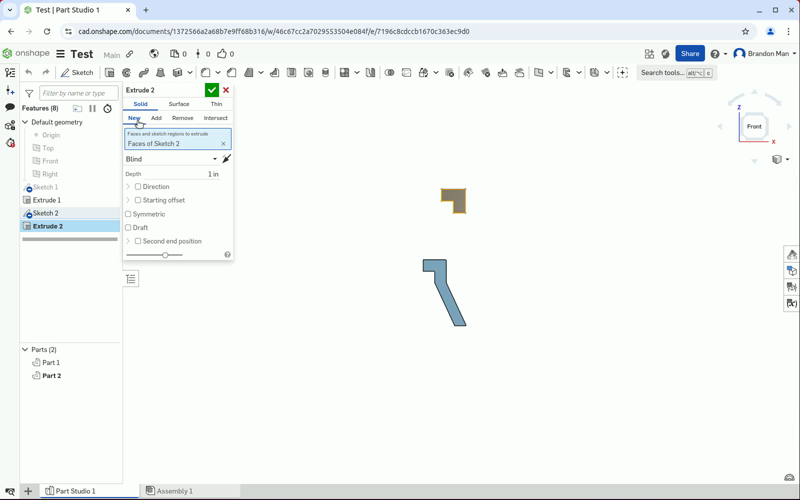
key(tab, 4)
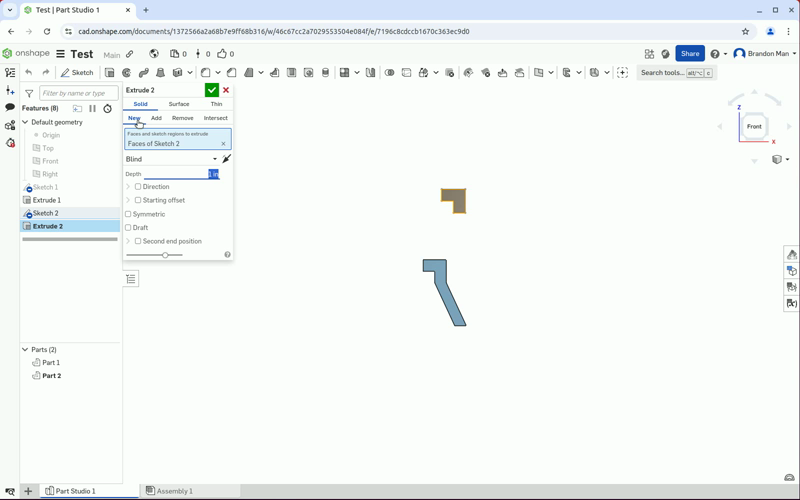
text(0.481)
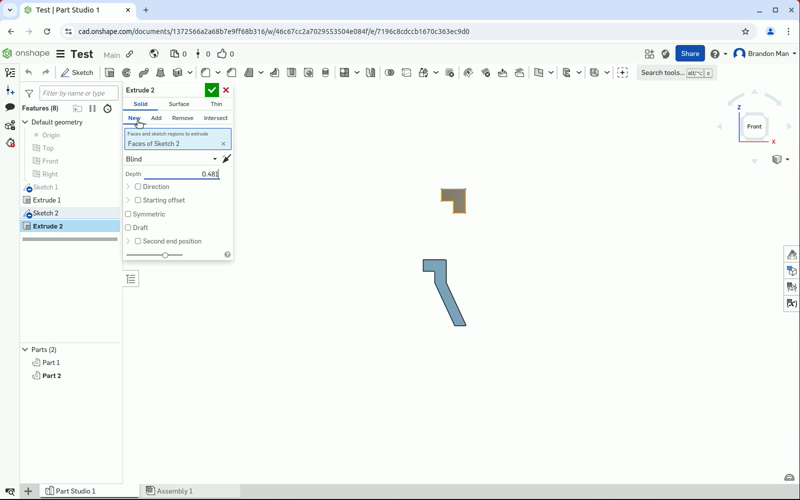
key(enter)
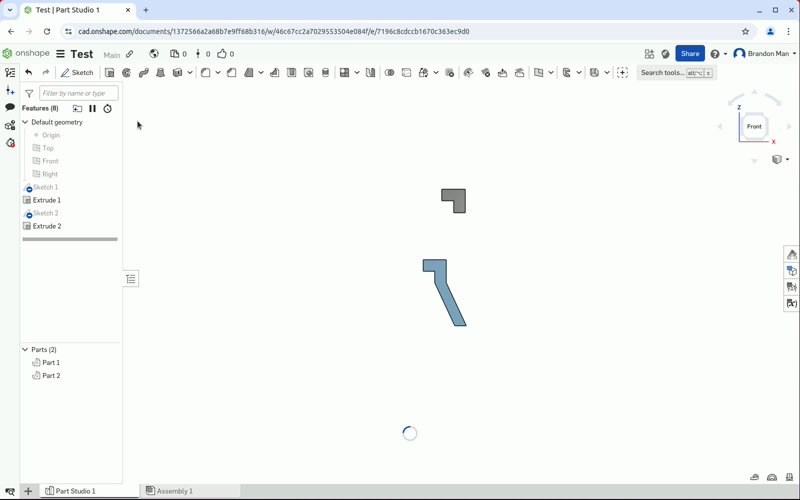
key(shift+h)
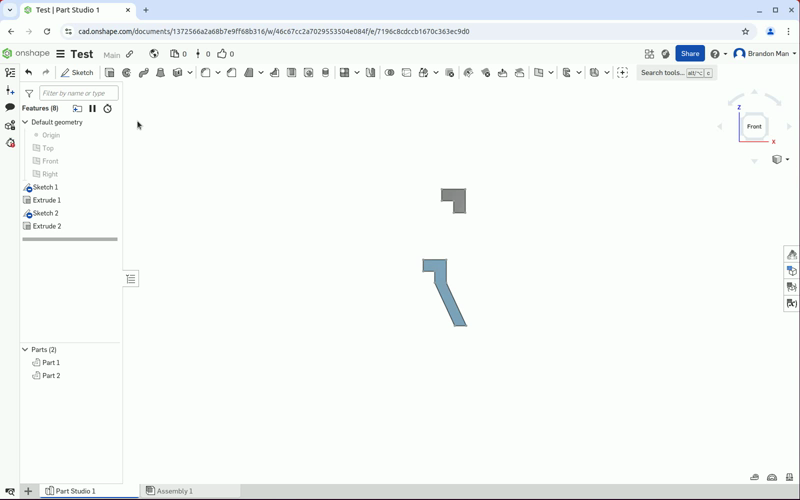
key(shift+h)
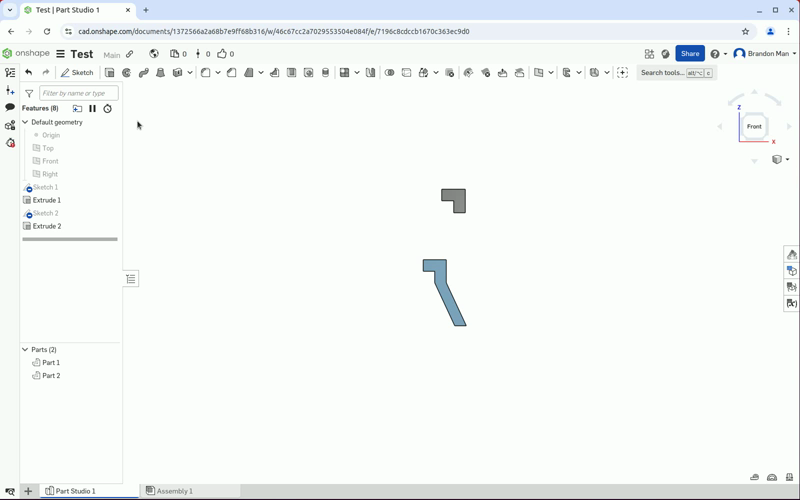
mouse_move(73, 189)
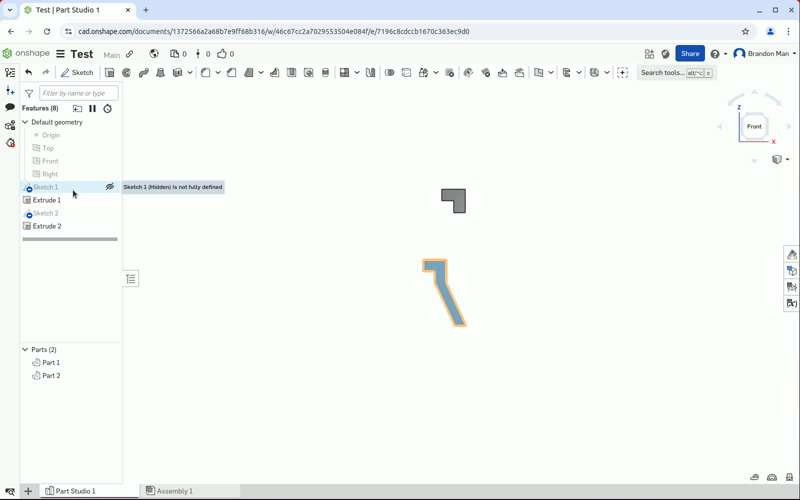
click(73, 189)
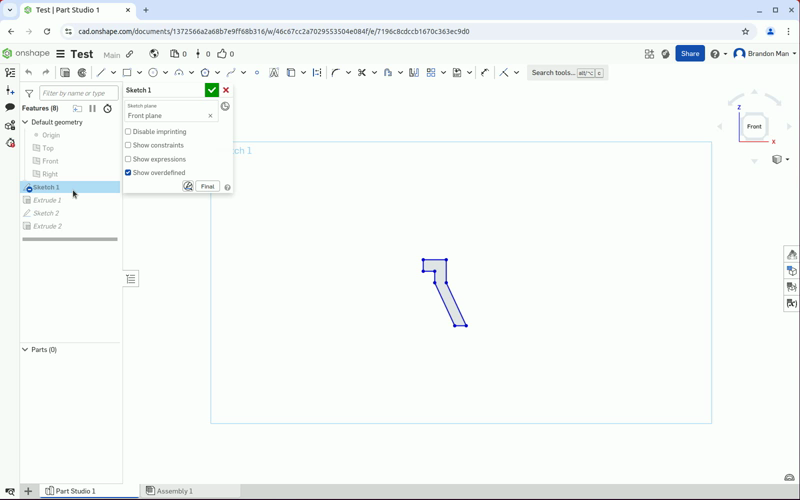
mouse_move(229, 92)
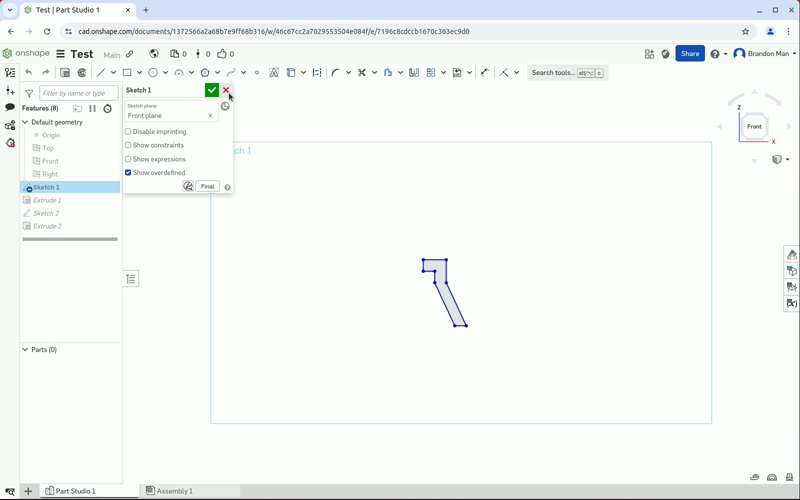
click(229, 92)
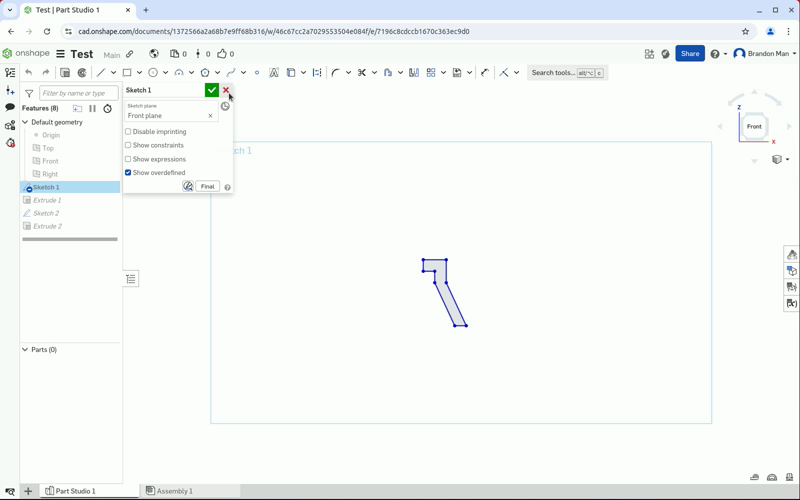
key(shift+s)
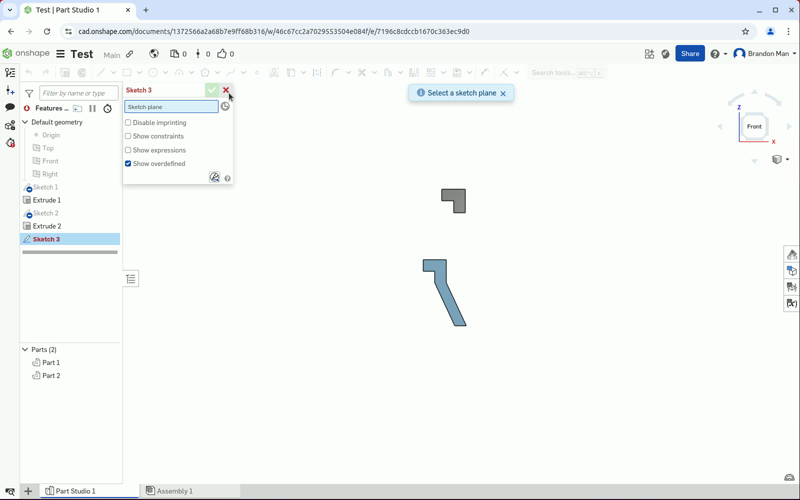
mouse_move(73, 163)
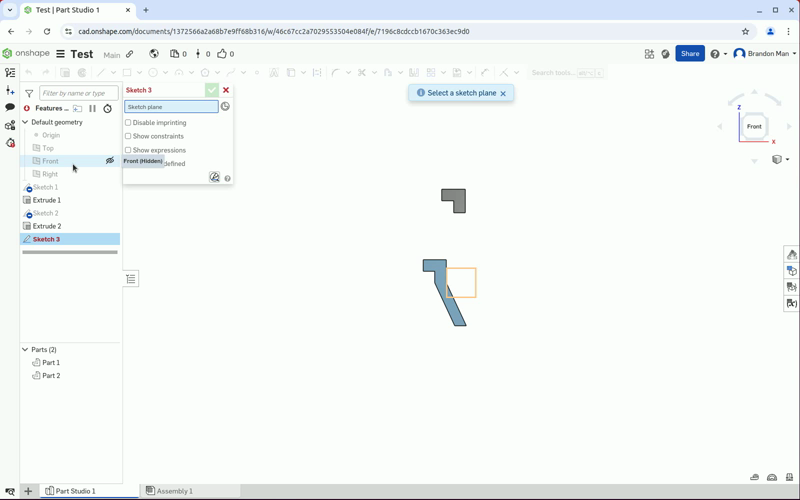
click(73, 163)
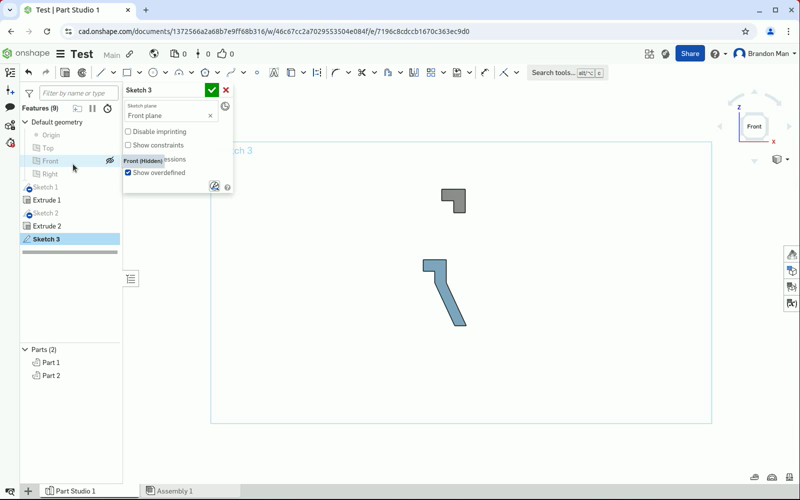
mouse_move(73, 352)
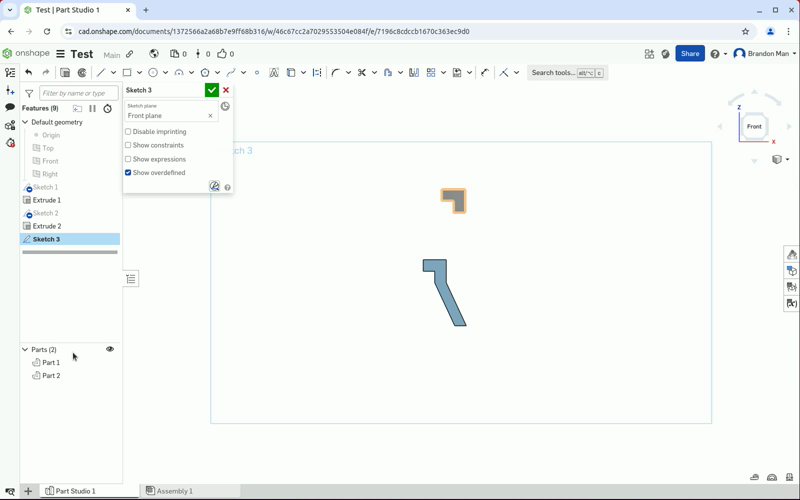
key(y)
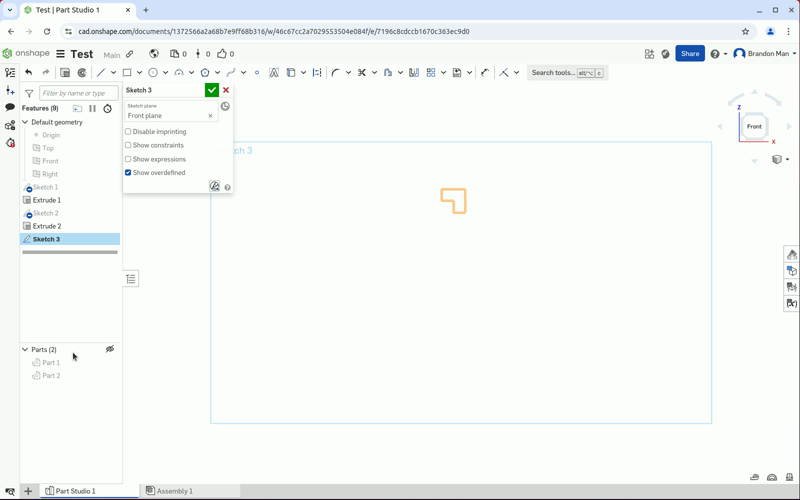
key(l)
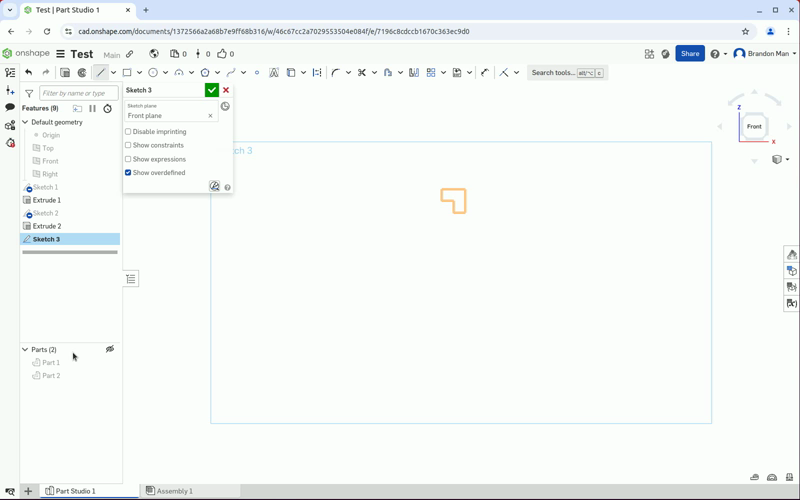
key_down(shift)
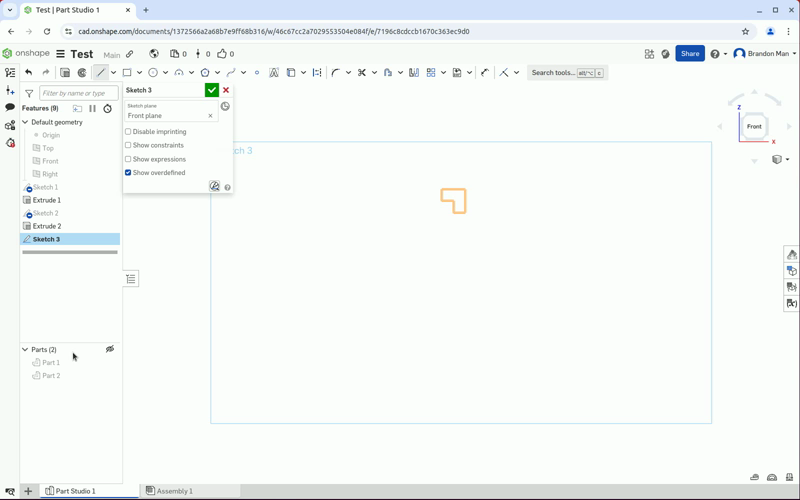
mouse_move(507, 286)
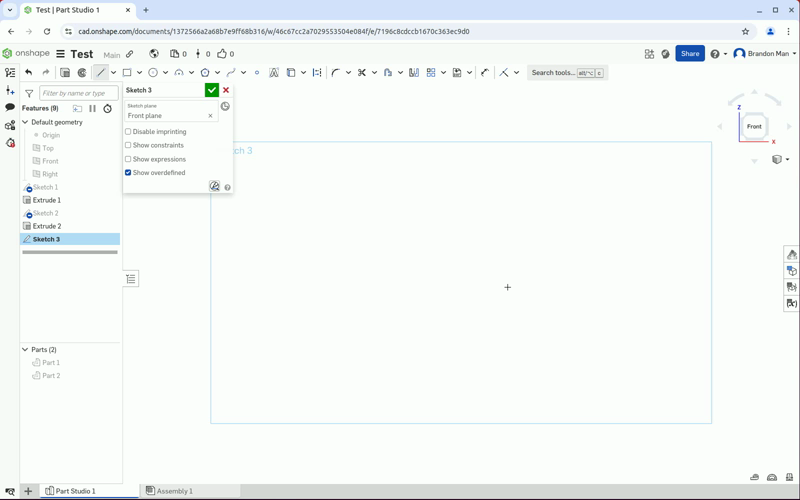
click(507, 286)
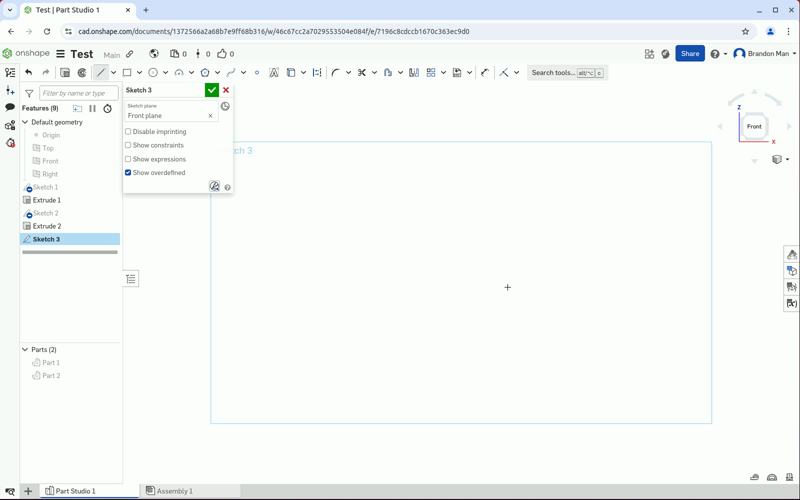
key_up(shift)
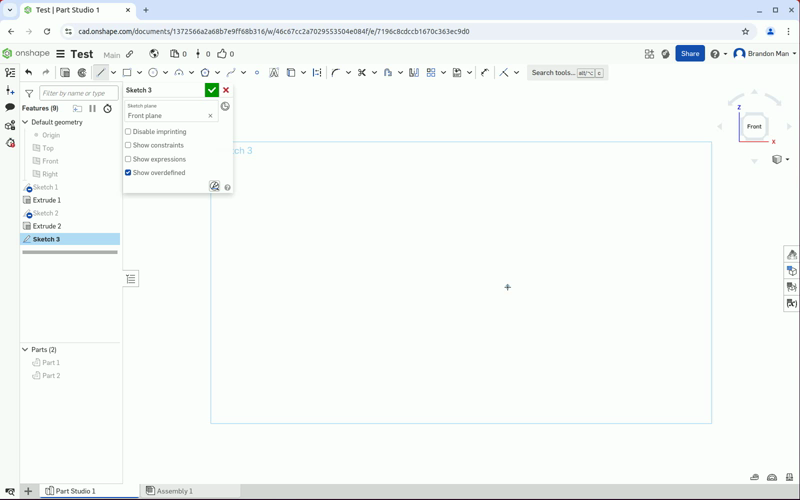
key_down(shift)
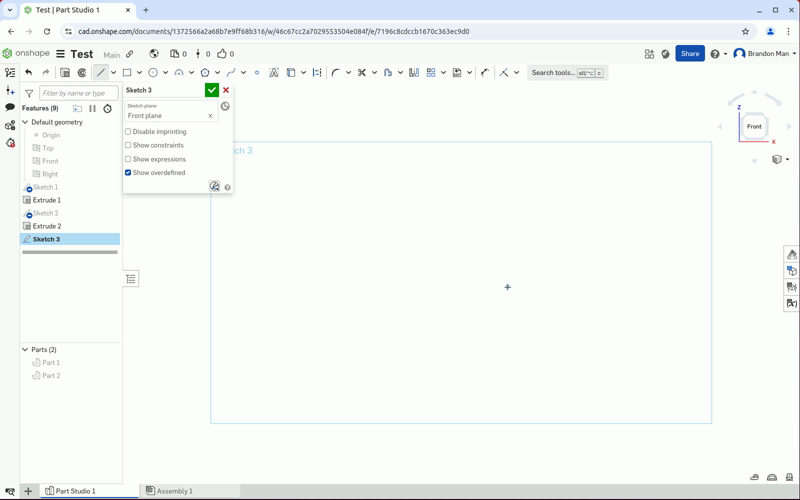
mouse_move(537, 286)
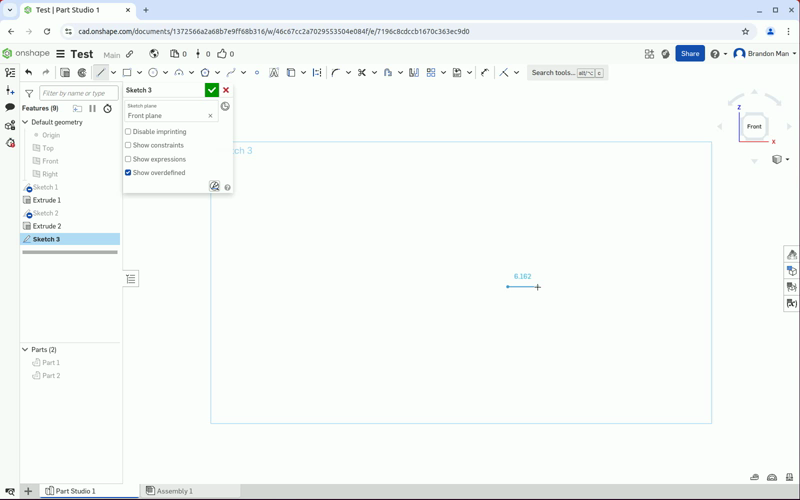
mouse_move(522, 286)
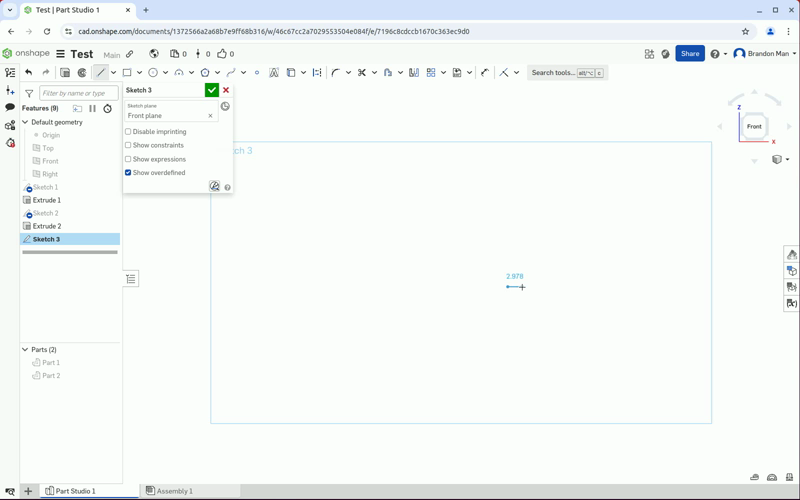
click(522, 286)
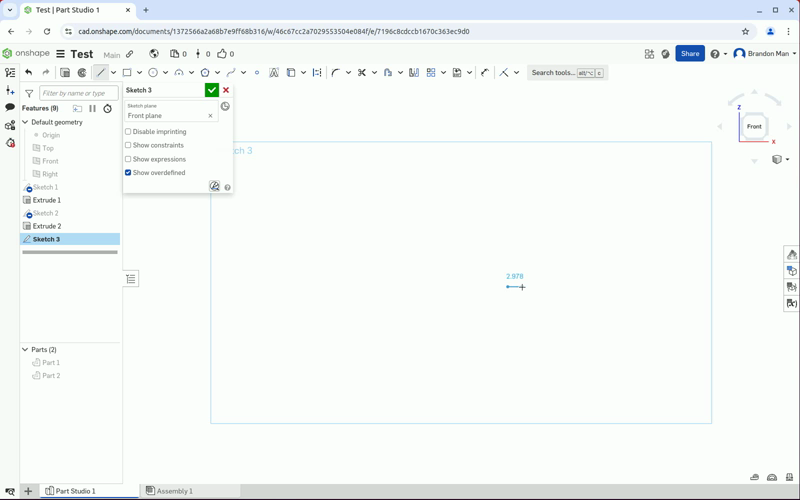
key_up(shift)
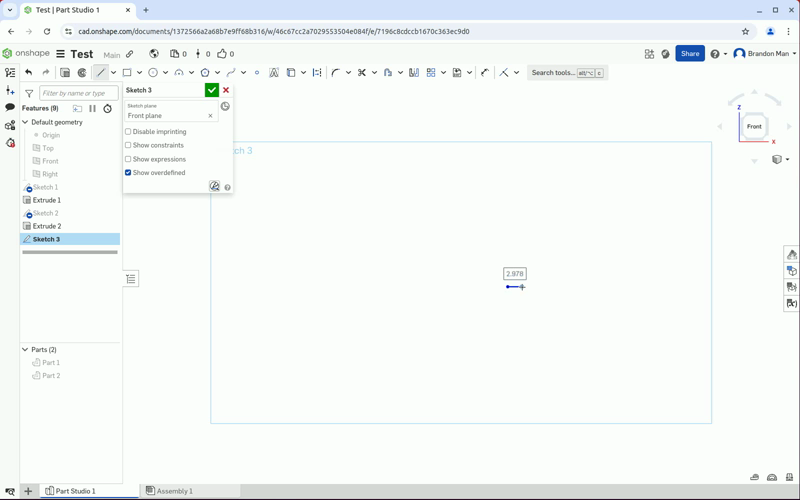
key_down(shift)
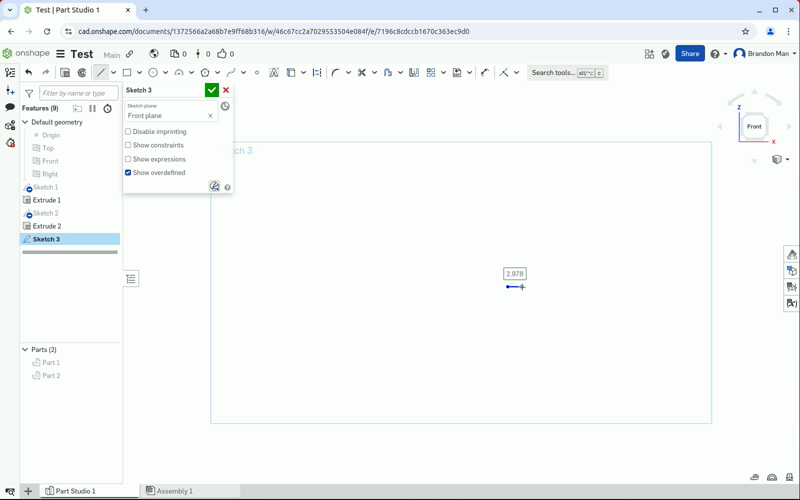
mouse_move(552, 286)
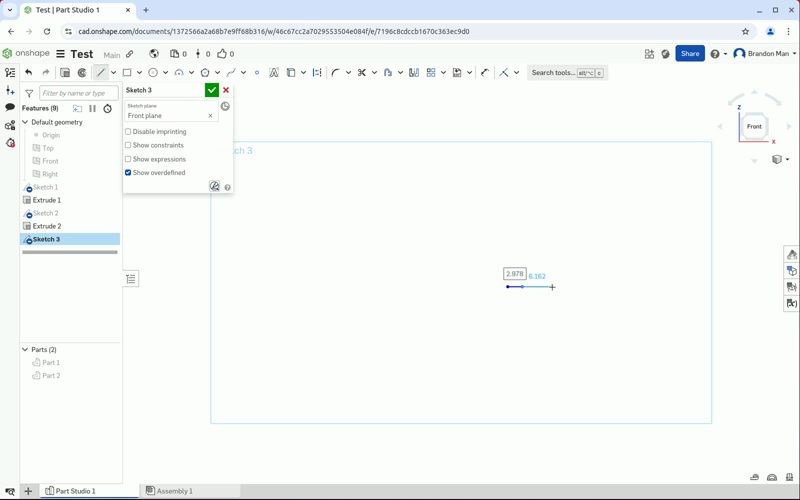
mouse_move(522, 275)
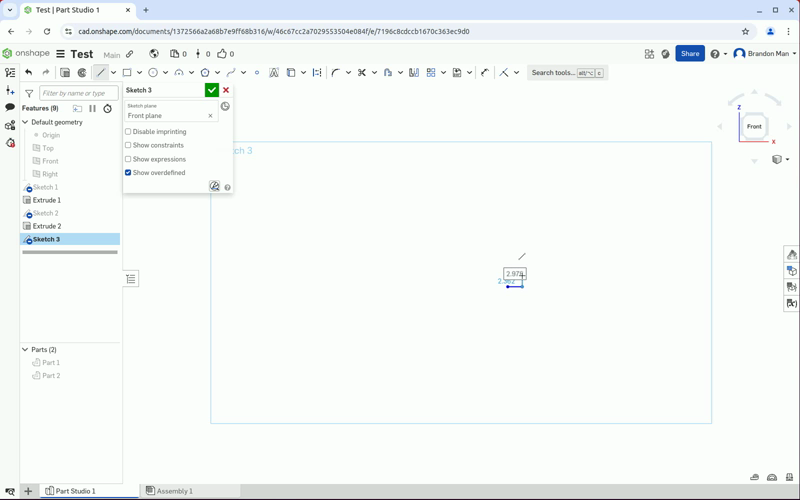
click(522, 275)
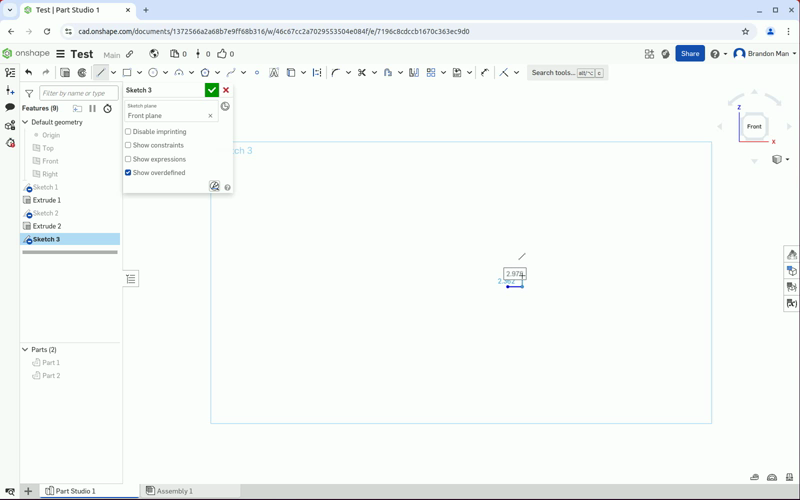
key_up(shift)
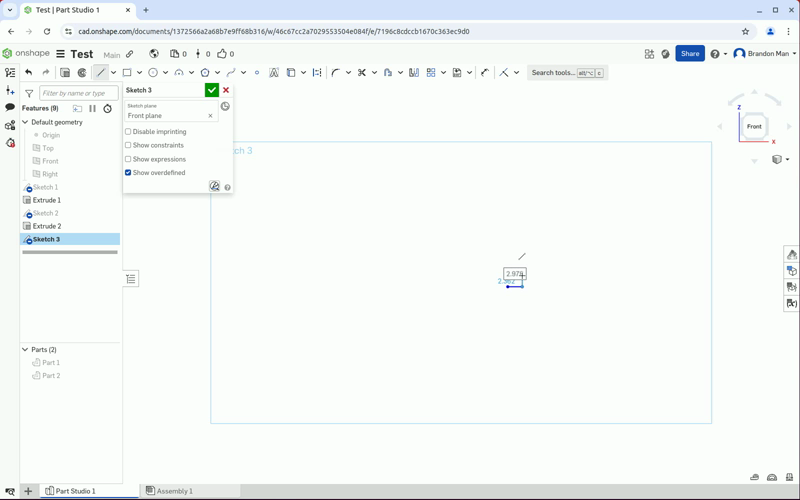
key_down(shift)
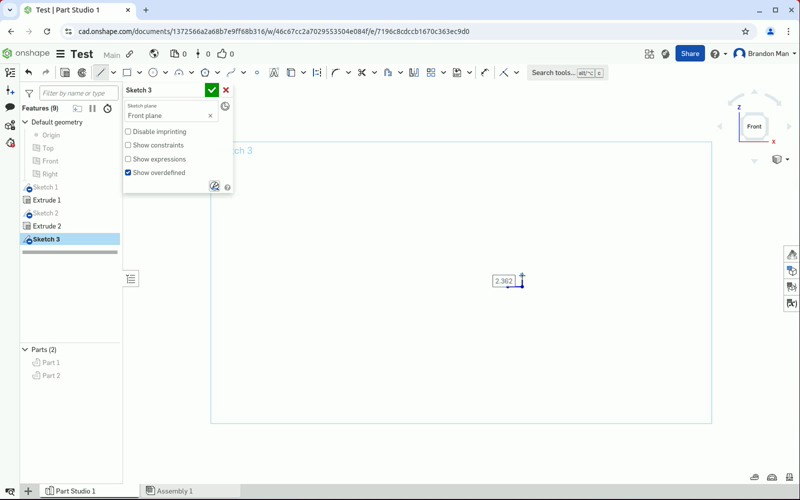
mouse_move(552, 275)
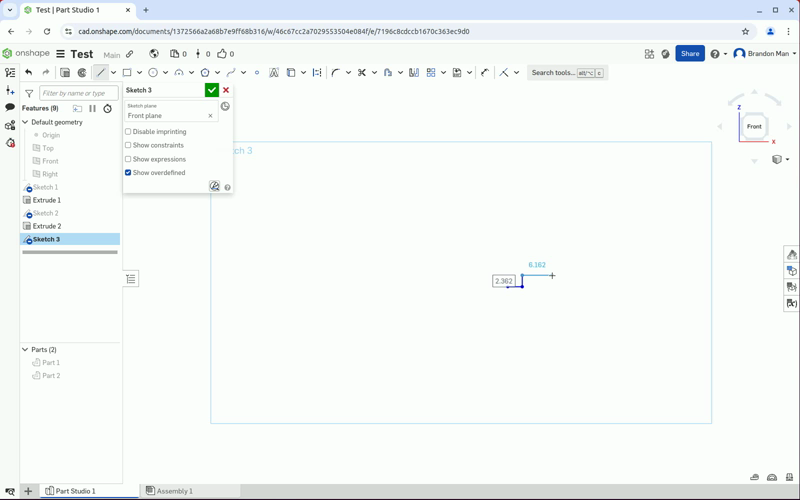
mouse_move(533, 275)
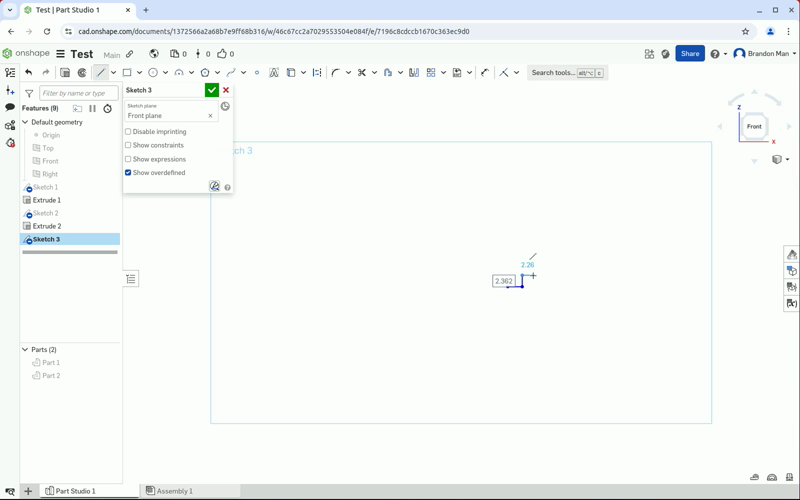
click(533, 275)
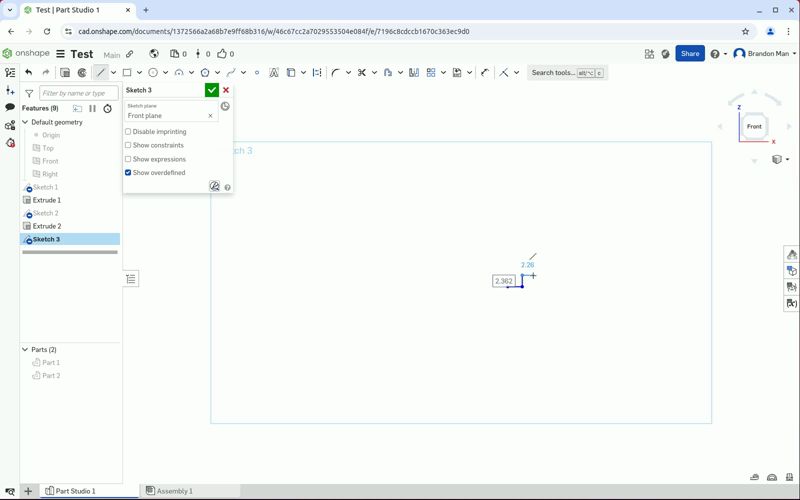
key_up(shift)
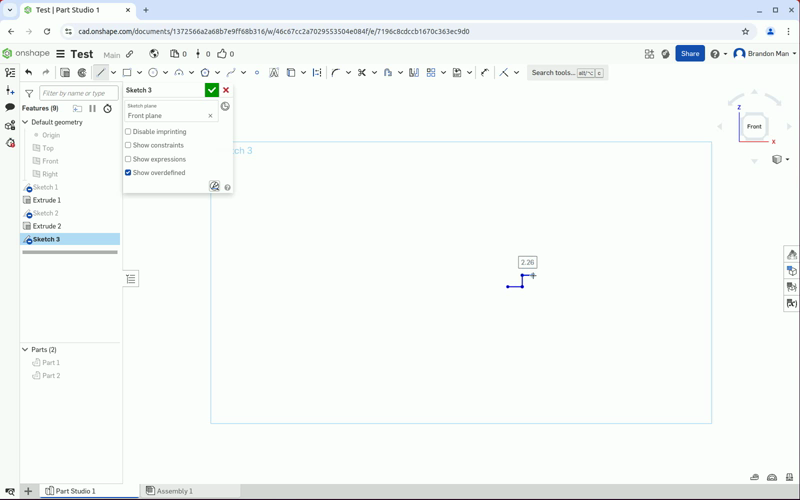
key_down(shift)
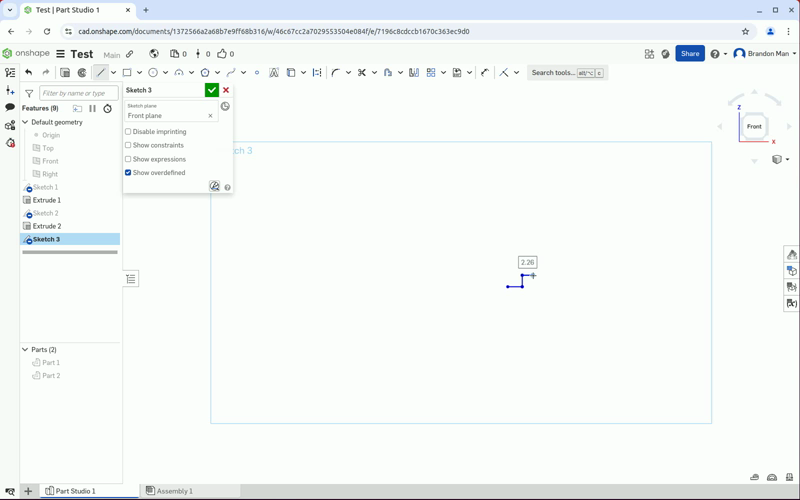
mouse_move(563, 275)
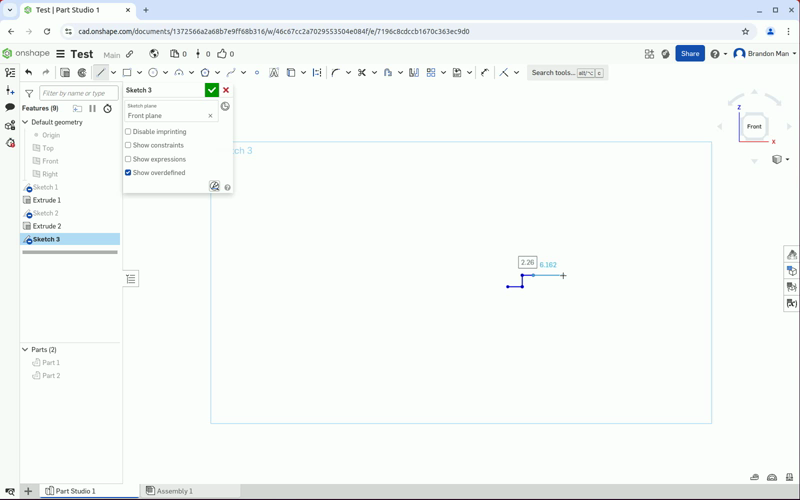
mouse_move(533, 312)
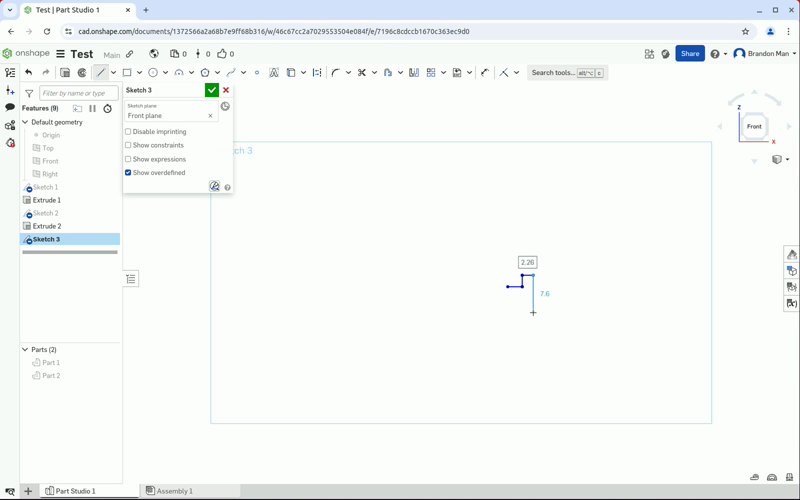
click(533, 312)
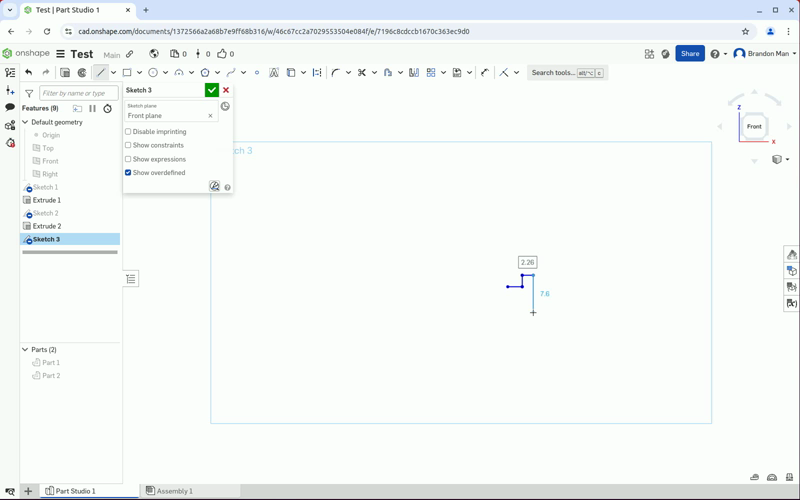
key_up(shift)
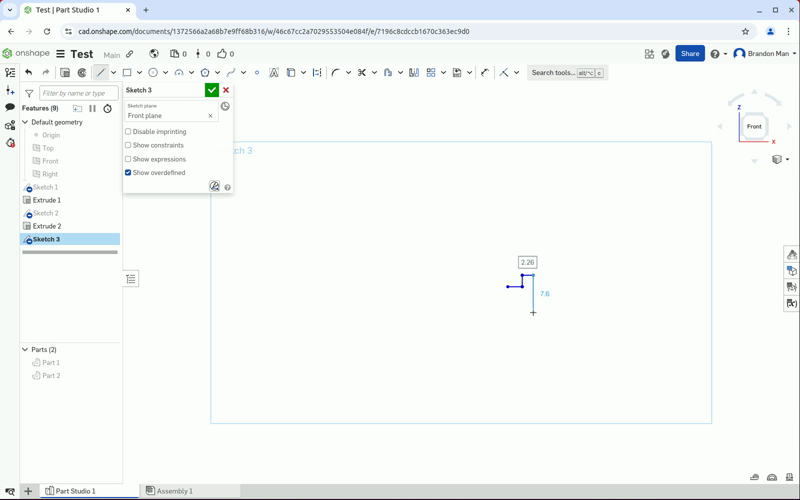
key_down(shift)
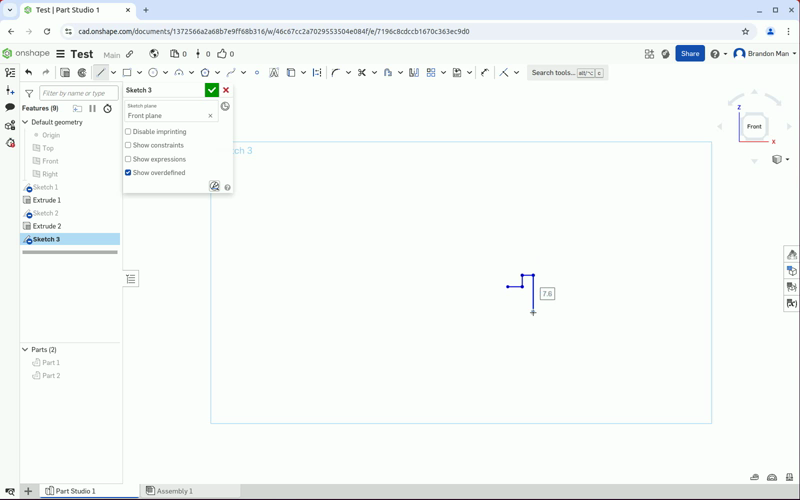
mouse_move(563, 312)
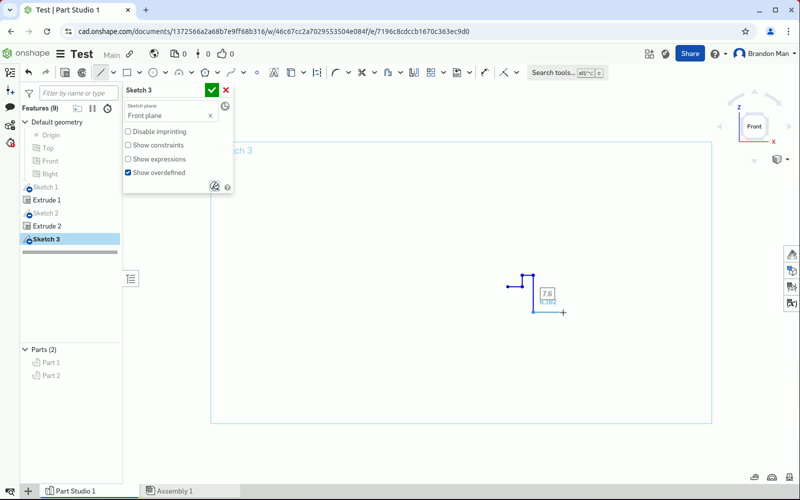
mouse_move(544, 312)
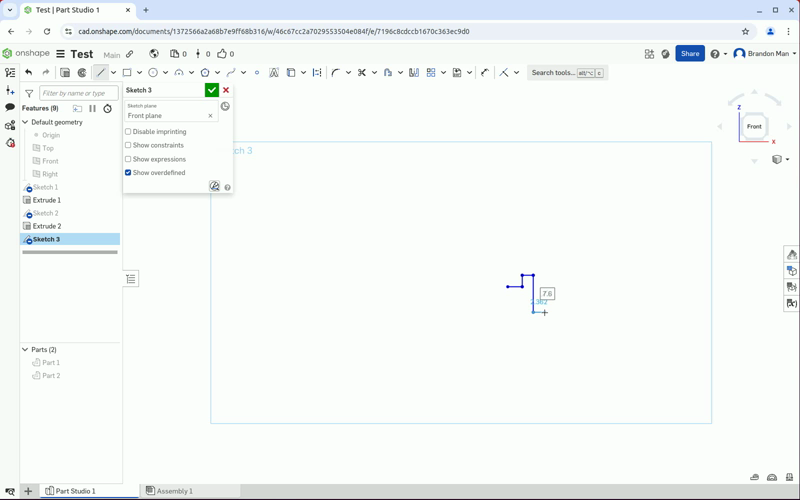
click(544, 312)
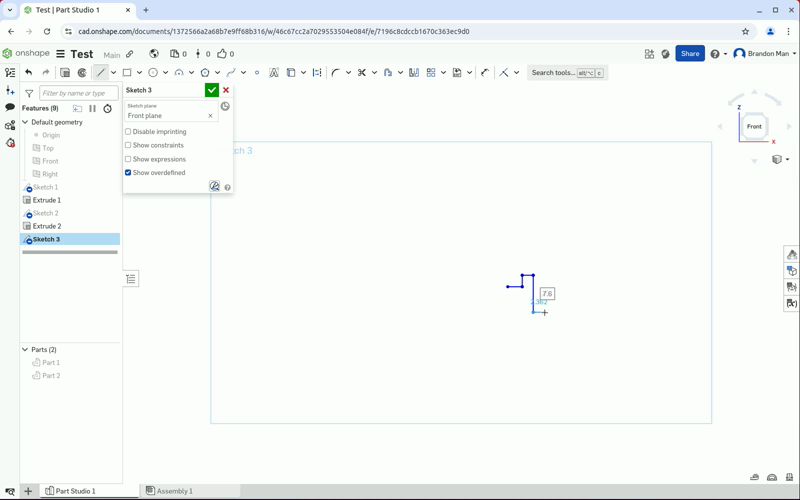
key_up(shift)
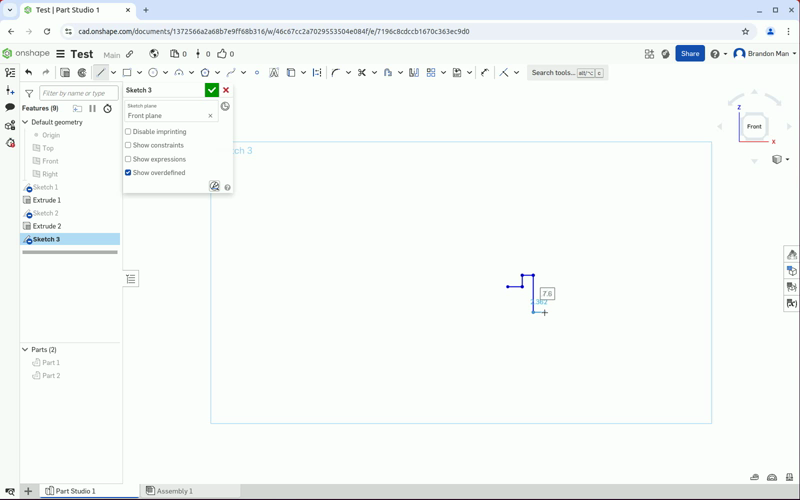
key_down(shift)
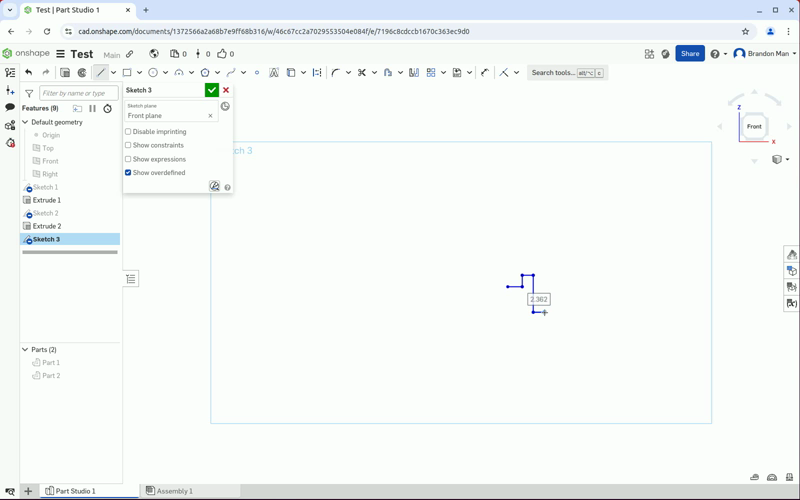
mouse_move(574, 312)
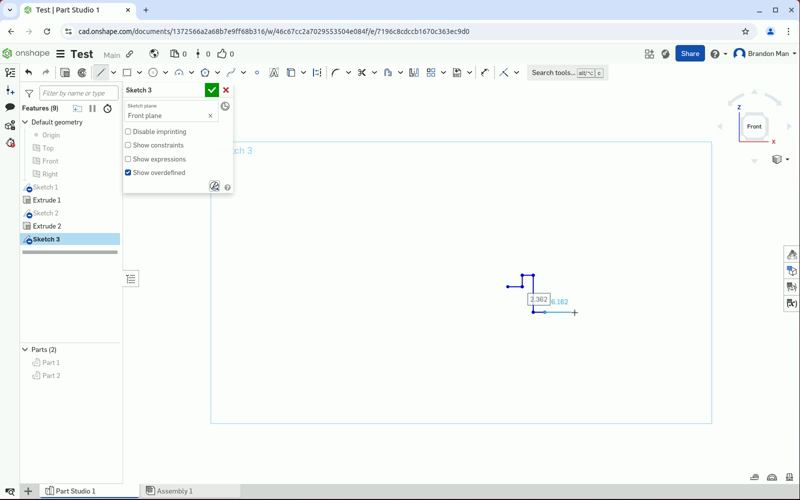
mouse_move(544, 263)
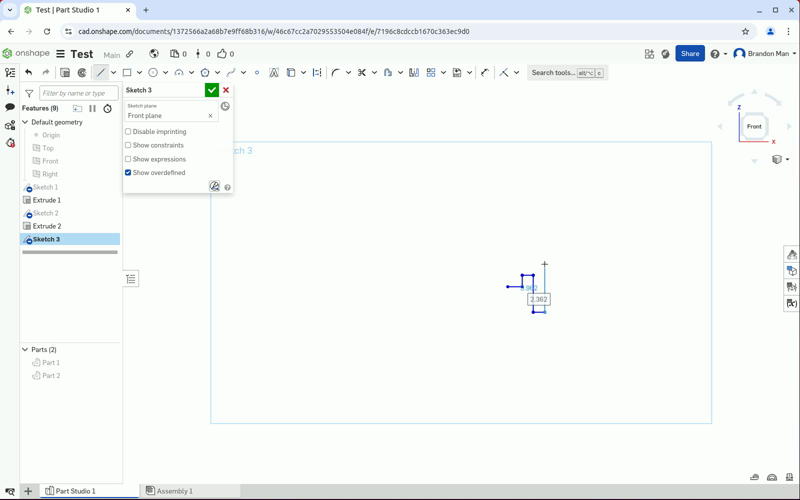
click(544, 263)
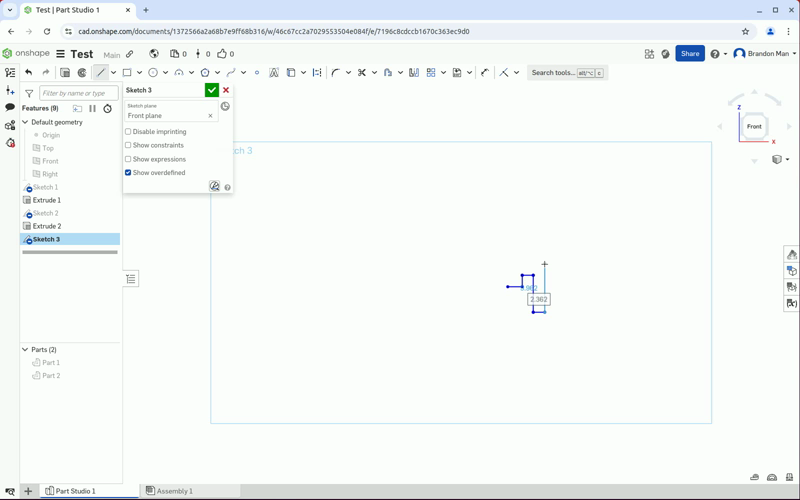
key_up(shift)
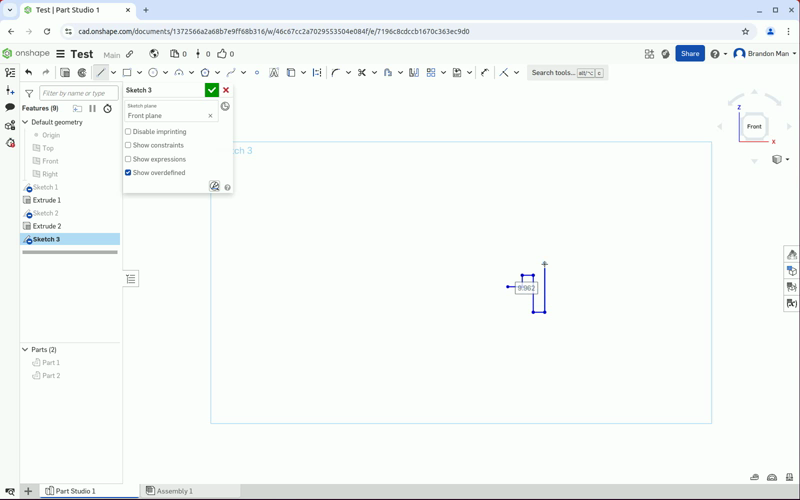
key_down(shift)
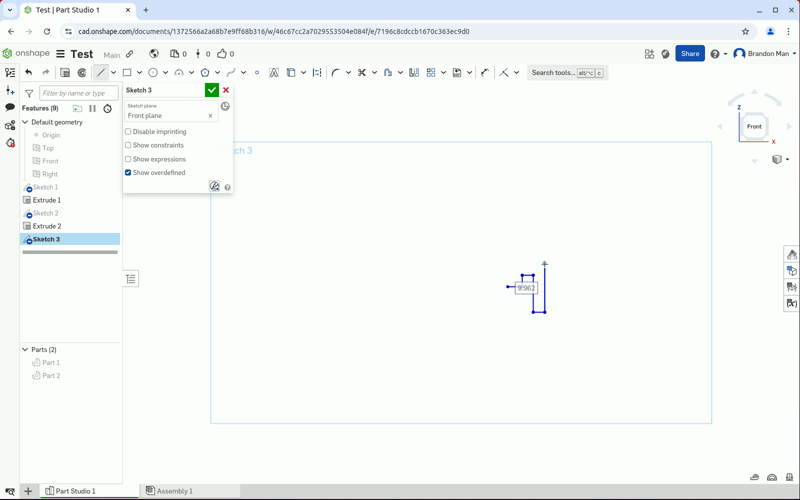
mouse_move(574, 263)
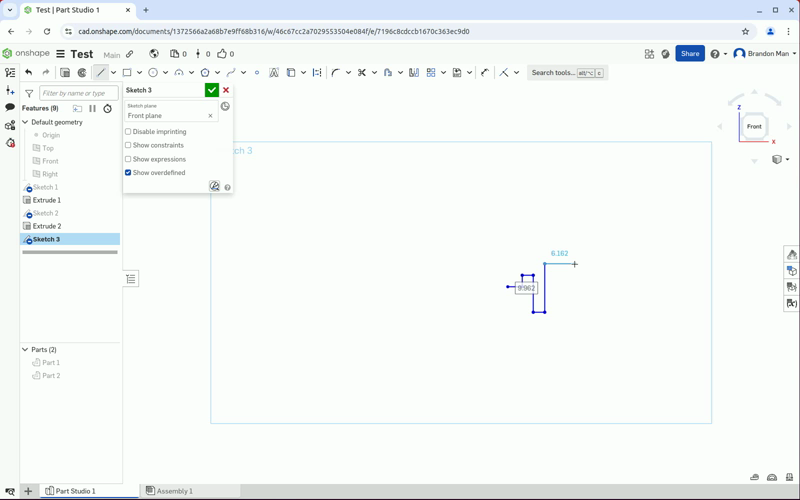
mouse_move(507, 263)
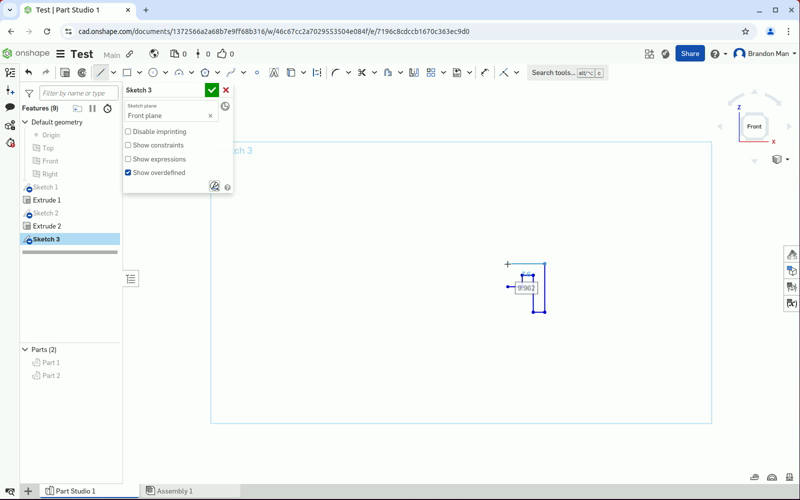
click(507, 263)
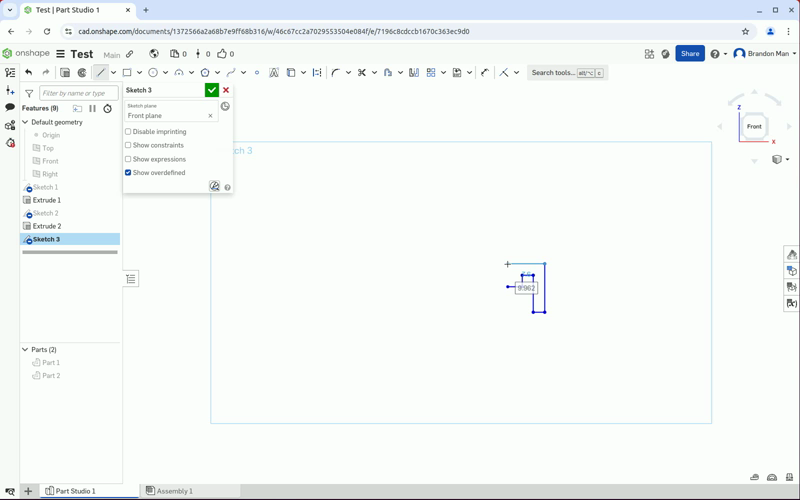
key_up(shift)
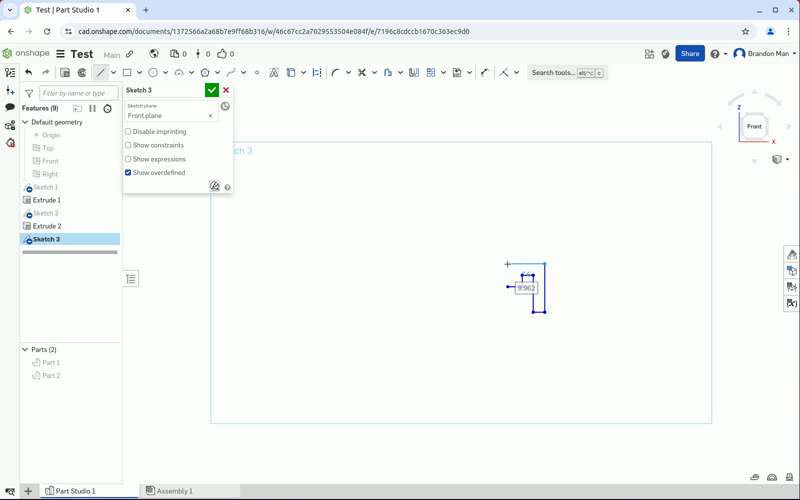
mouse_move(537, 263)
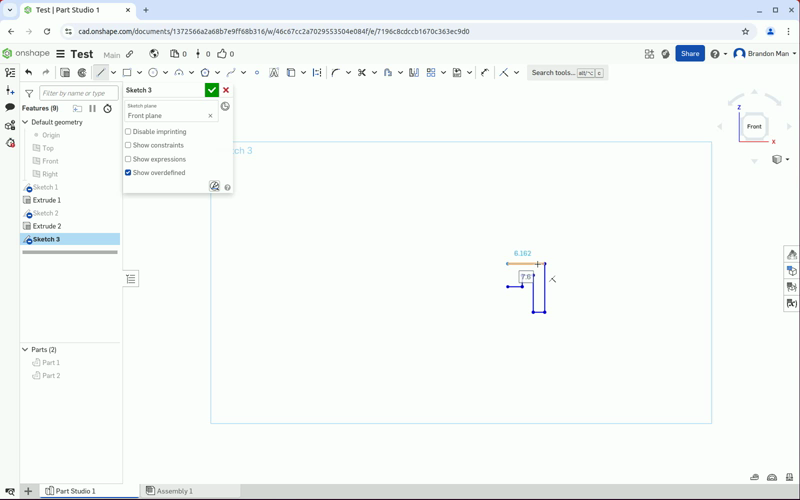
key_down(shift)
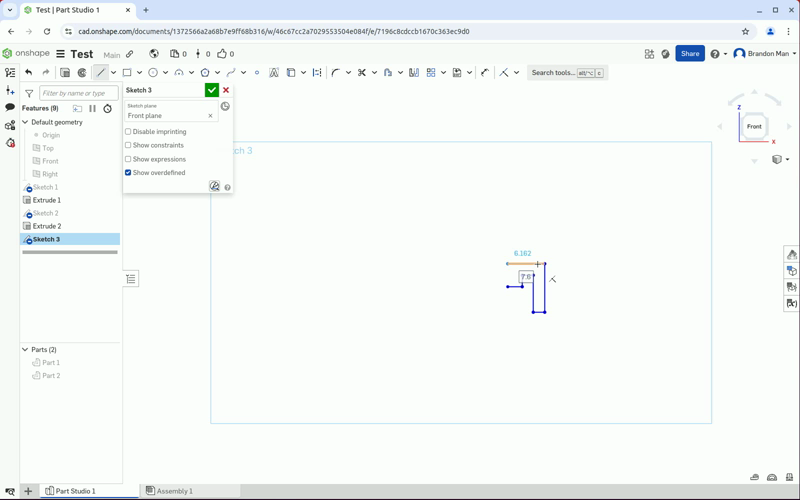
mouse_move(507, 286)
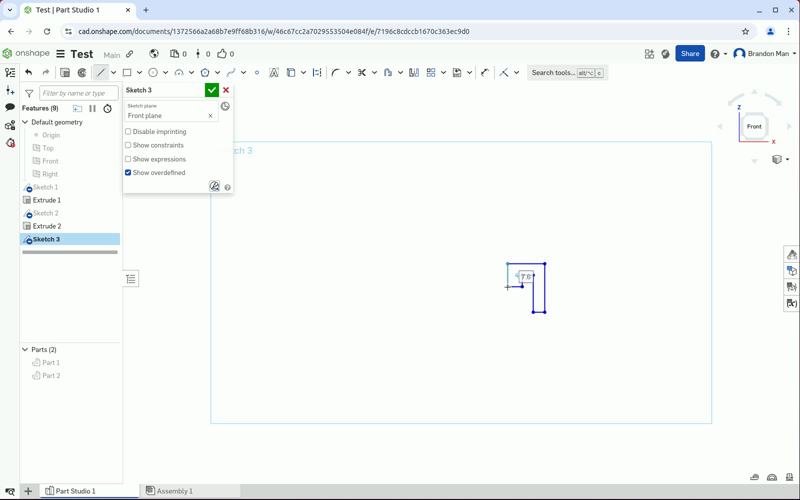
key_up(shift)
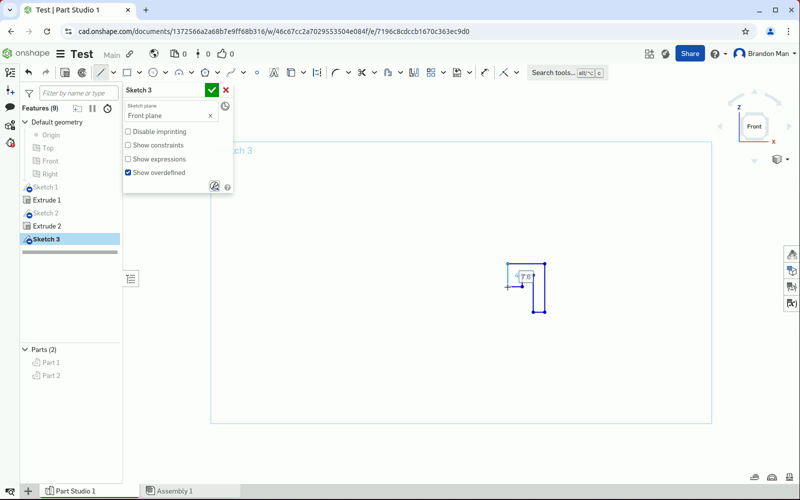
click(507, 286)
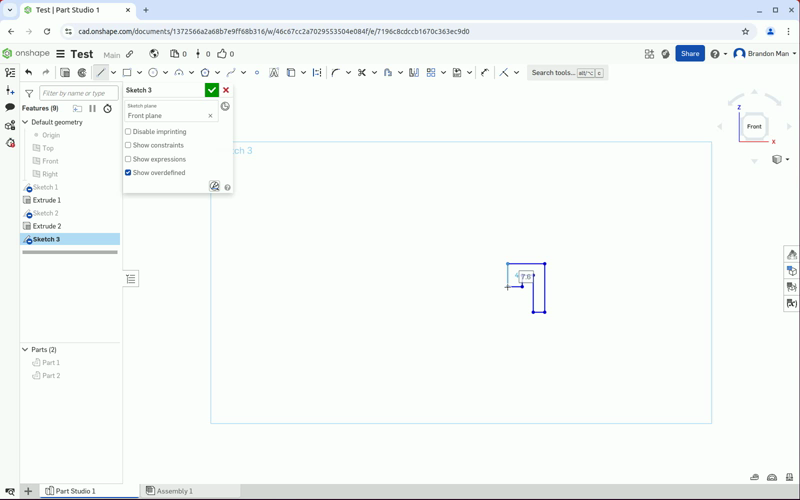
key(esc)
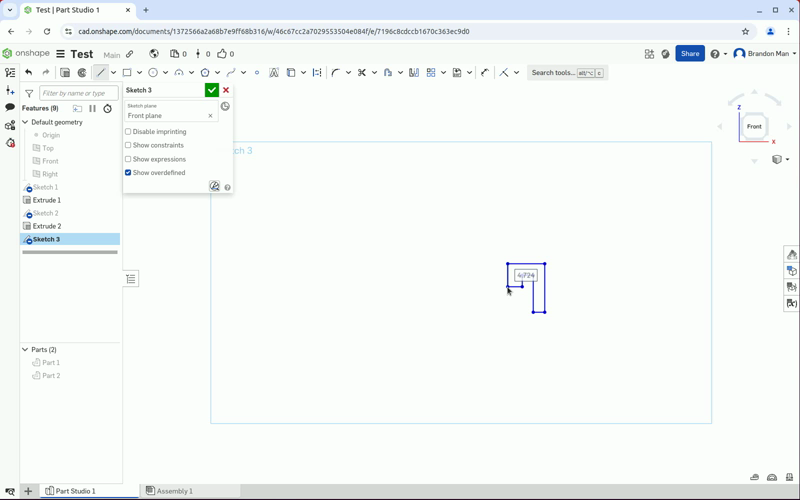
mouse_move(518, 267)
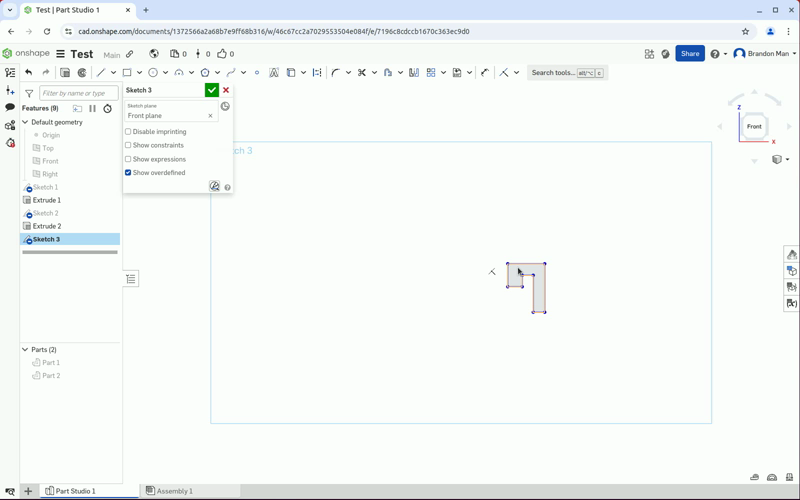
scroll(6)
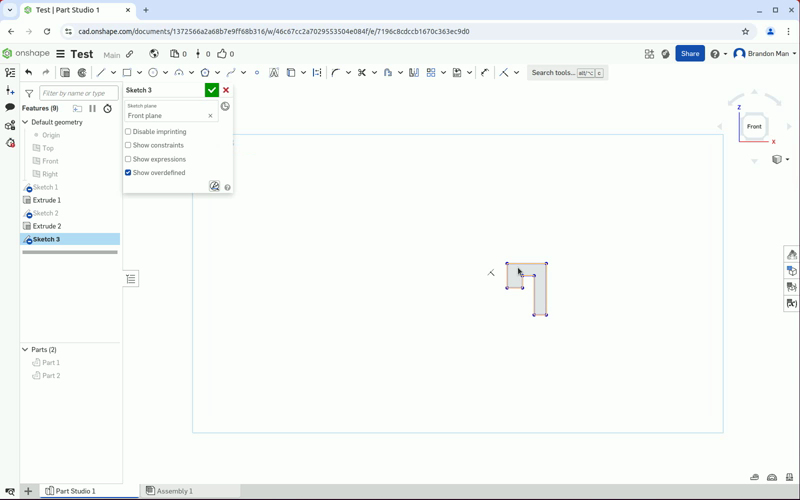
scroll(6)
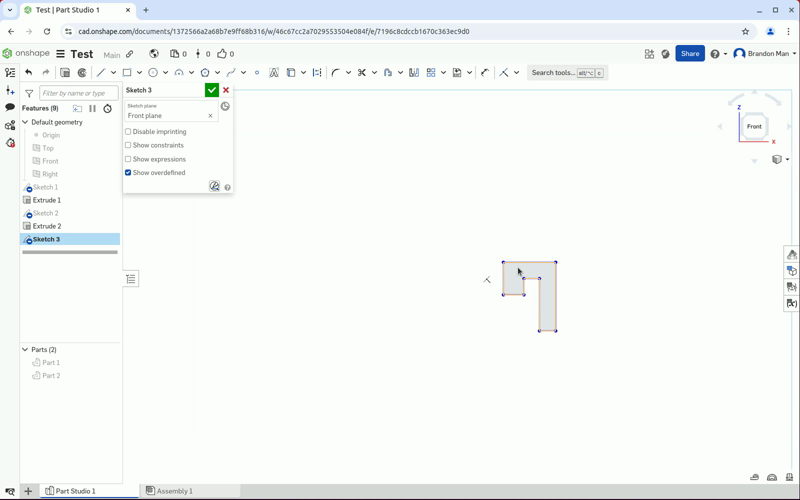
scroll(6)
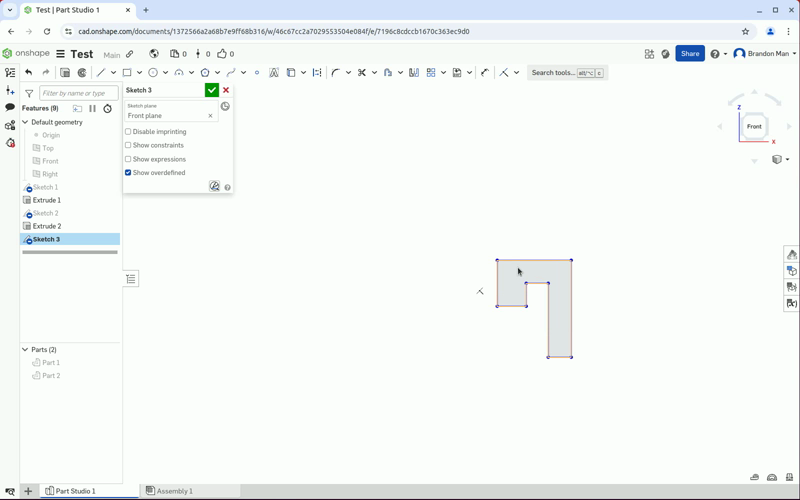
scroll(6)
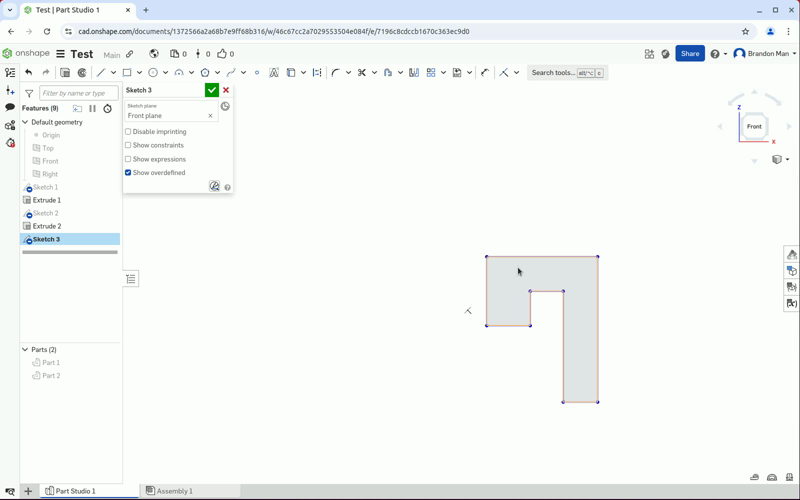
scroll(6)
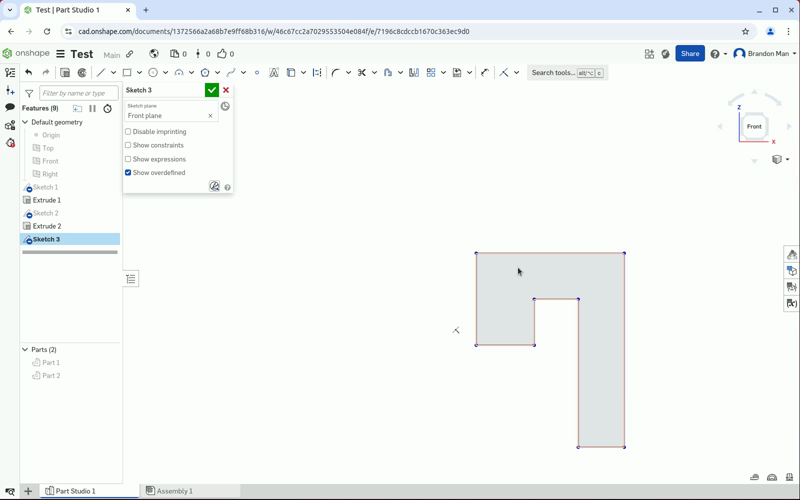
scroll(6)
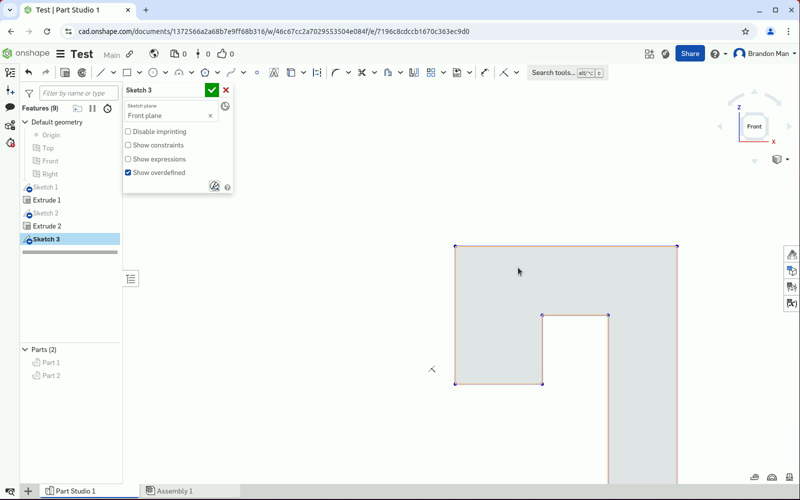
scroll(6)
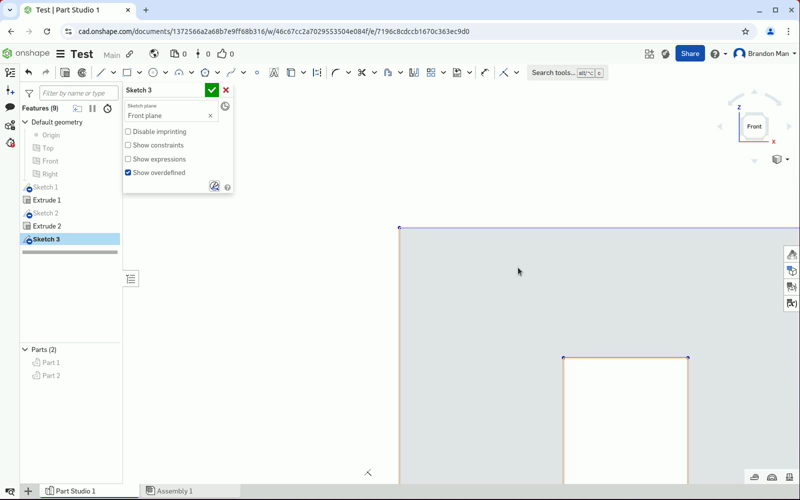
click(518, 267)
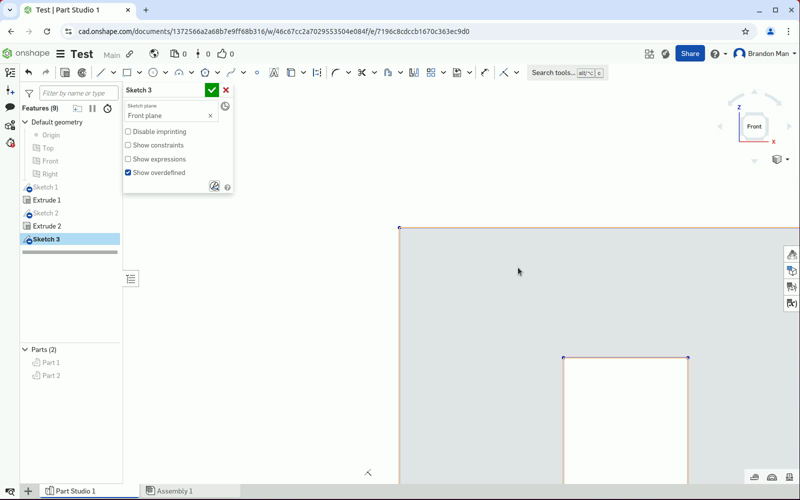
scroll(-6)
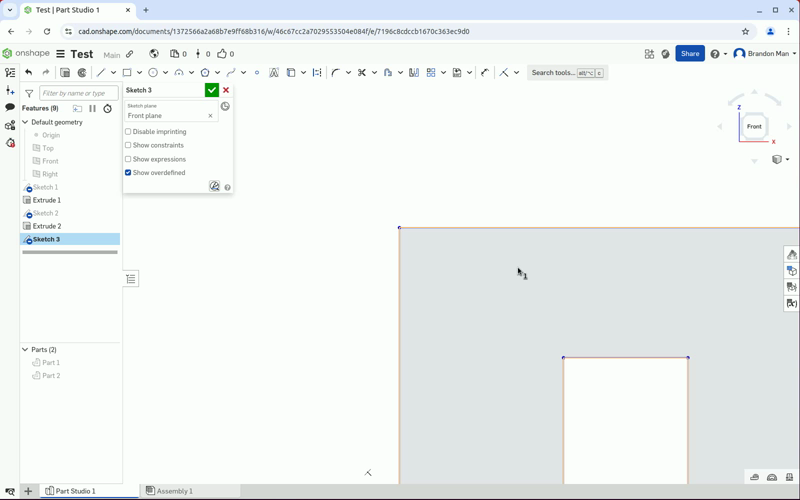
scroll(-6)
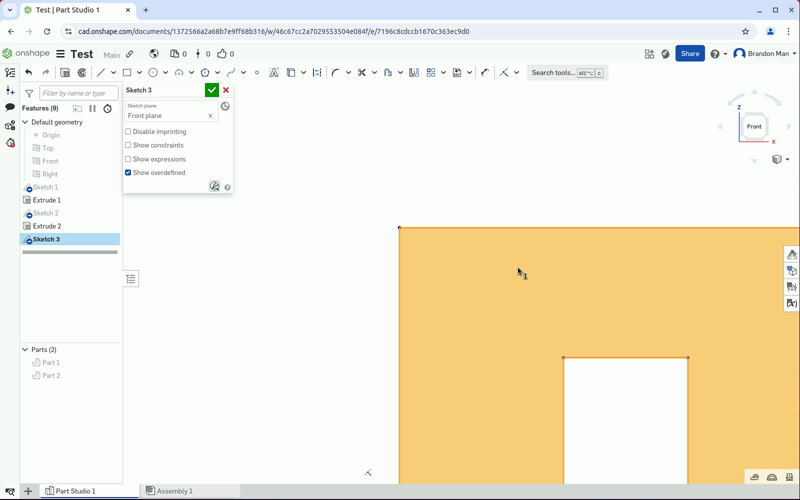
scroll(-6)
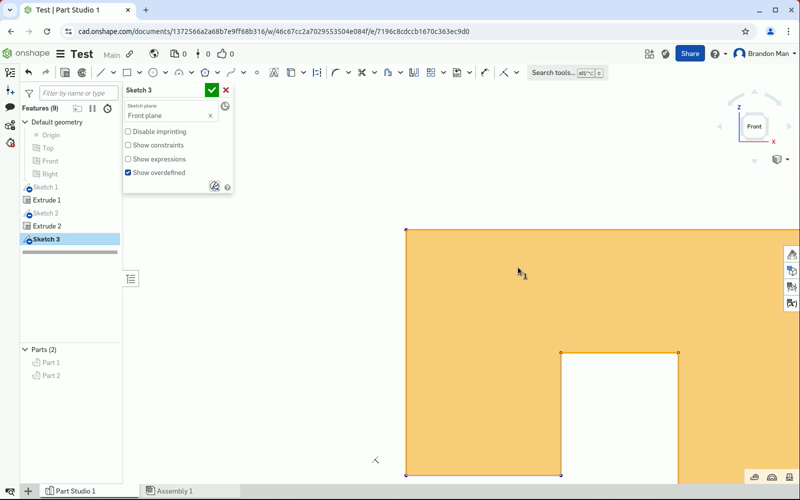
scroll(-6)
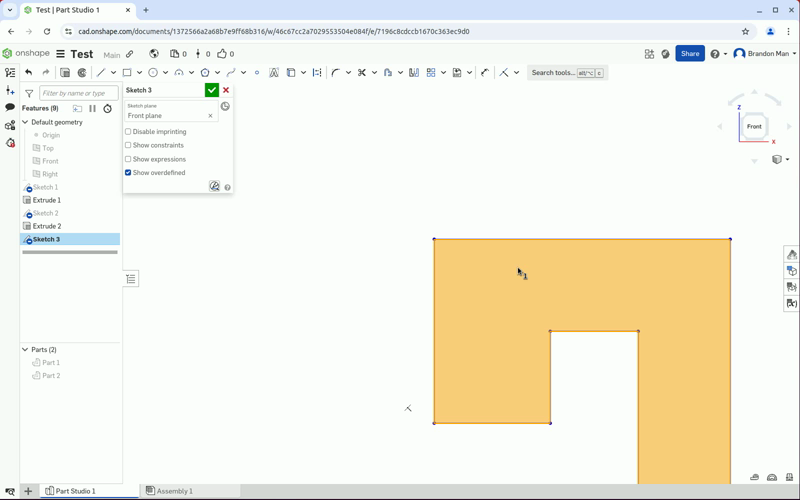
scroll(-6)
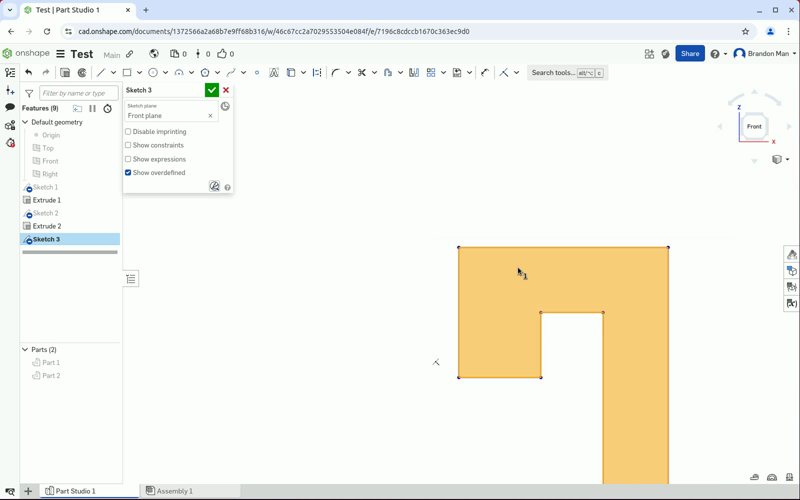
scroll(-6)
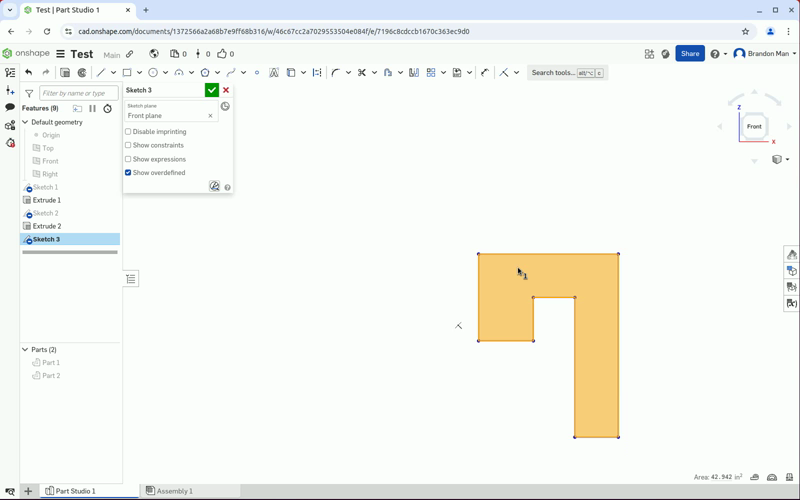
scroll(-6)
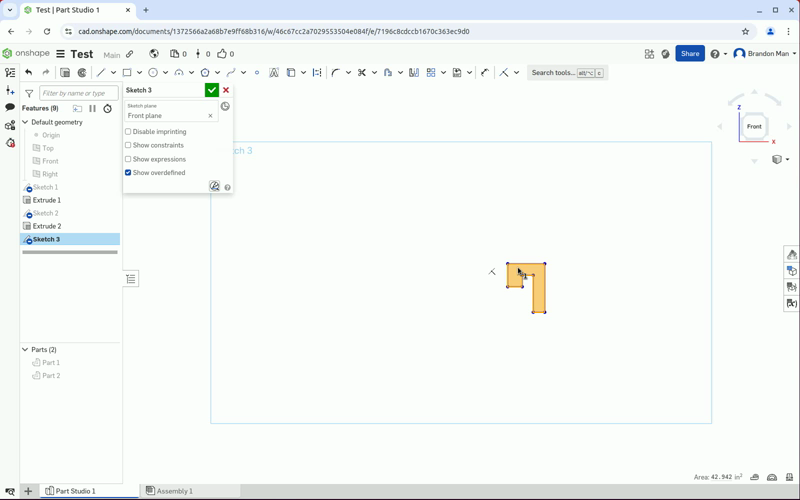
mouse_move(73, 352)
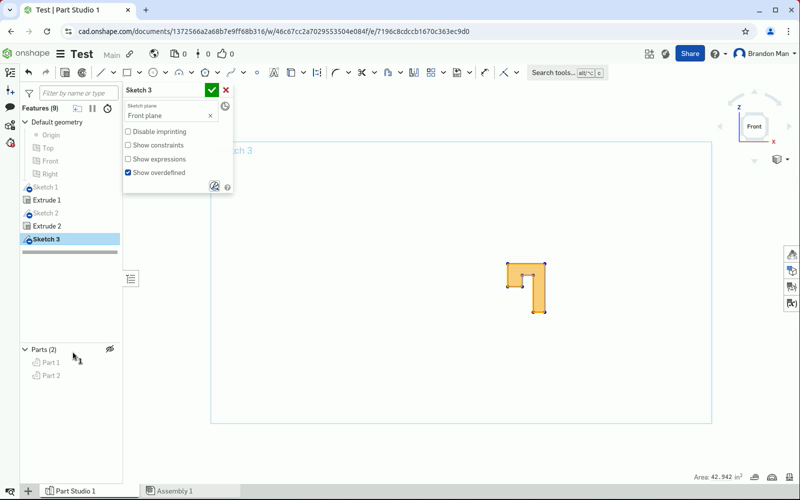
key(shift+y)
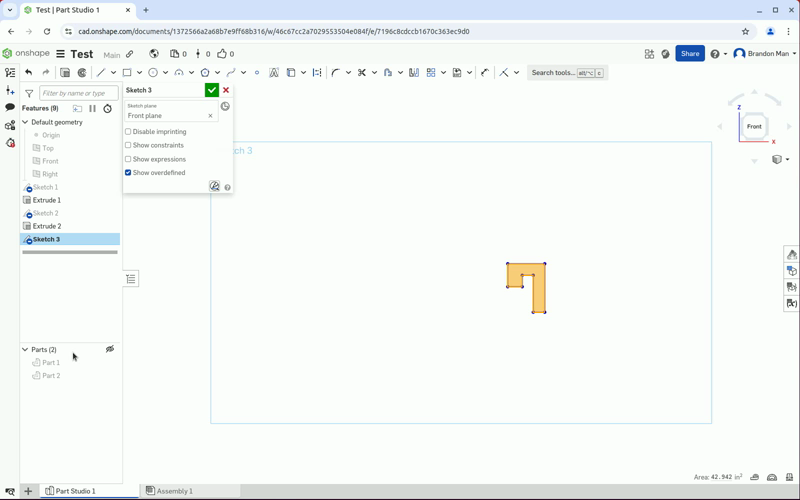
key(shift+e)
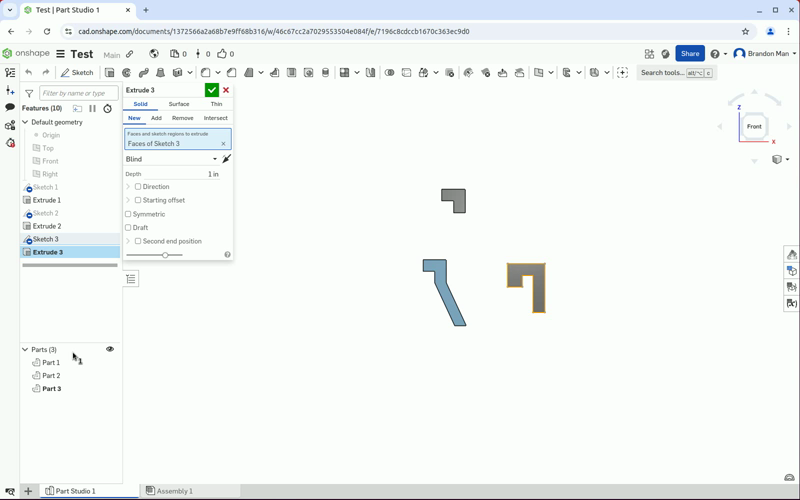
mouse_move(143, 106)
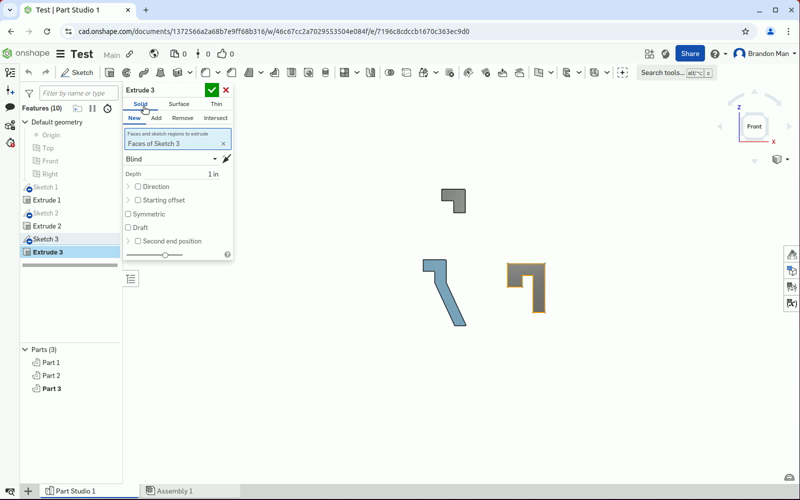
click(143, 106)
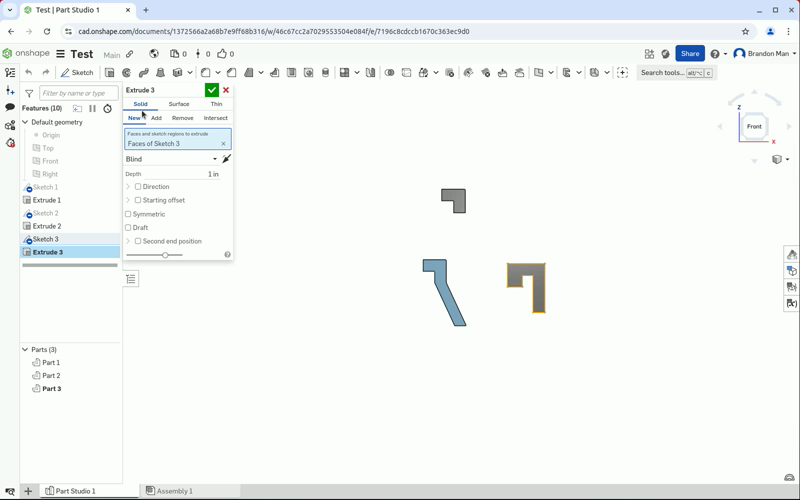
mouse_move(137, 120)
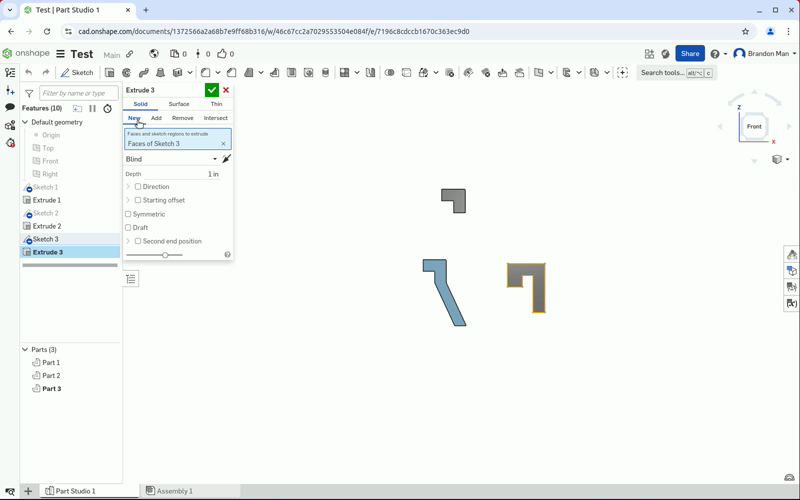
click(137, 120)
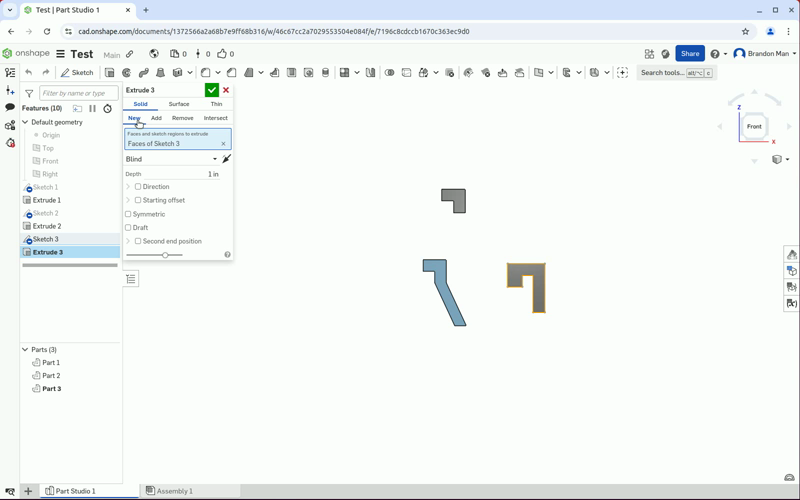
key(tab, 4)
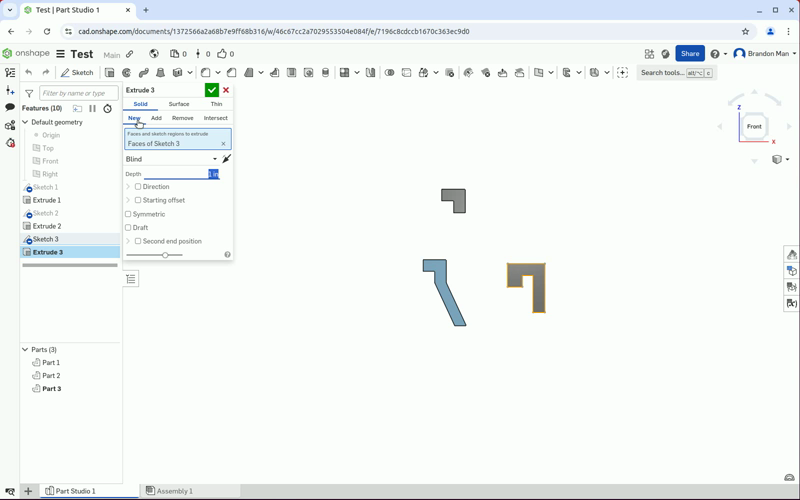
text(0.481)
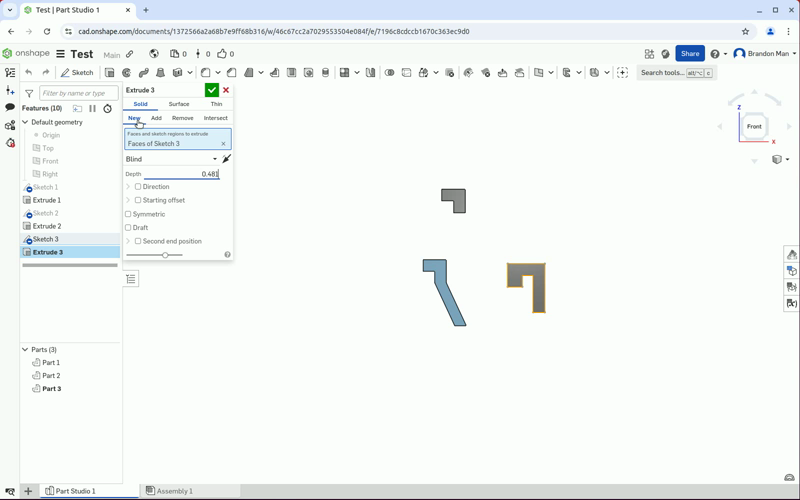
key(enter)
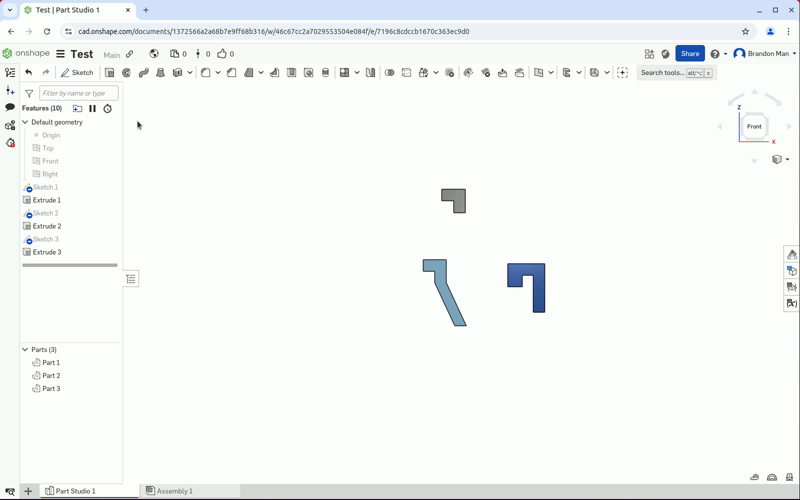
key(shift+h)
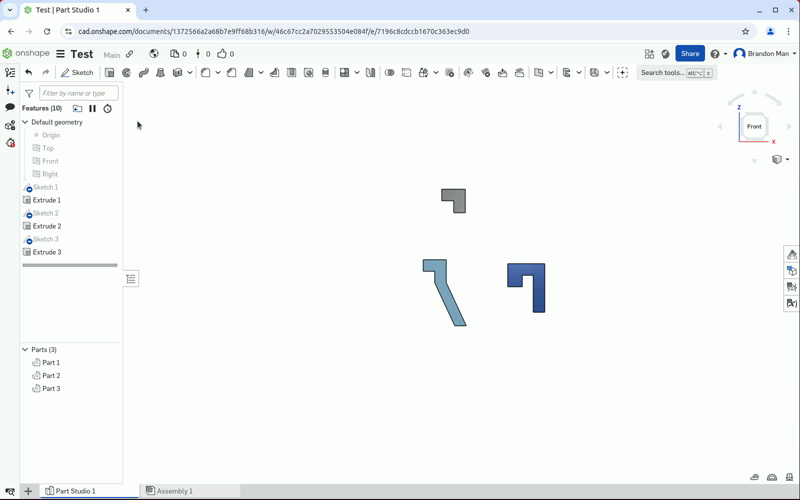
key(shift+h)
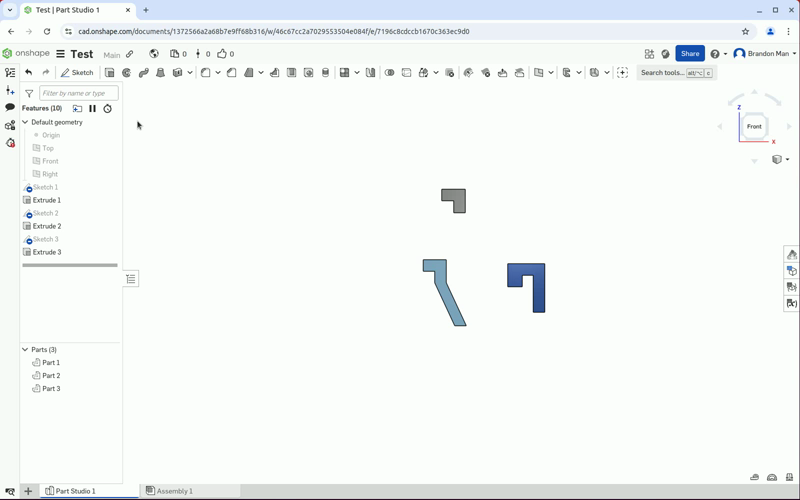
mouse_move(73, 189)
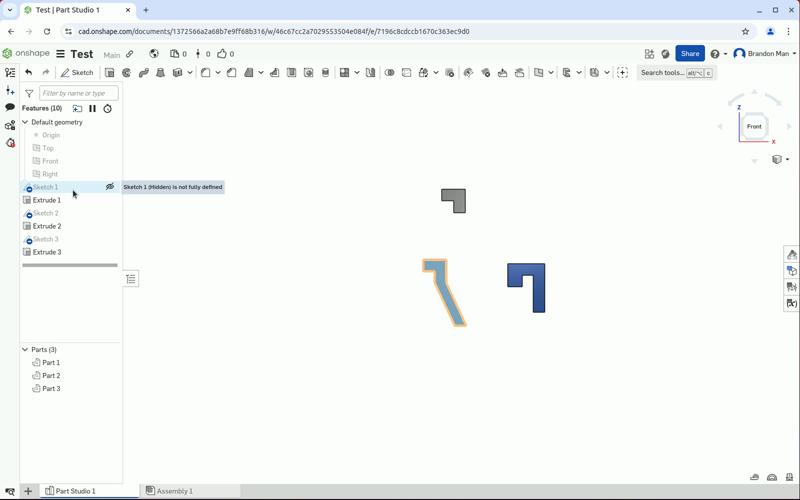
click(73, 189)
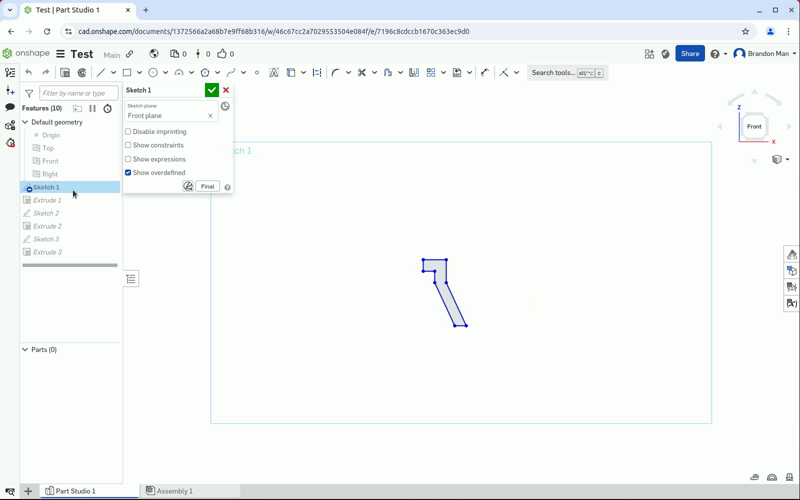
mouse_move(229, 92)
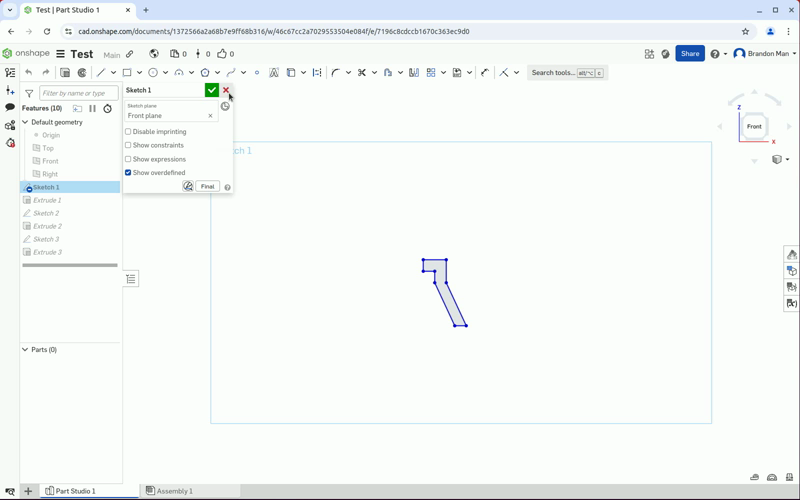
click(229, 92)
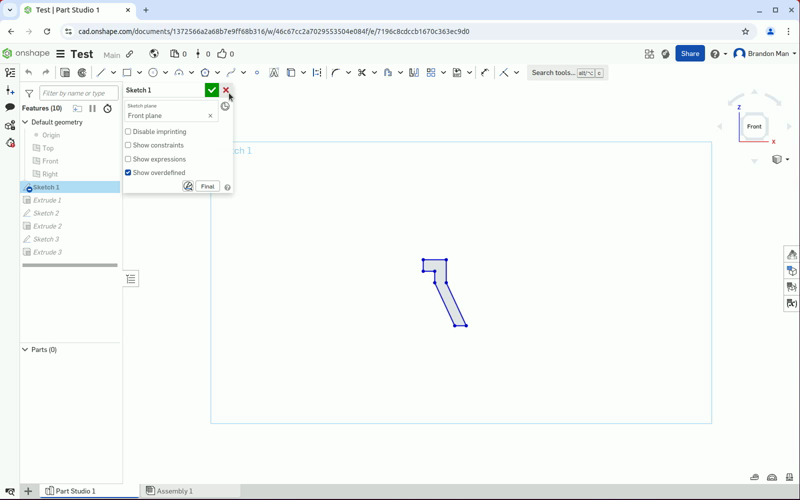
key(shift+s)
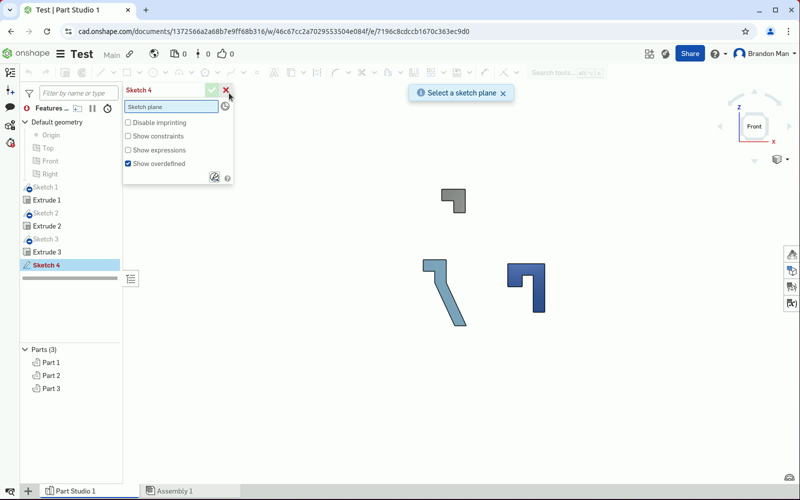
mouse_move(73, 163)
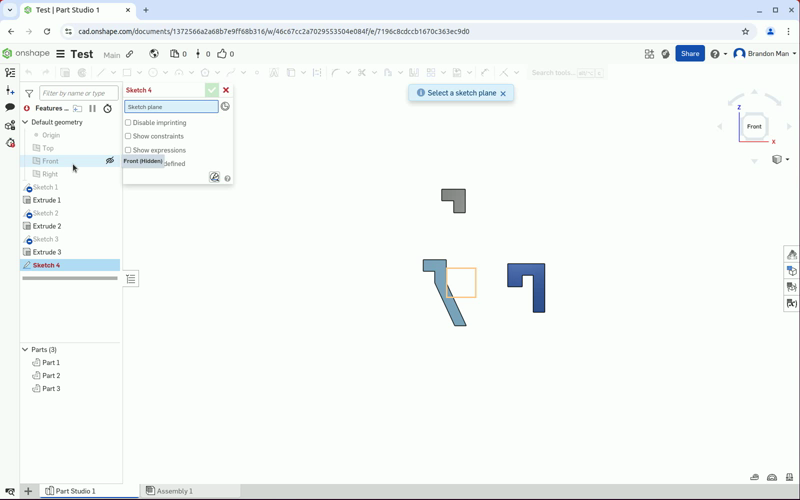
click(73, 163)
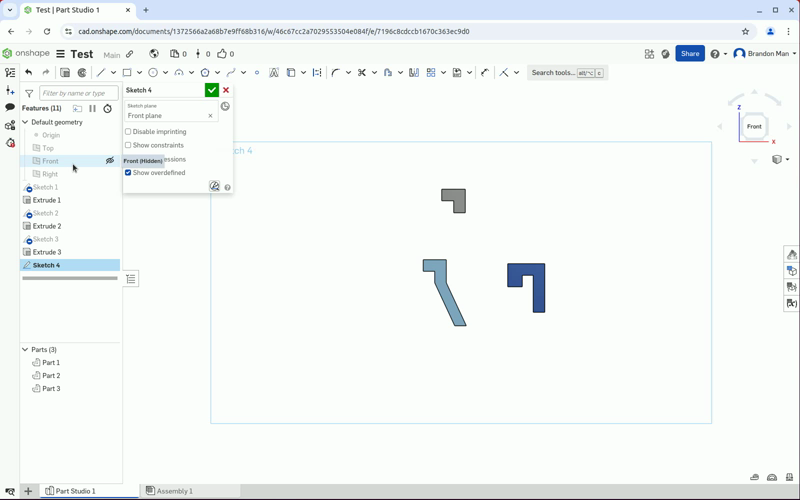
mouse_move(73, 352)
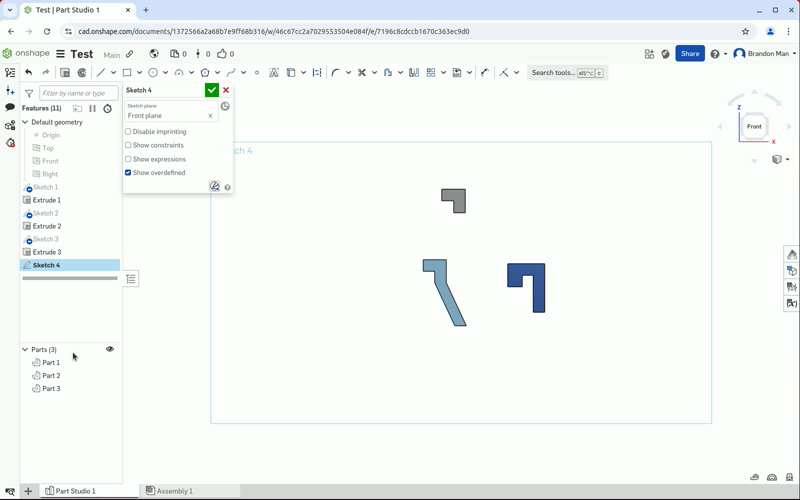
key(y)
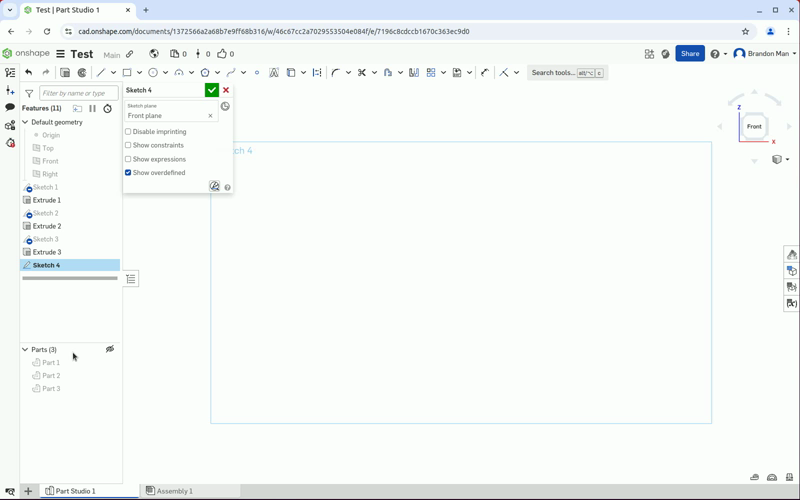
key(l)
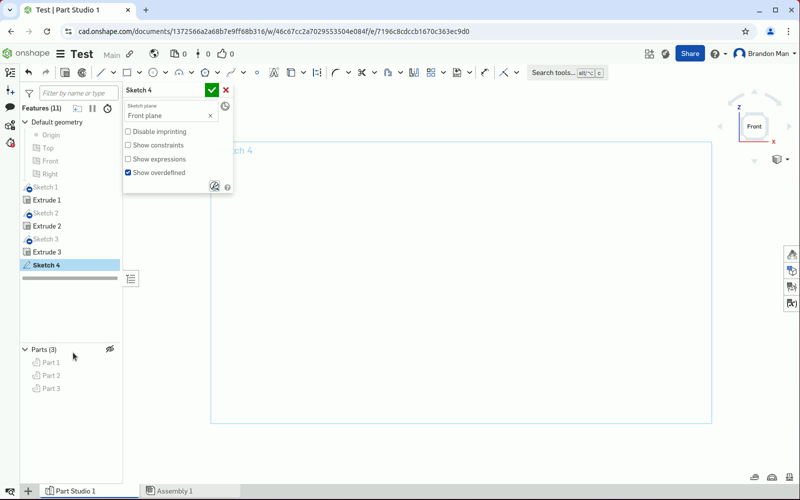
key_down(shift)
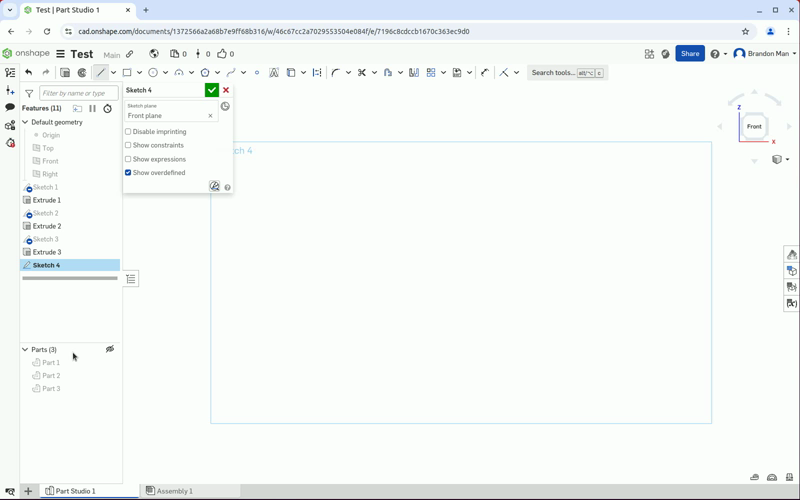
mouse_move(511, 196)
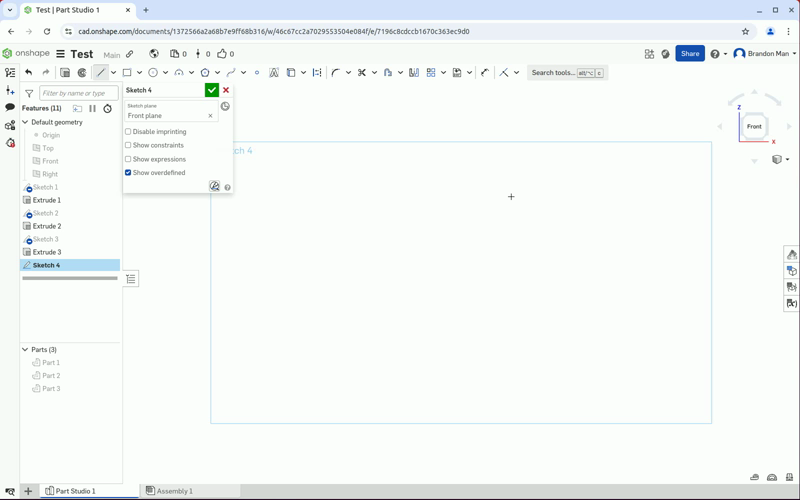
click(511, 196)
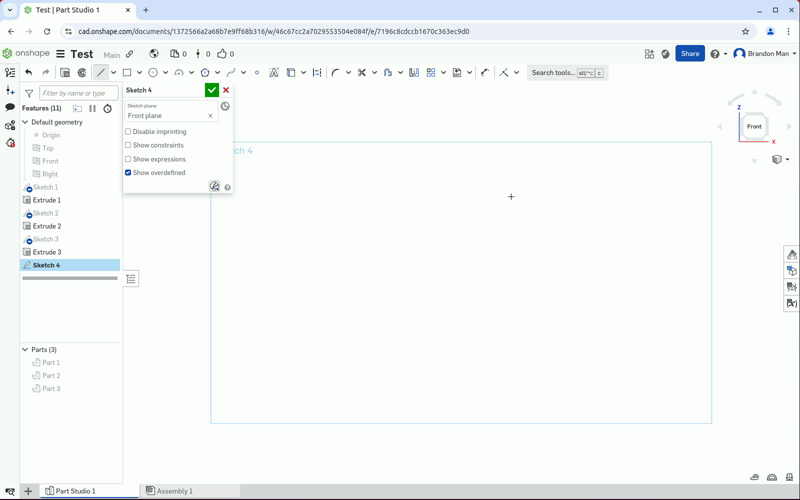
key_up(shift)
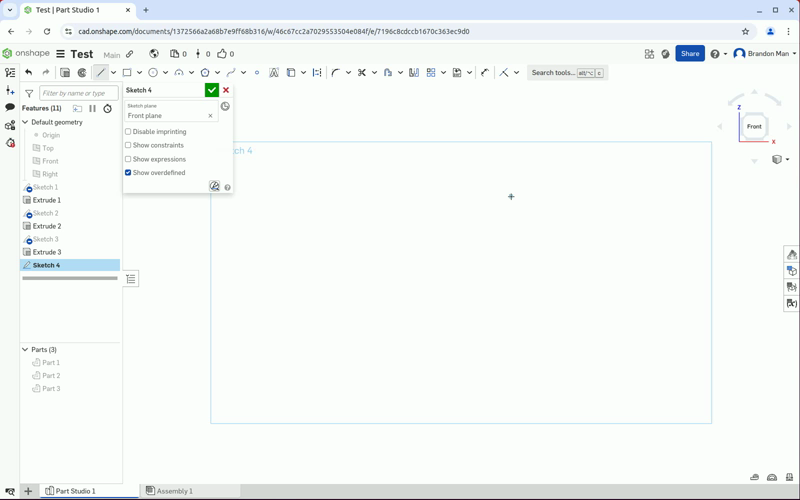
key_down(shift)
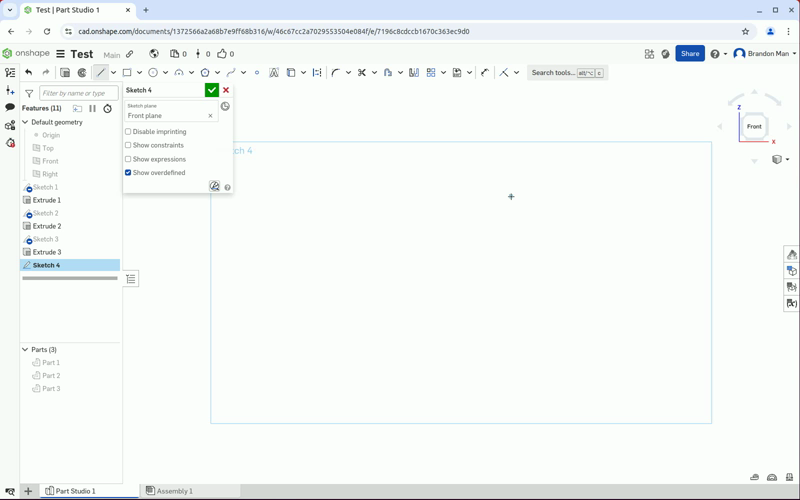
mouse_move(541, 196)
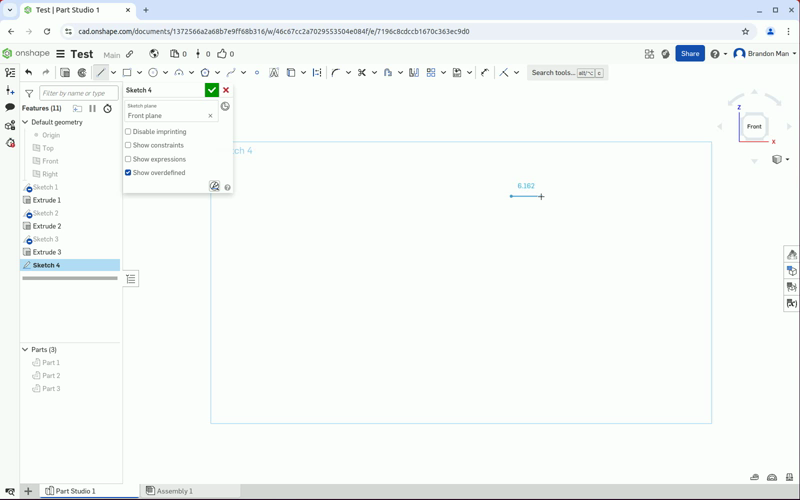
mouse_move(562, 196)
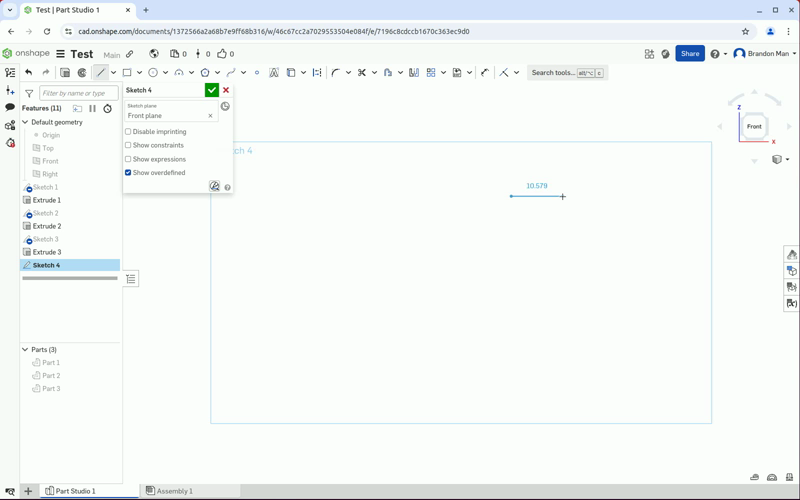
click(562, 196)
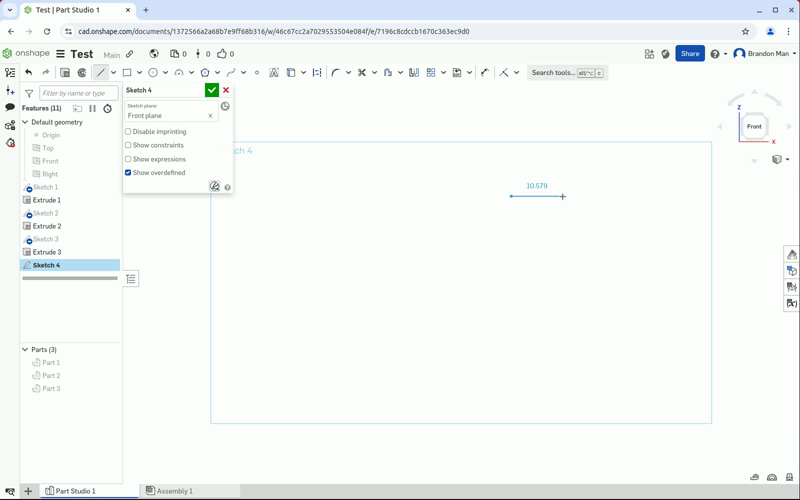
key_up(shift)
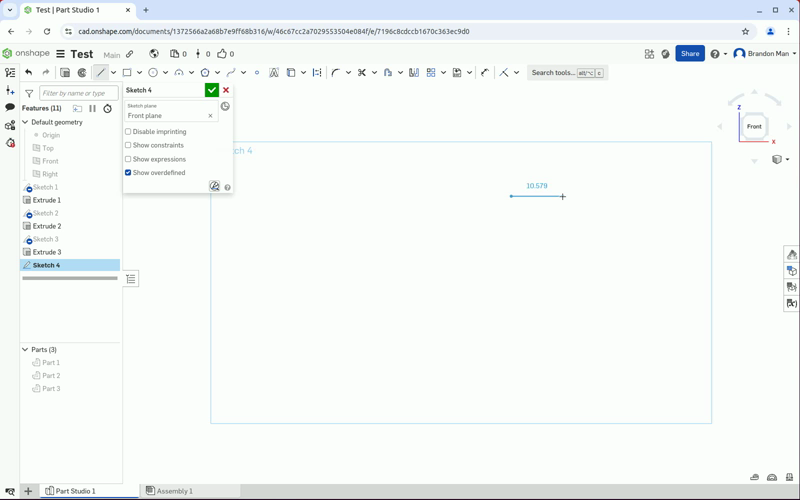
key_down(shift)
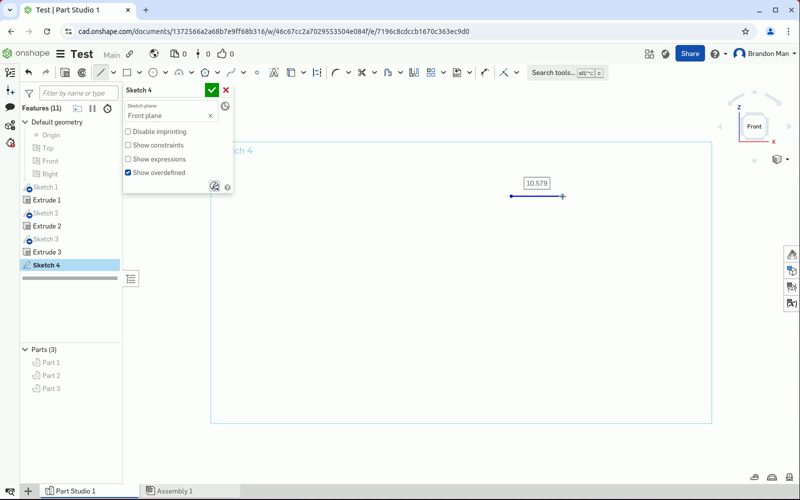
mouse_move(589, 196)
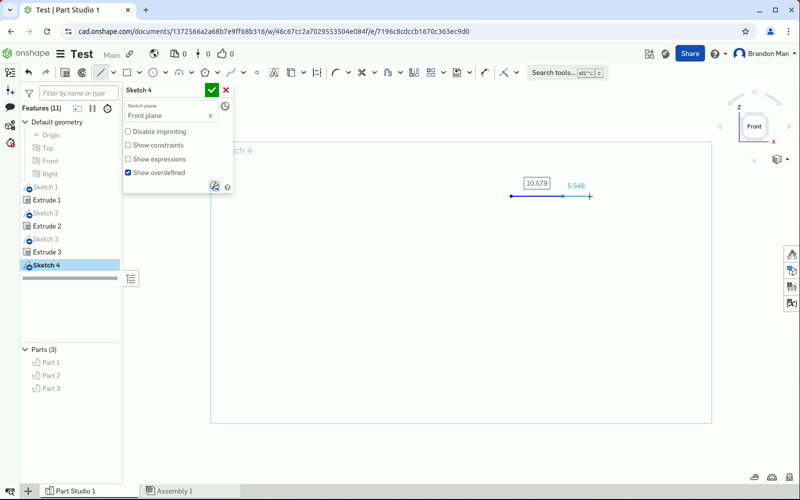
mouse_move(562, 233)
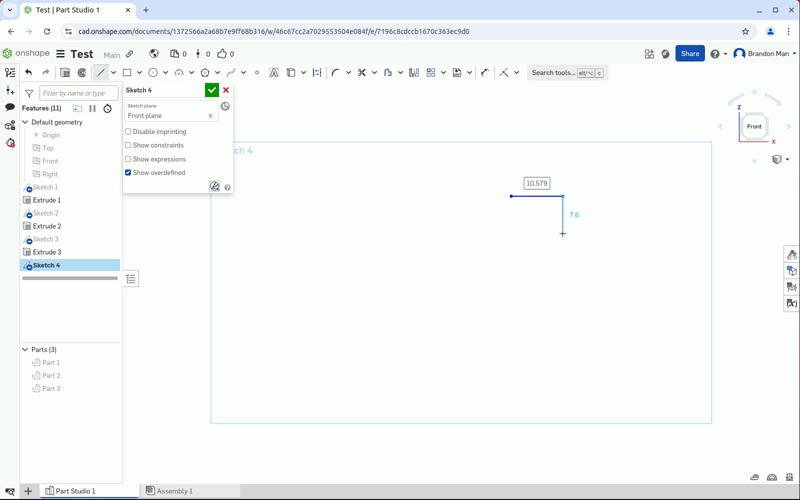
click(562, 233)
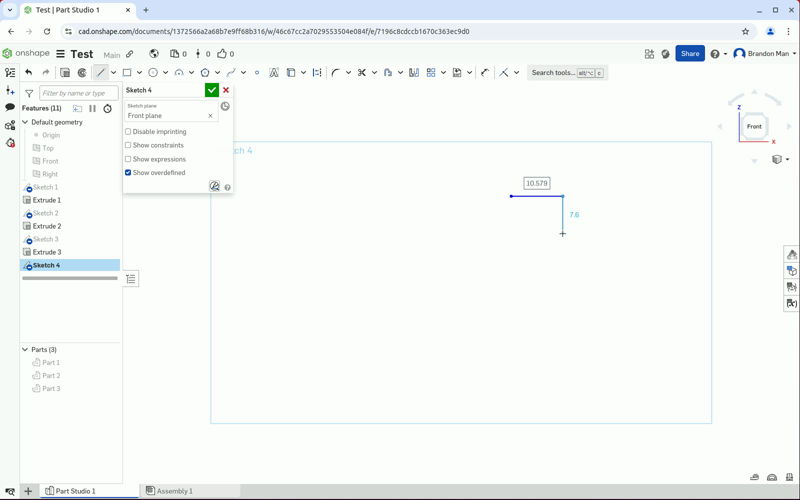
key_up(shift)
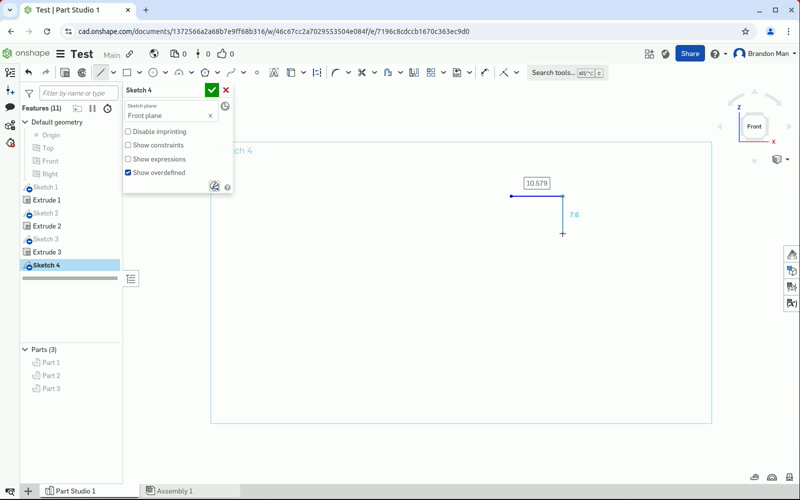
key_down(shift)
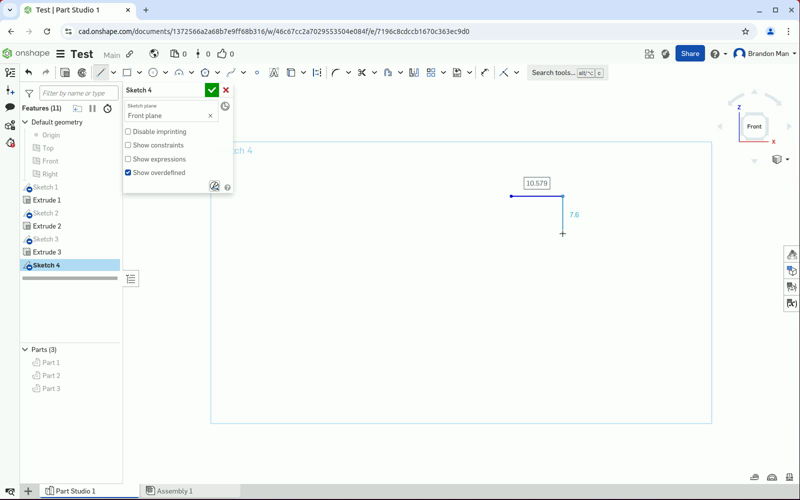
mouse_move(589, 233)
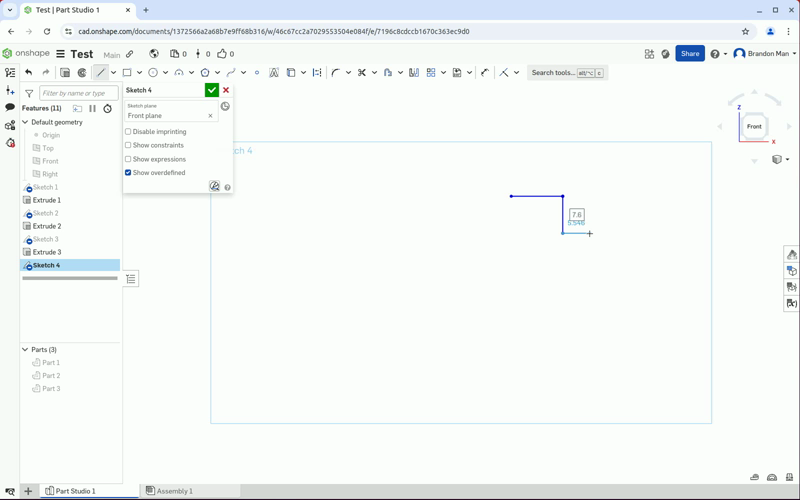
mouse_move(573, 233)
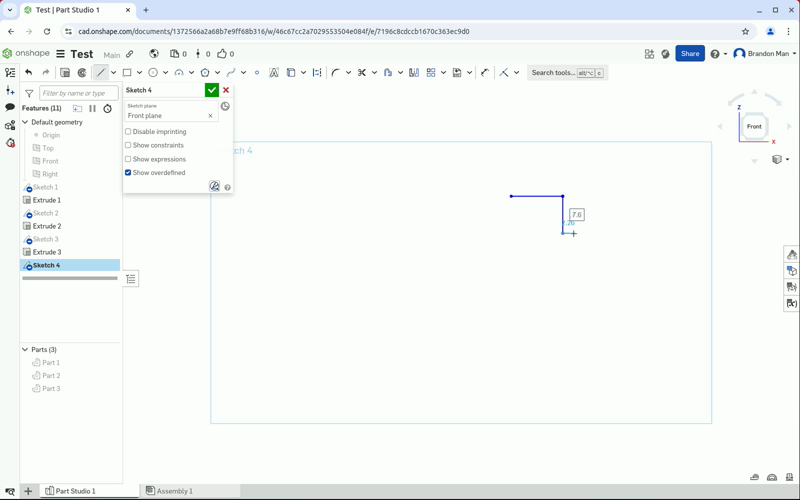
click(573, 233)
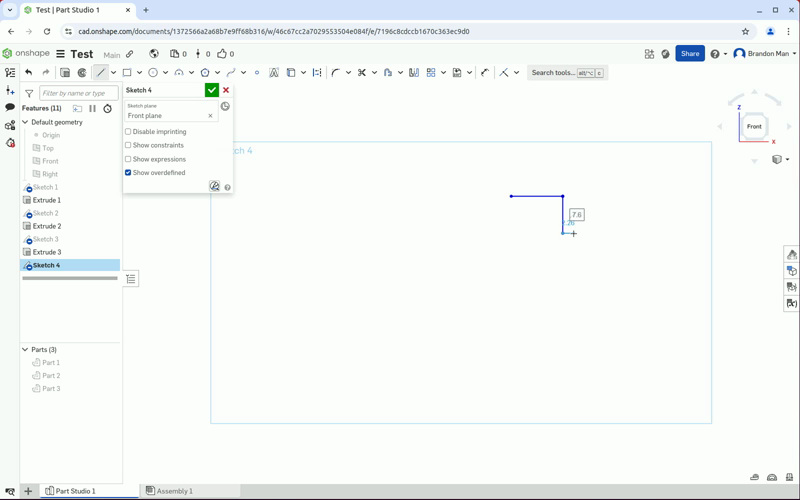
key_up(shift)
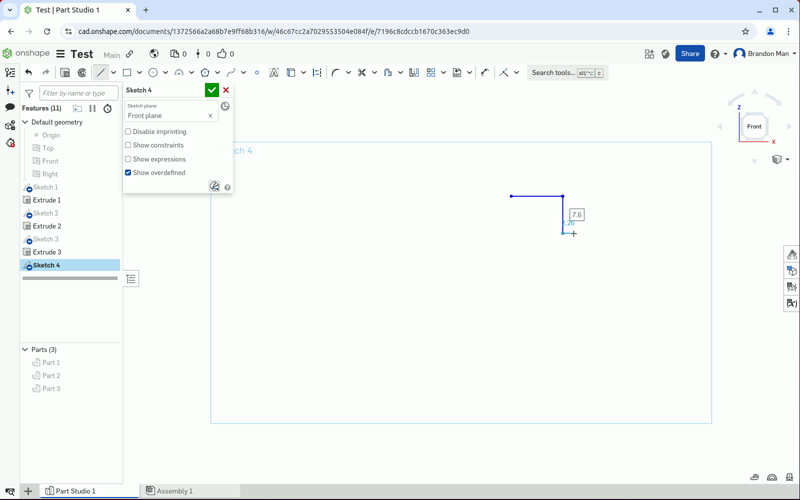
key_down(shift)
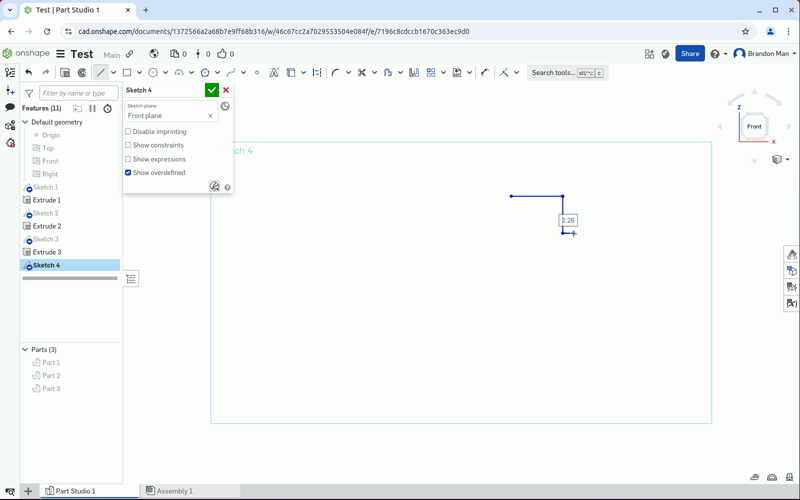
mouse_move(589, 233)
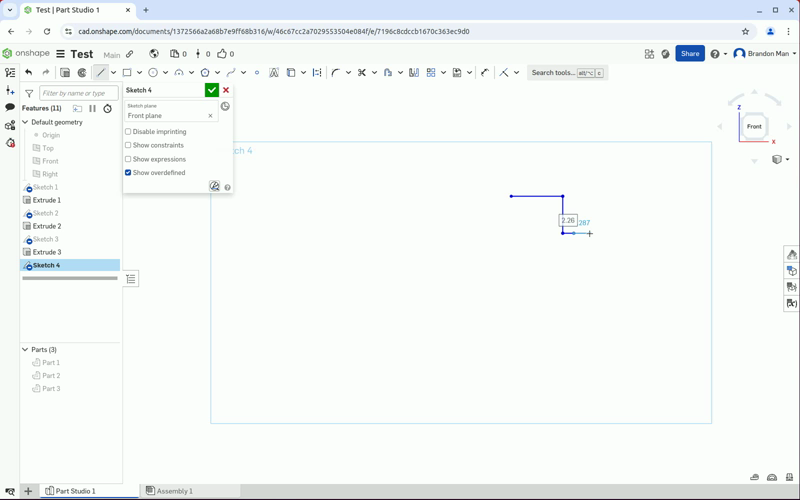
mouse_move(573, 185)
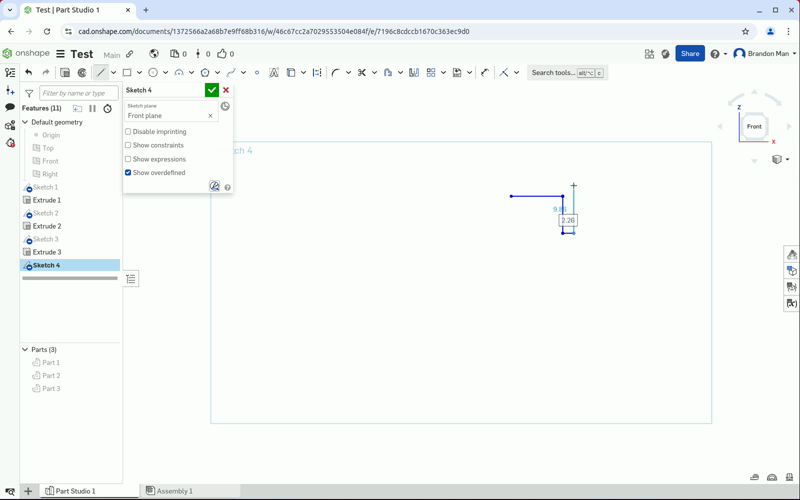
click(573, 185)
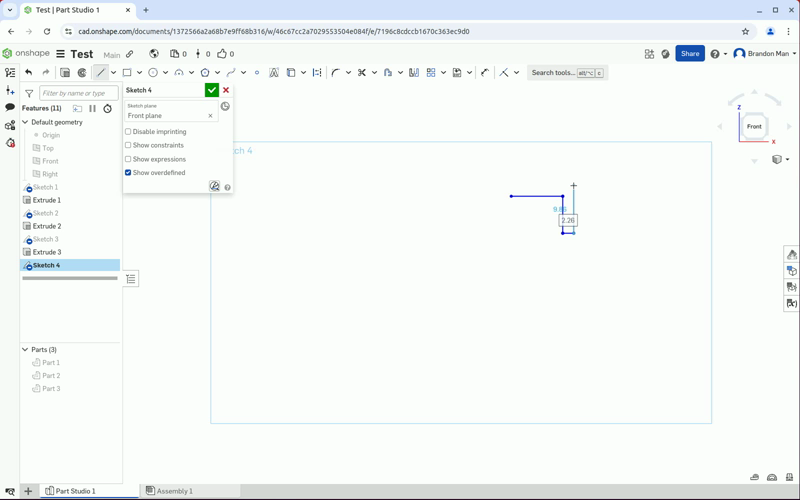
key_up(shift)
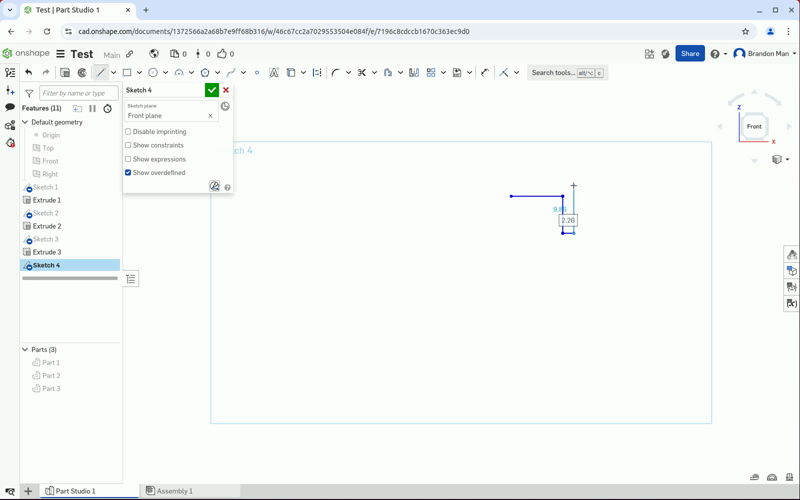
key_down(shift)
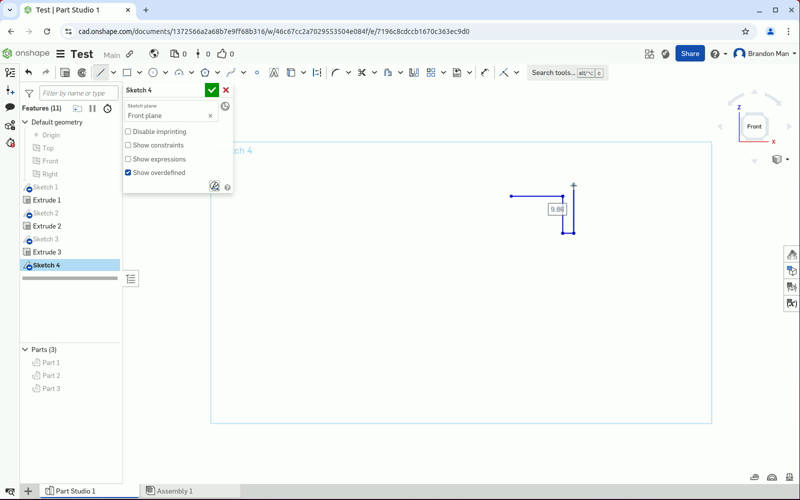
mouse_move(511, 185)
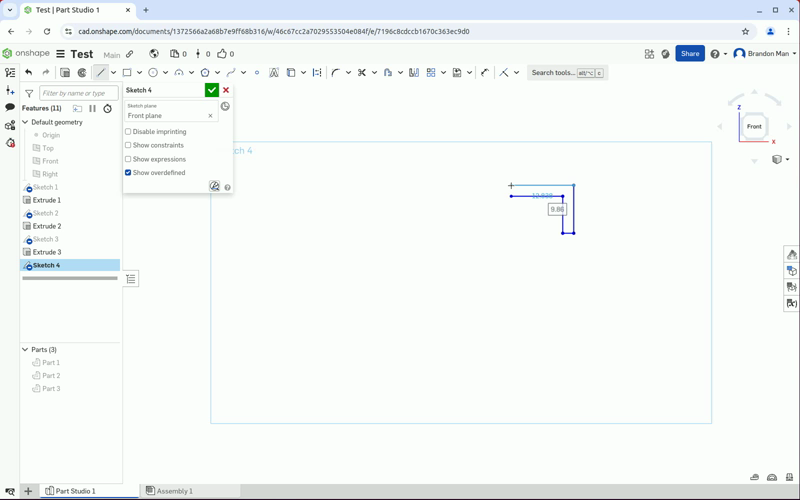
click(511, 185)
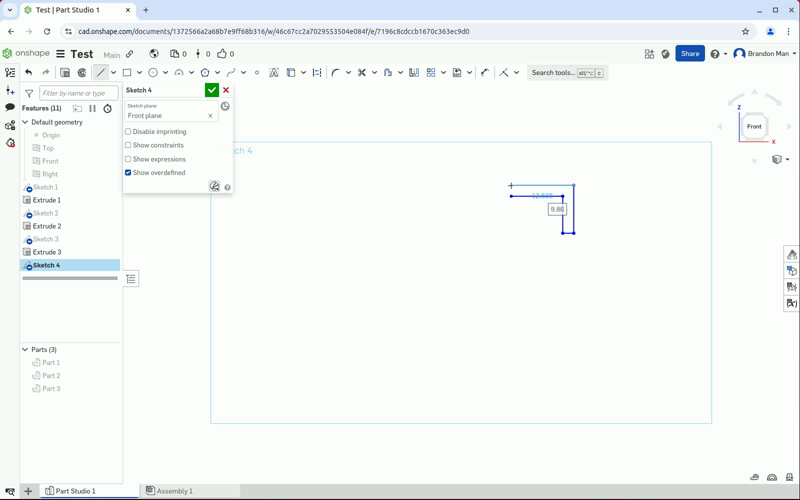
key_up(shift)
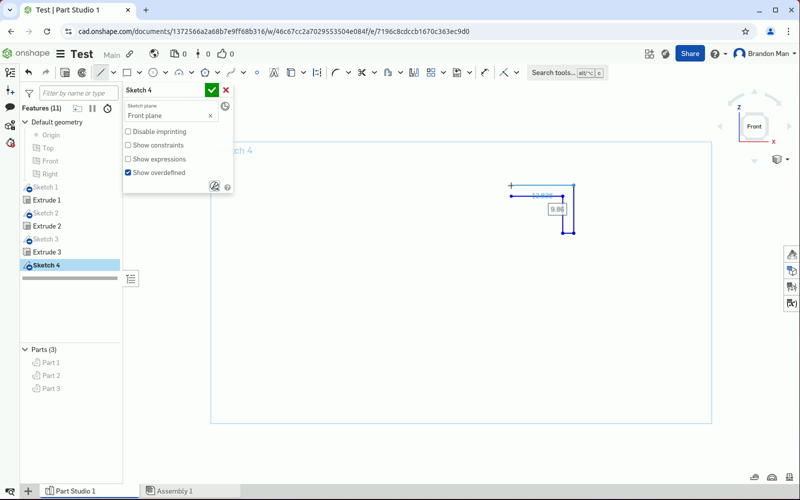
mouse_move(541, 185)
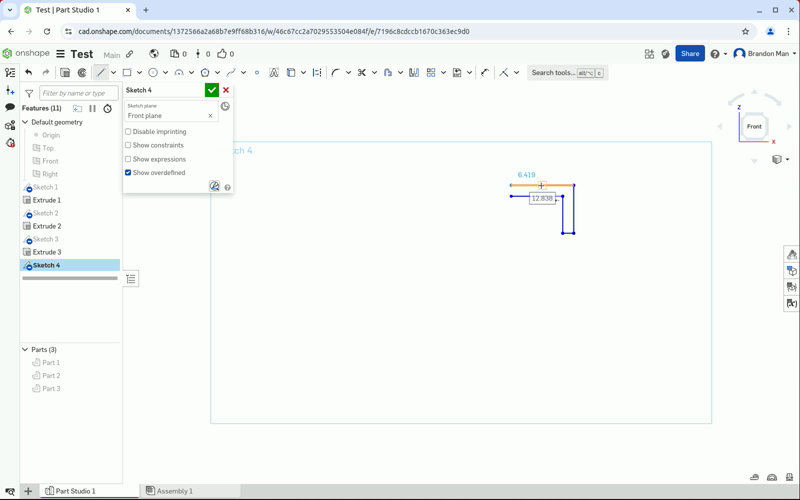
key_down(shift)
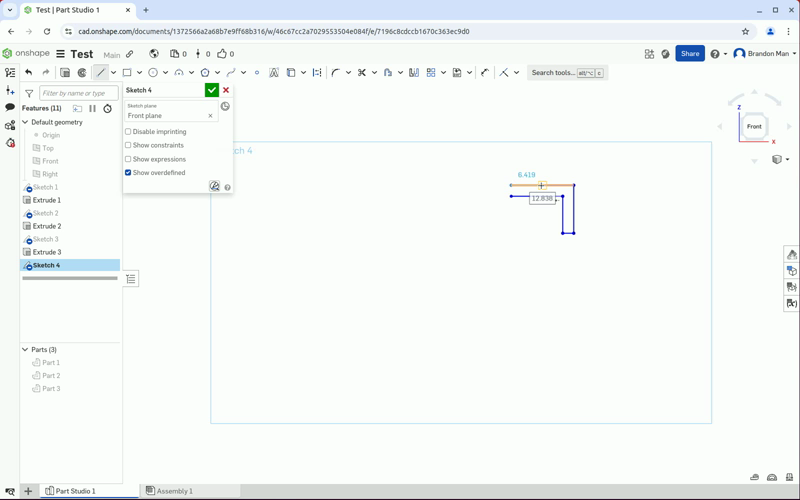
mouse_move(511, 196)
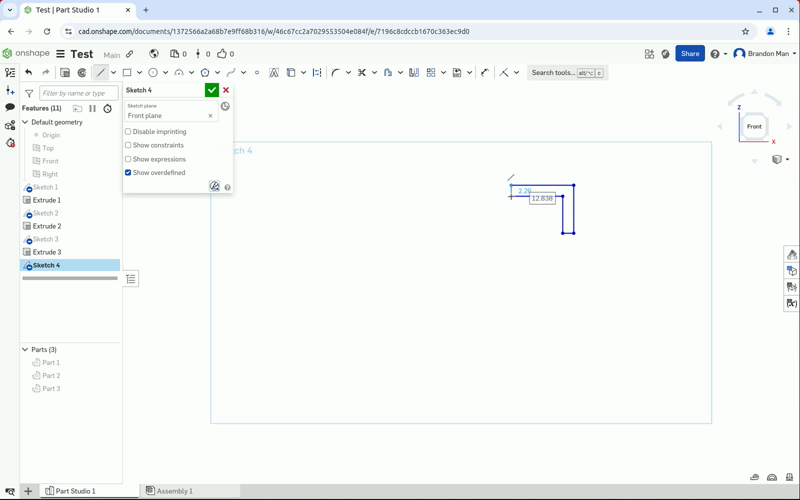
key_up(shift)
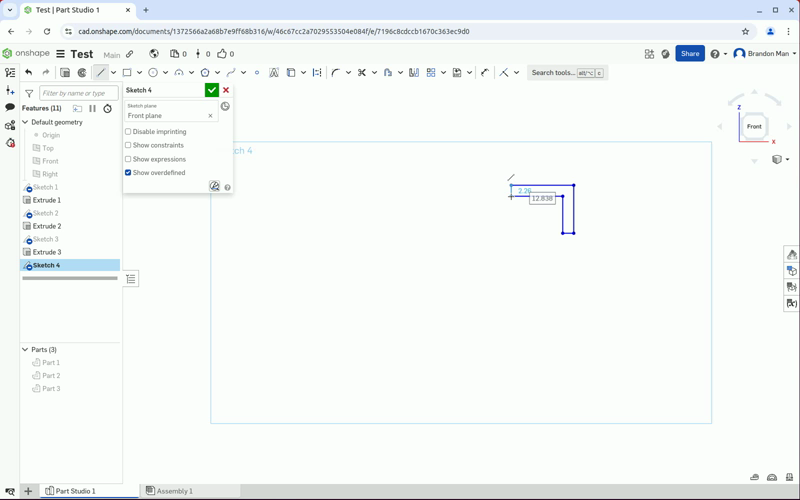
click(511, 196)
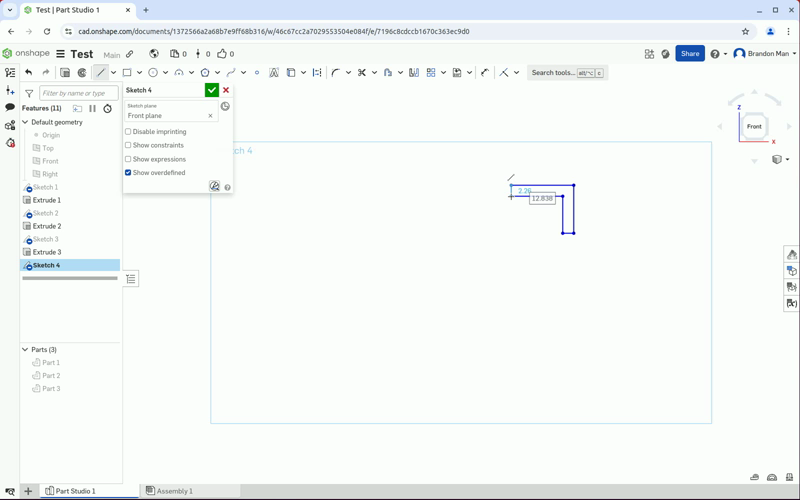
key(esc)
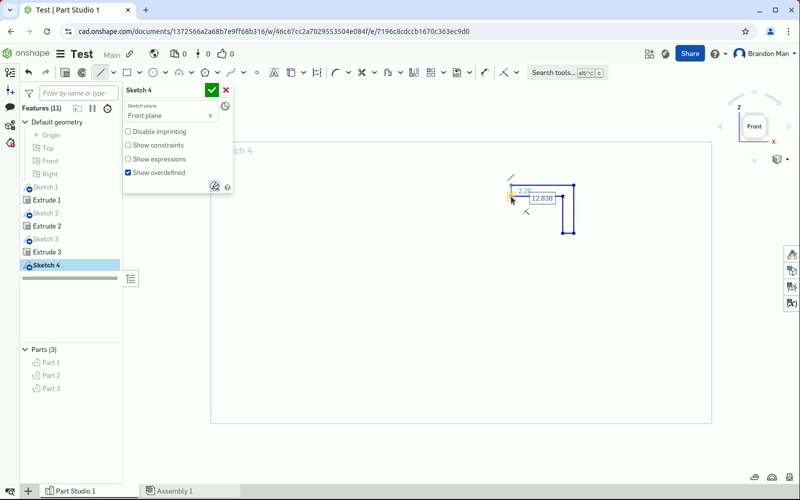
mouse_move(571, 197)
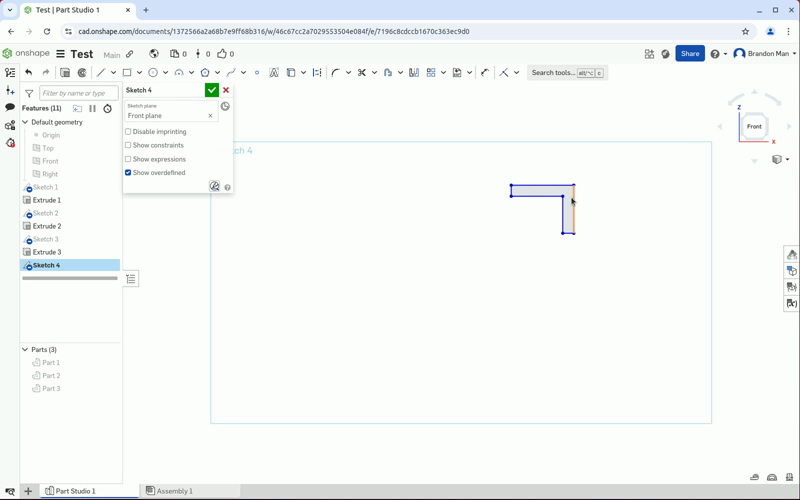
scroll(6)
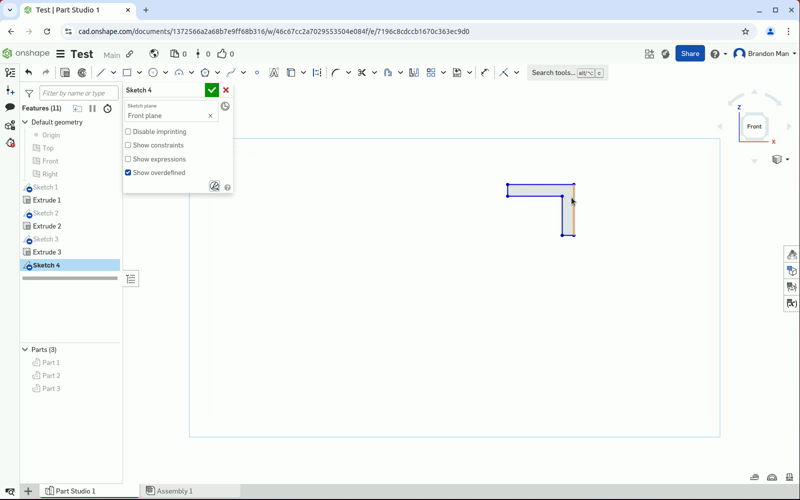
scroll(6)
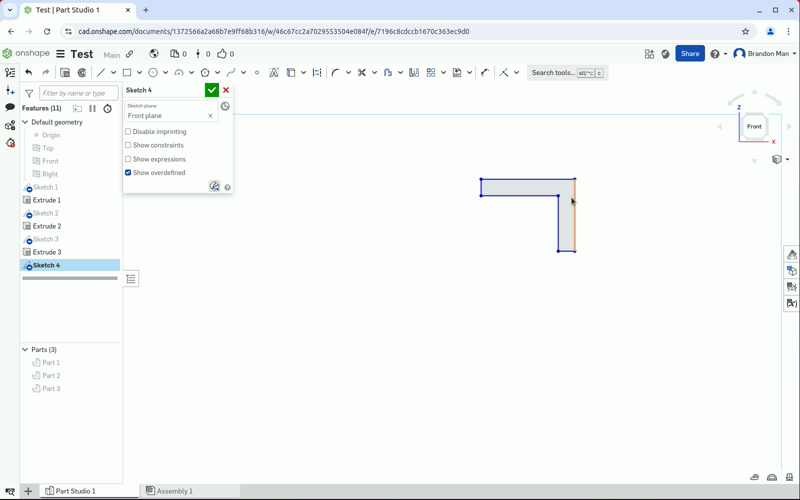
scroll(6)
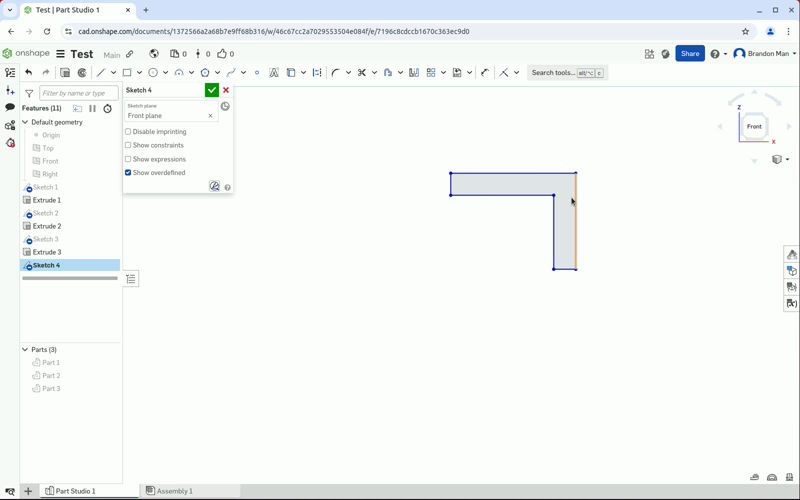
scroll(6)
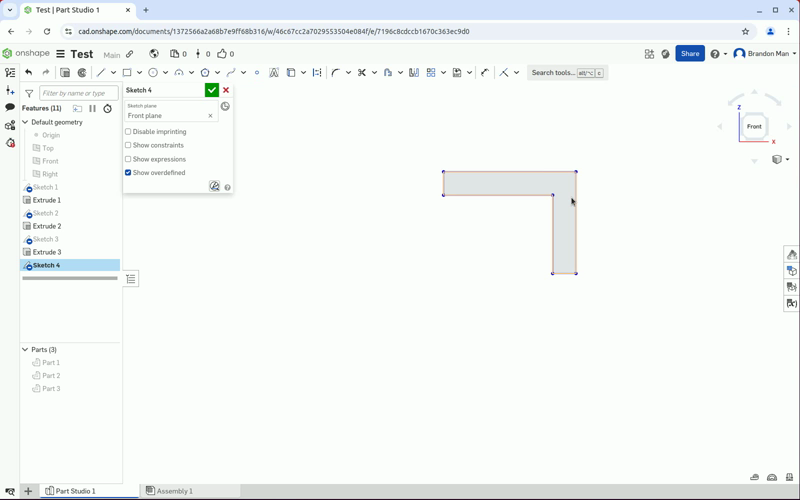
scroll(6)
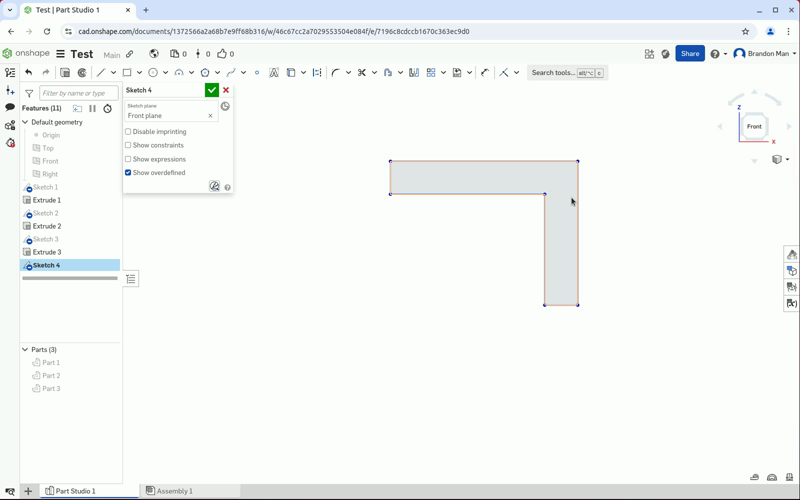
scroll(6)
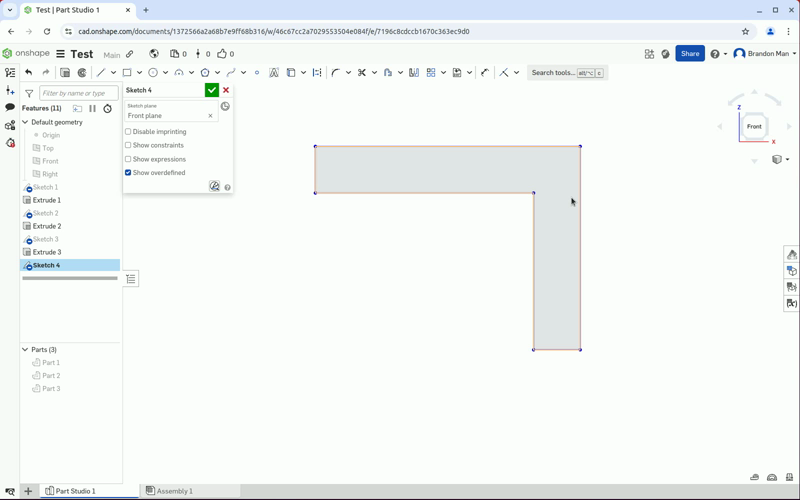
scroll(6)
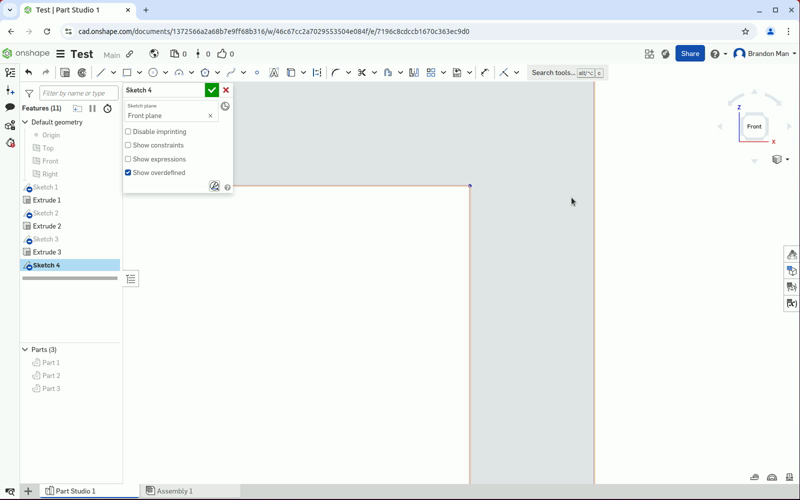
click(571, 197)
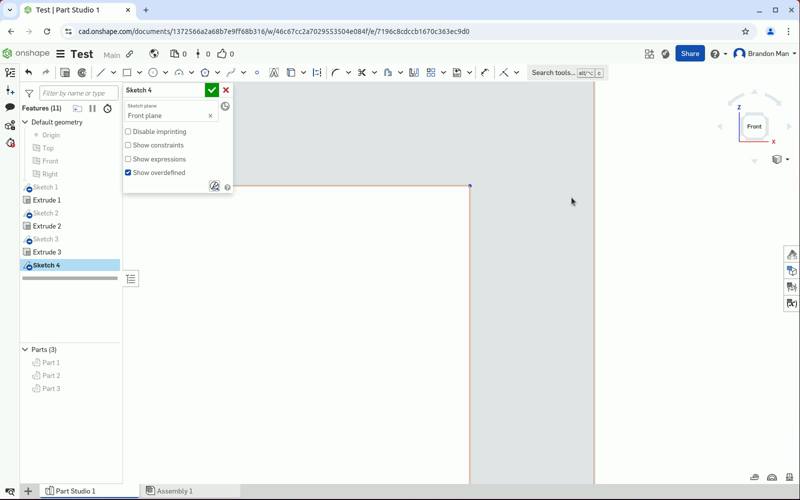
scroll(-6)
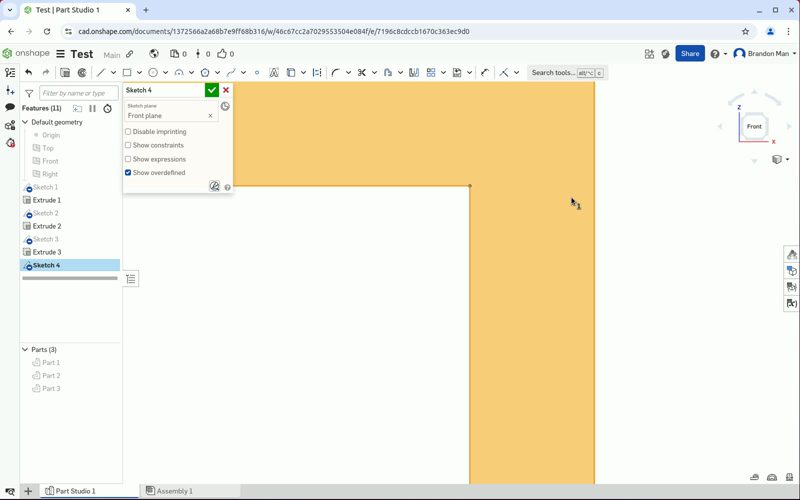
scroll(-6)
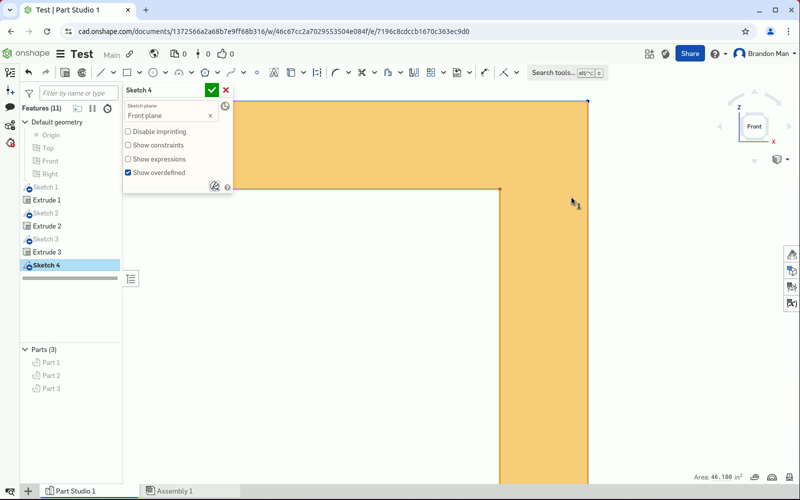
scroll(-6)
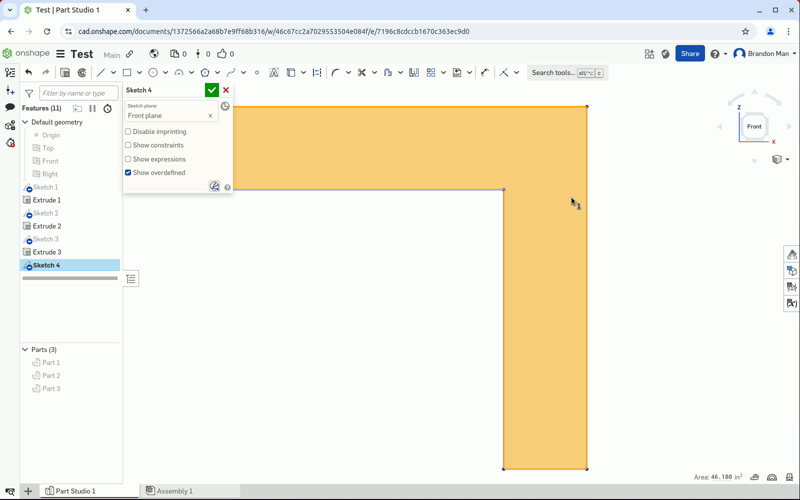
scroll(-6)
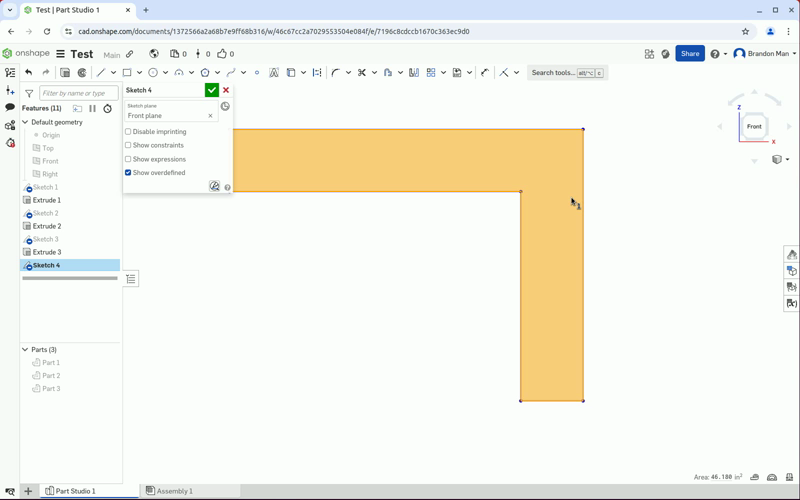
scroll(-6)
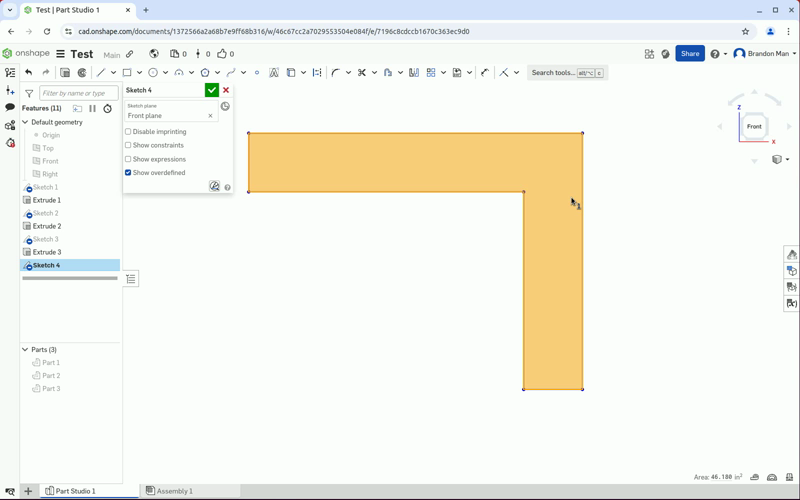
scroll(-6)
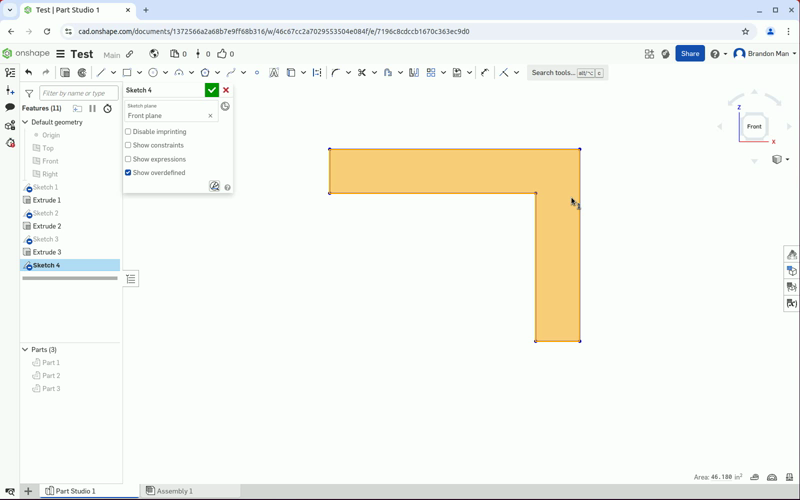
scroll(-6)
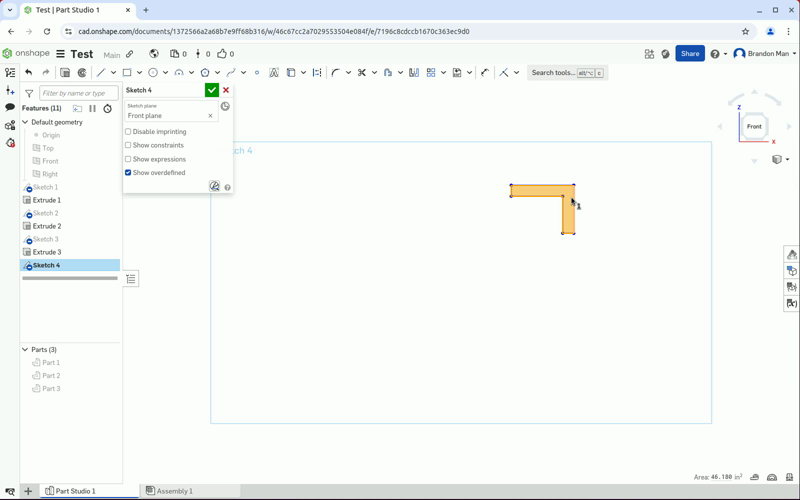
mouse_move(73, 352)
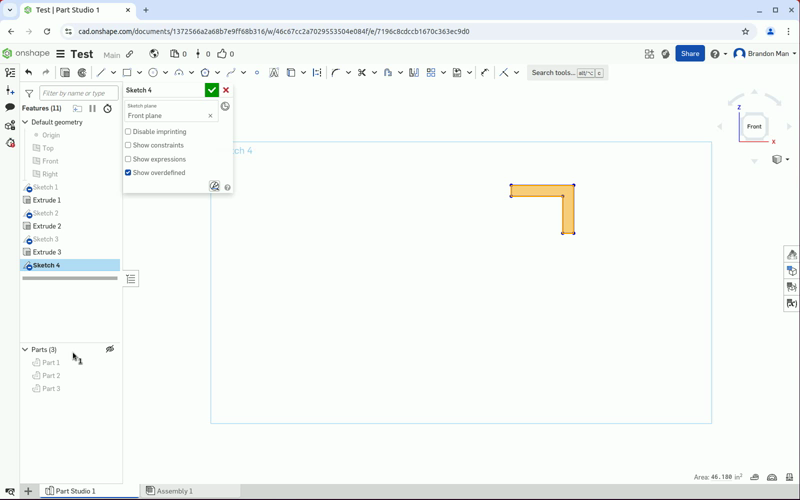
key(shift+y)
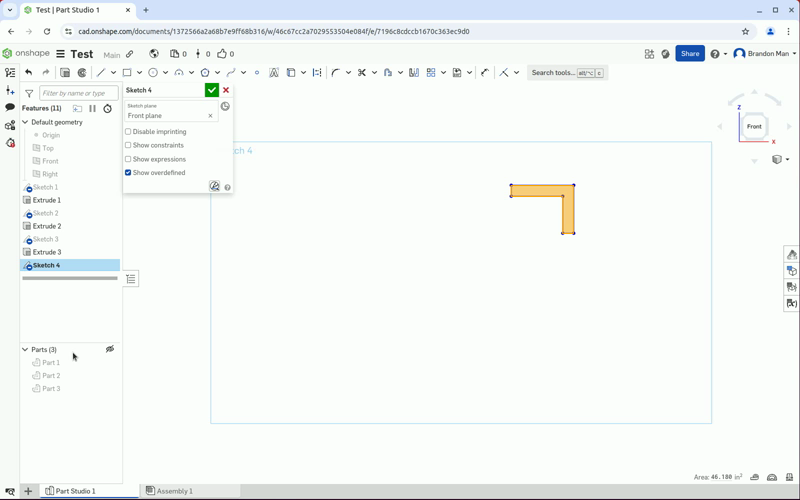
key(shift+e)
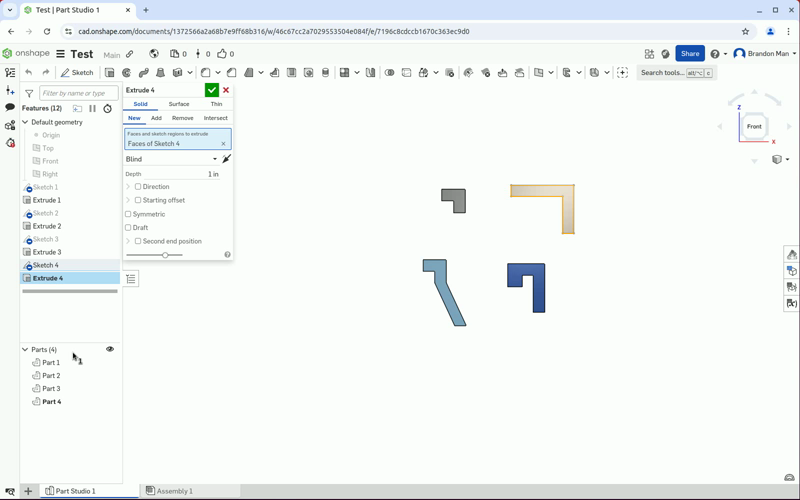
mouse_move(143, 106)
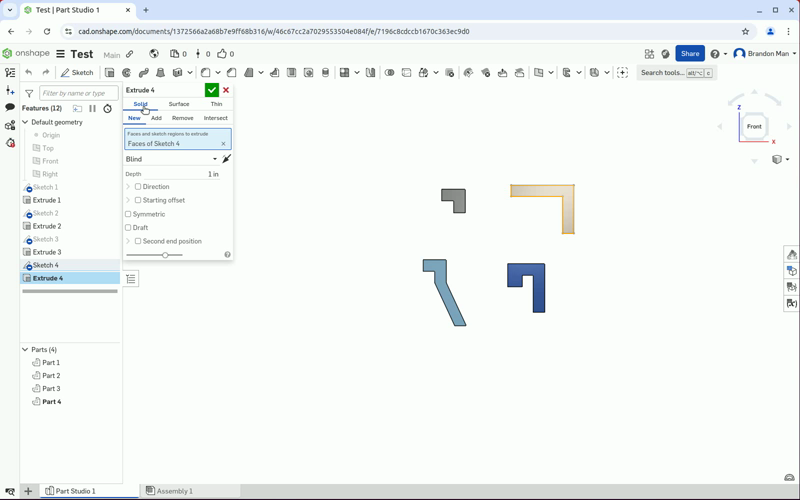
click(143, 106)
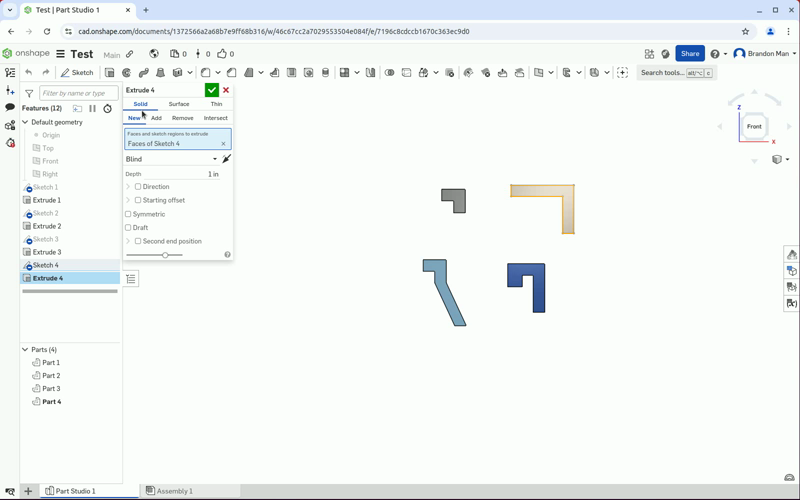
mouse_move(137, 120)
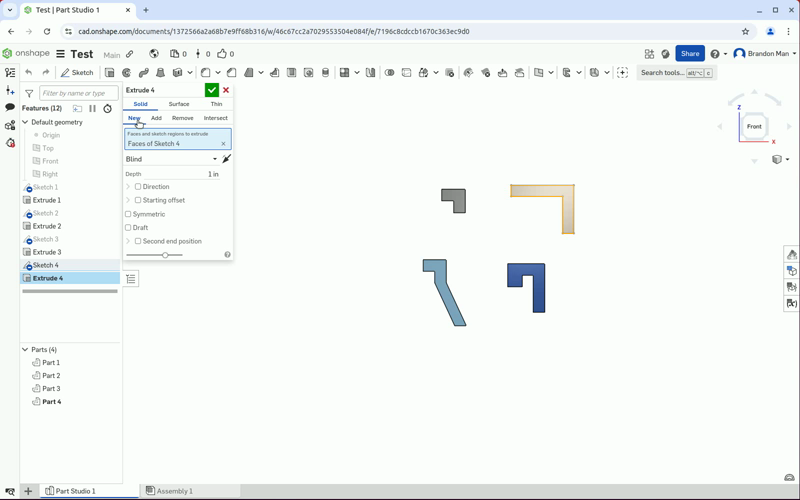
click(137, 120)
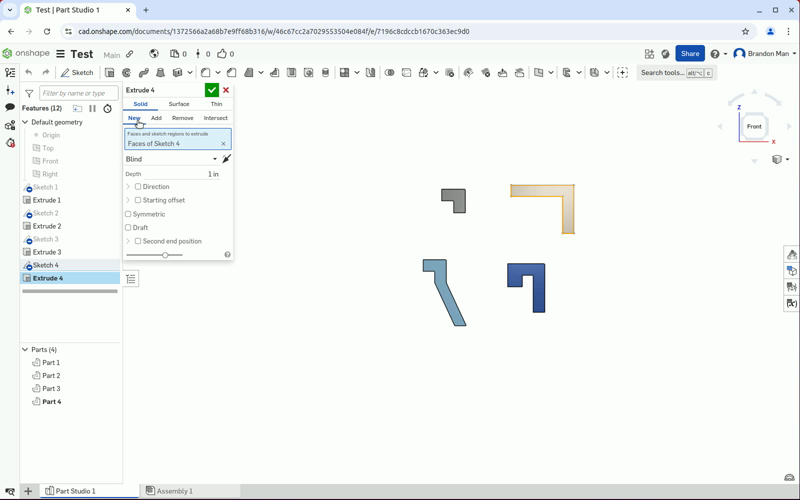
key(tab, 4)
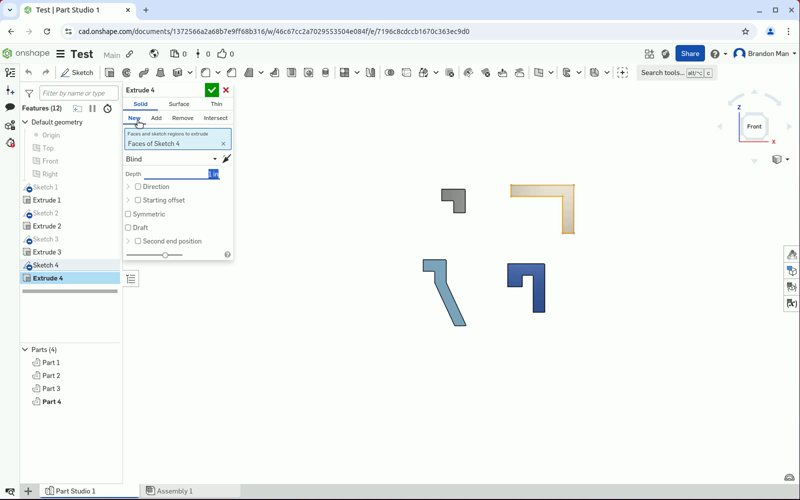
text(0.481)
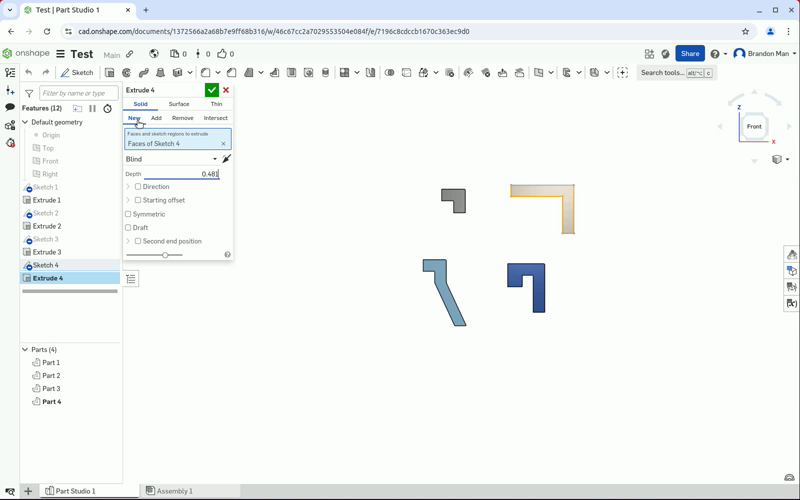
key(enter)
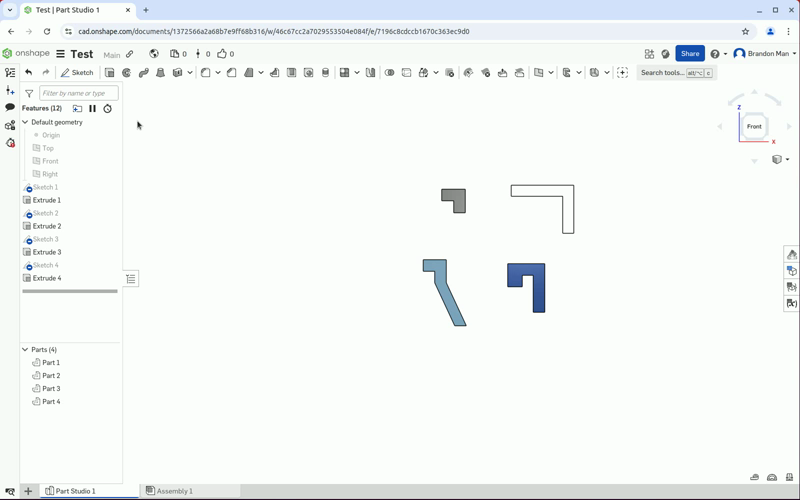
key(shift+h)
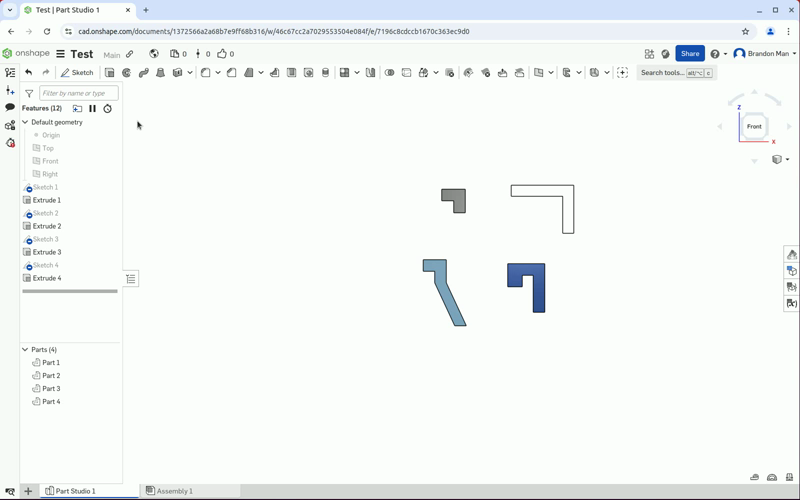
key(shift+h)
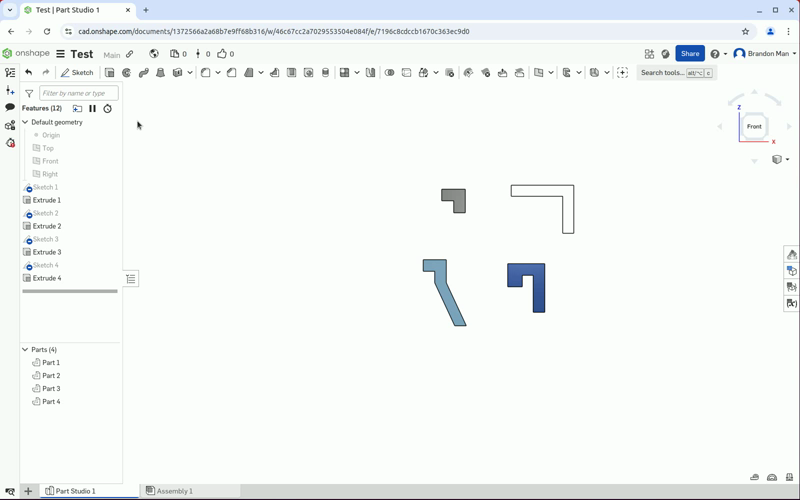
mouse_move(73, 189)
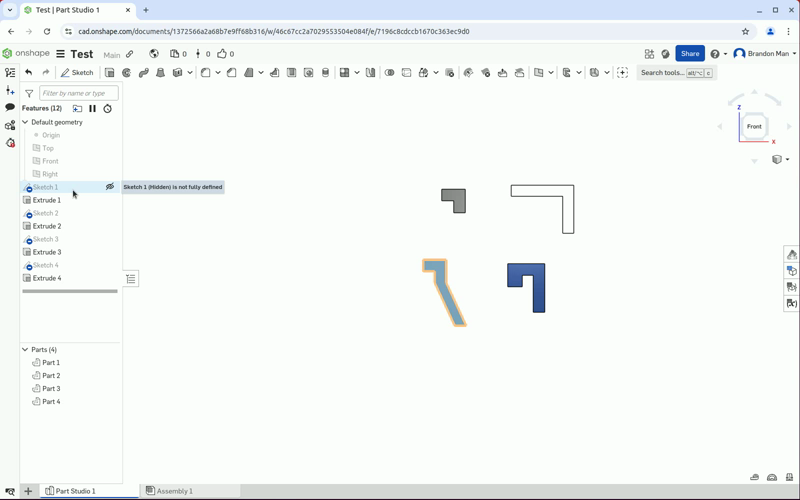
click(73, 189)
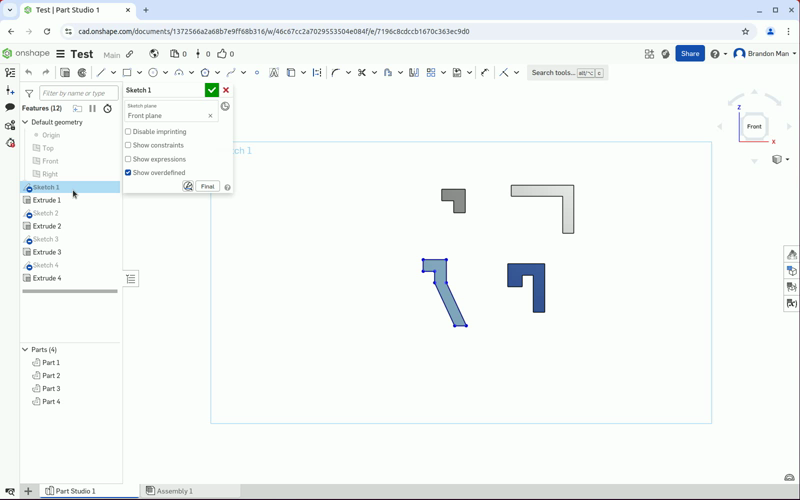
mouse_move(229, 92)
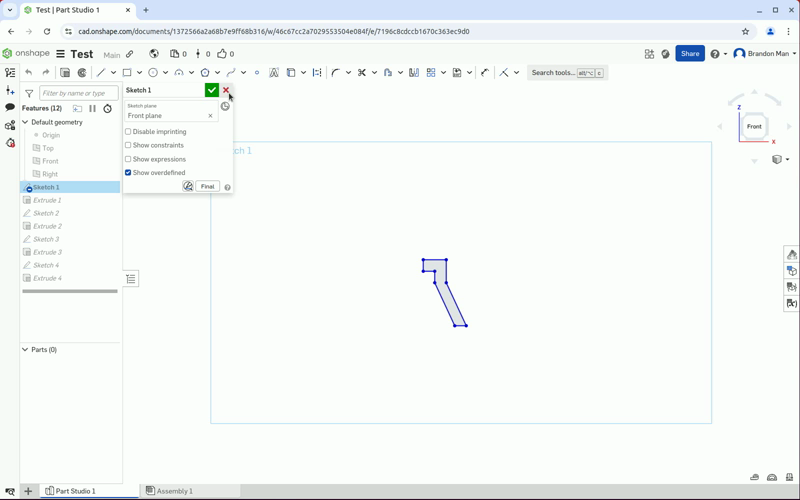
click(229, 92)
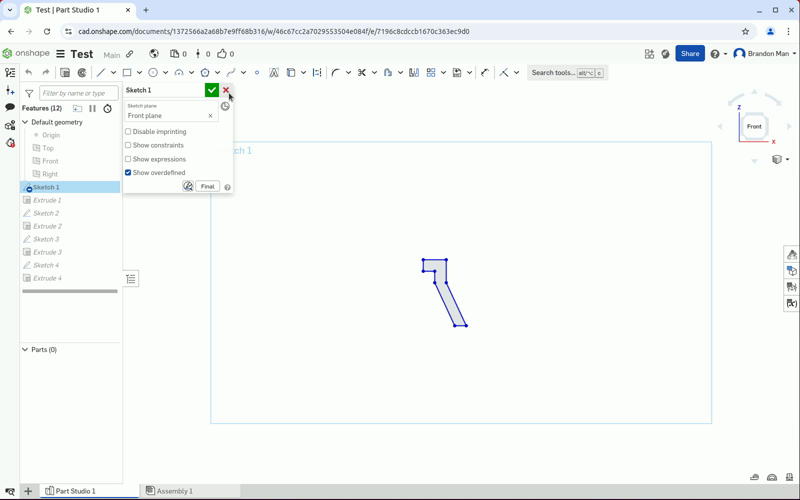
key(shift+s)
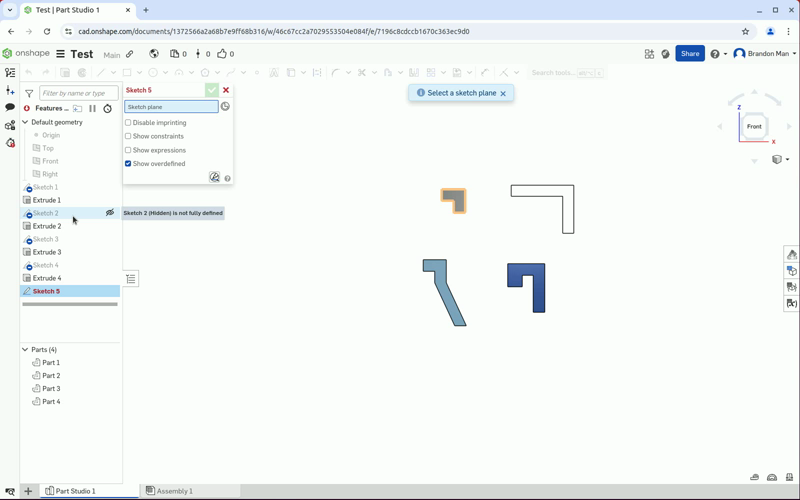
scroll(3)
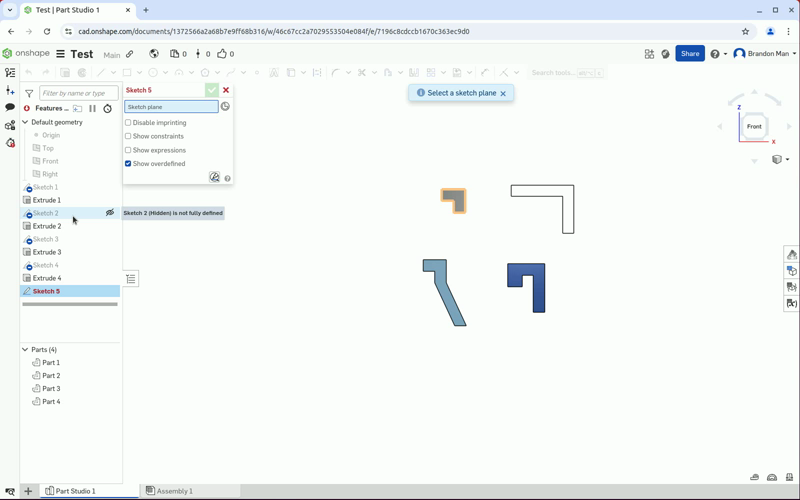
mouse_move(73, 163)
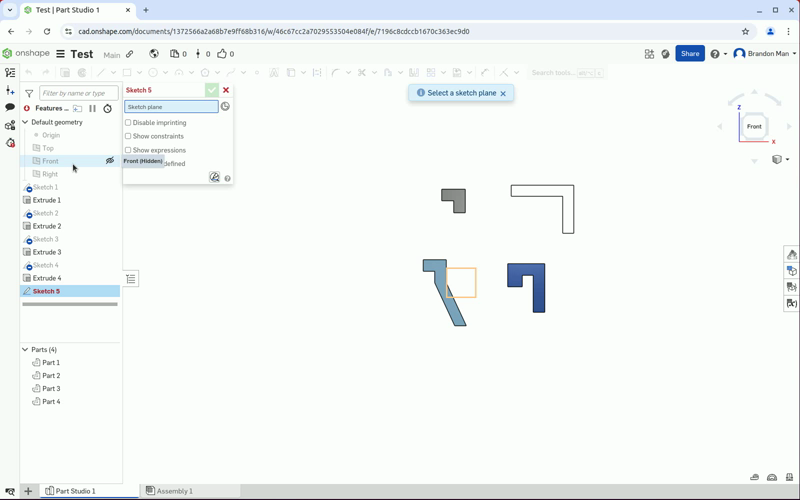
click(73, 163)
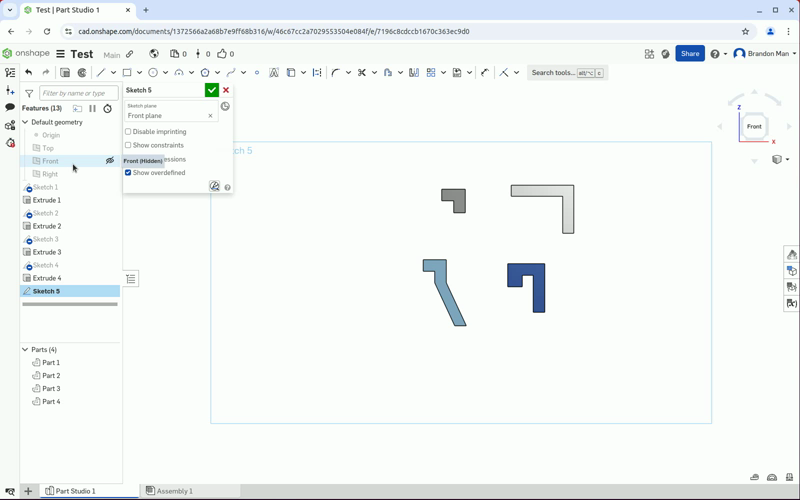
mouse_move(73, 352)
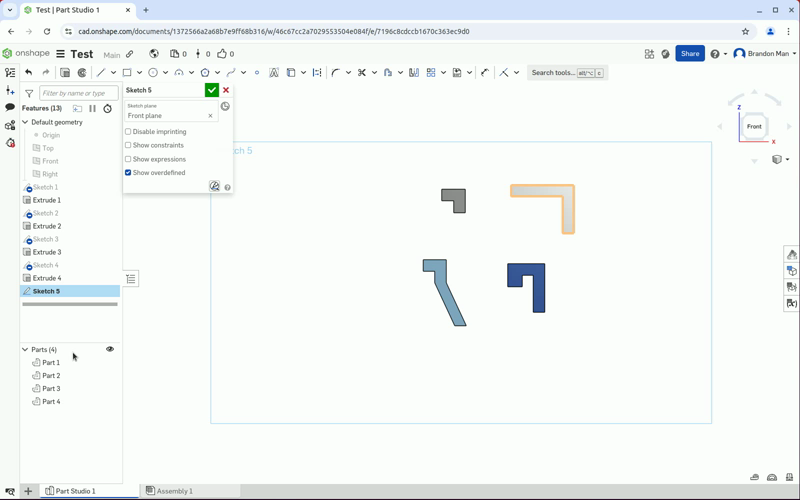
key(y)
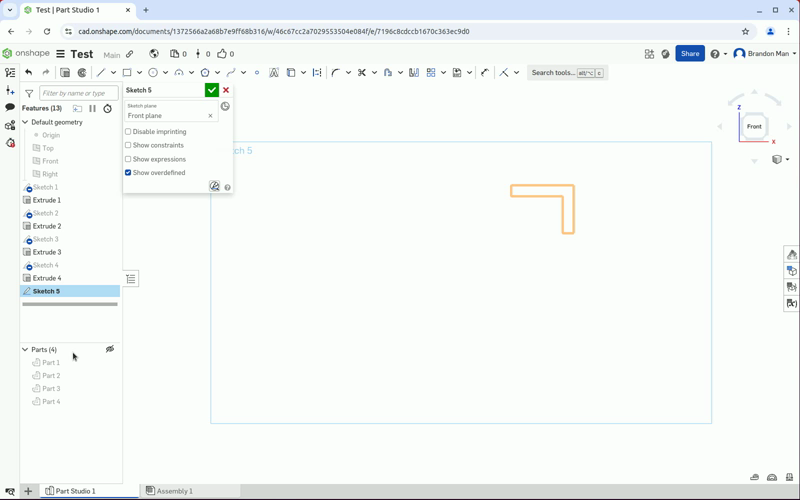
key(l)
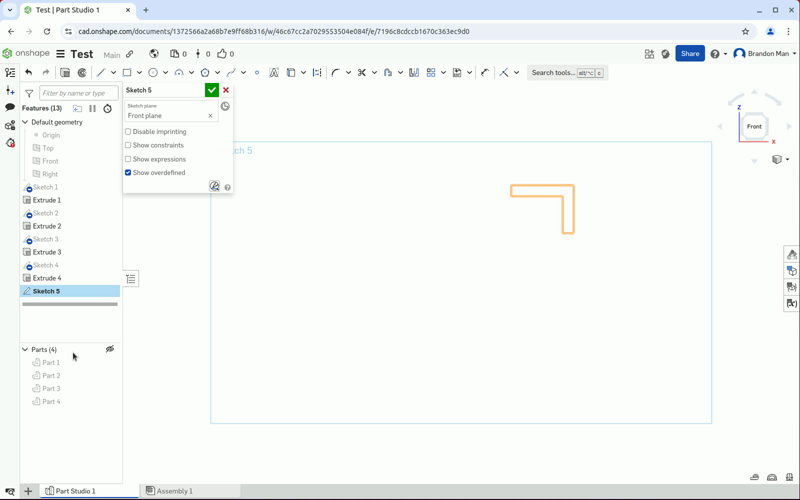
key_down(shift)
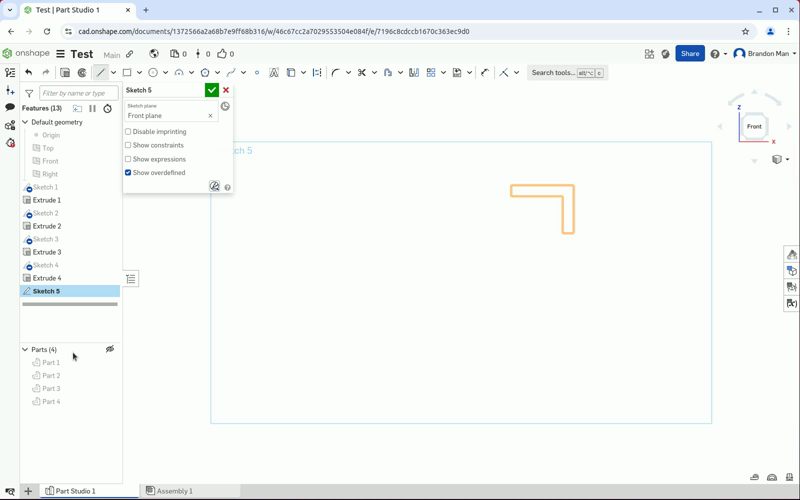
mouse_move(396, 185)
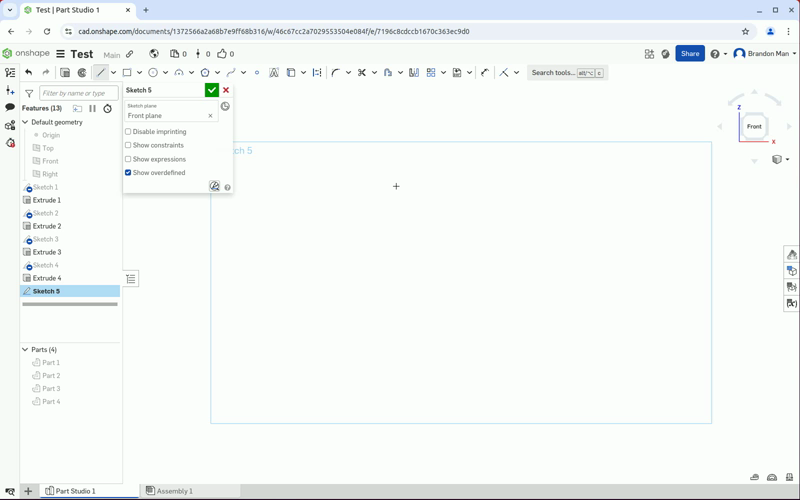
click(396, 185)
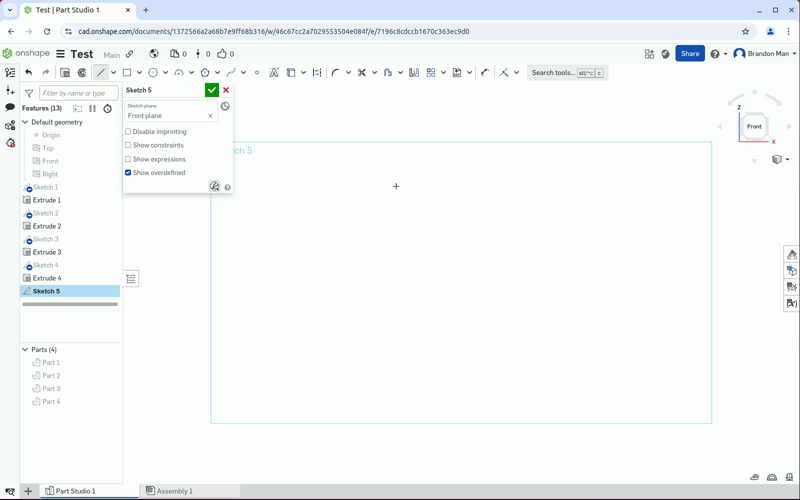
key_up(shift)
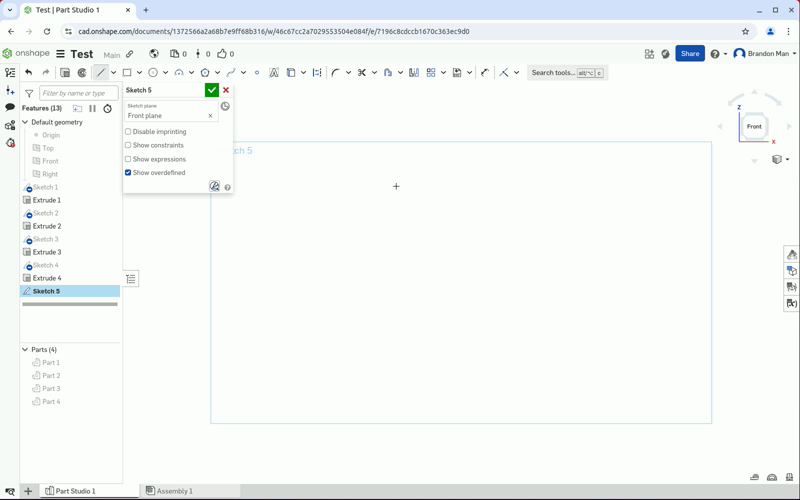
key_down(shift)
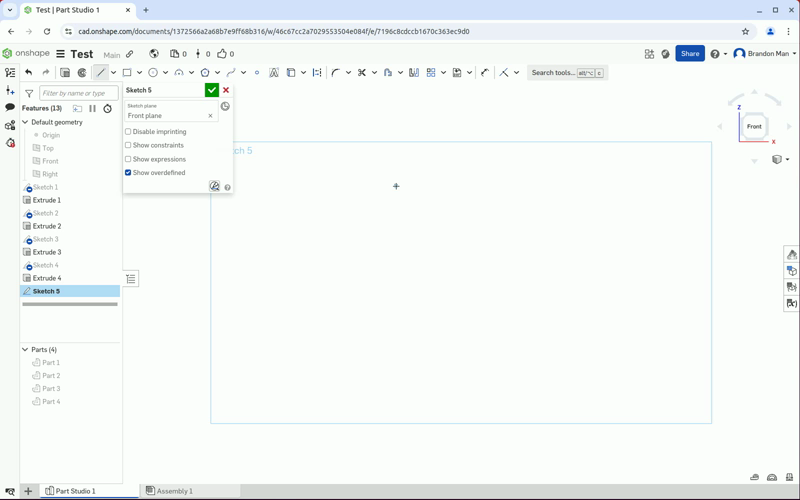
mouse_move(426, 185)
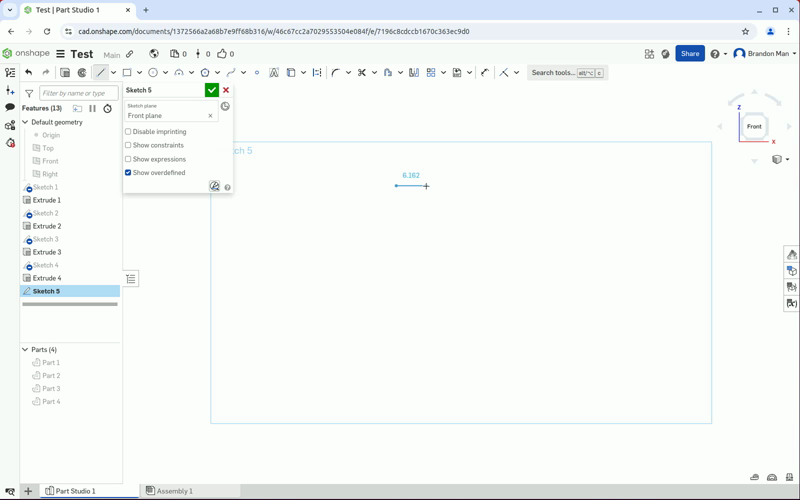
mouse_move(408, 185)
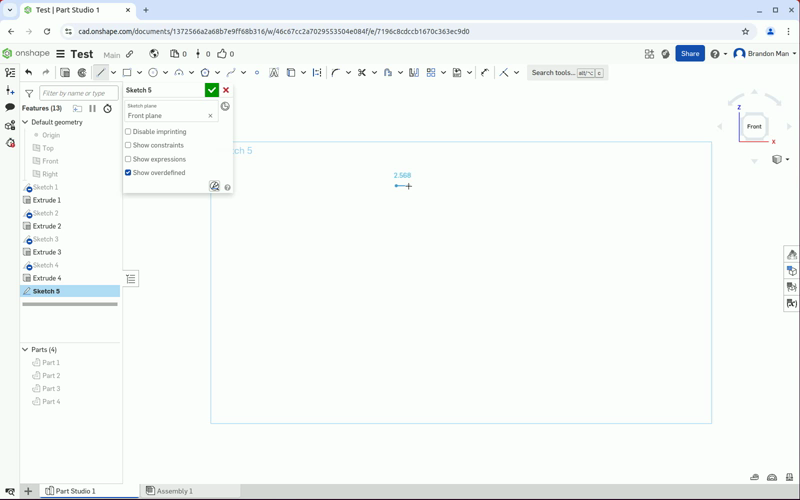
click(408, 185)
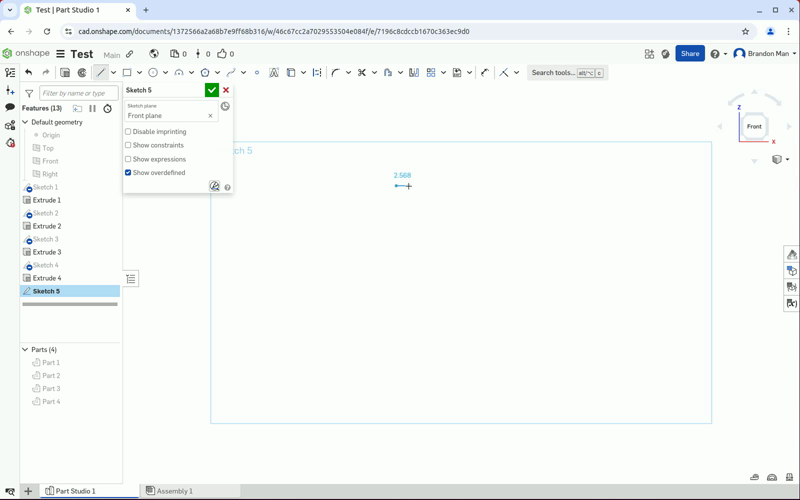
key_up(shift)
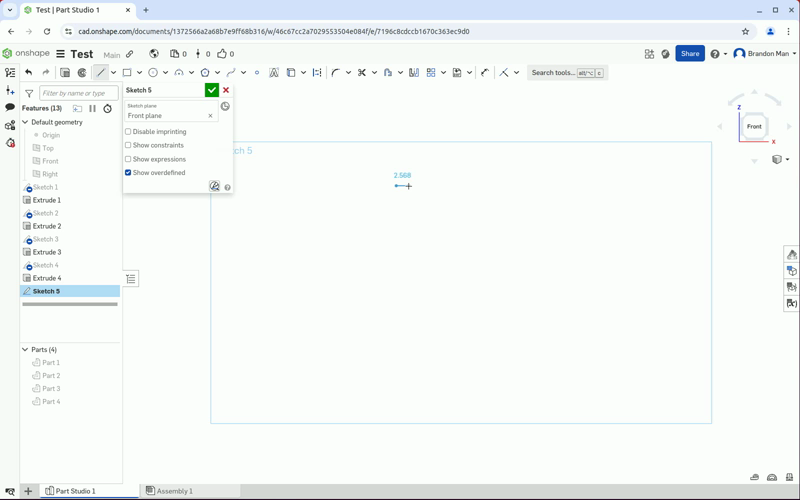
key_down(shift)
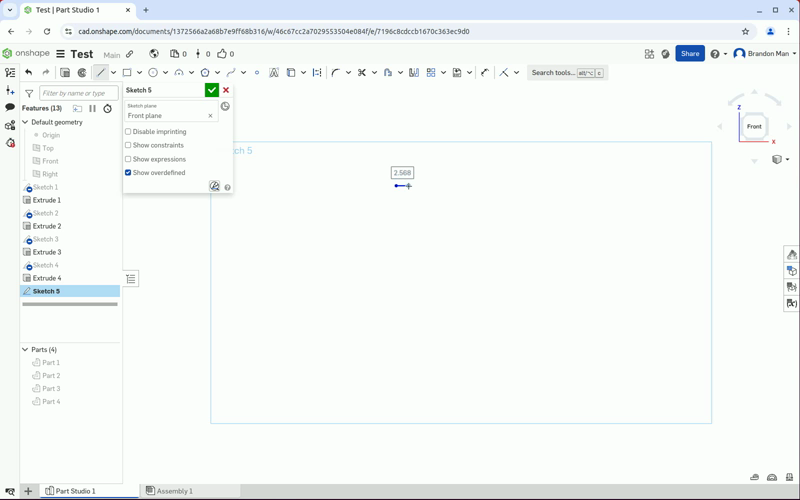
mouse_move(438, 185)
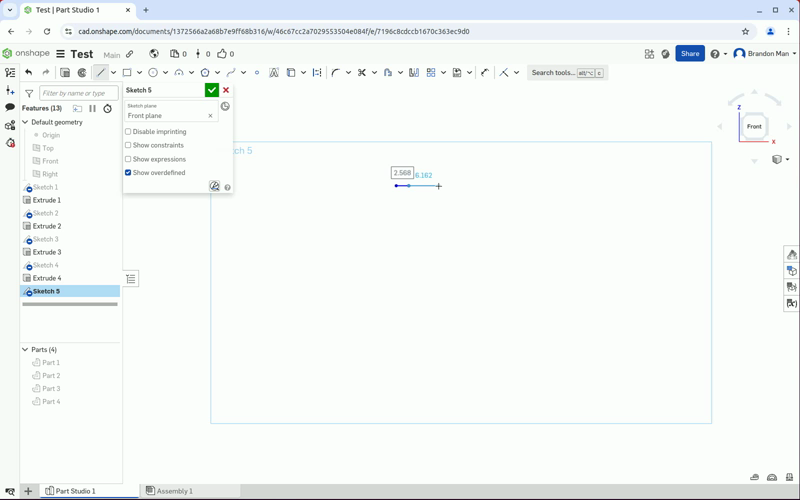
mouse_move(408, 173)
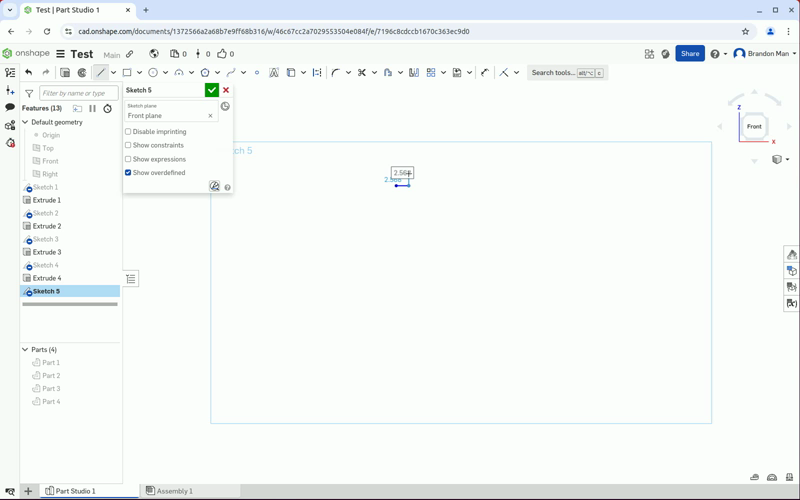
click(408, 173)
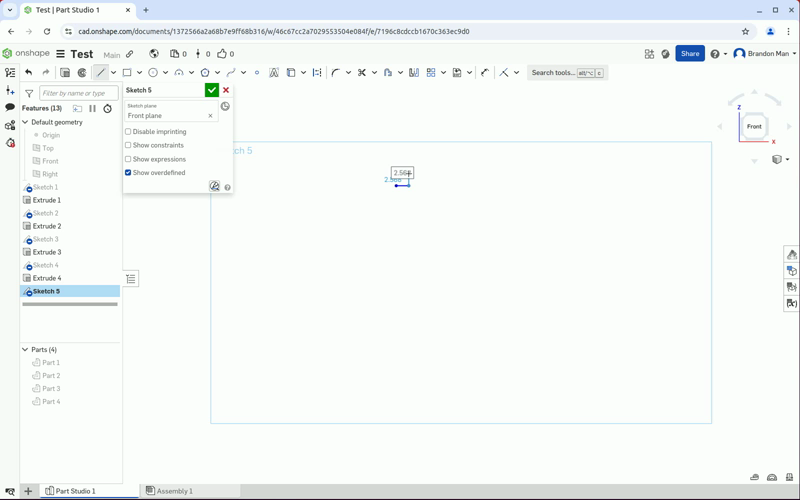
key_up(shift)
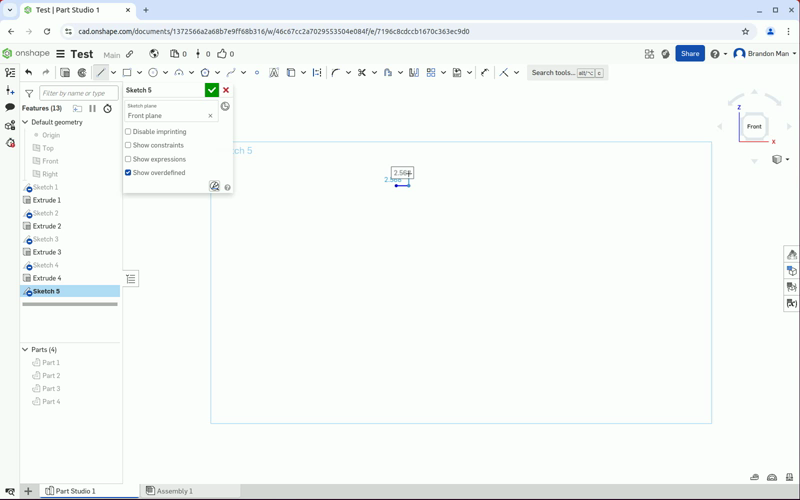
key_down(shift)
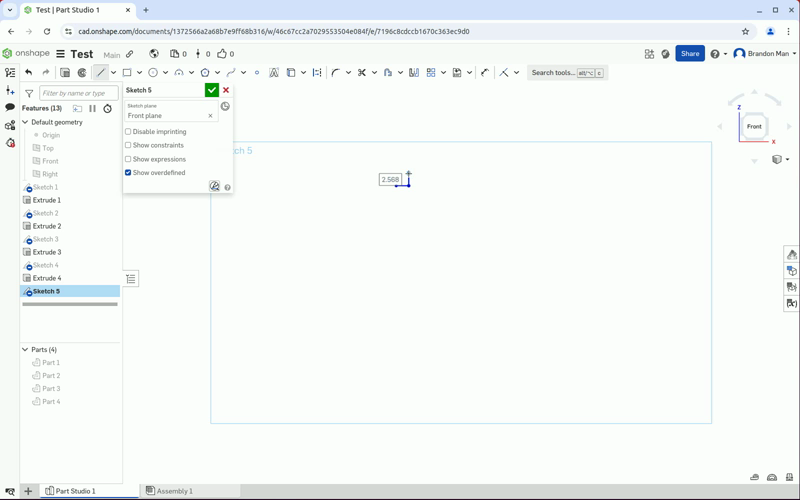
mouse_move(438, 173)
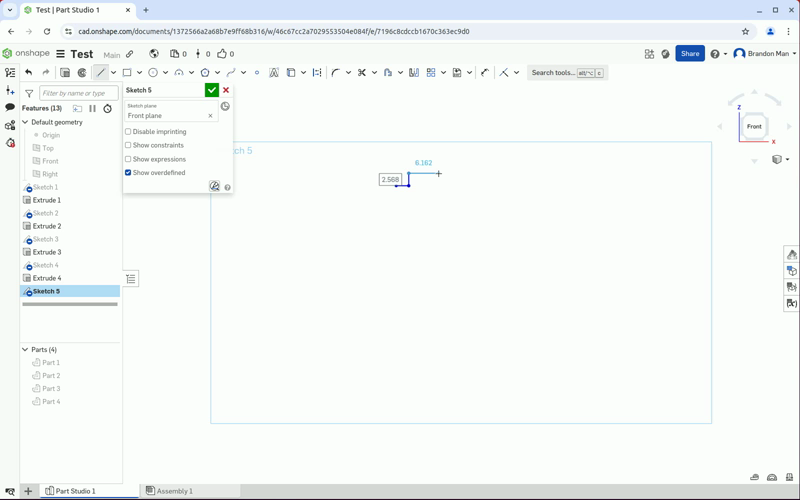
mouse_move(404, 173)
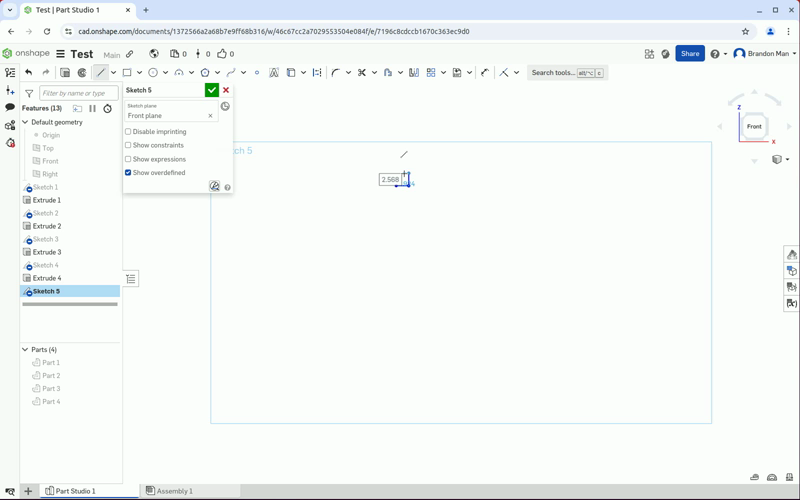
scroll(6)
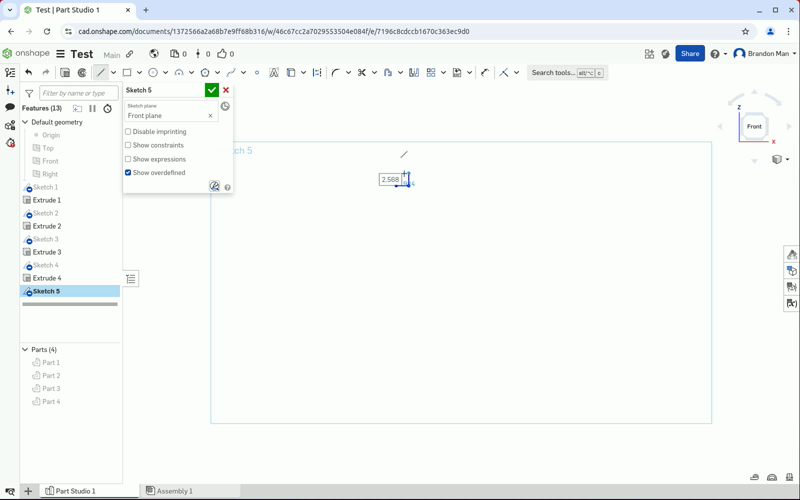
scroll(6)
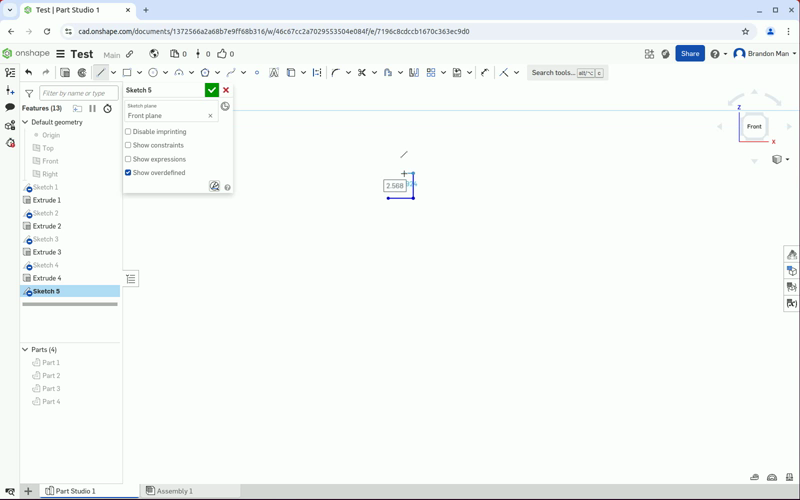
scroll(6)
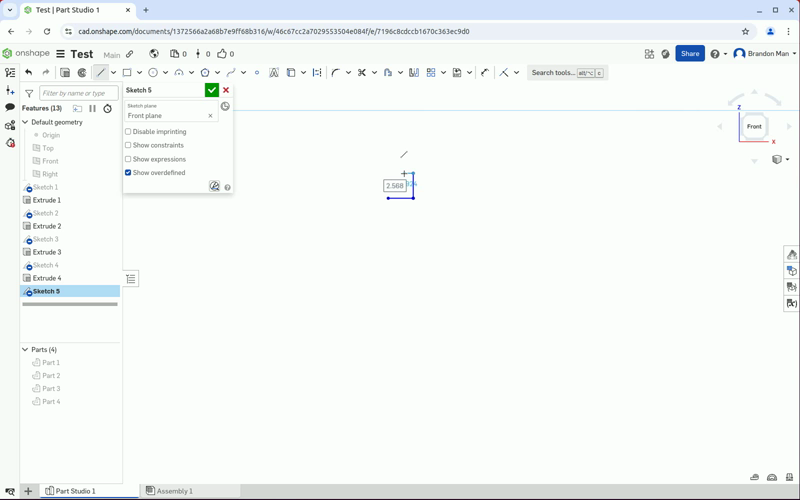
scroll(6)
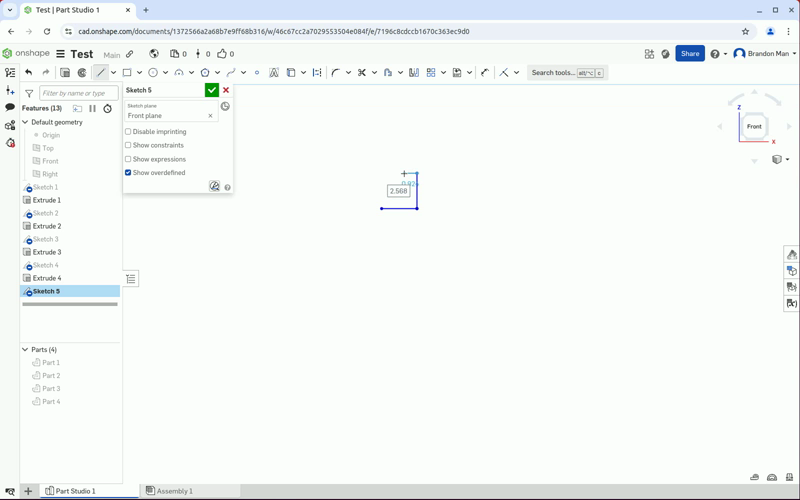
scroll(6)
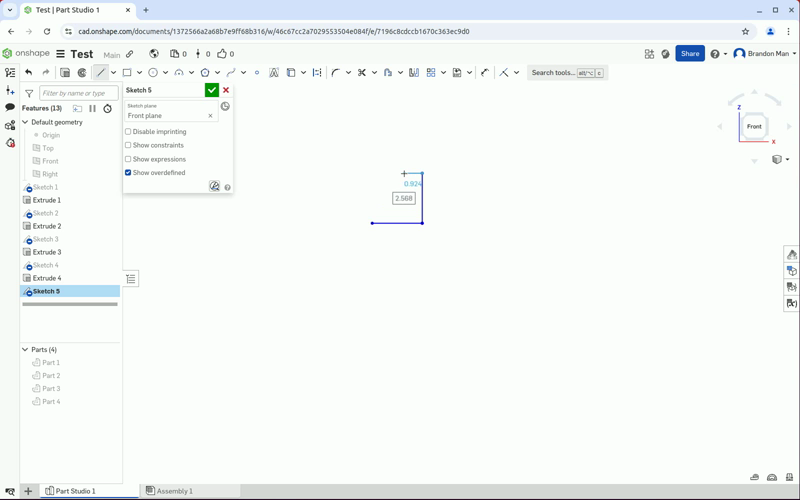
scroll(6)
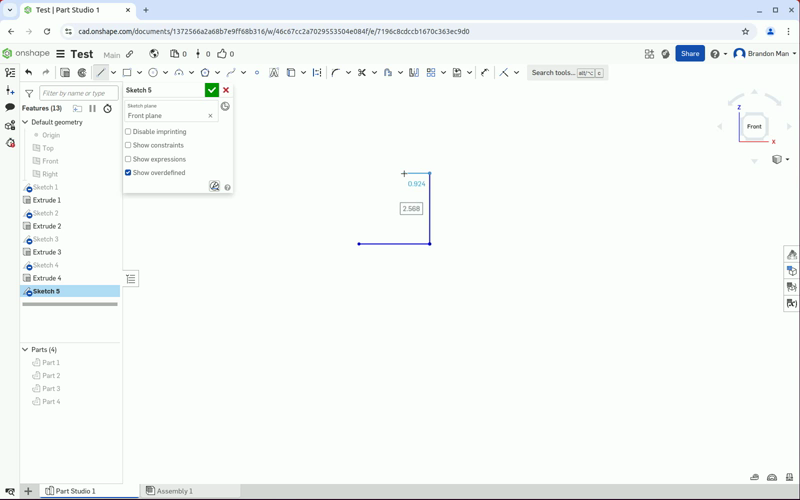
scroll(6)
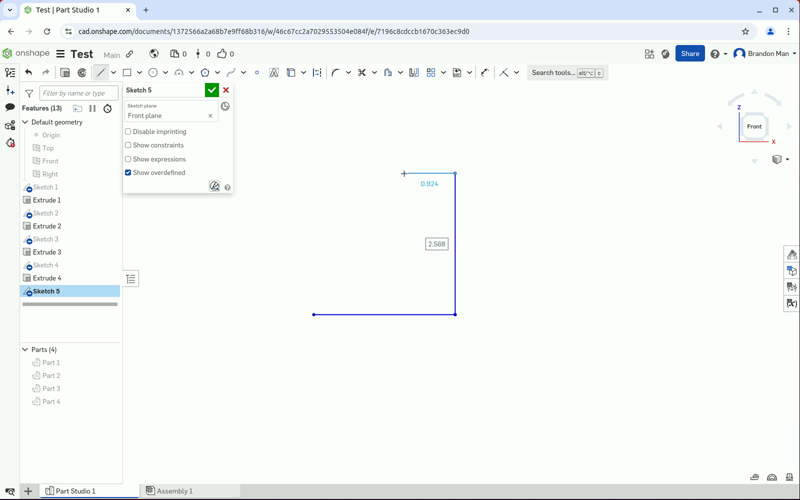
click(404, 173)
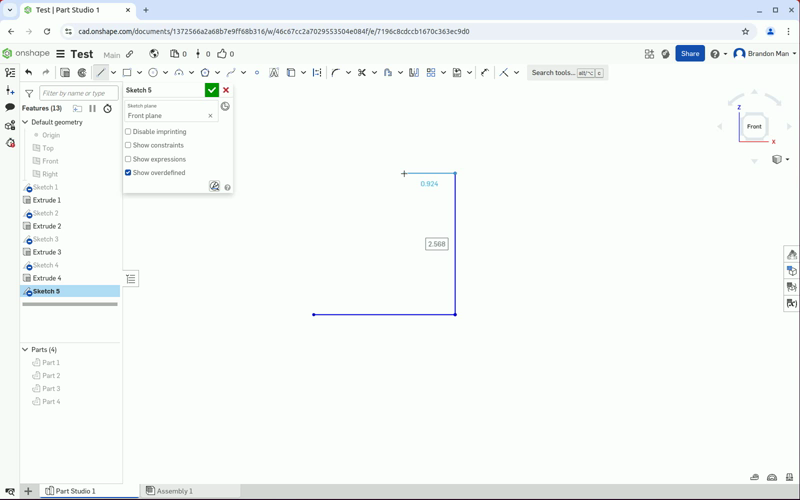
scroll(-6)
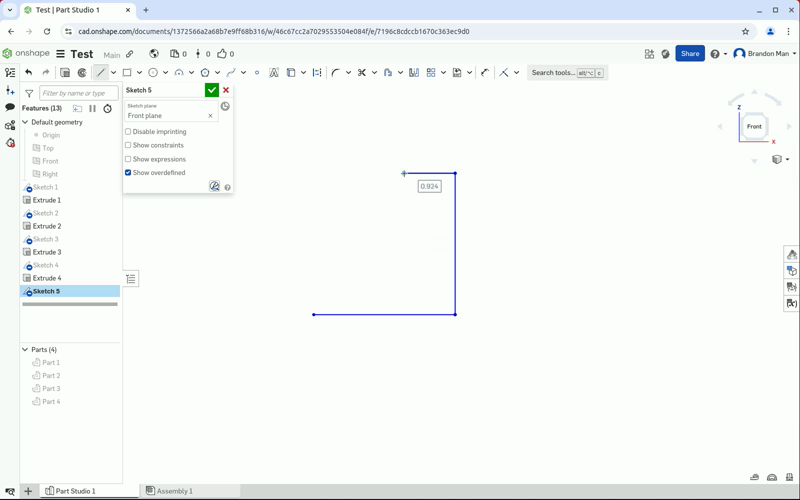
scroll(-6)
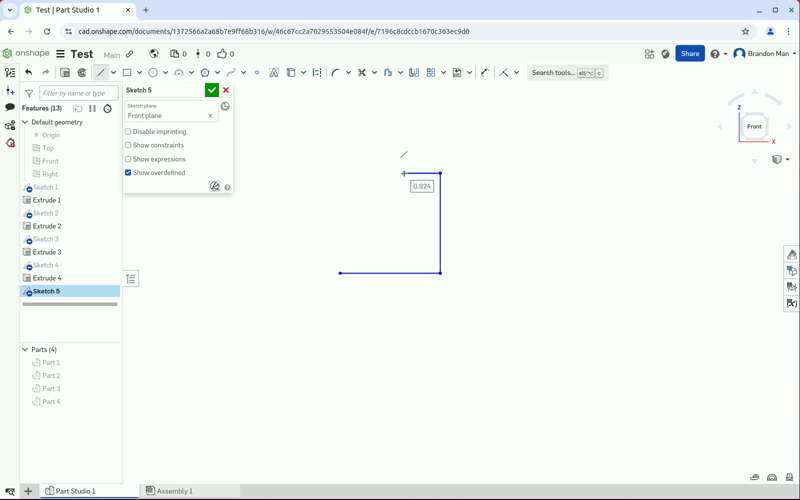
scroll(-6)
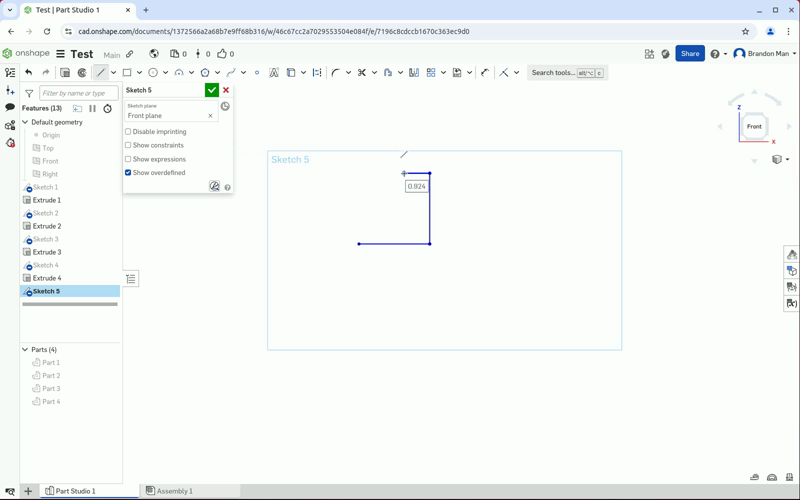
scroll(-6)
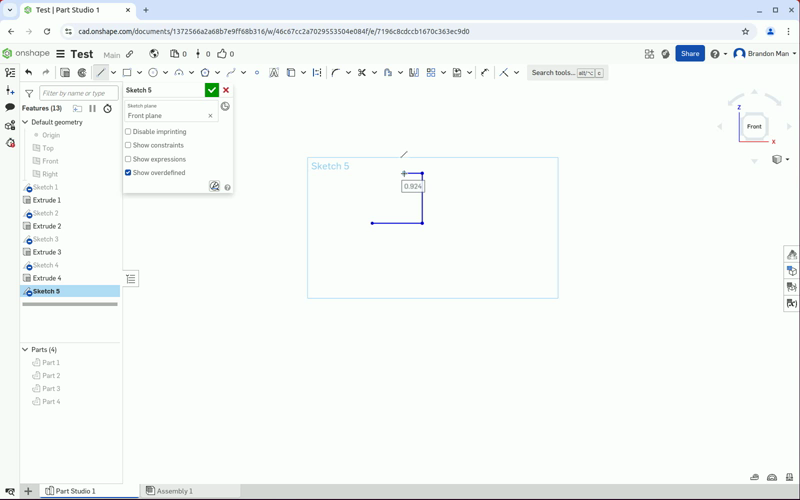
scroll(-6)
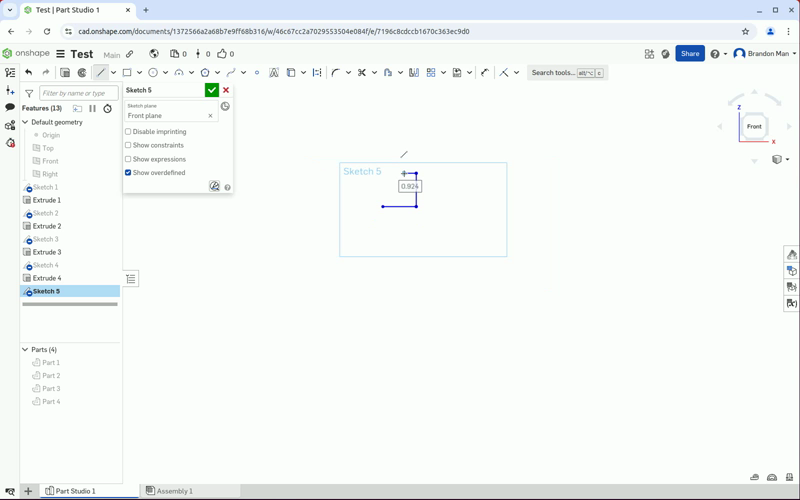
scroll(-6)
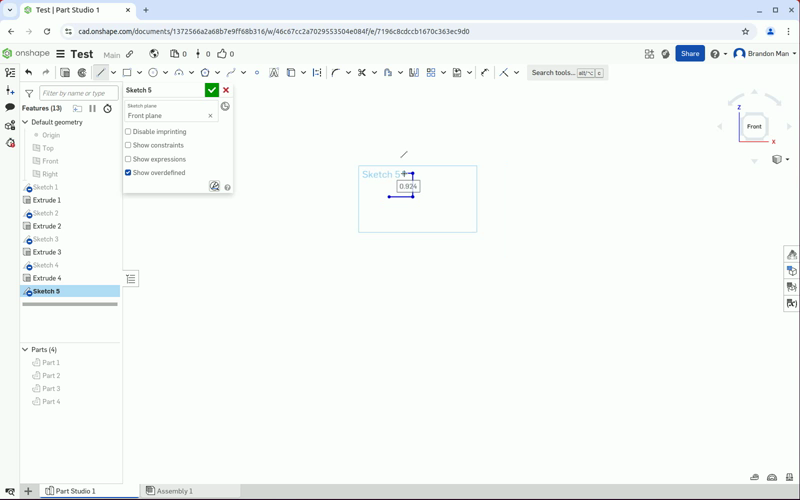
scroll(-6)
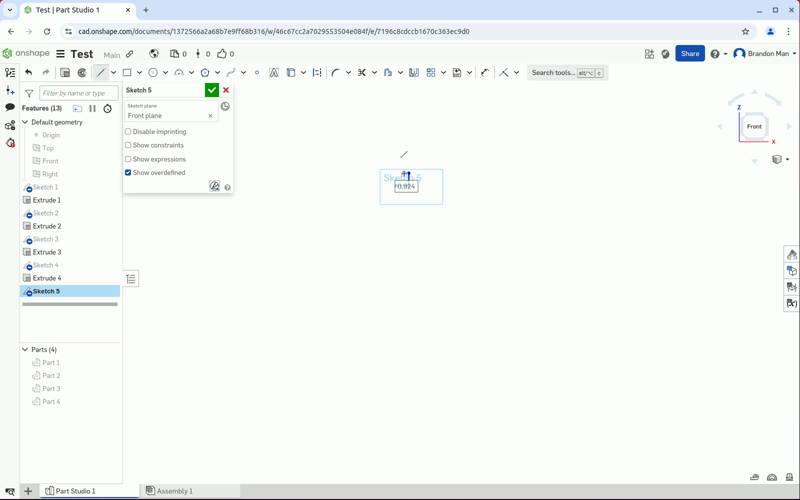
key_up(shift)
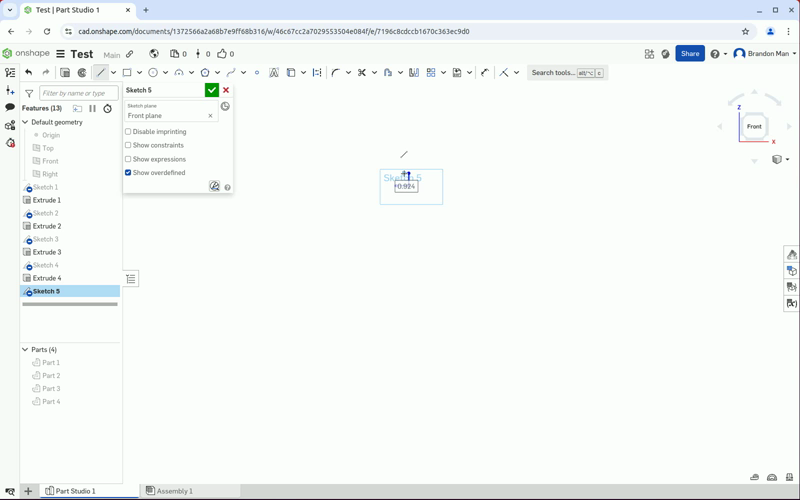
key_down(shift)
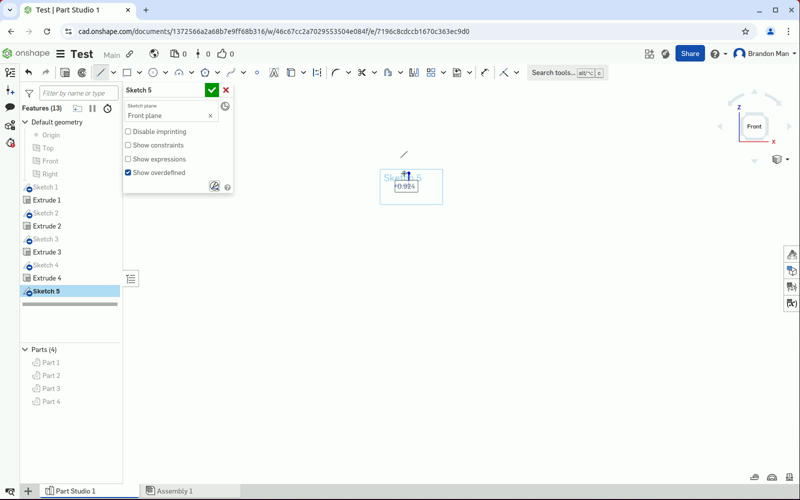
mouse_move(434, 173)
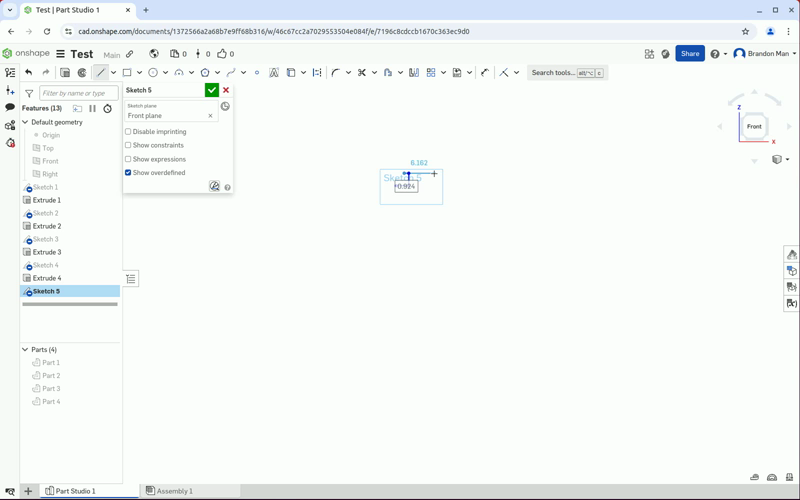
mouse_move(404, 171)
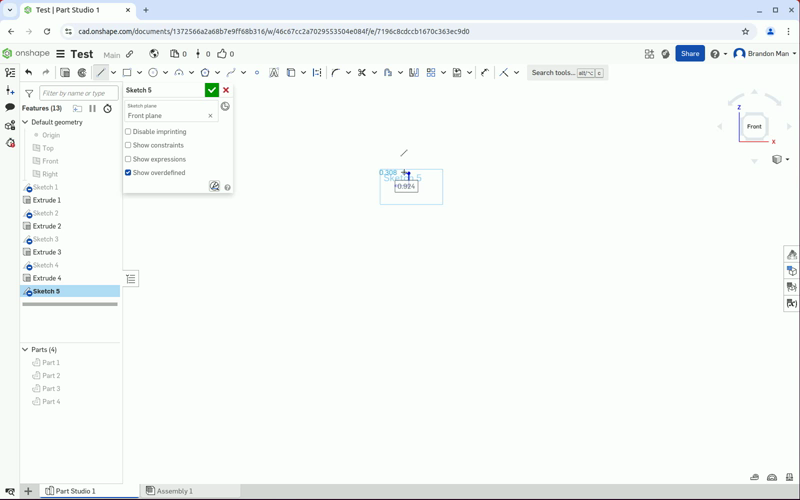
scroll(6)
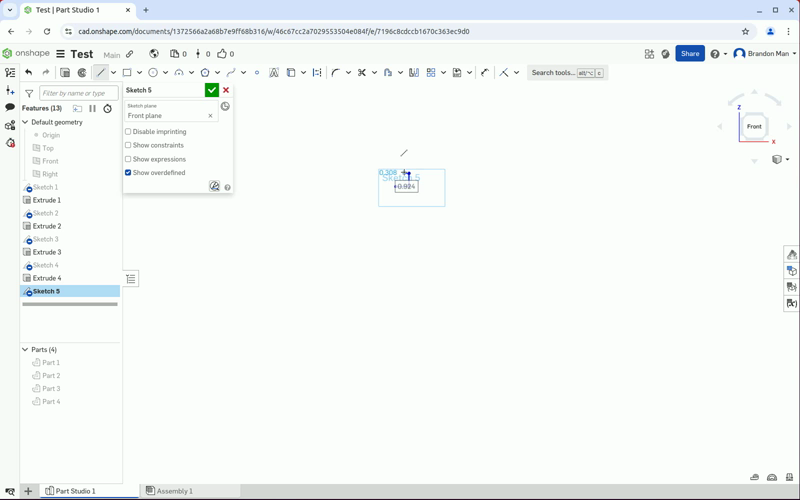
scroll(6)
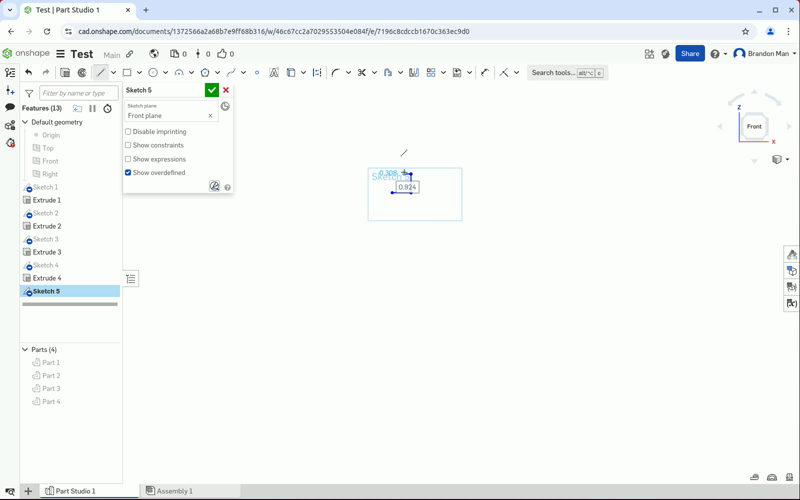
scroll(6)
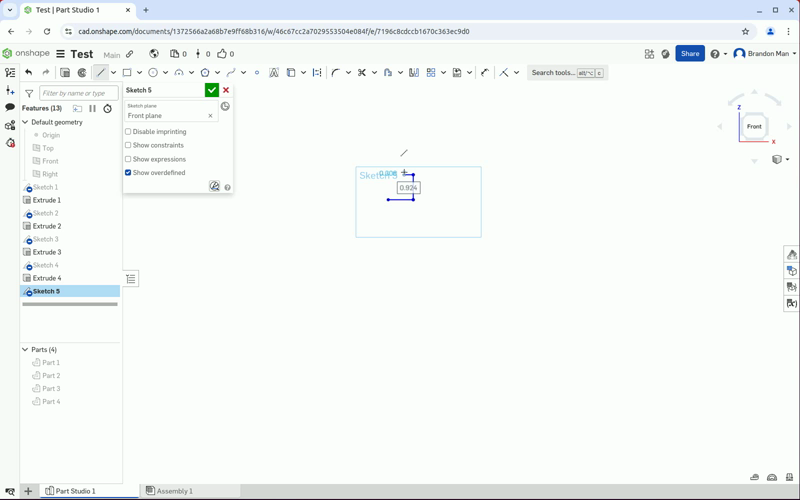
scroll(6)
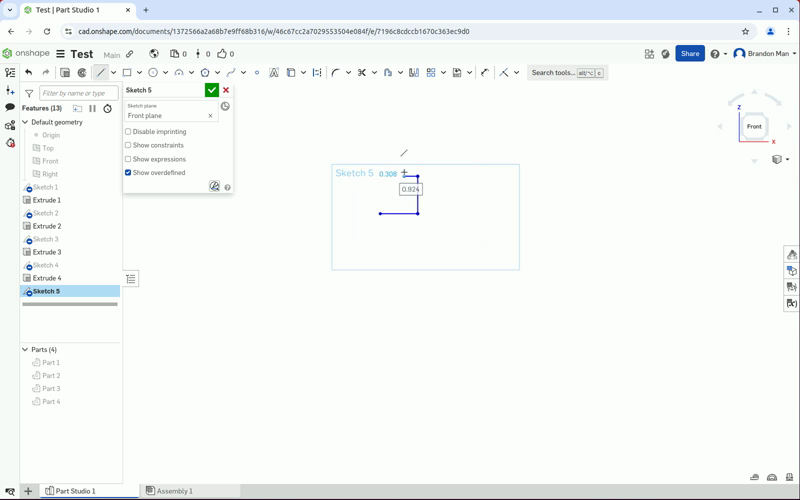
scroll(6)
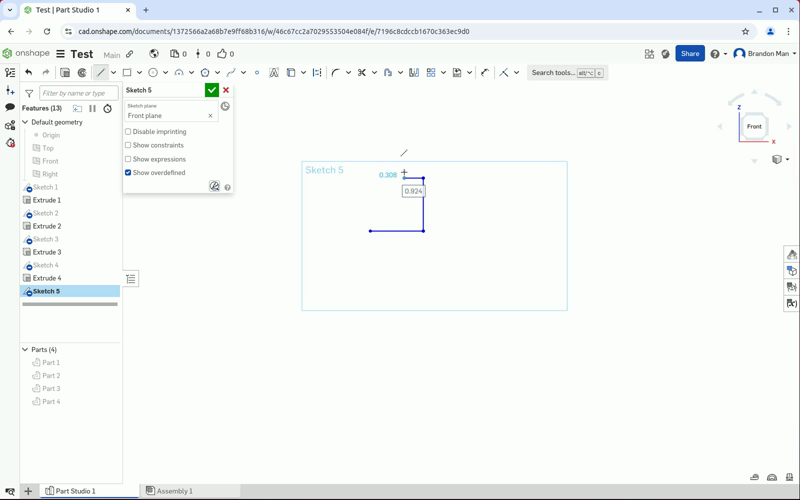
scroll(6)
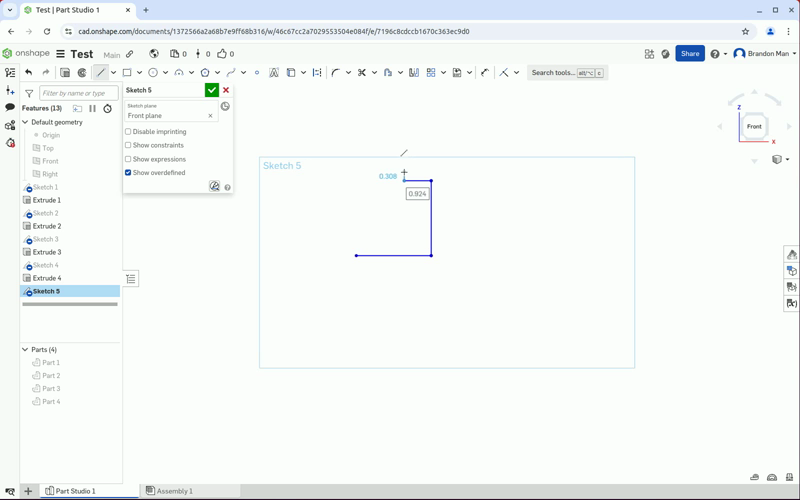
scroll(6)
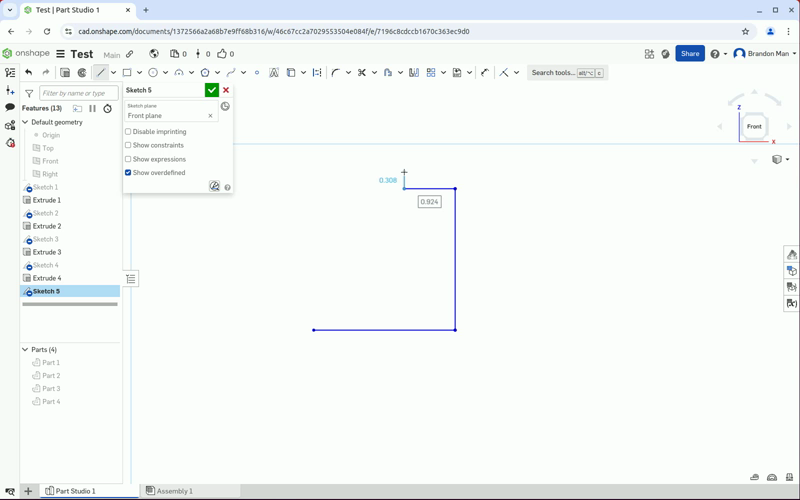
click(404, 171)
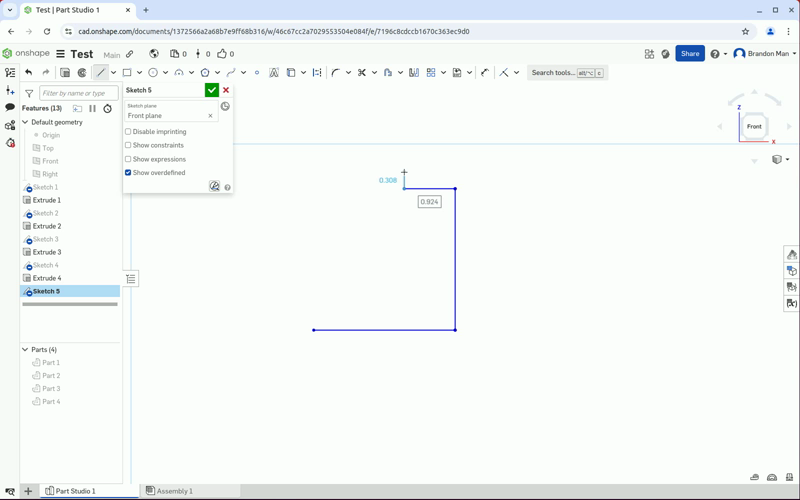
scroll(-6)
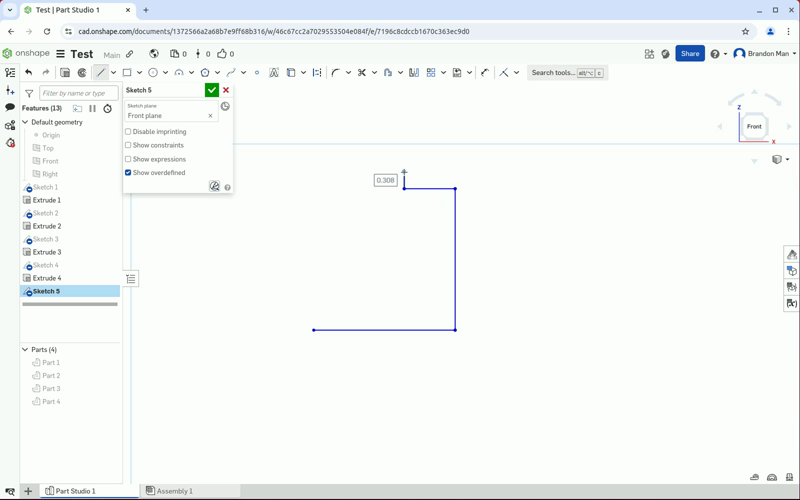
scroll(-6)
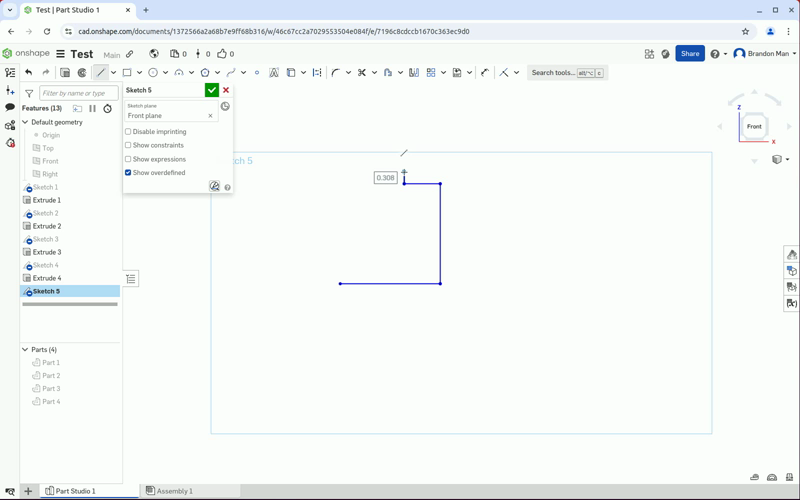
scroll(-6)
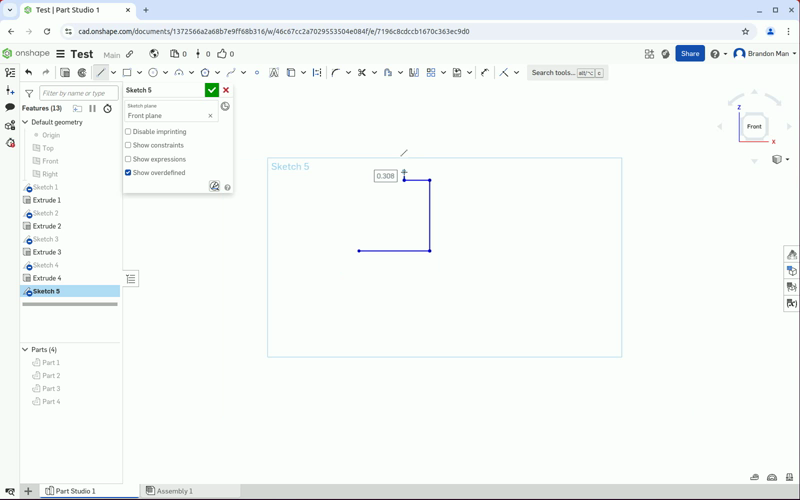
scroll(-6)
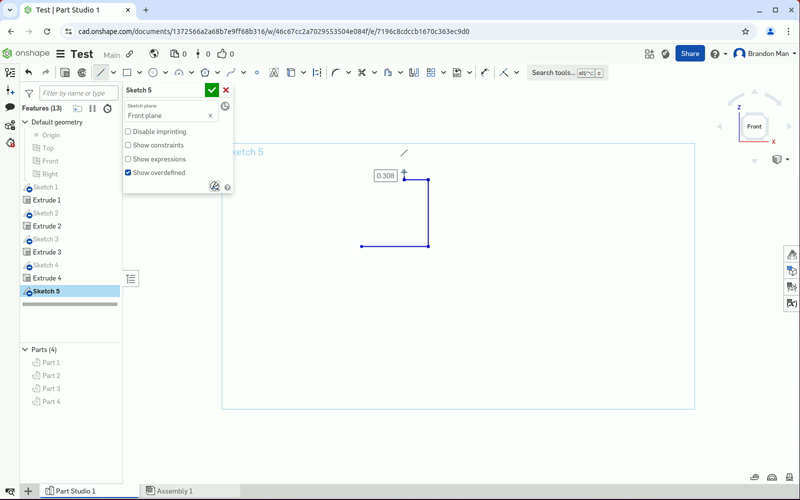
scroll(-6)
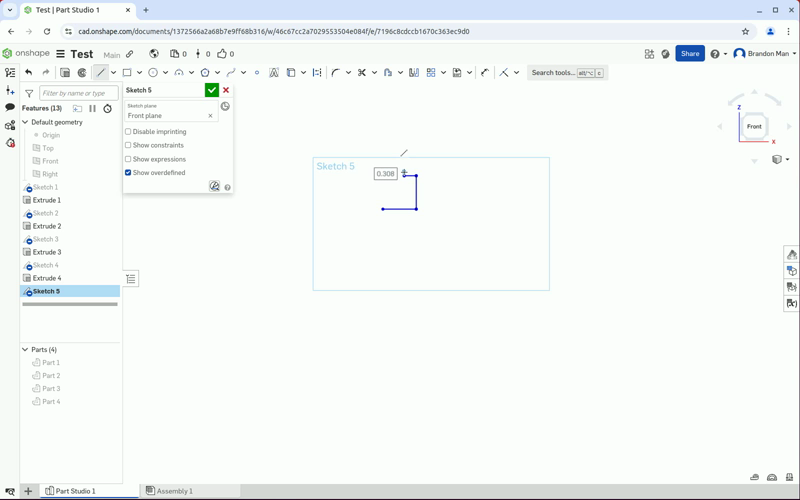
scroll(-6)
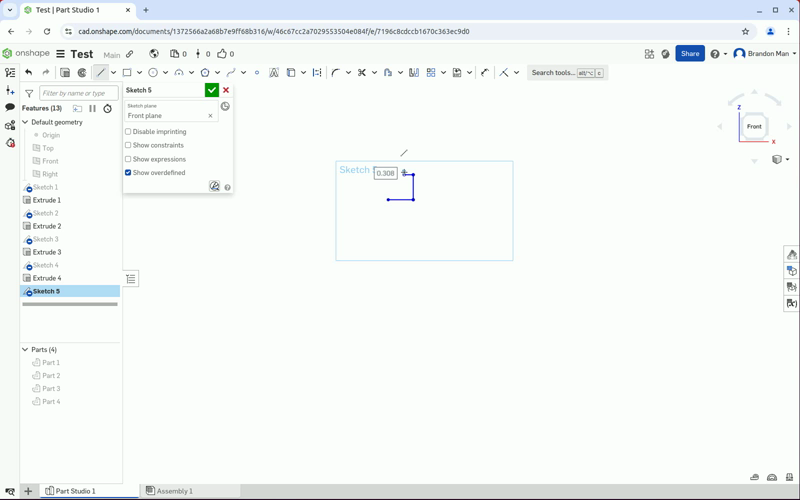
scroll(-6)
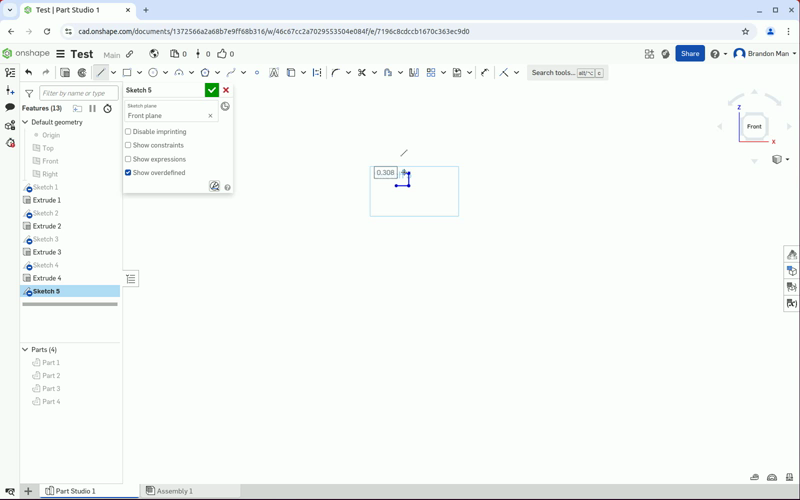
key_up(shift)
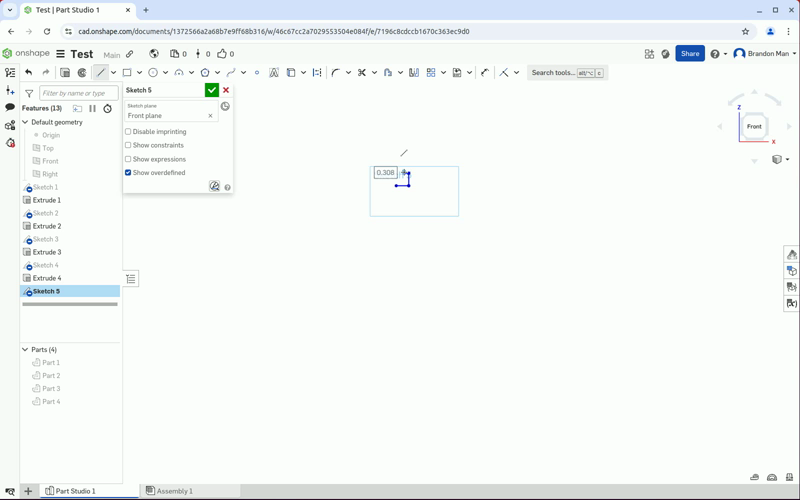
key_down(shift)
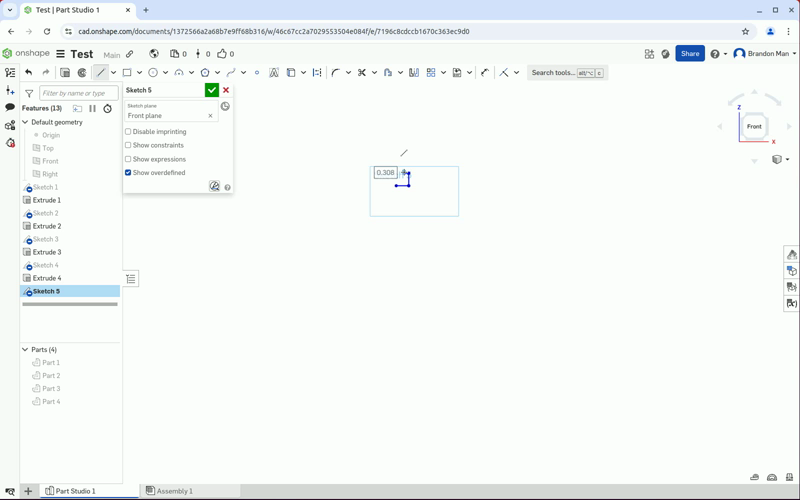
mouse_move(434, 171)
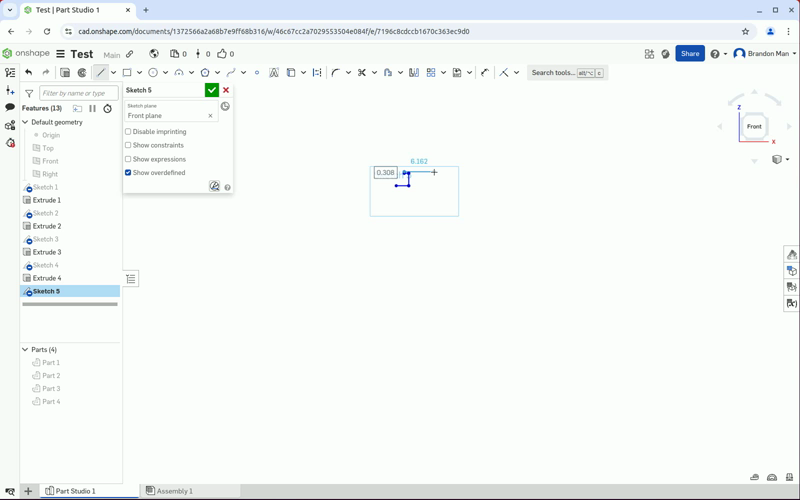
mouse_move(401, 171)
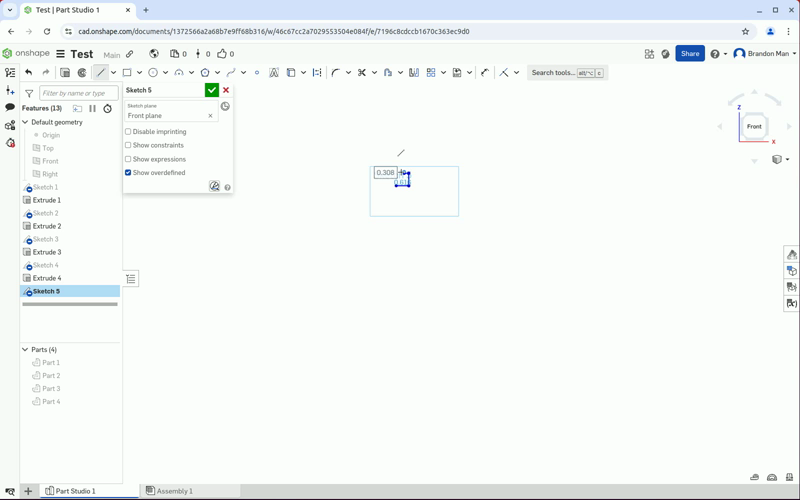
scroll(6)
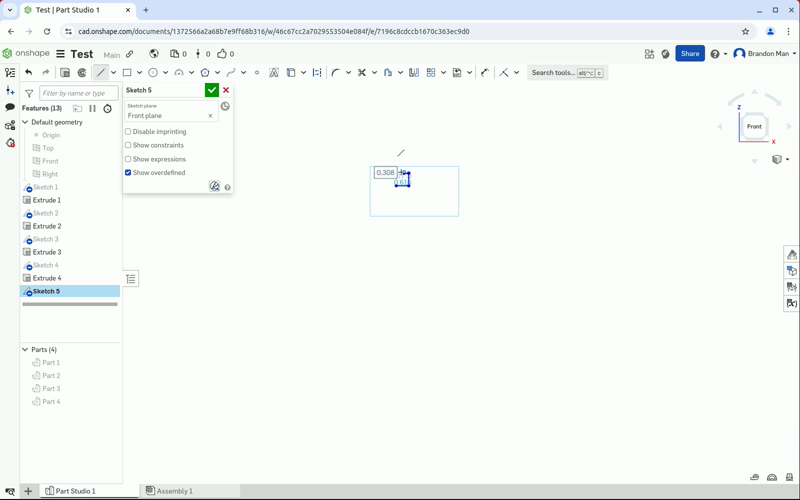
scroll(6)
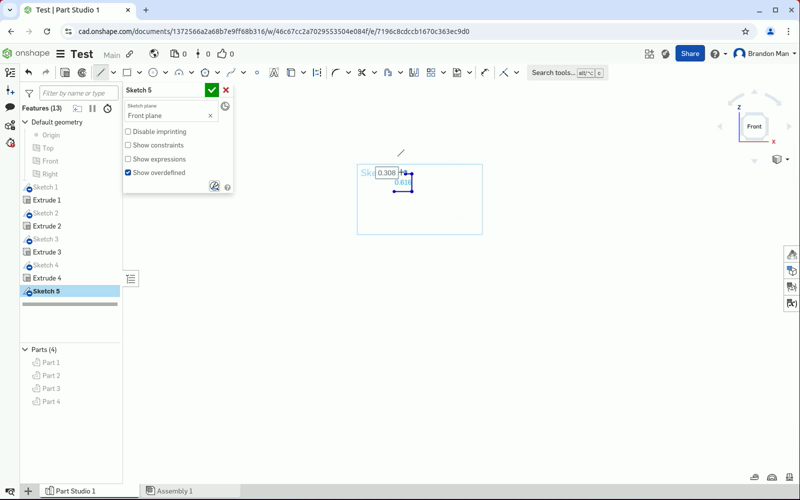
scroll(6)
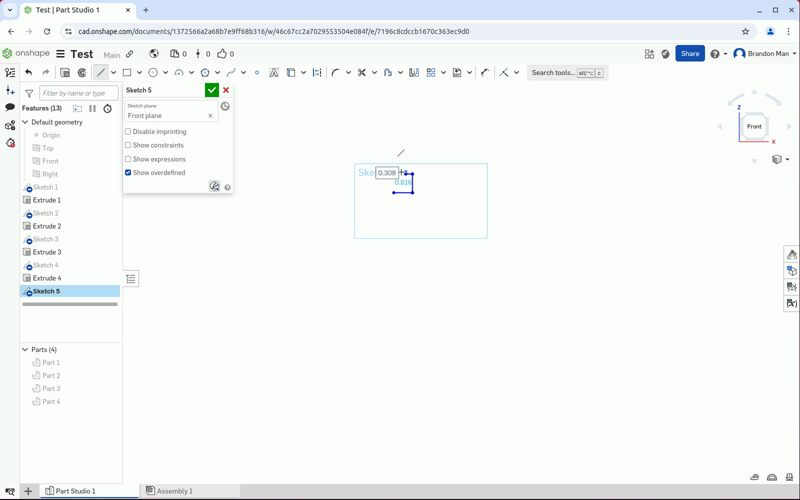
scroll(6)
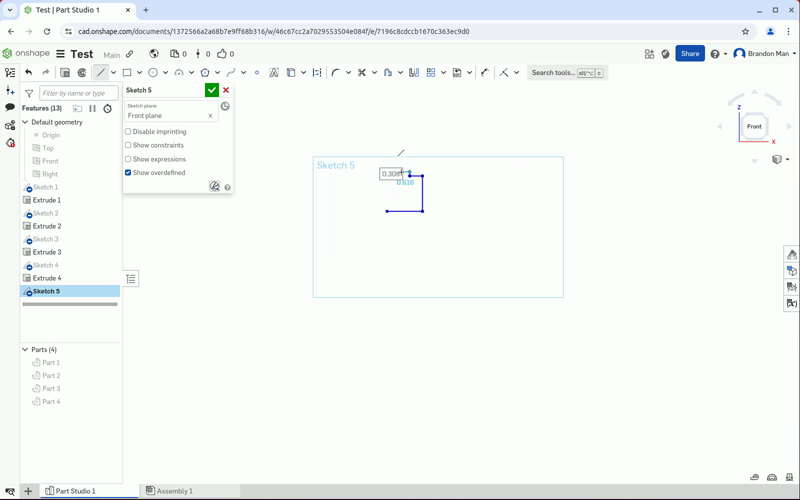
scroll(6)
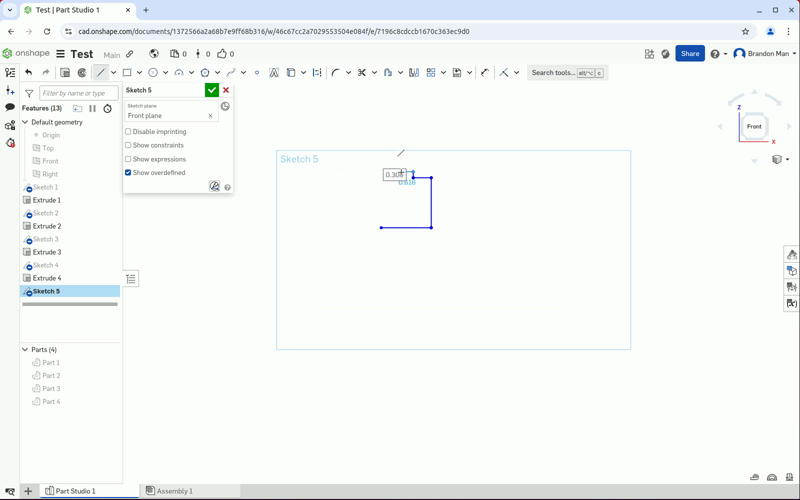
scroll(6)
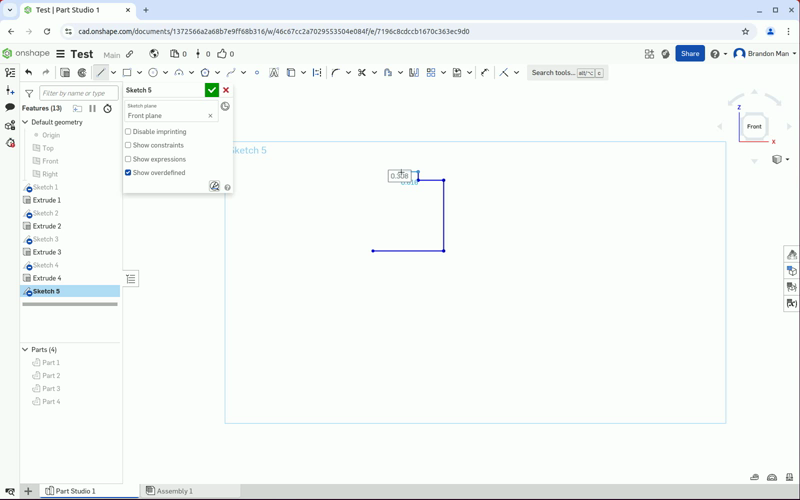
scroll(6)
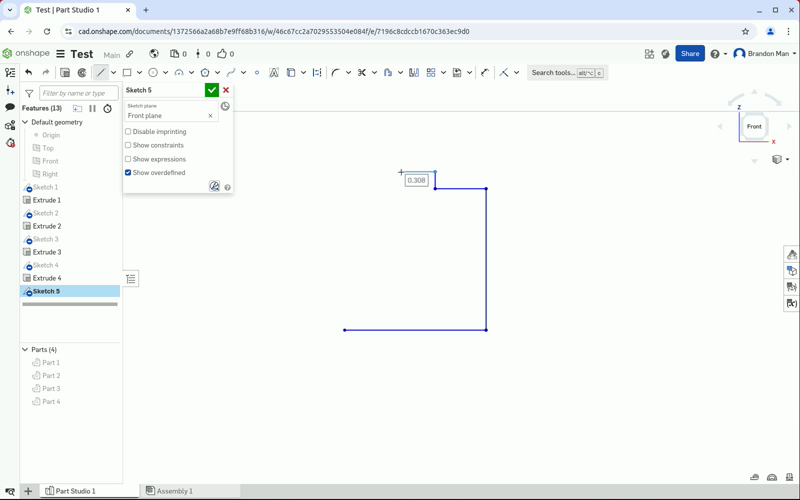
click(401, 171)
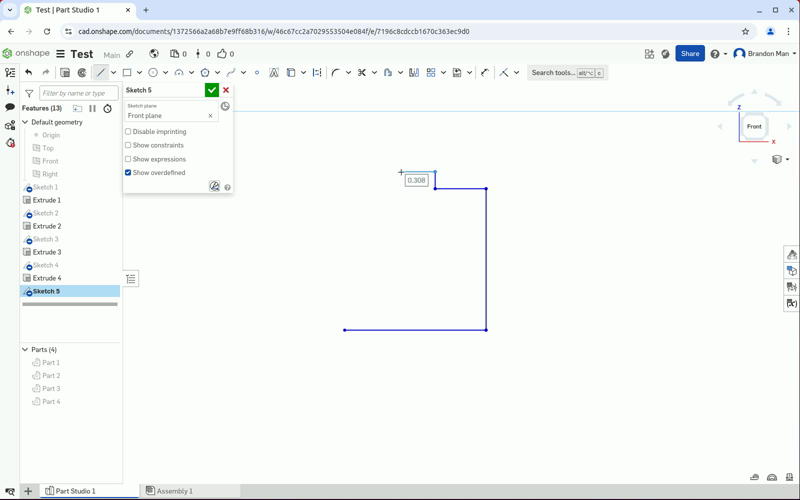
scroll(-6)
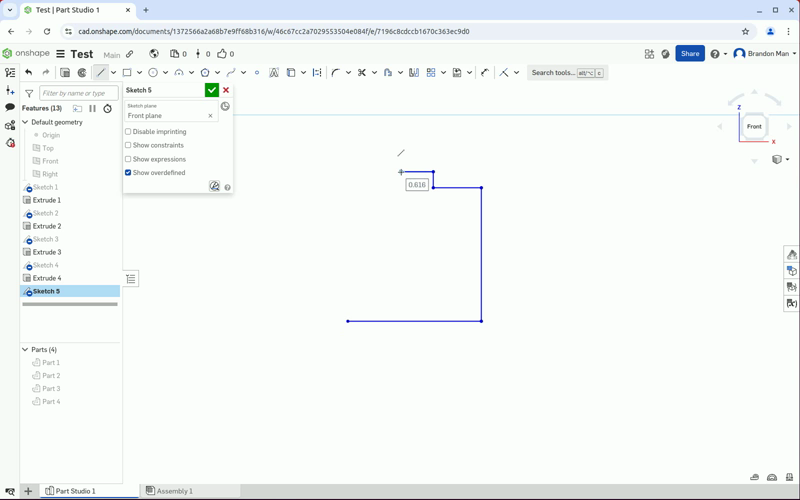
scroll(-6)
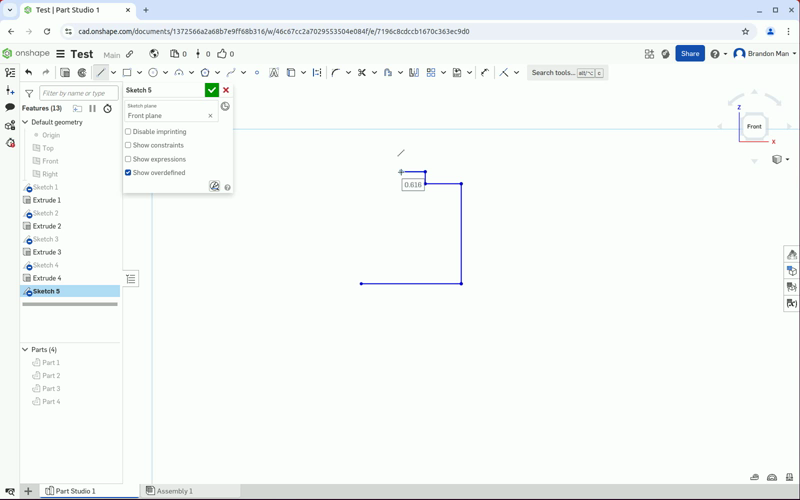
scroll(-6)
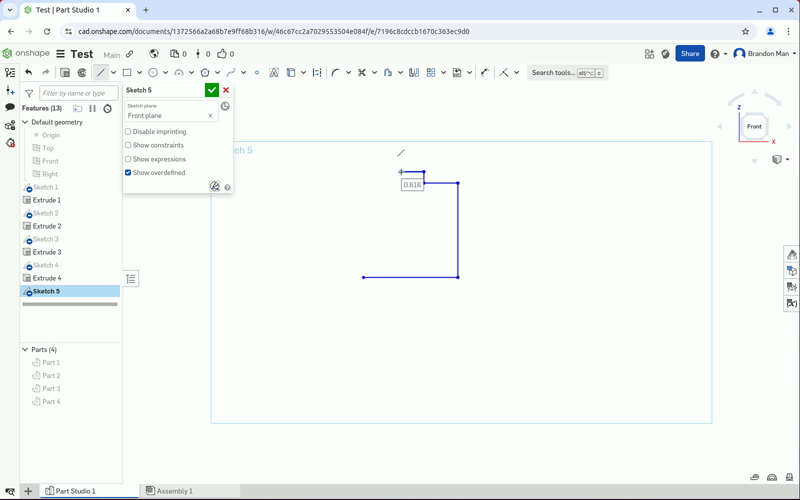
scroll(-6)
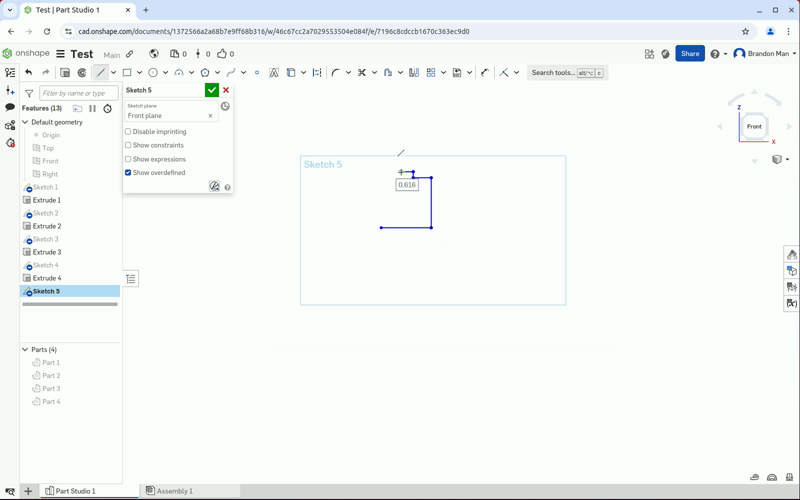
scroll(-6)
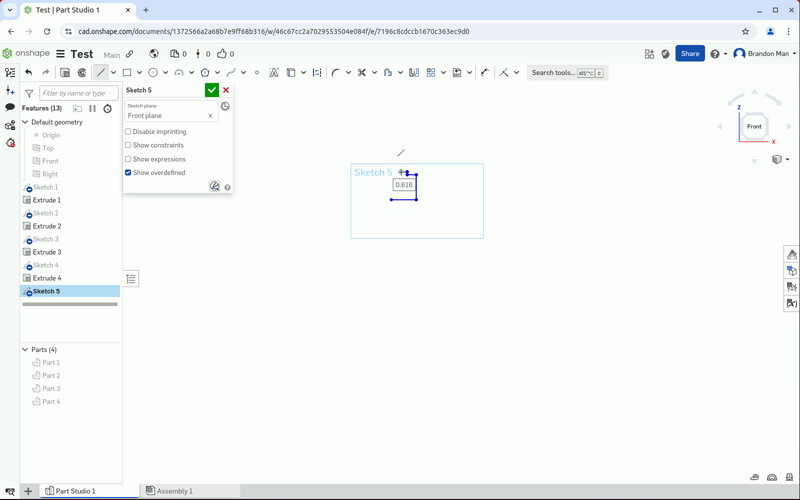
scroll(-6)
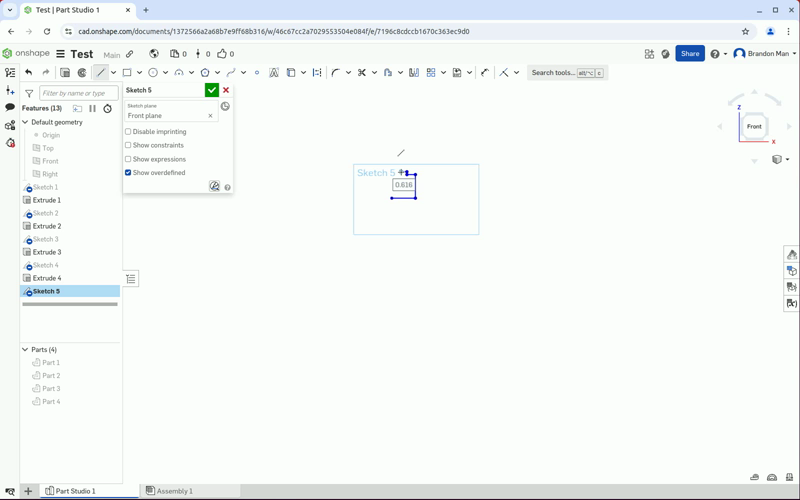
scroll(-6)
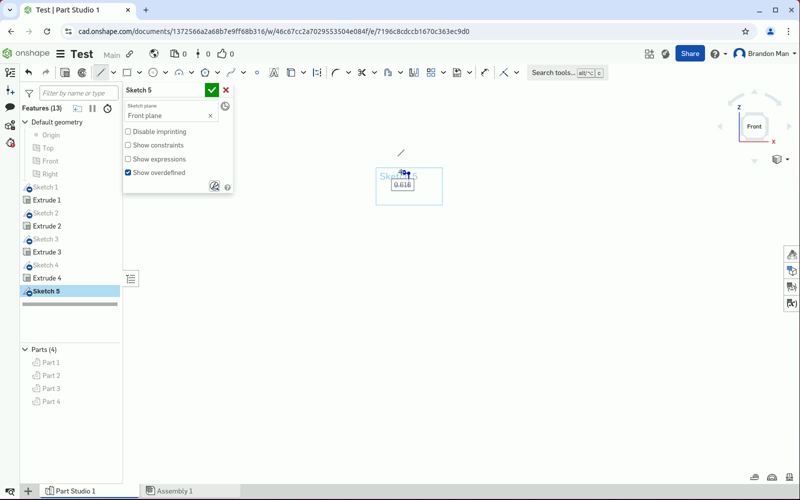
key_up(shift)
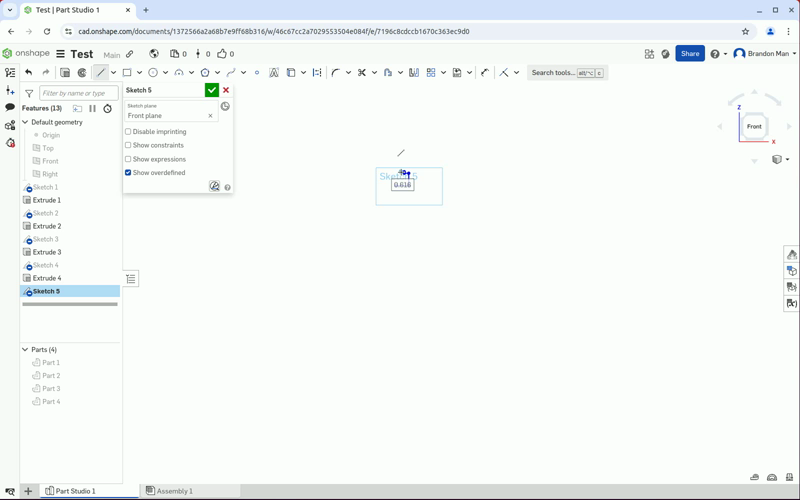
key_down(shift)
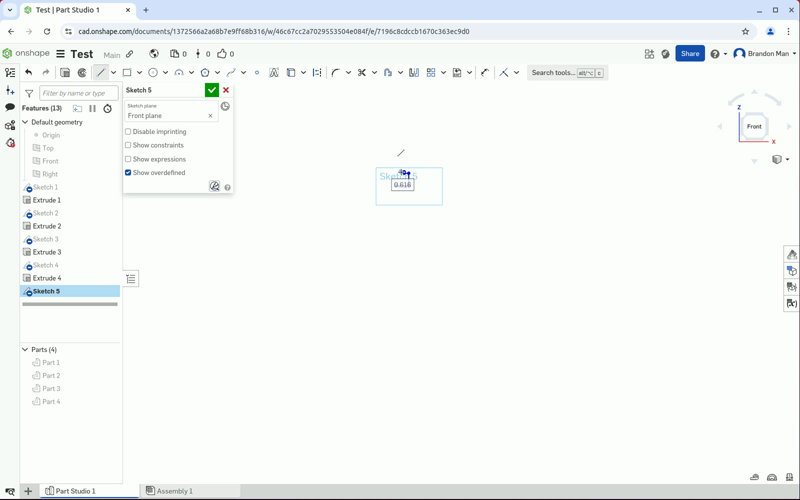
mouse_move(431, 171)
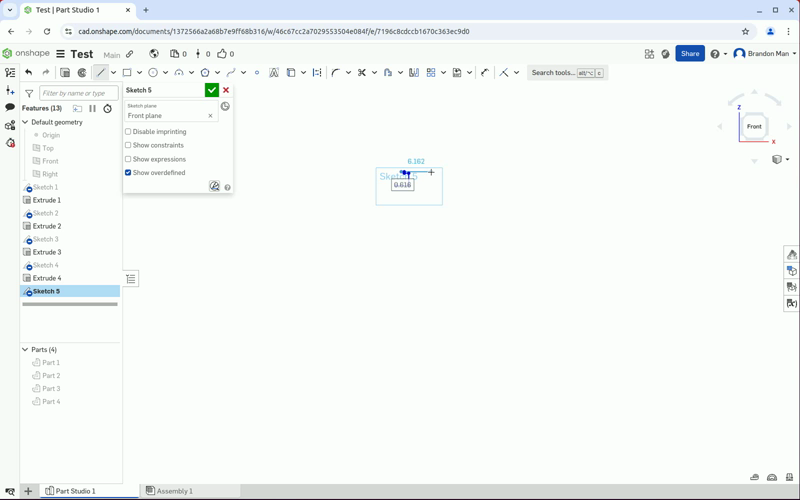
mouse_move(401, 173)
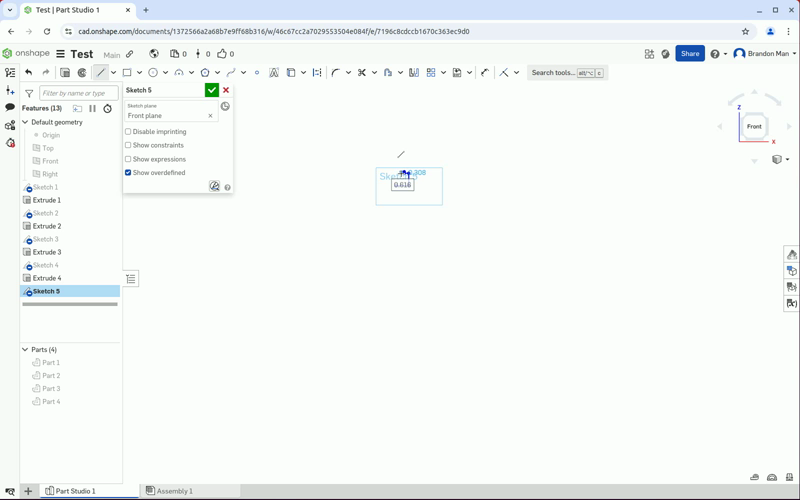
scroll(6)
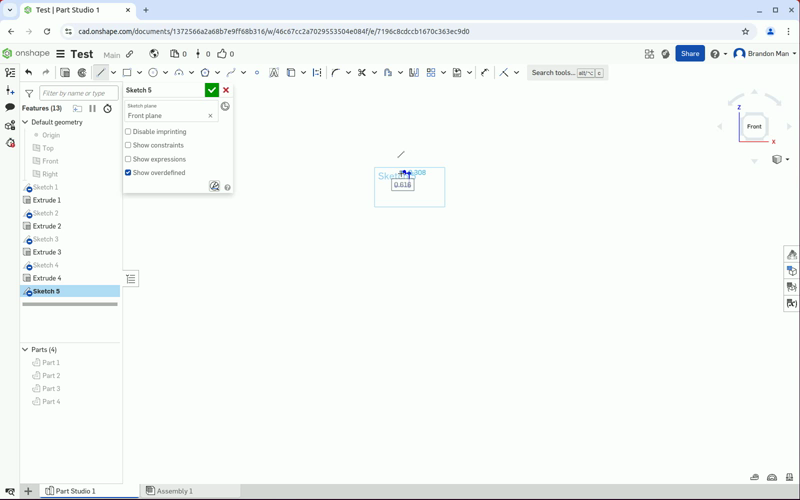
scroll(6)
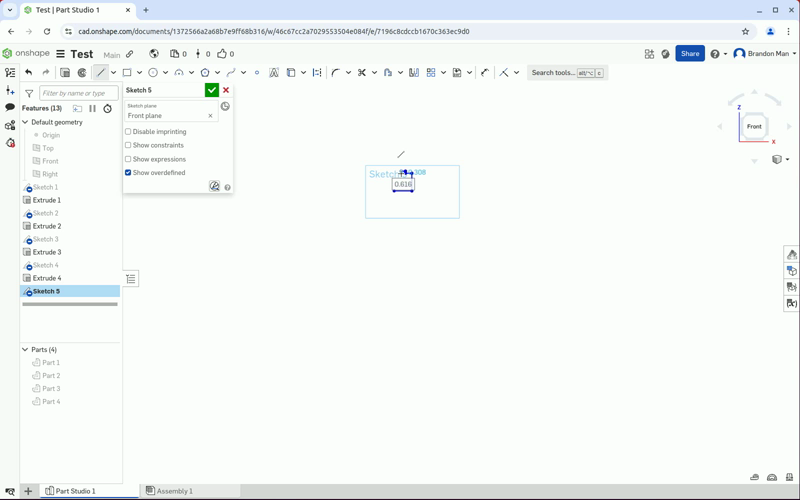
scroll(6)
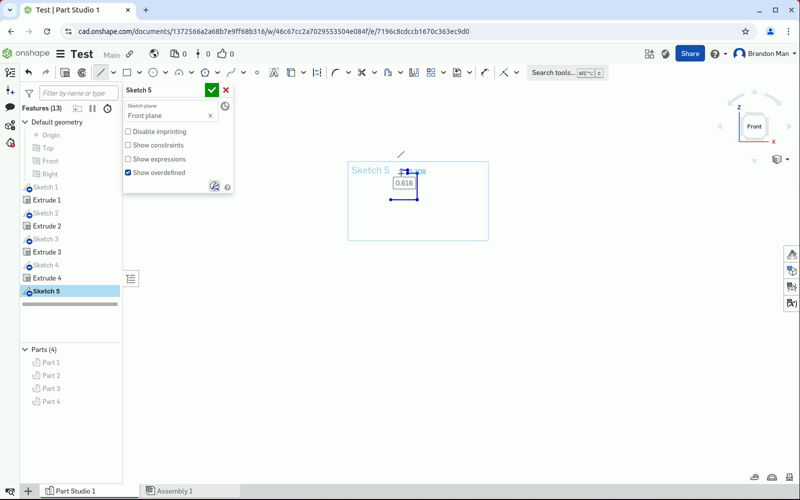
scroll(6)
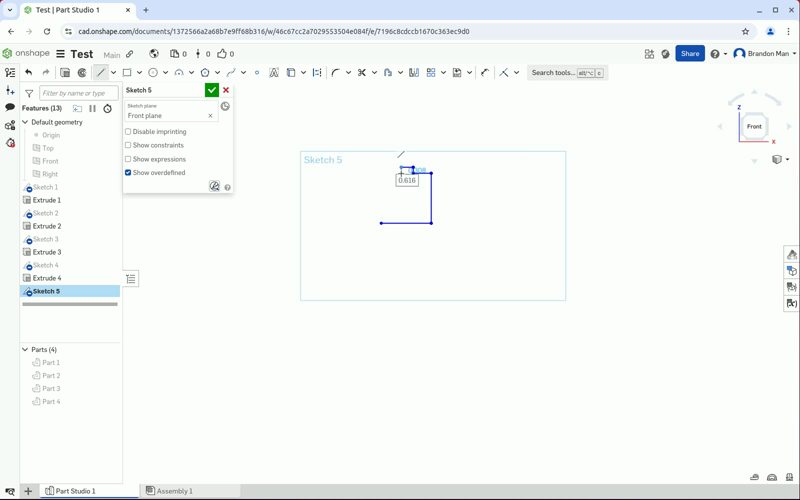
scroll(6)
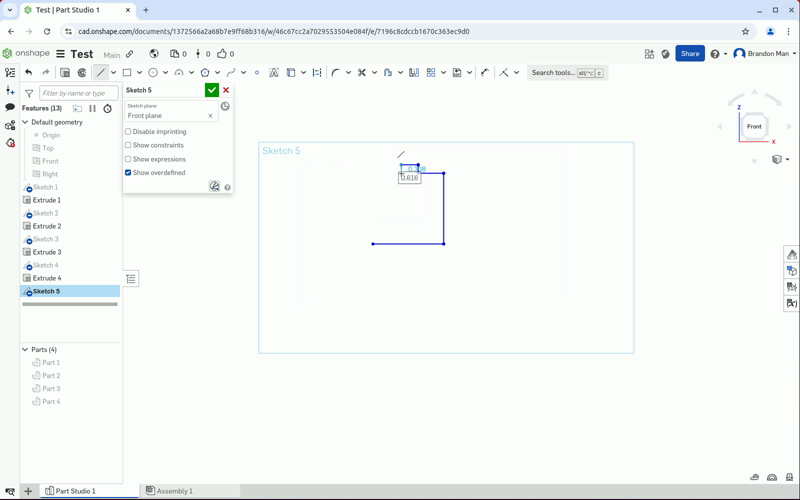
scroll(6)
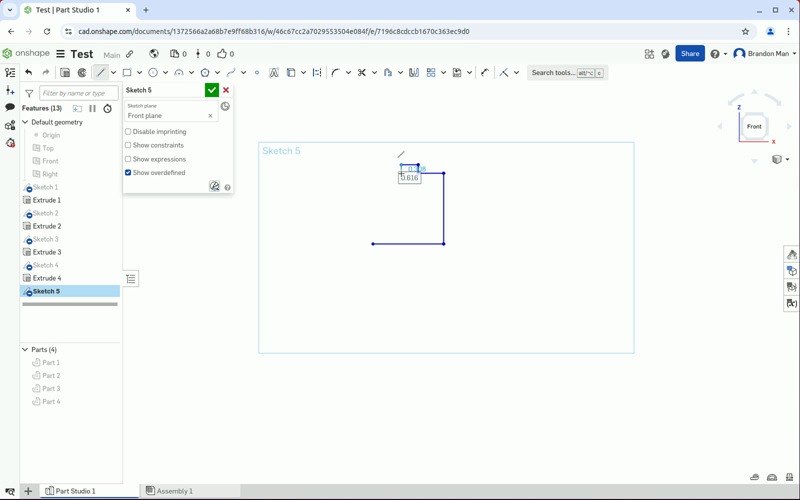
scroll(6)
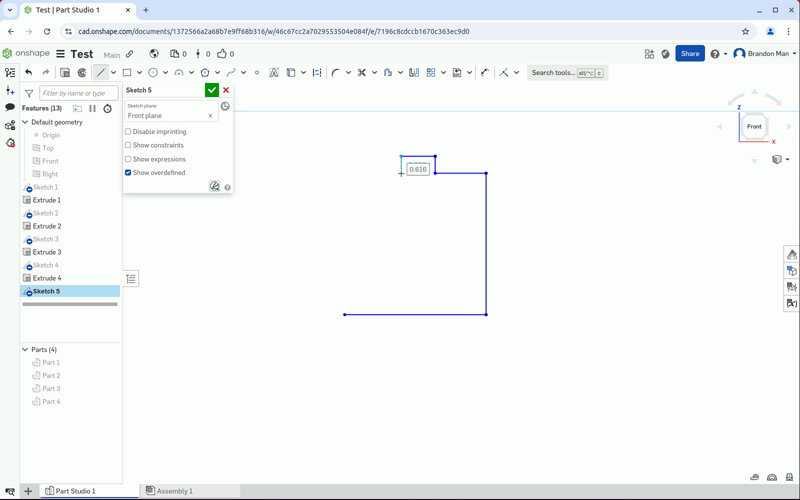
click(401, 173)
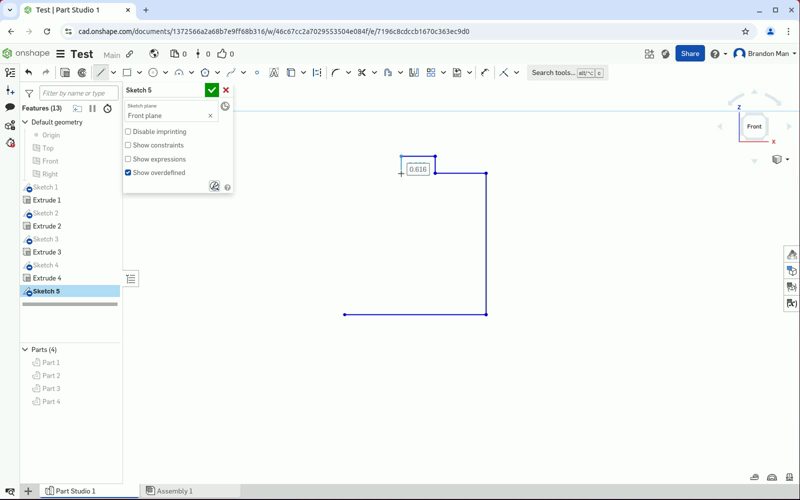
scroll(-6)
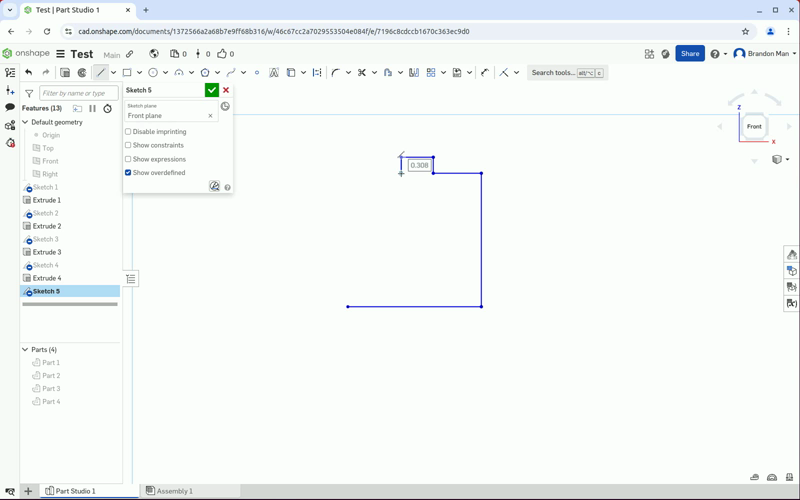
scroll(-6)
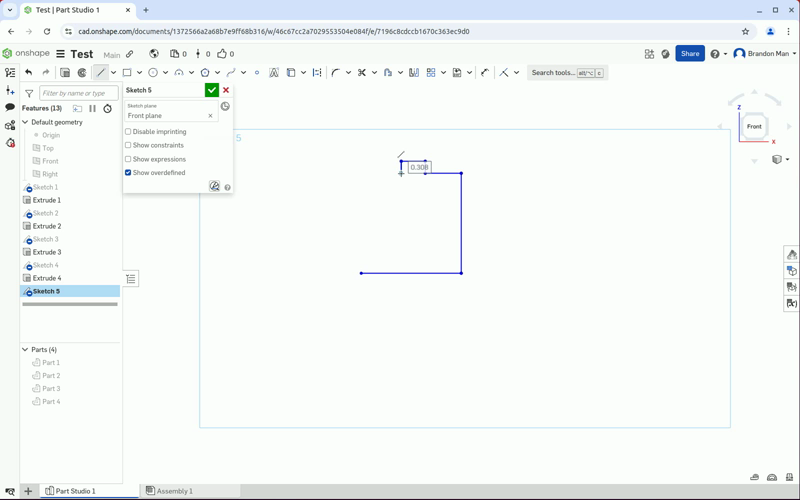
scroll(-6)
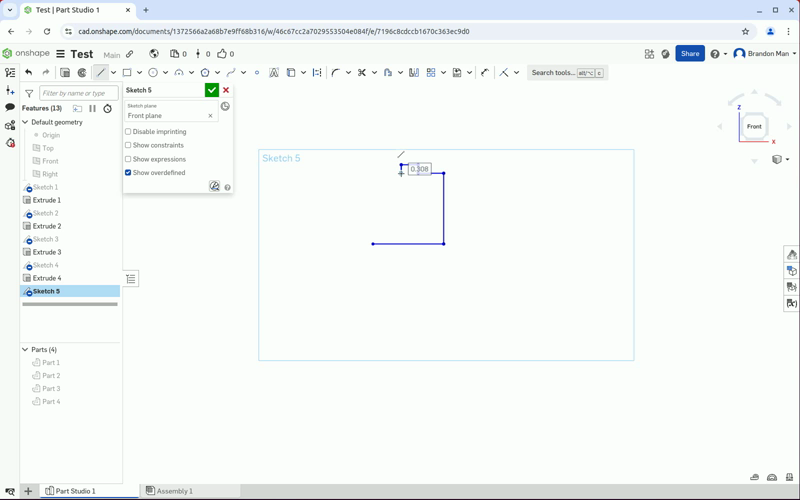
scroll(-6)
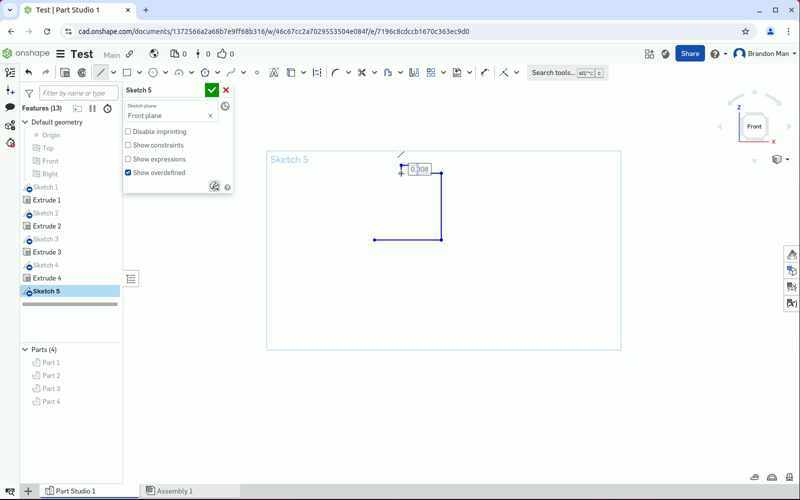
scroll(-6)
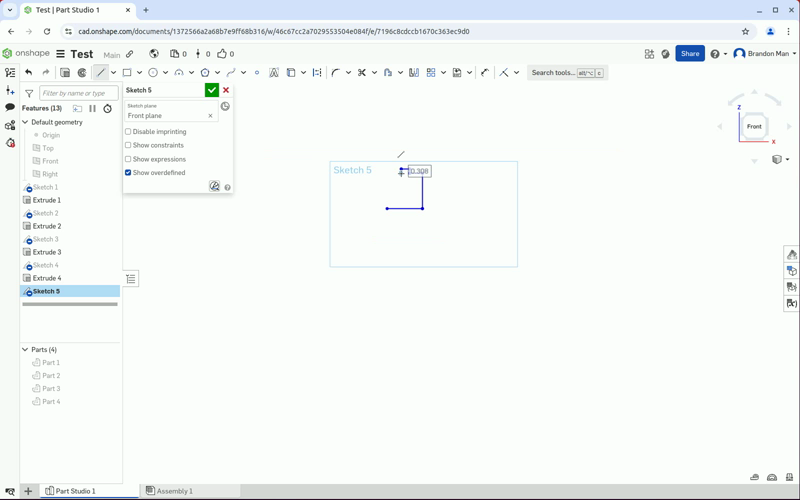
scroll(-6)
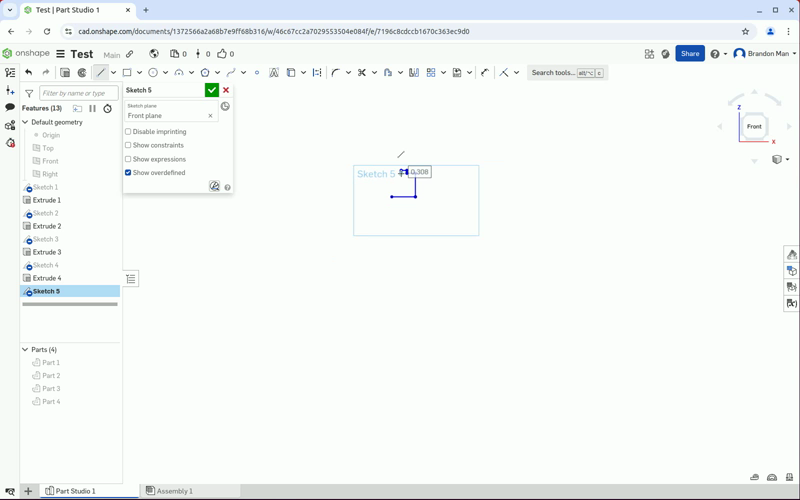
scroll(-6)
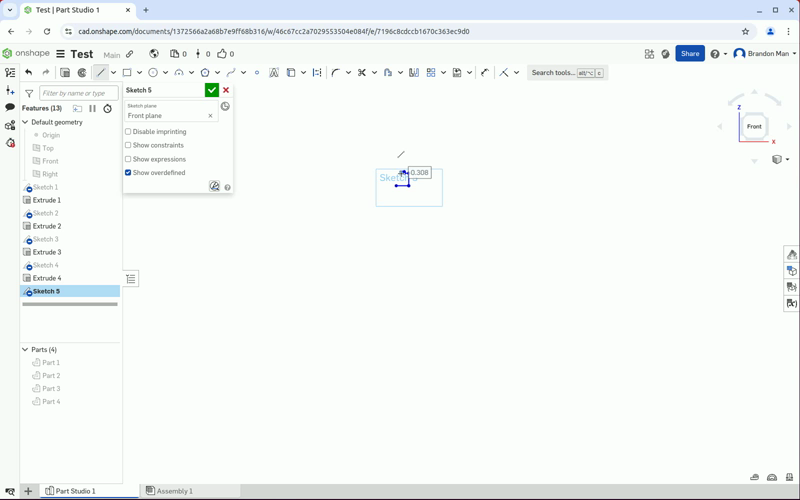
key_up(shift)
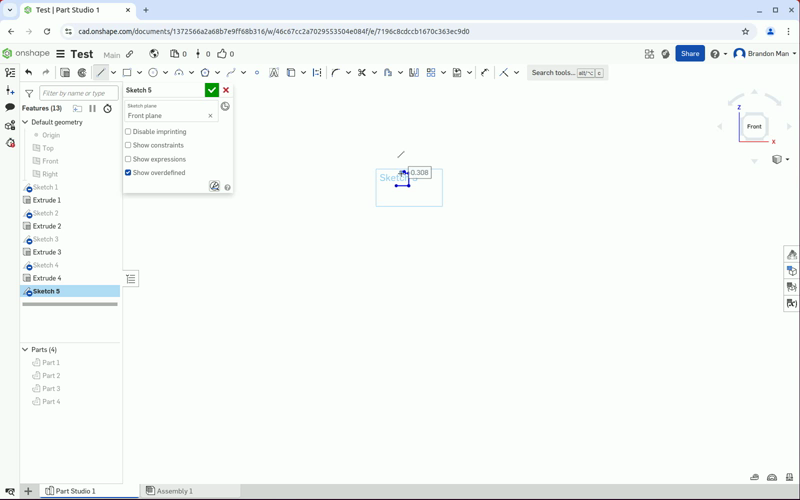
key_down(shift)
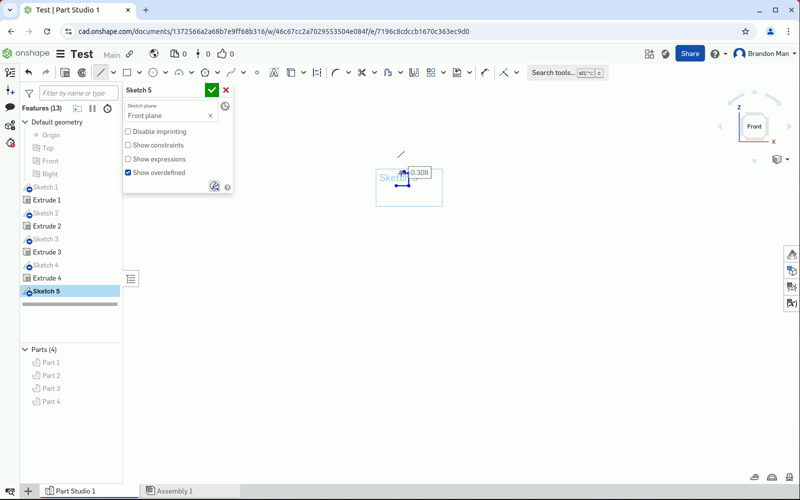
mouse_move(431, 173)
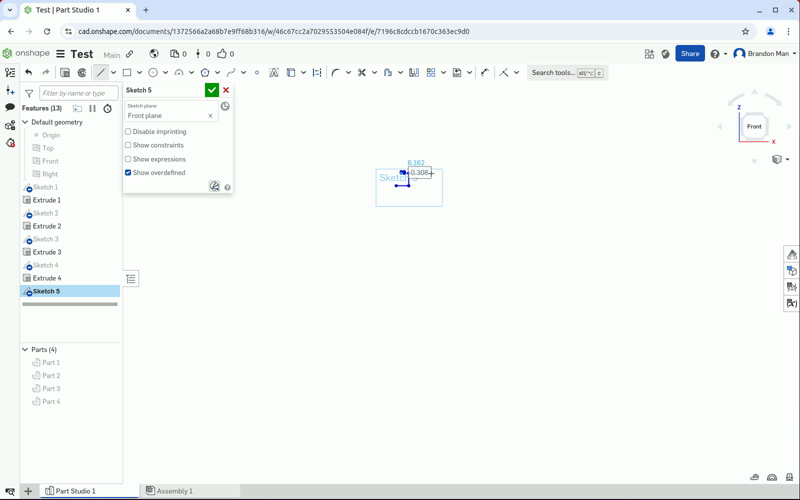
mouse_move(396, 173)
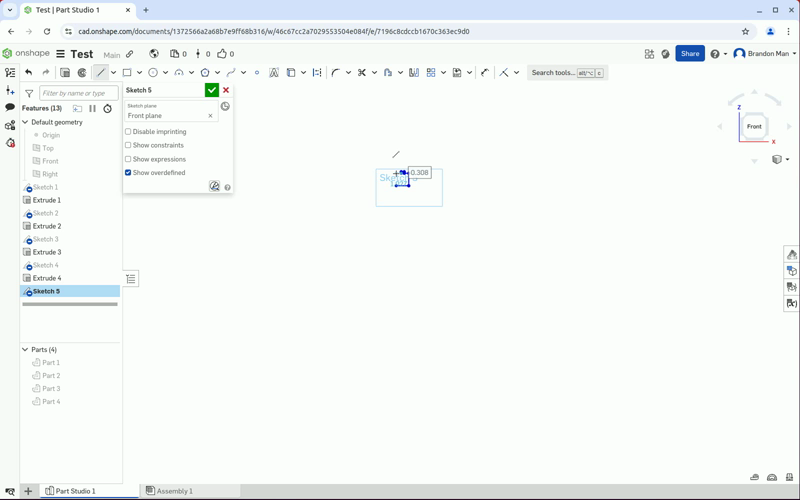
scroll(6)
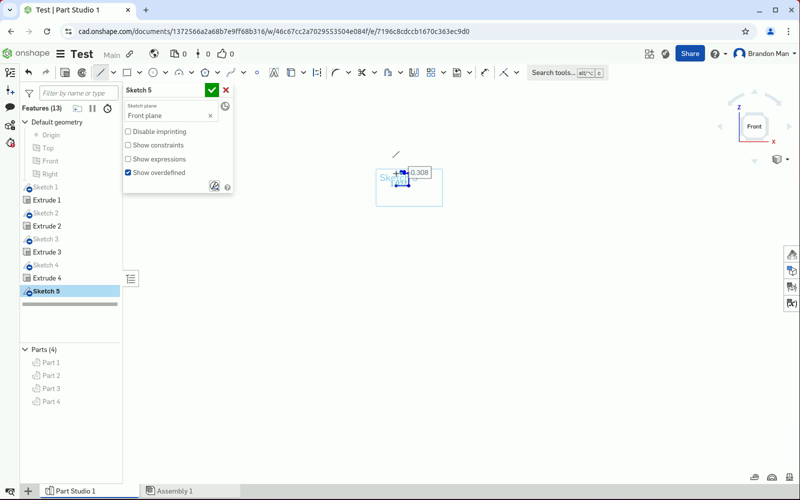
scroll(6)
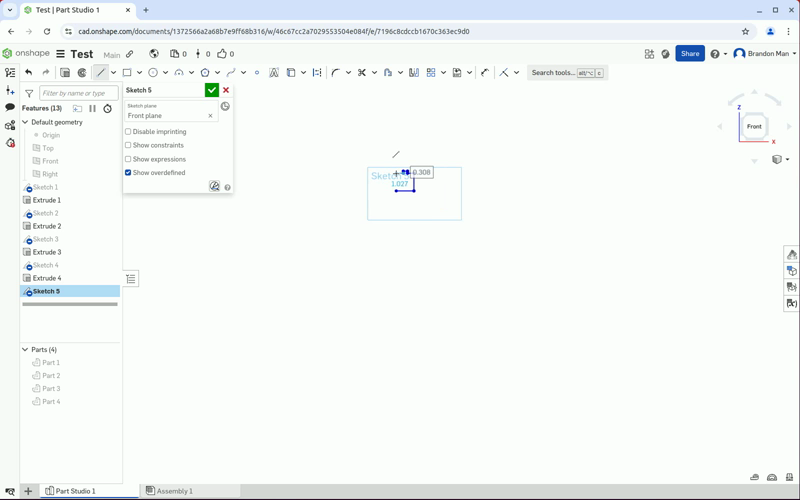
scroll(6)
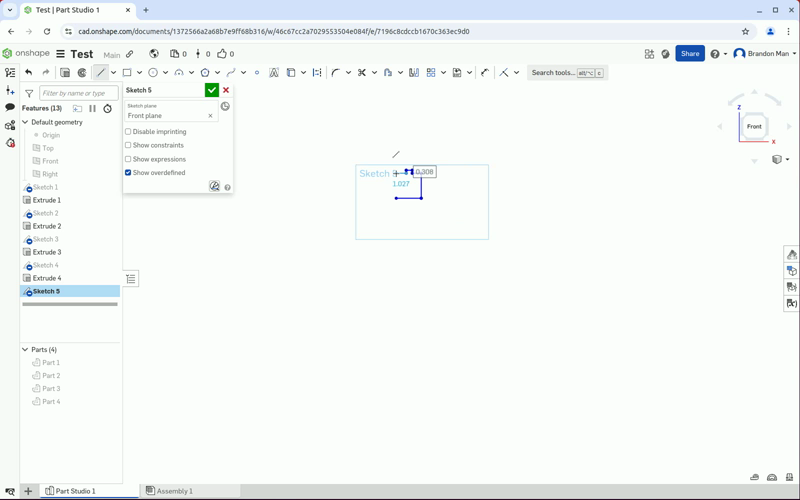
scroll(6)
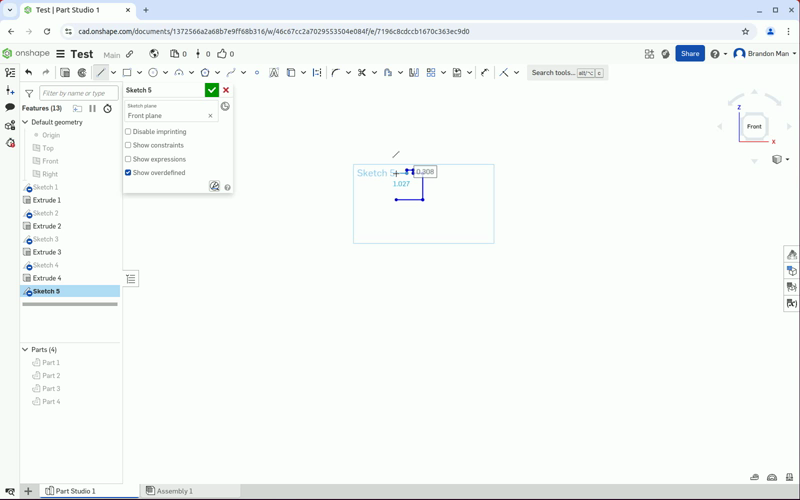
scroll(6)
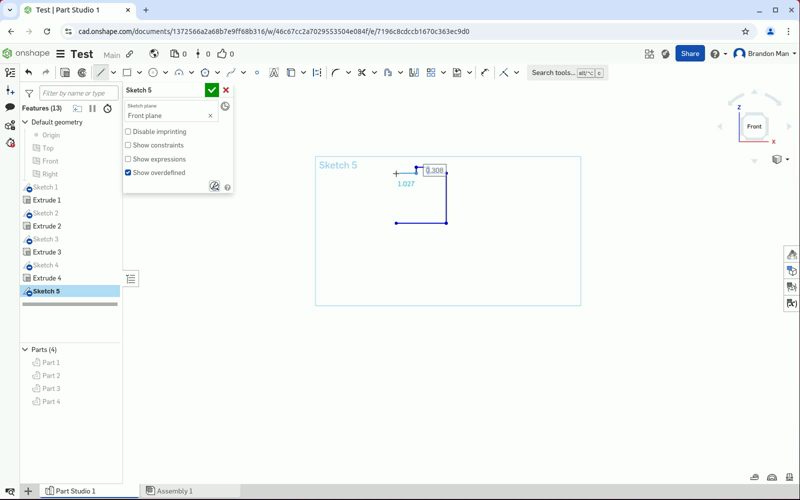
scroll(6)
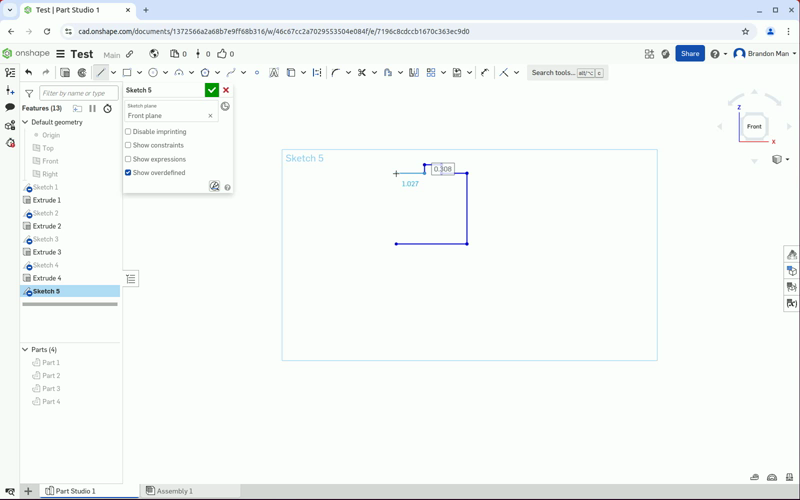
scroll(6)
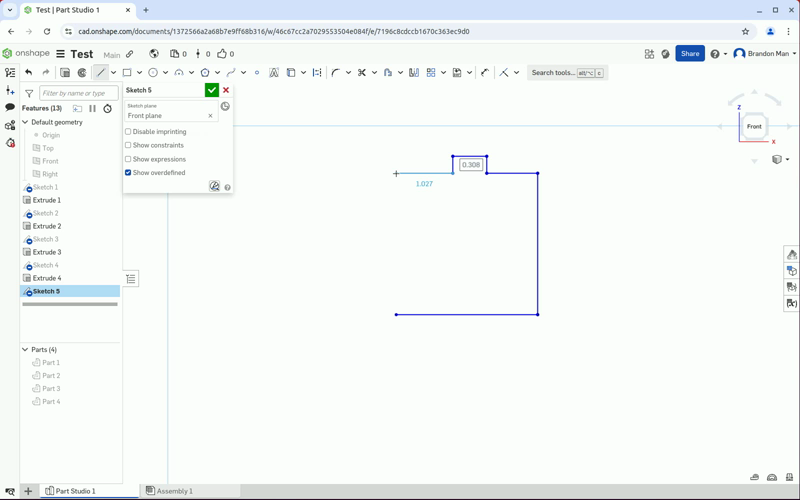
click(396, 173)
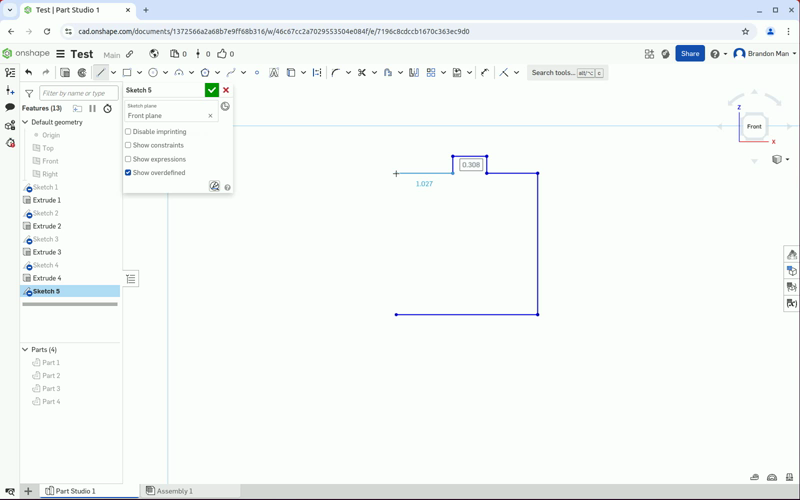
scroll(-6)
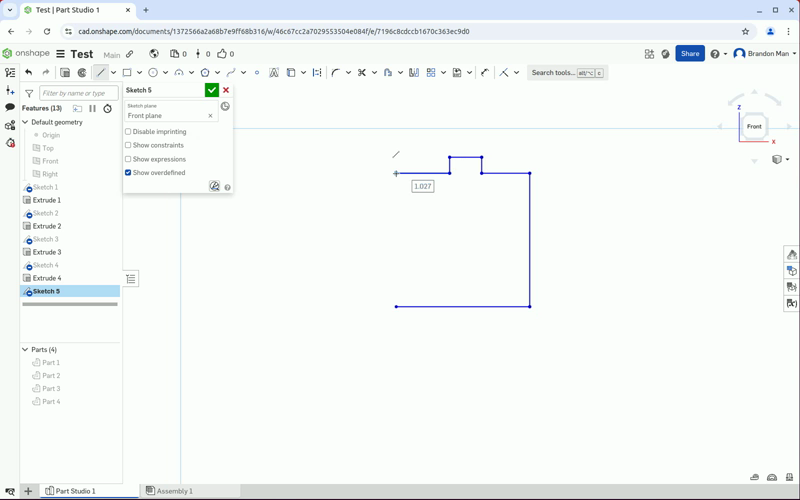
scroll(-6)
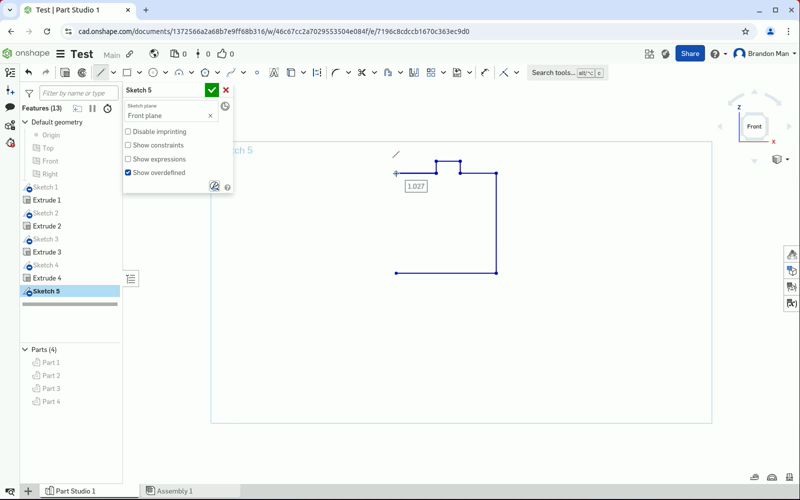
scroll(-6)
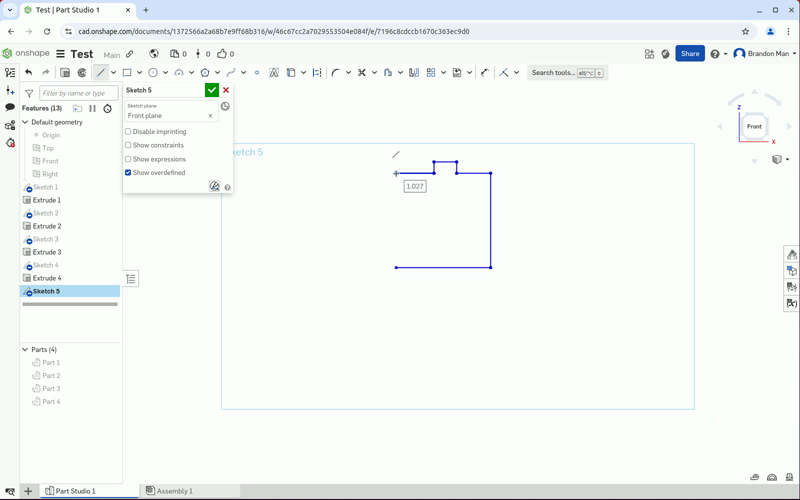
scroll(-6)
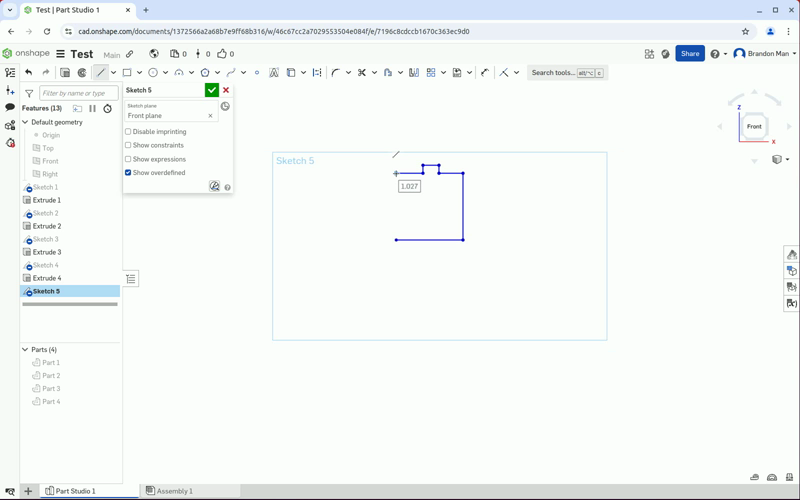
scroll(-6)
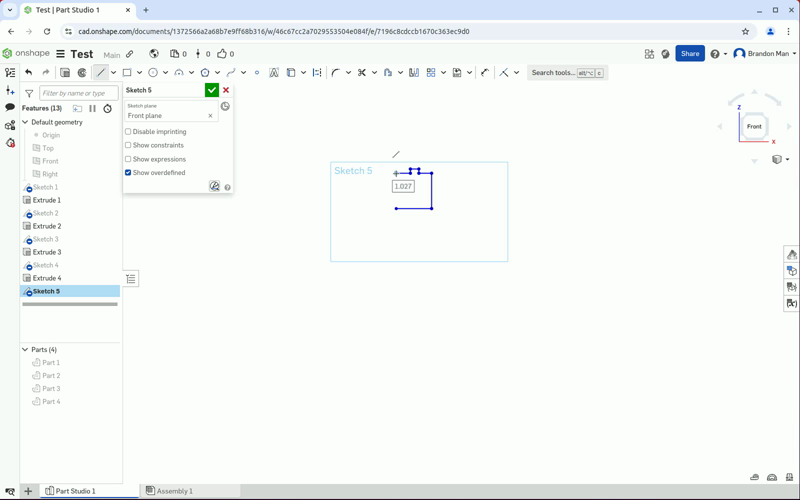
scroll(-6)
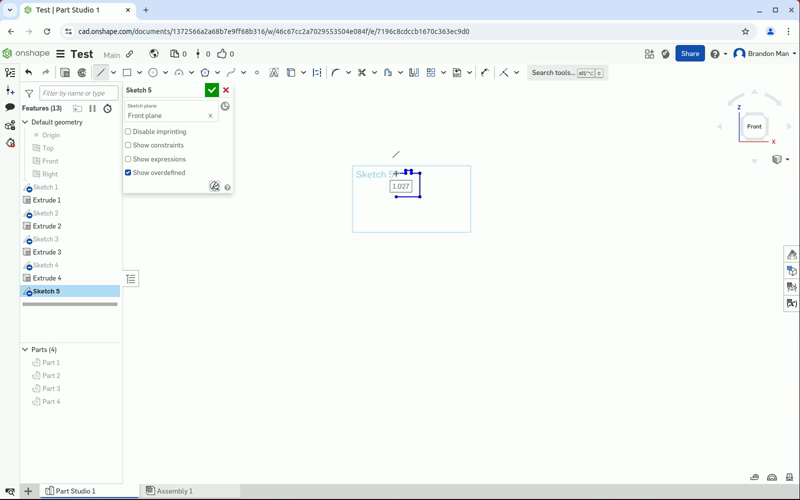
scroll(-6)
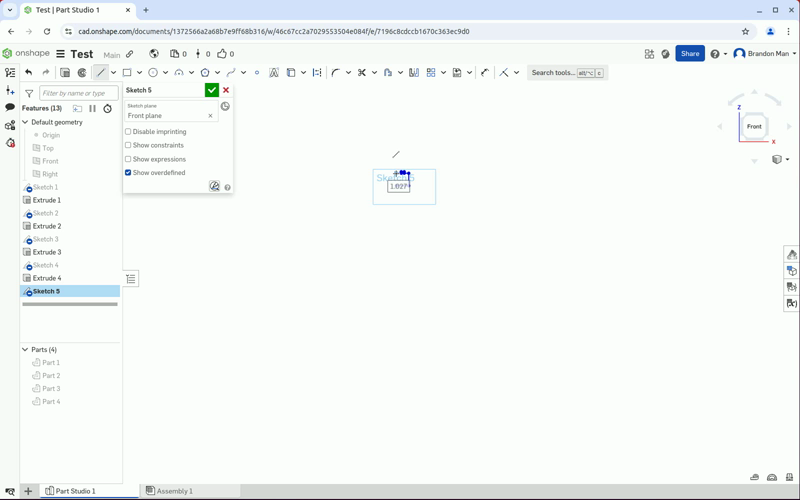
key_up(shift)
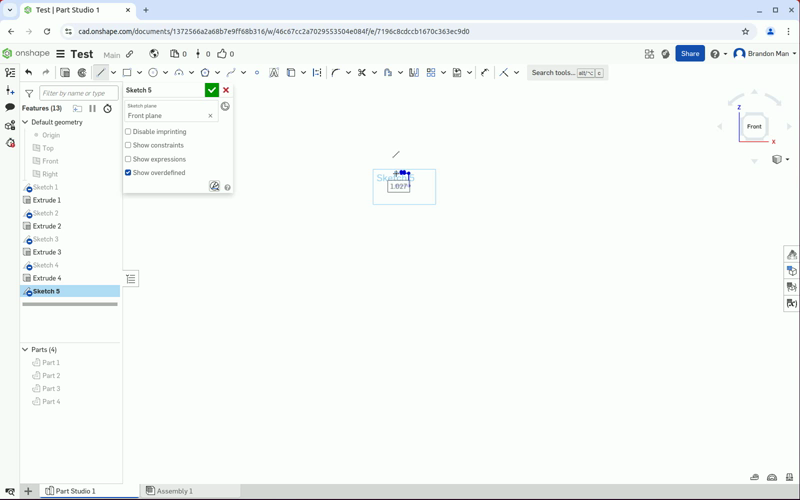
mouse_move(426, 173)
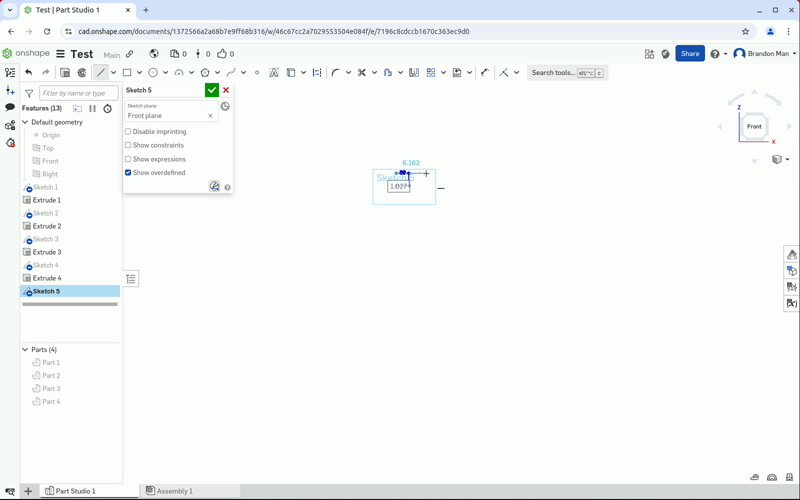
key_down(shift)
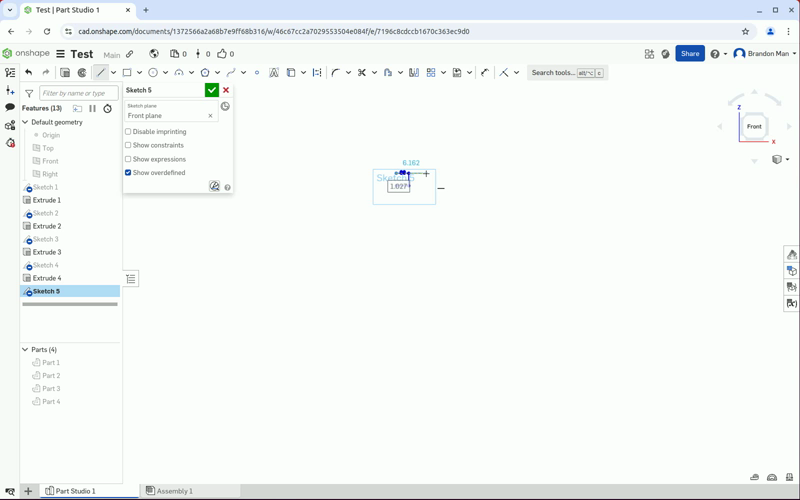
mouse_move(396, 185)
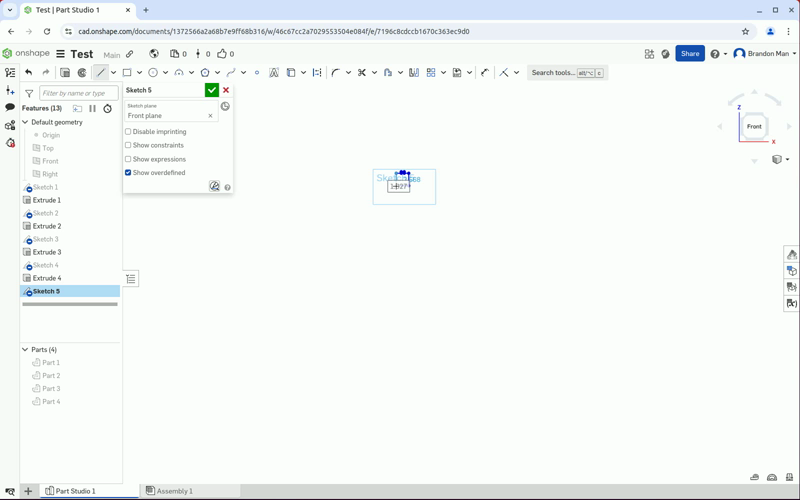
key_up(shift)
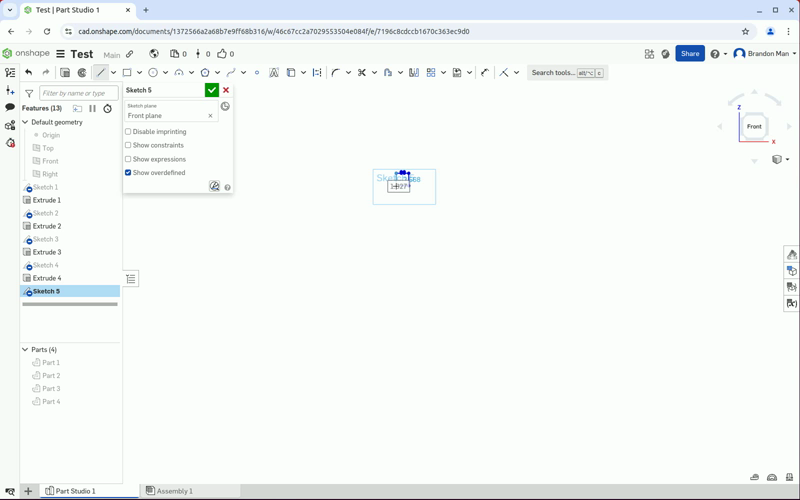
click(396, 185)
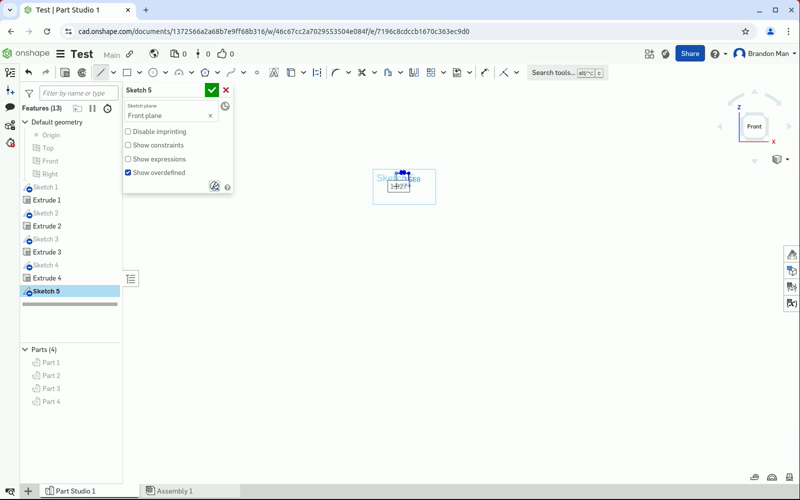
key(esc)
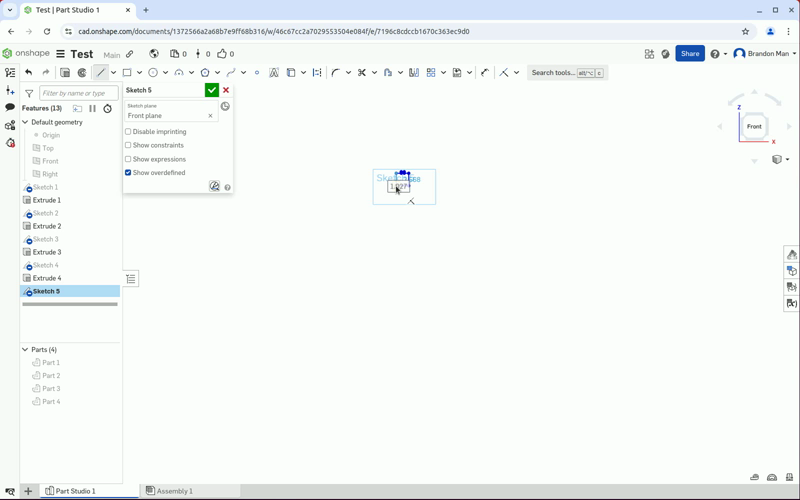
mouse_move(406, 182)
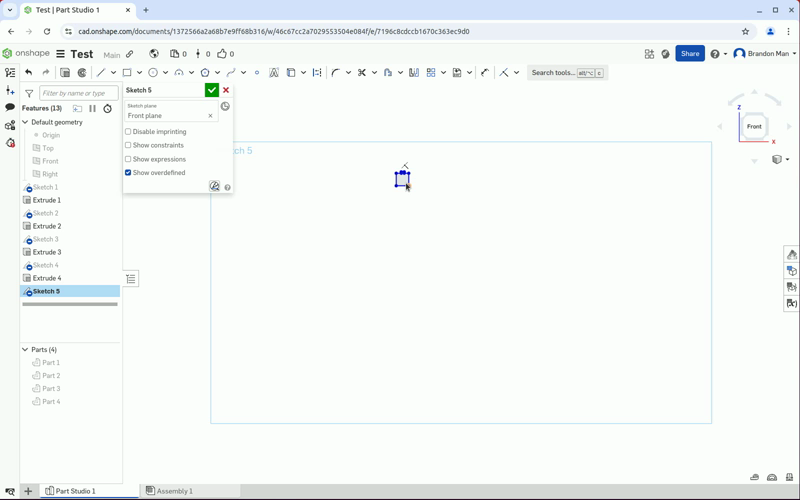
scroll(6)
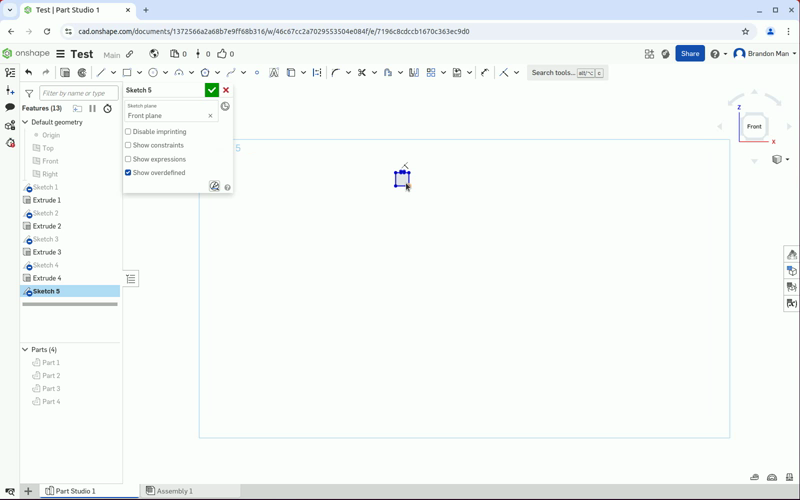
scroll(6)
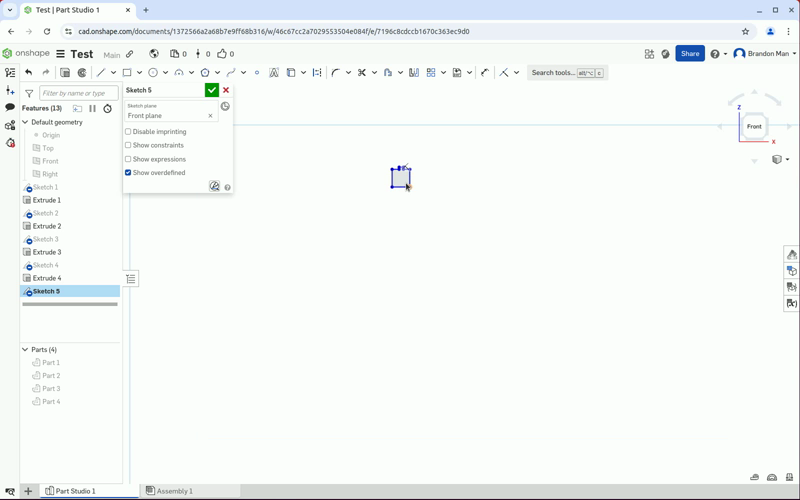
scroll(6)
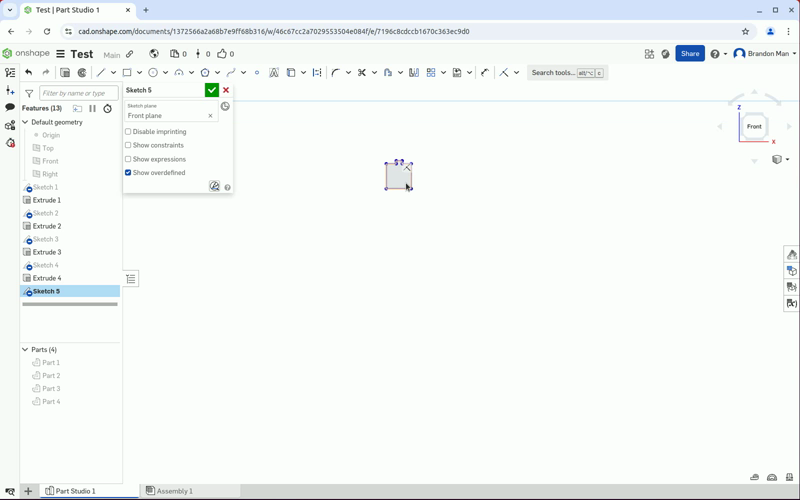
scroll(6)
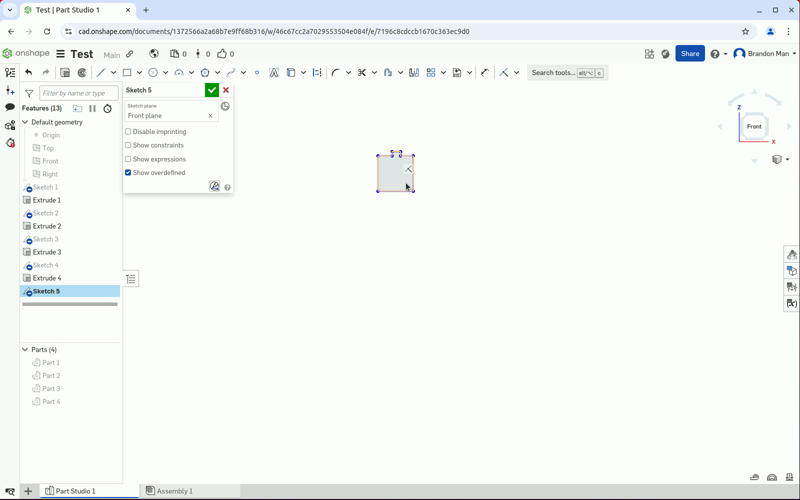
scroll(6)
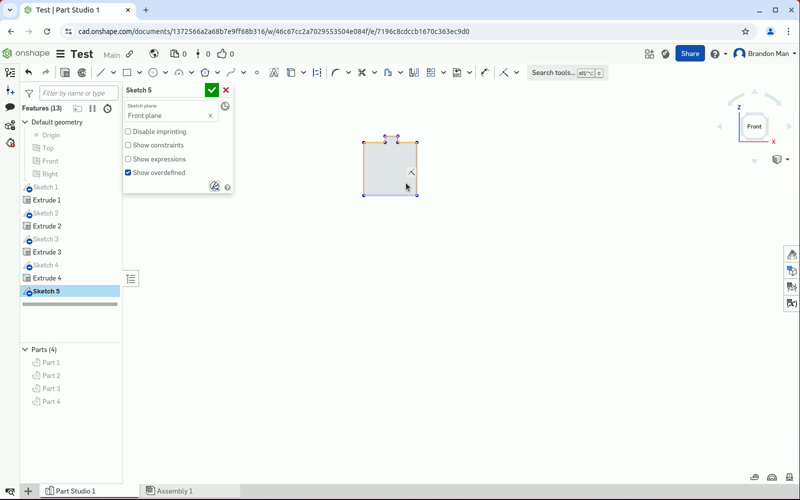
scroll(6)
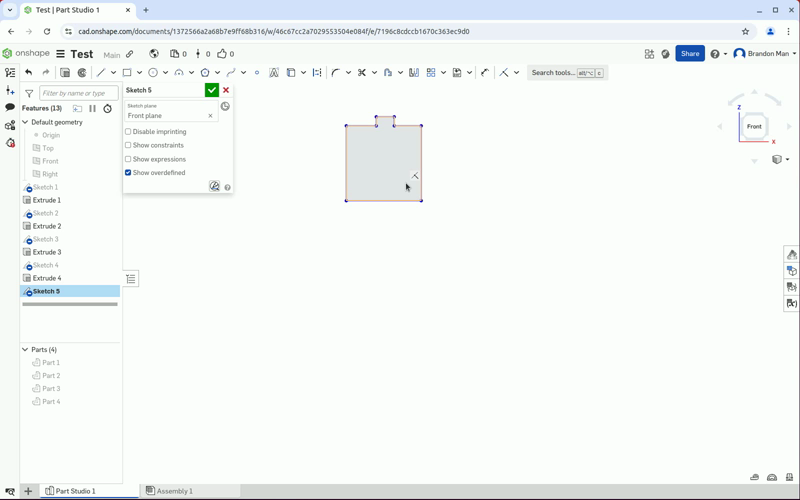
scroll(6)
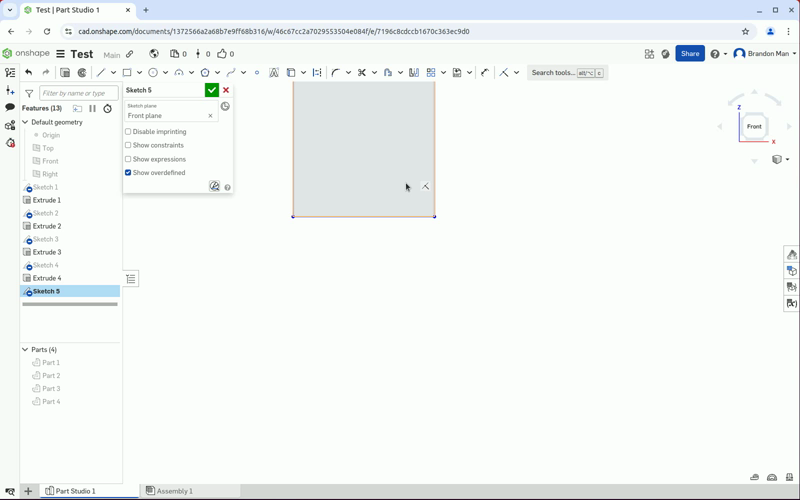
click(406, 182)
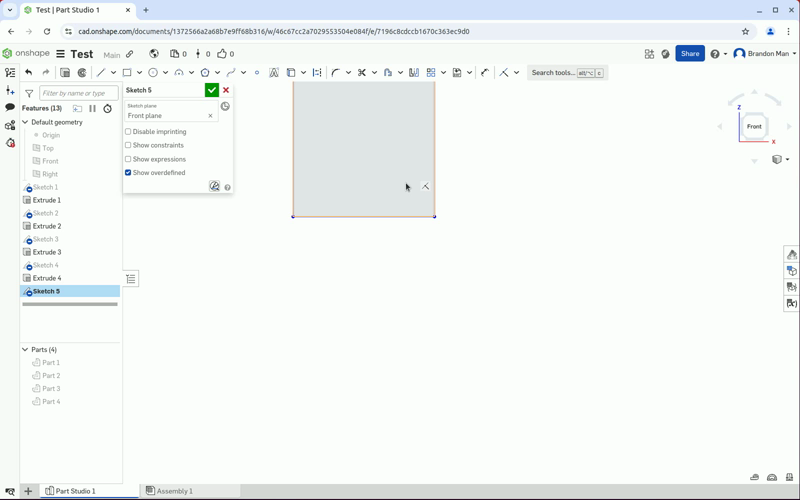
scroll(-6)
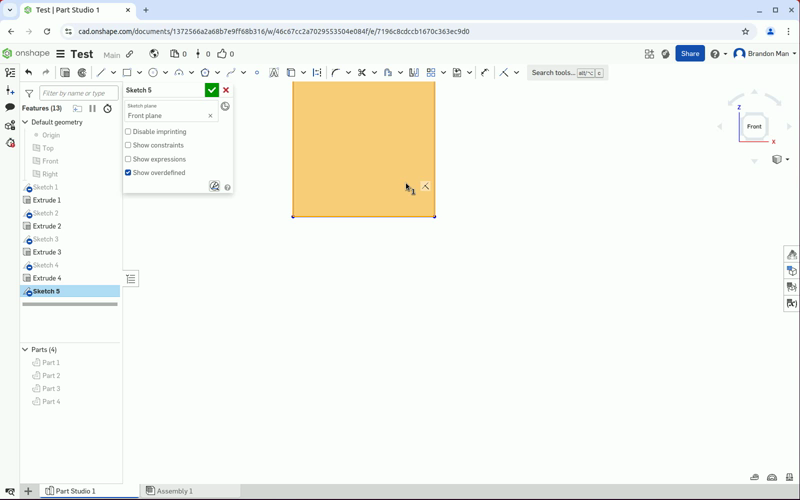
scroll(-6)
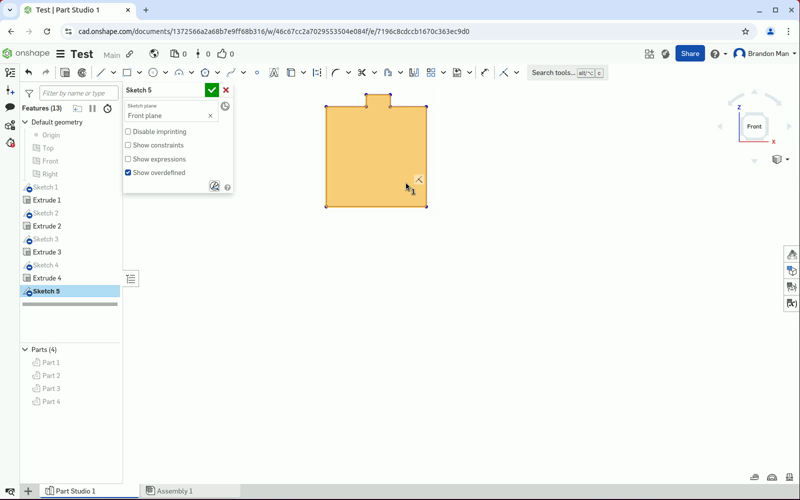
scroll(-6)
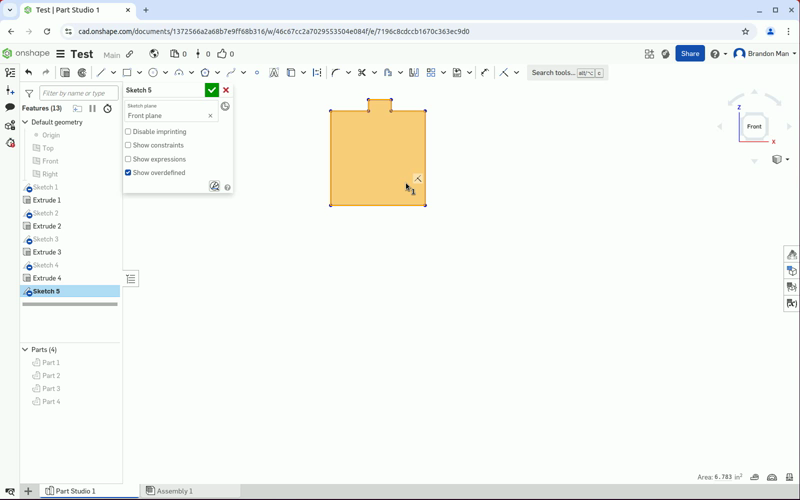
scroll(-6)
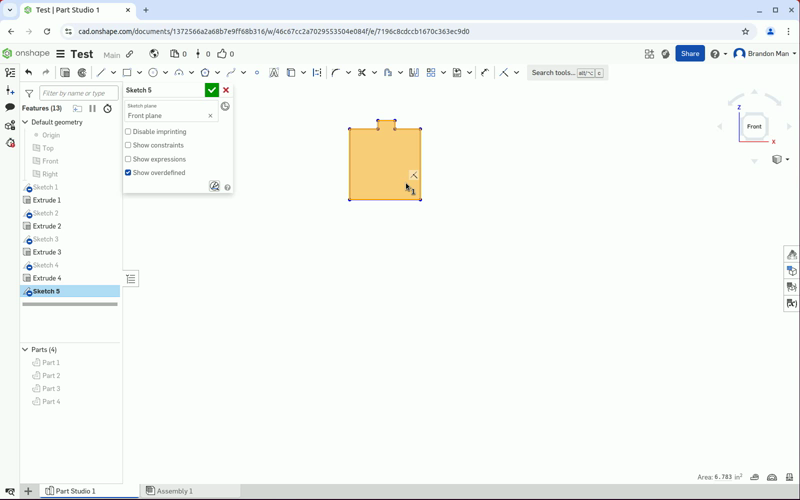
scroll(-6)
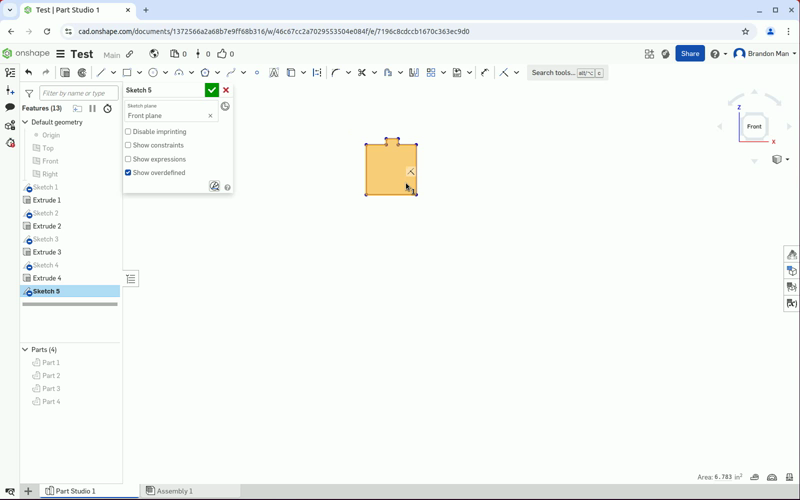
scroll(-6)
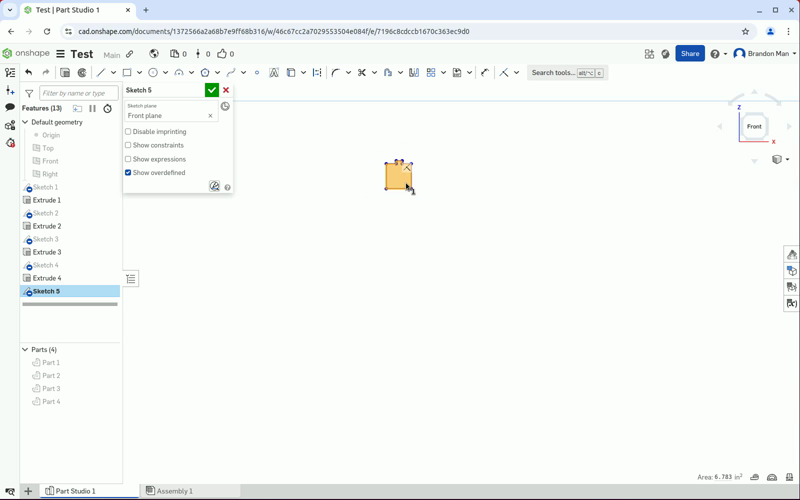
scroll(-6)
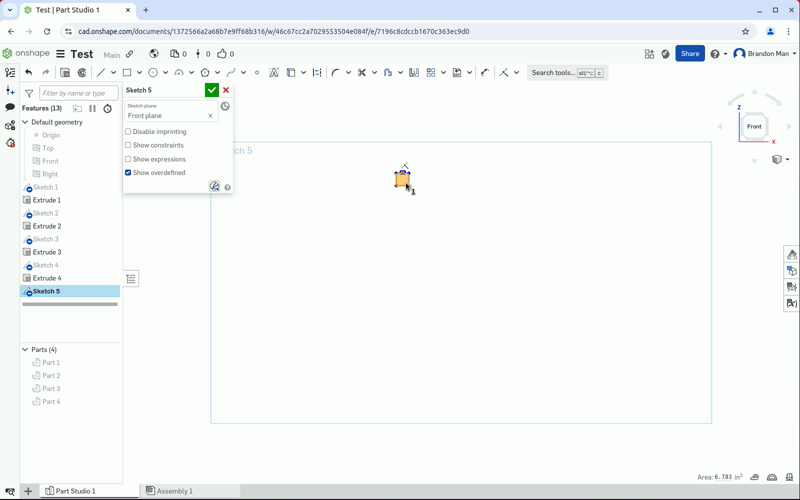
mouse_move(73, 352)
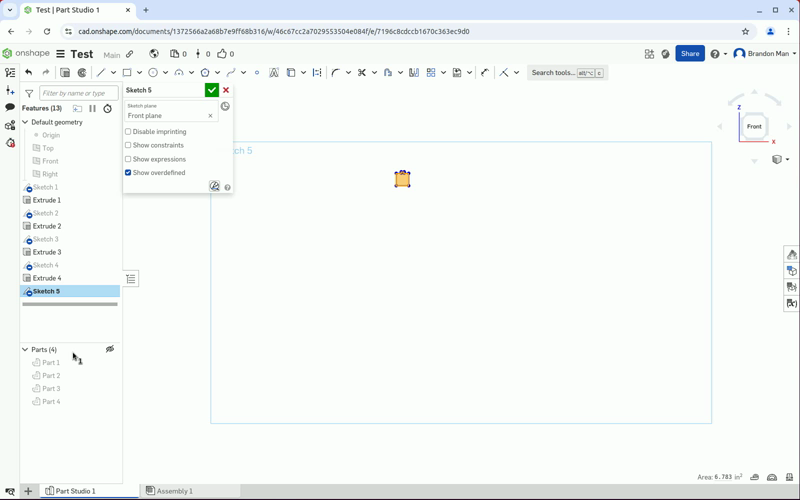
key(shift+y)
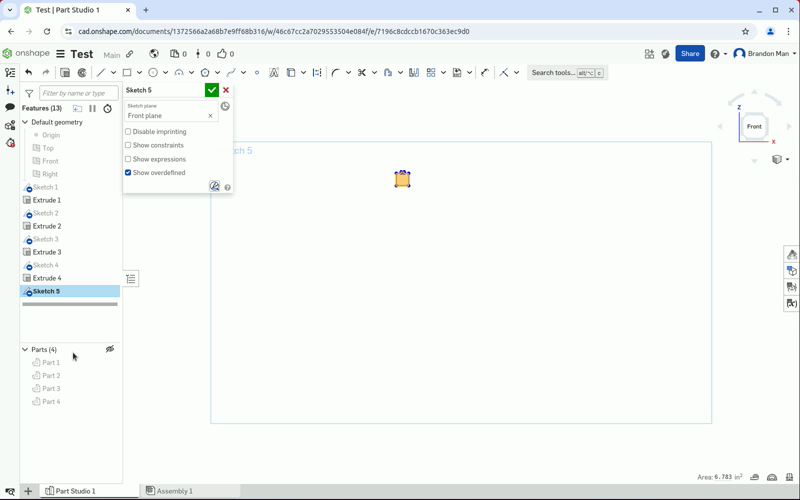
key(shift+e)
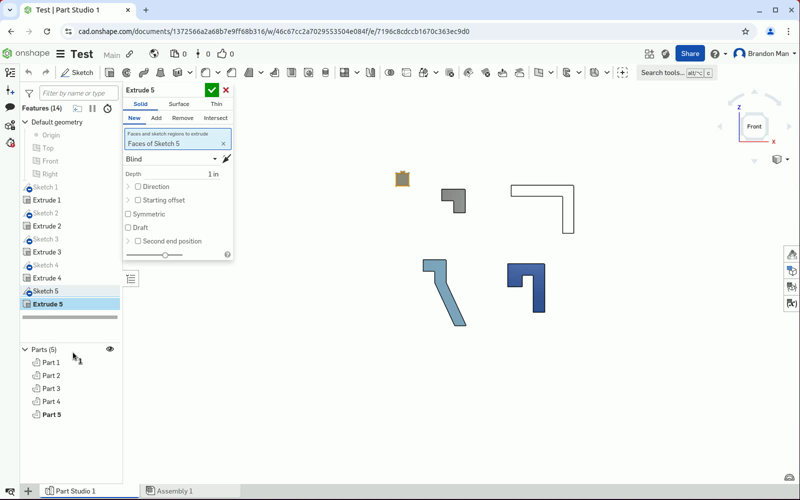
mouse_move(143, 106)
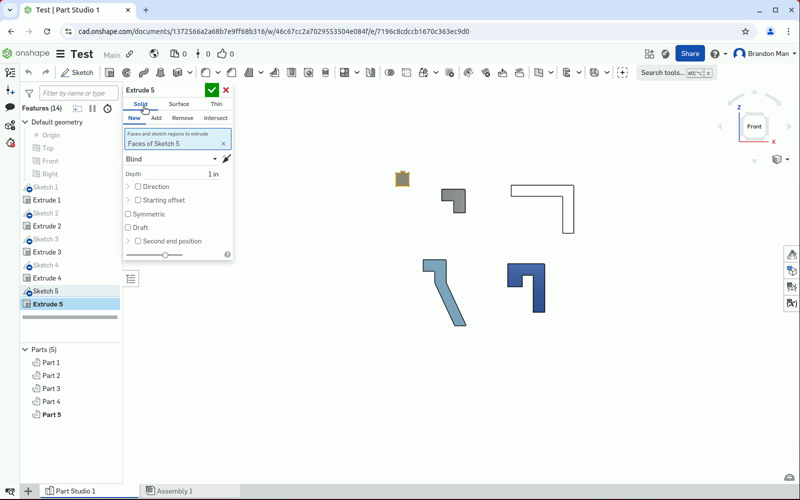
click(143, 106)
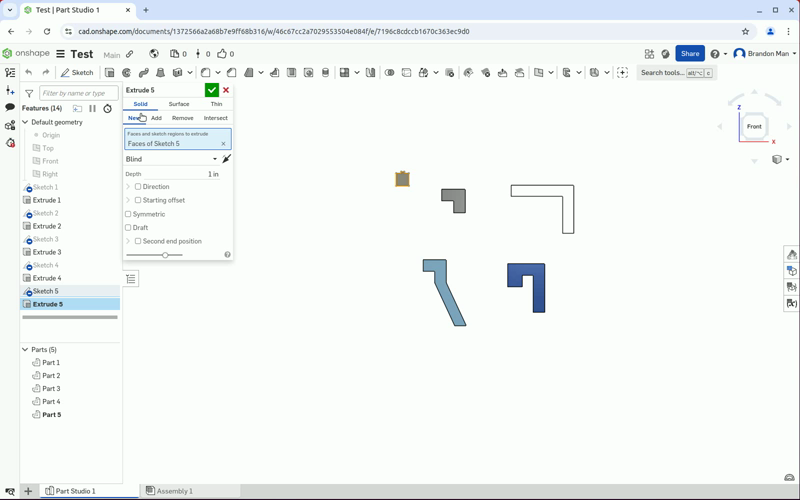
mouse_move(137, 120)
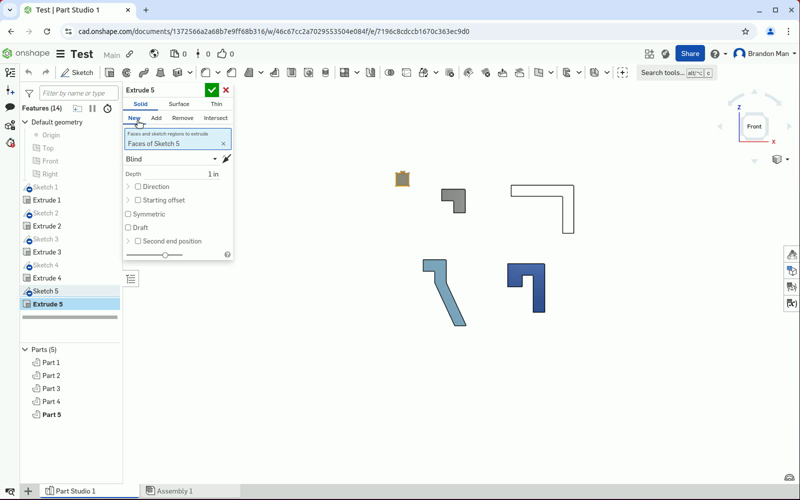
click(137, 120)
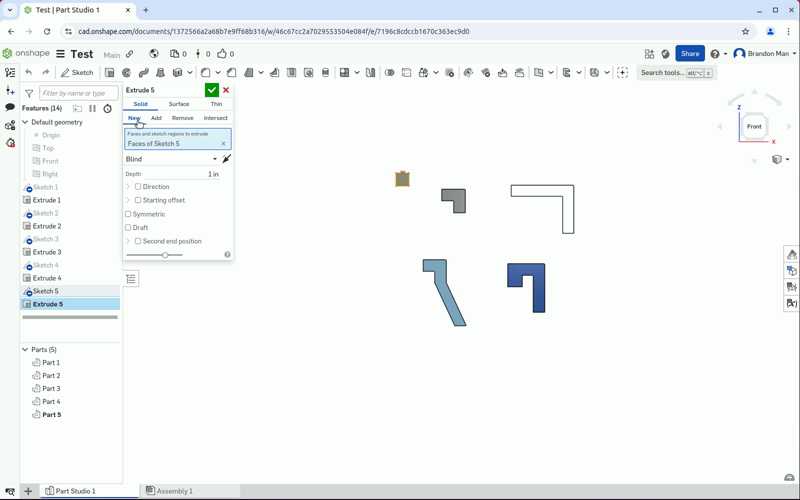
key(tab, 4)
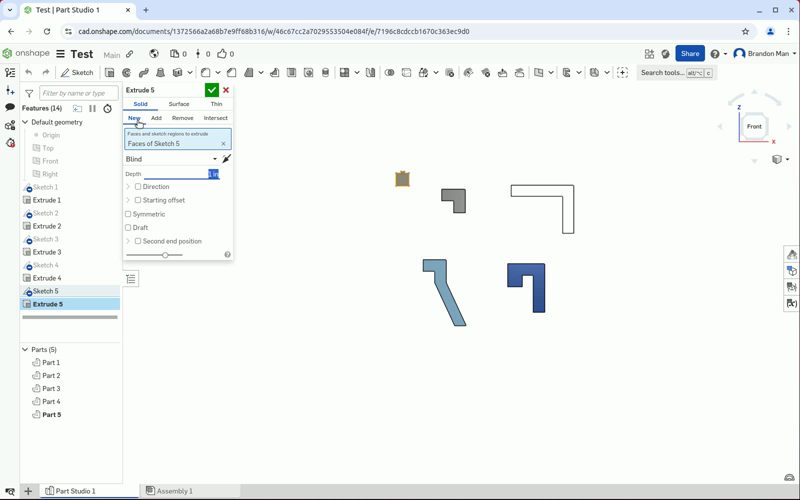
text(0.481)
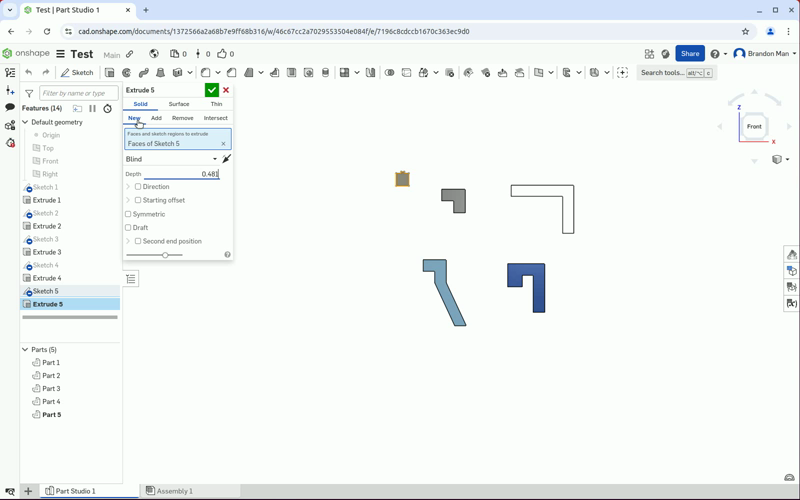
key(enter)
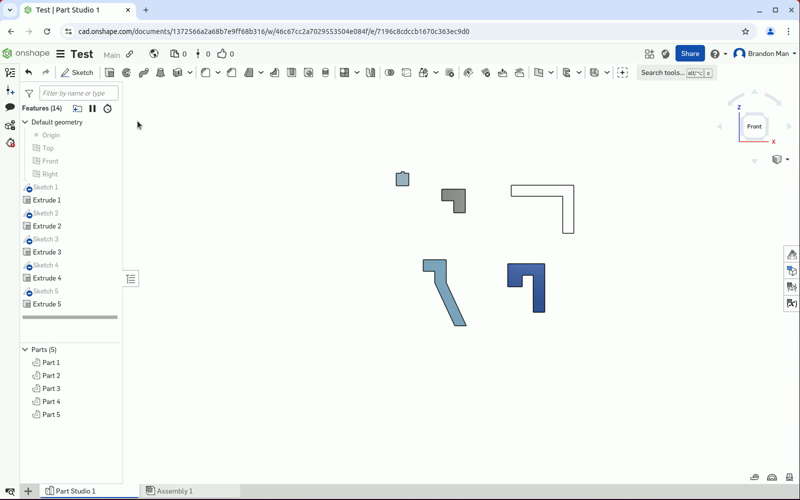
key(shift+h)
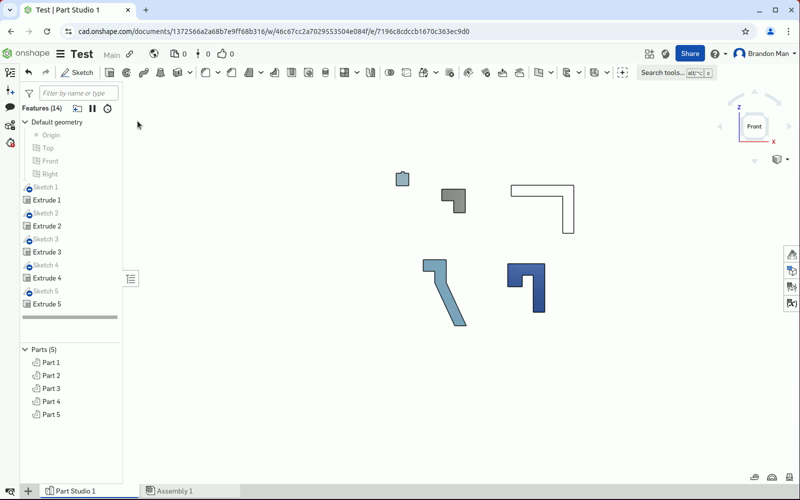
key(shift+h)
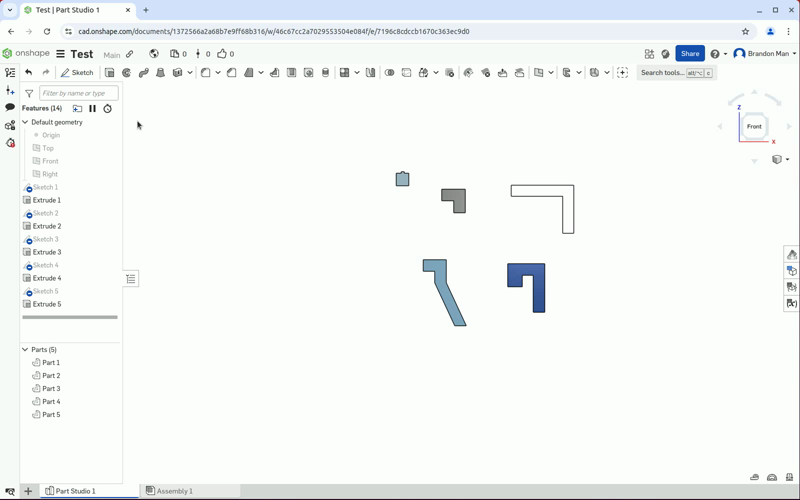
mouse_move(73, 189)
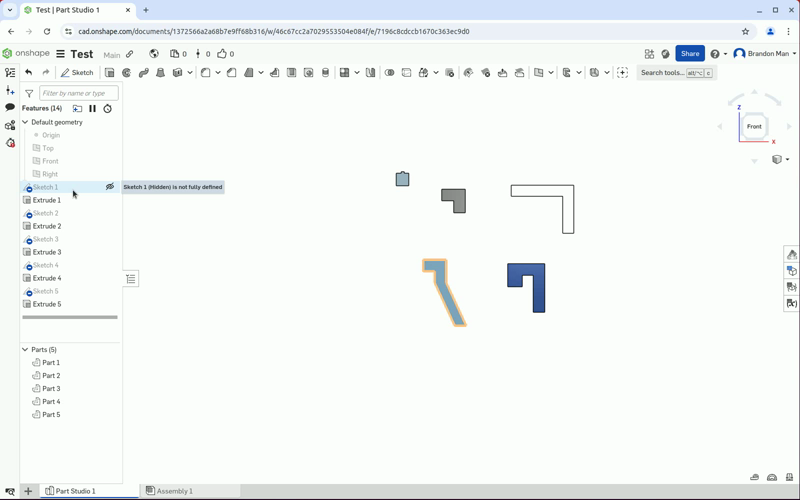
click(73, 189)
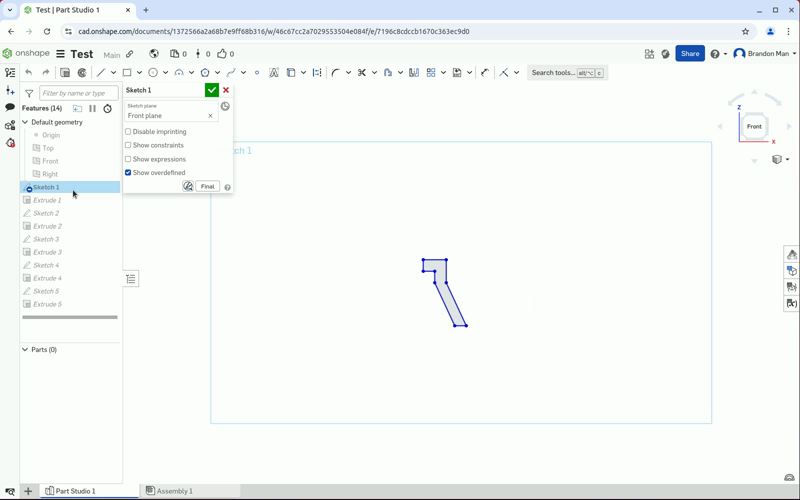
mouse_move(229, 92)
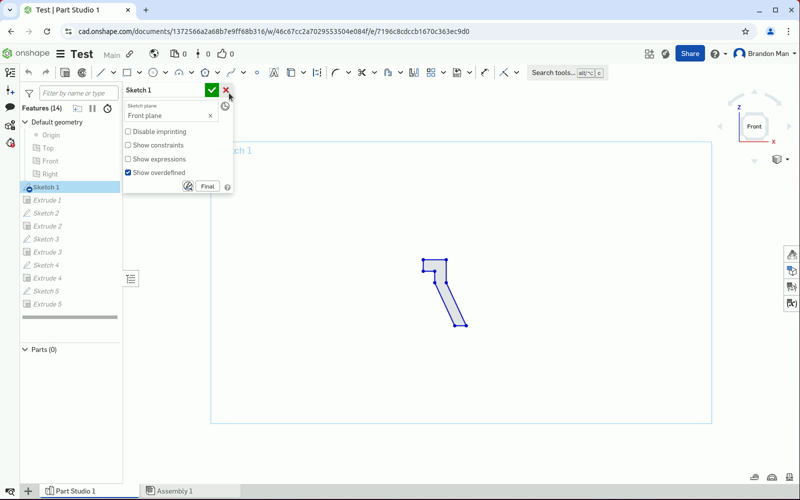
click(229, 92)
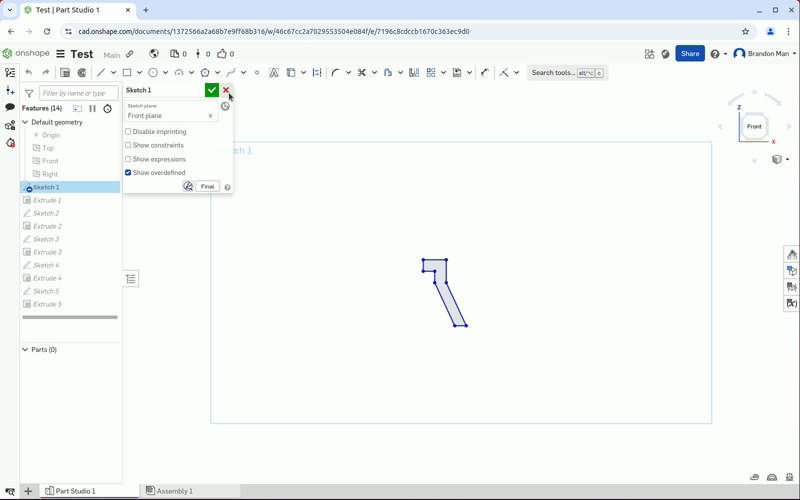
key(shift+s)
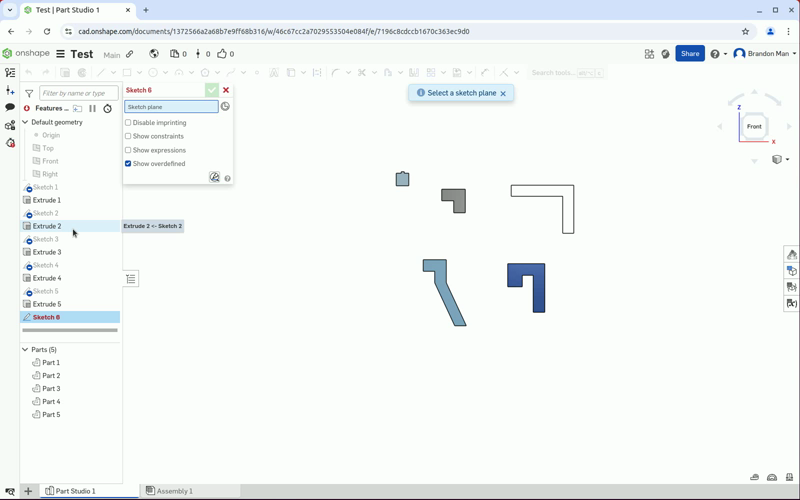
scroll(3)
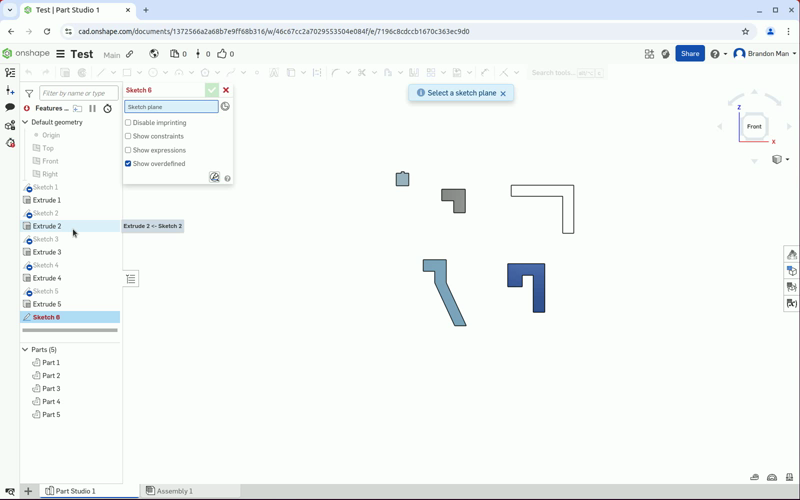
mouse_move(73, 163)
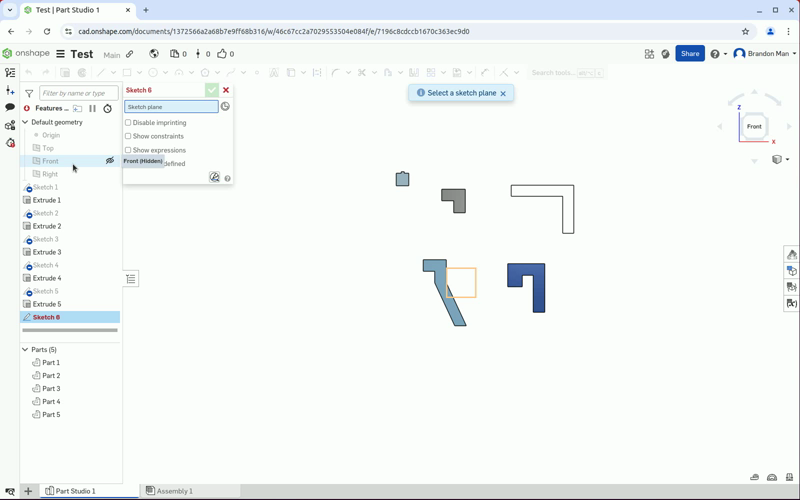
click(73, 163)
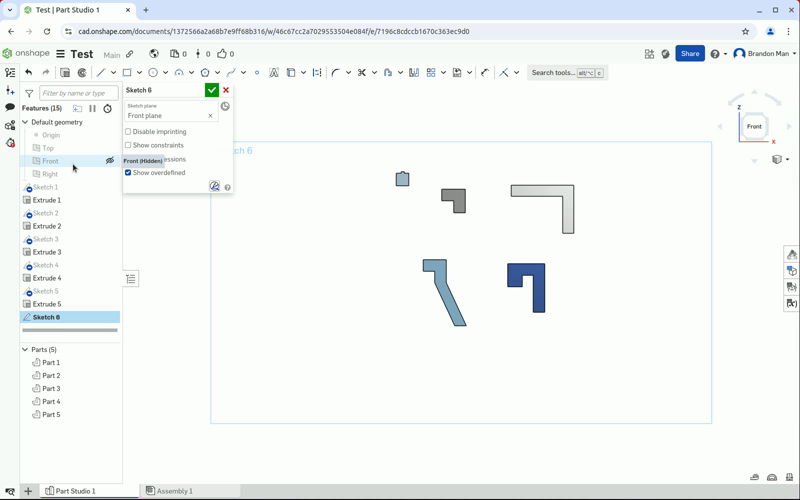
mouse_move(73, 352)
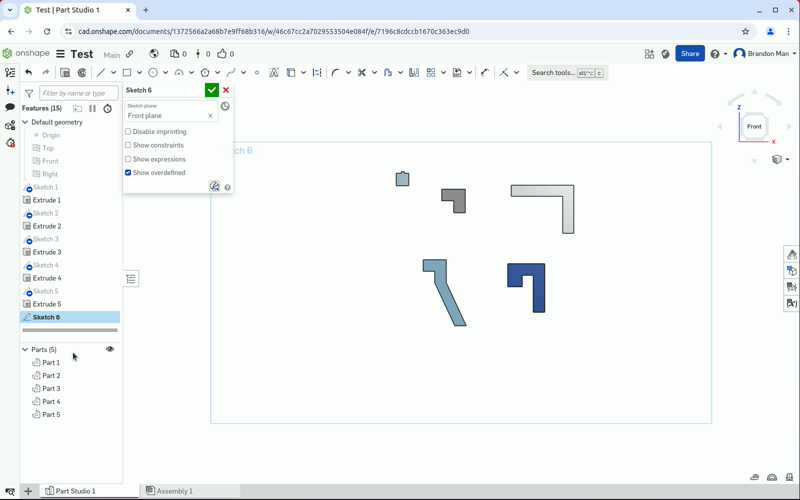
key(y)
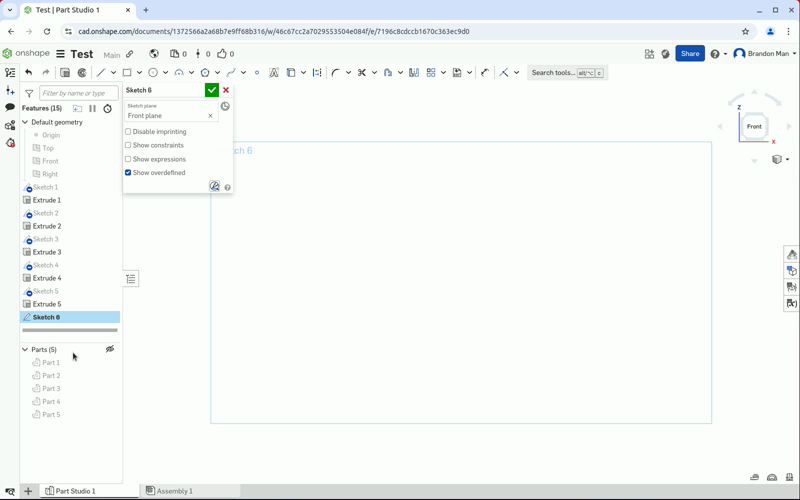
key(l)
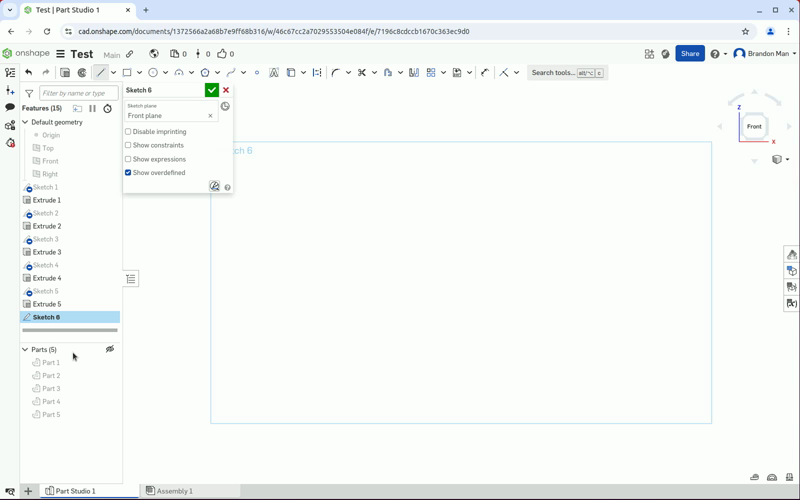
key_down(shift)
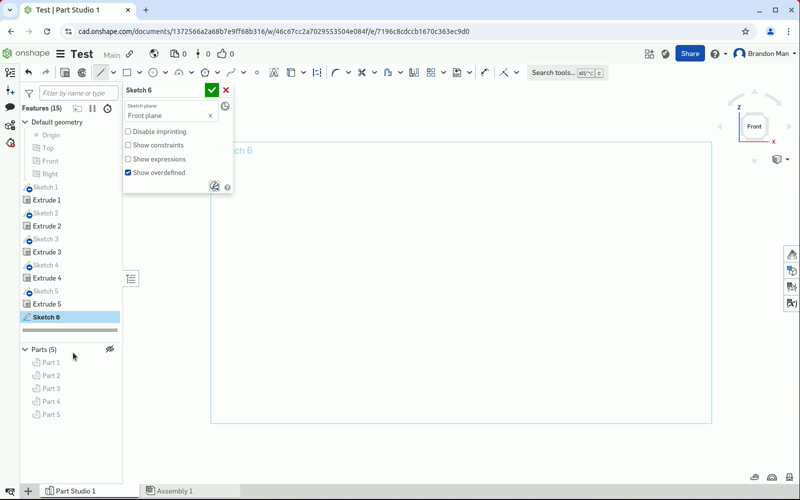
mouse_move(386, 218)
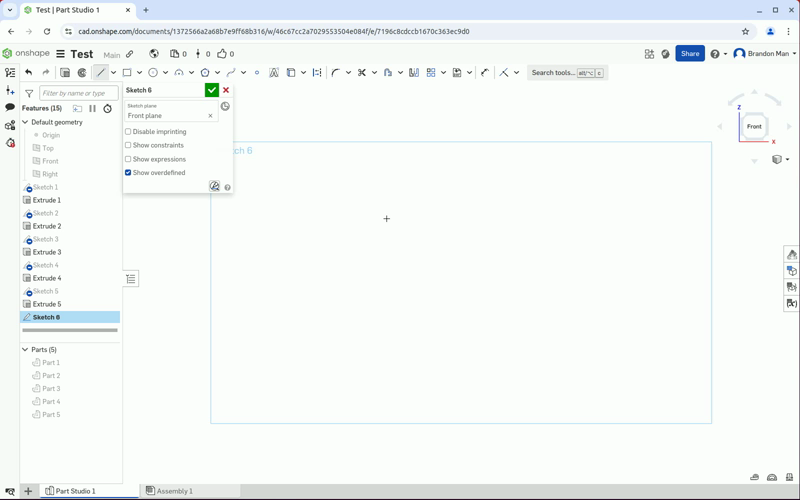
click(386, 218)
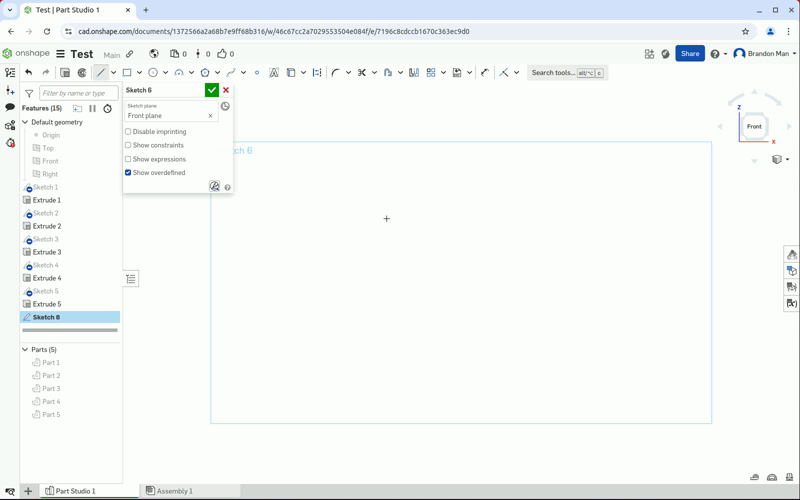
key_up(shift)
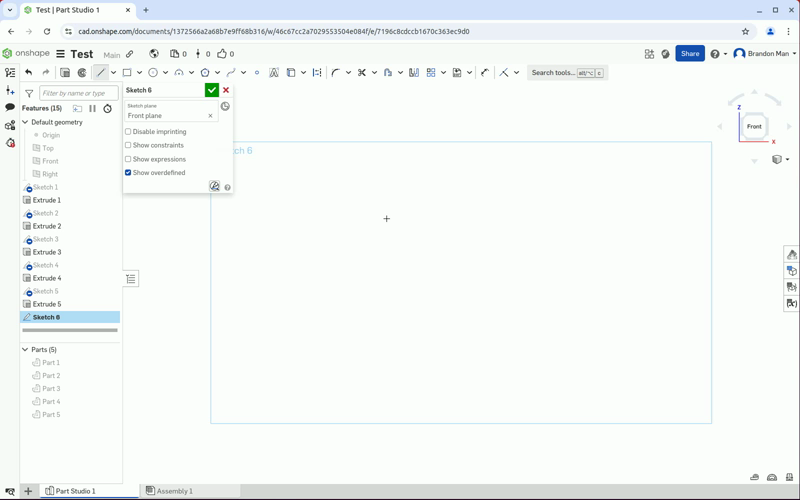
key_down(shift)
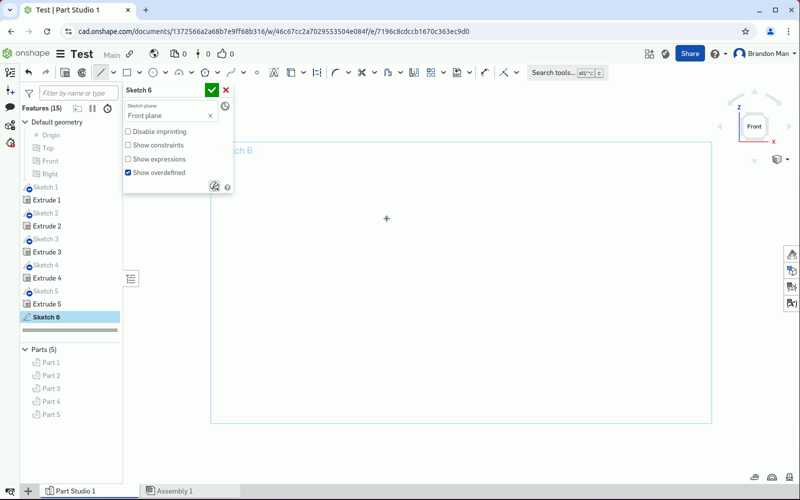
mouse_move(417, 218)
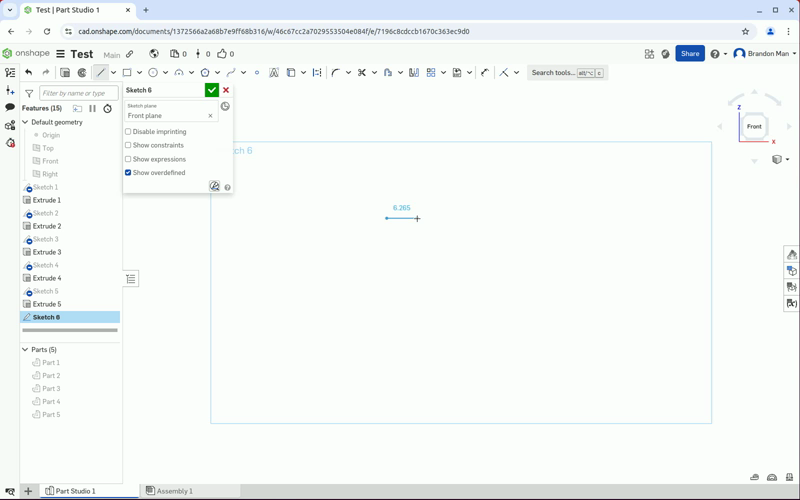
mouse_move(398, 218)
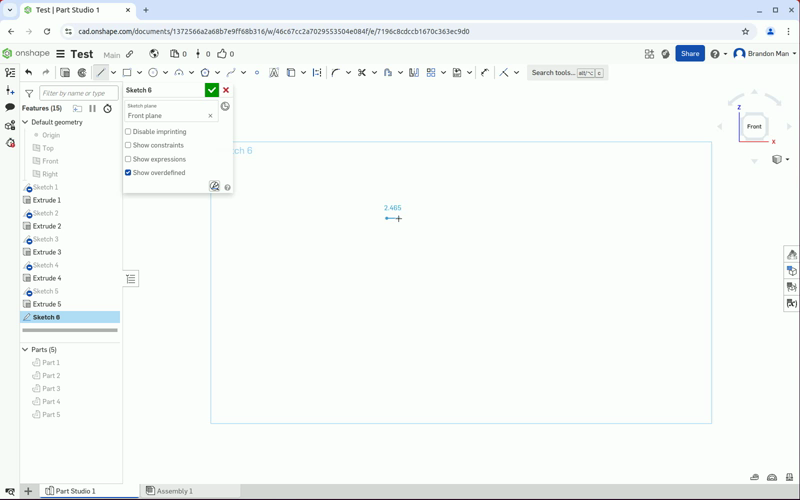
click(398, 218)
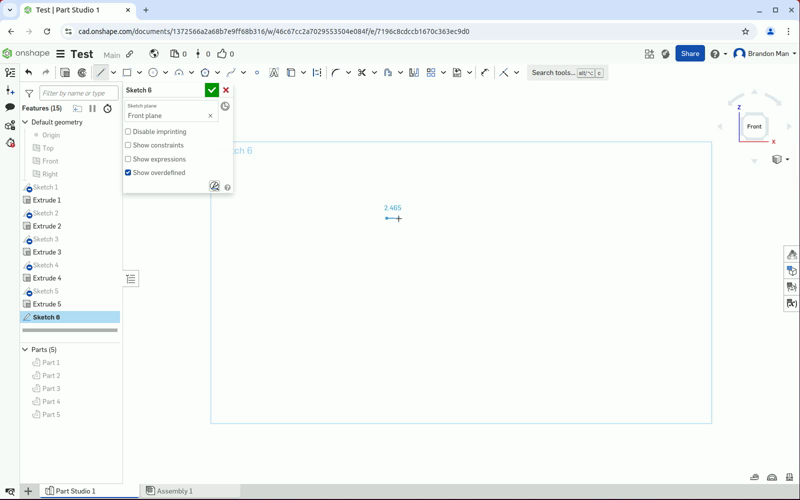
key_up(shift)
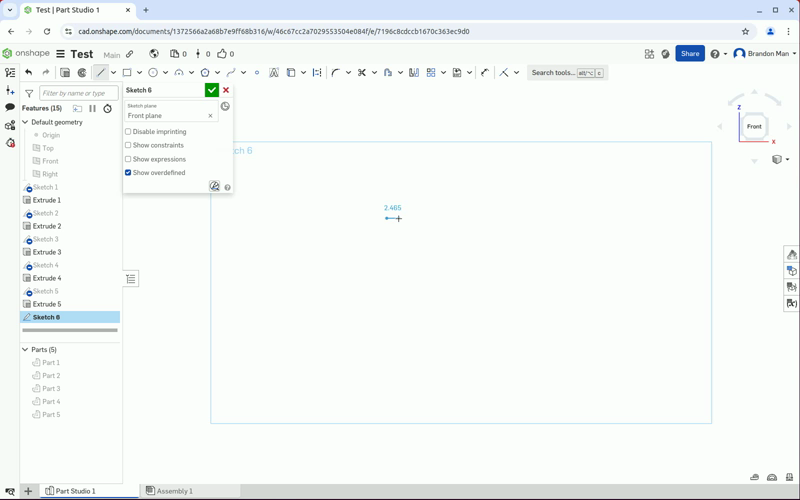
key_down(shift)
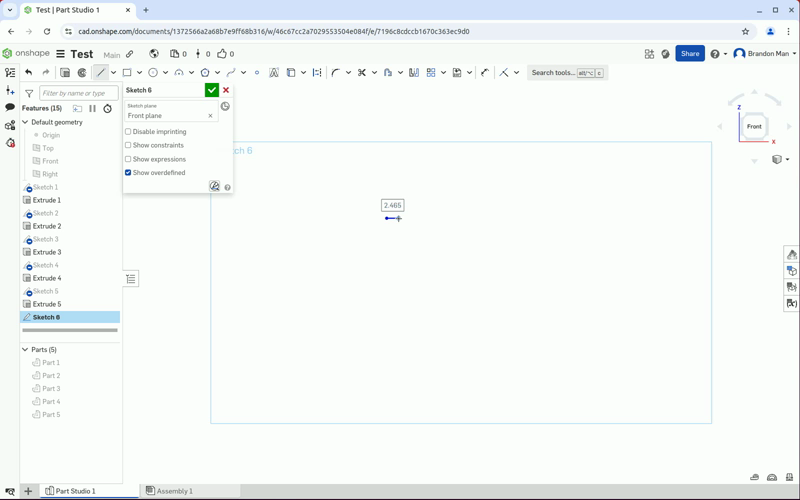
mouse_move(428, 218)
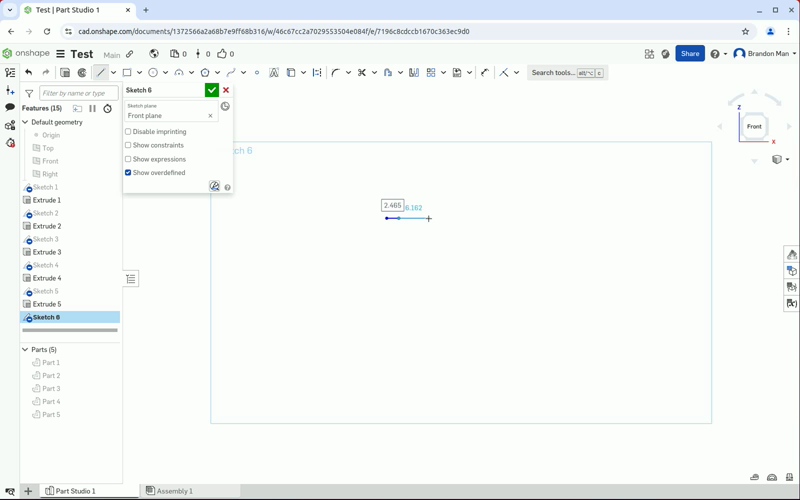
mouse_move(398, 206)
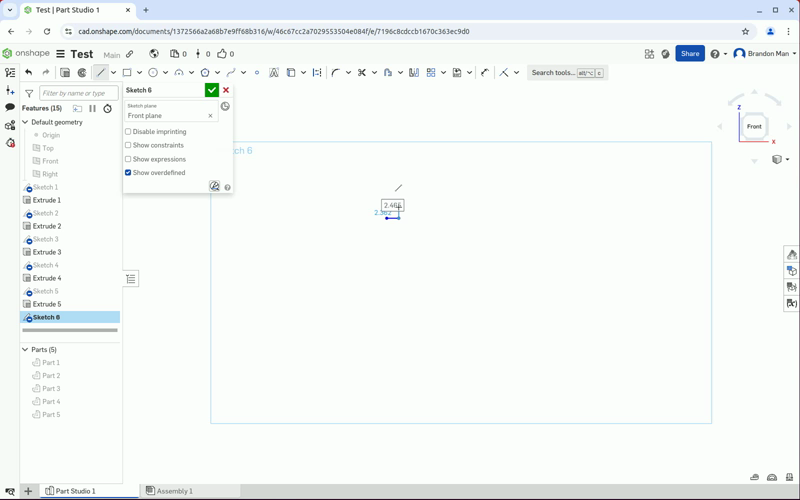
click(398, 206)
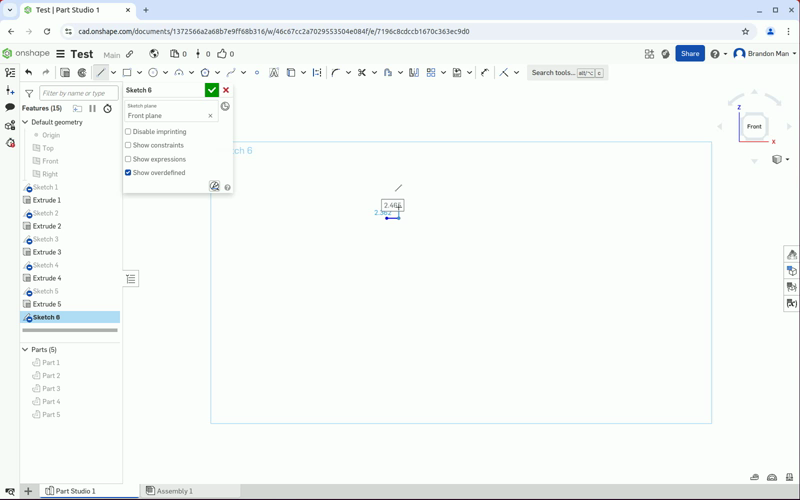
key_up(shift)
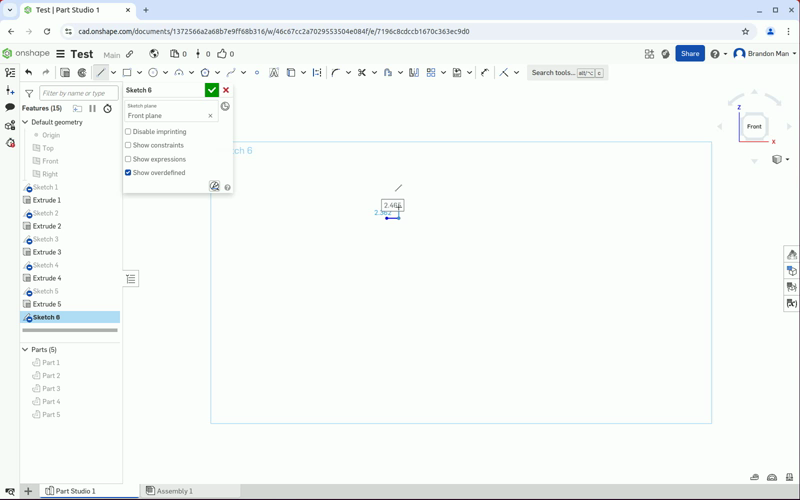
key_down(shift)
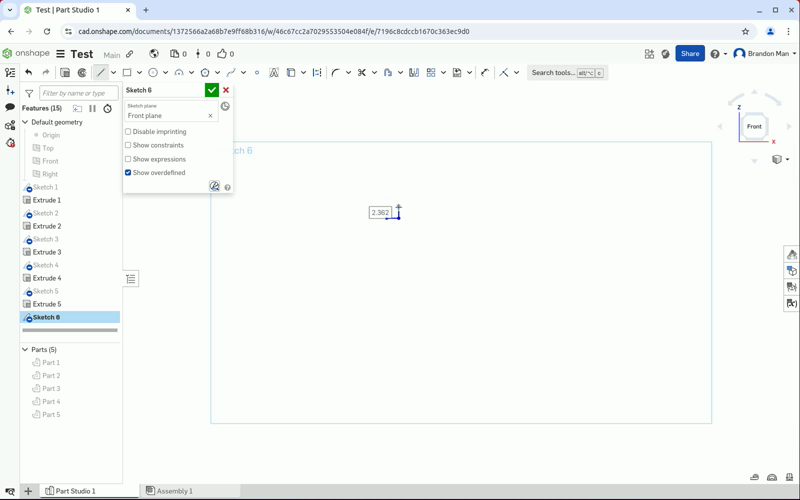
mouse_move(428, 206)
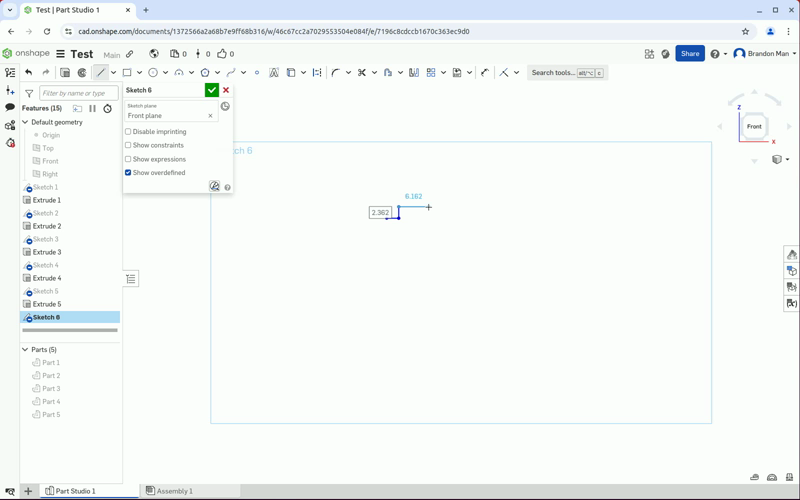
mouse_move(394, 206)
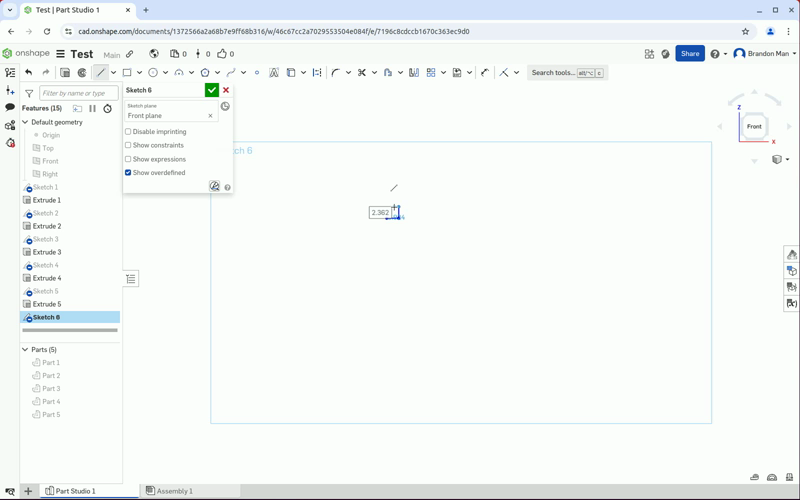
scroll(6)
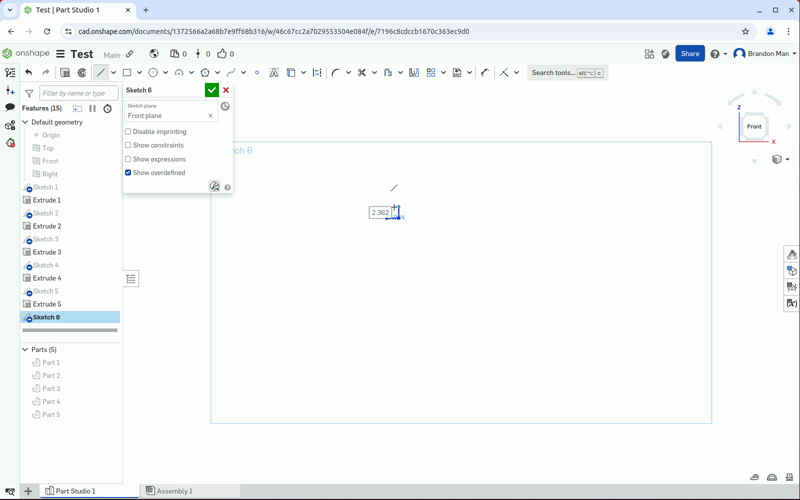
scroll(6)
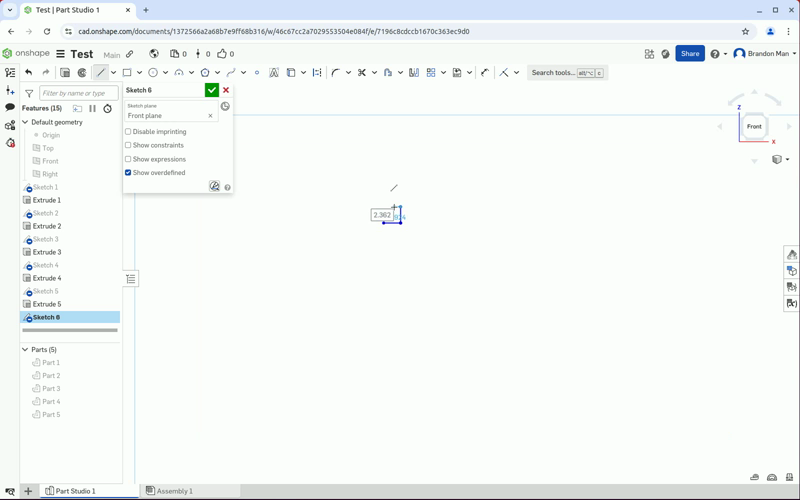
scroll(6)
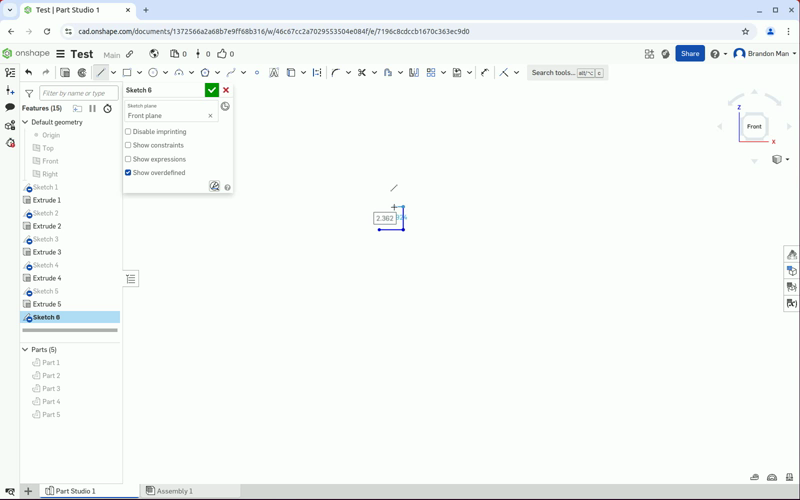
scroll(6)
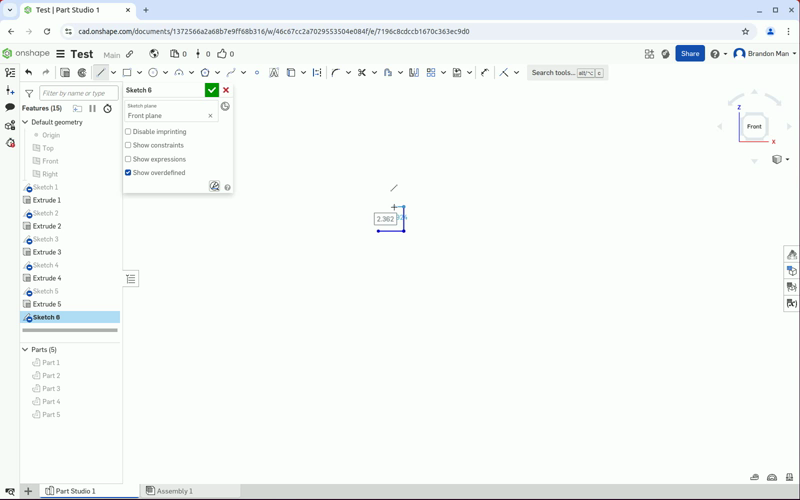
scroll(6)
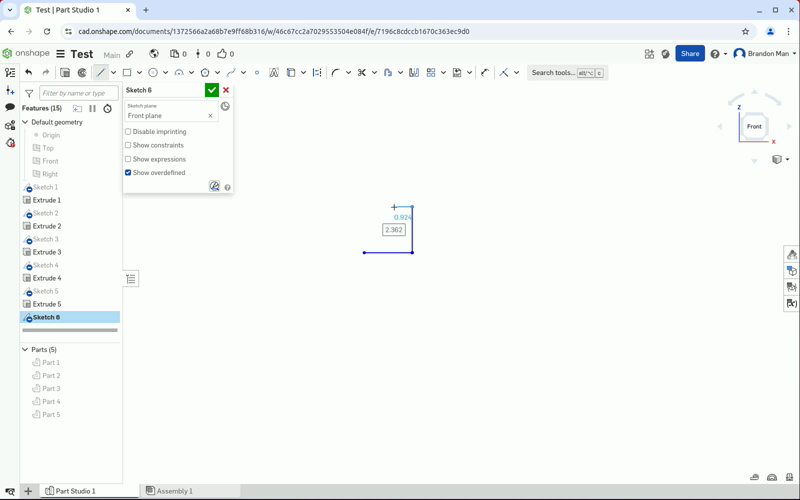
scroll(6)
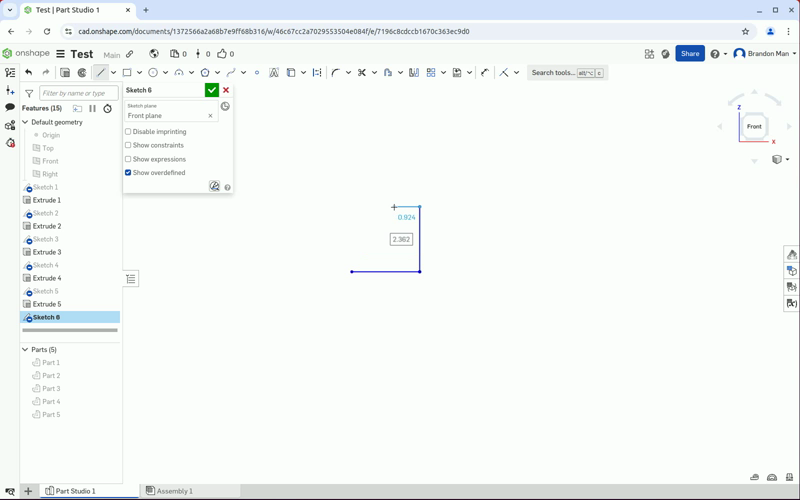
scroll(6)
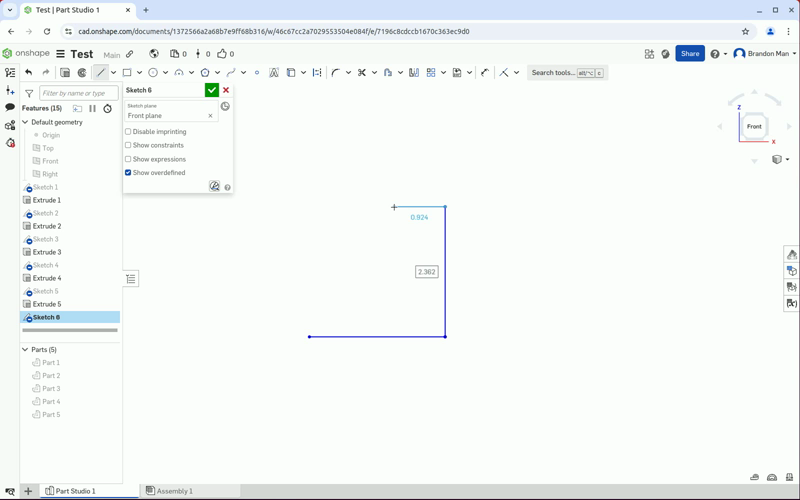
click(394, 206)
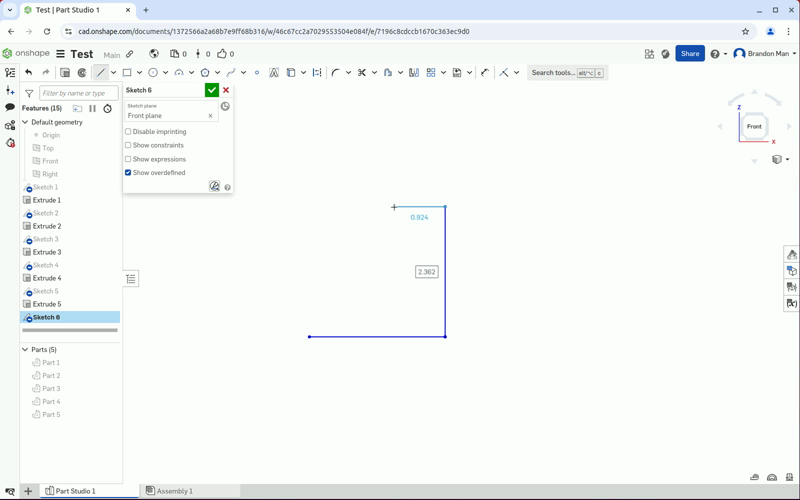
scroll(-6)
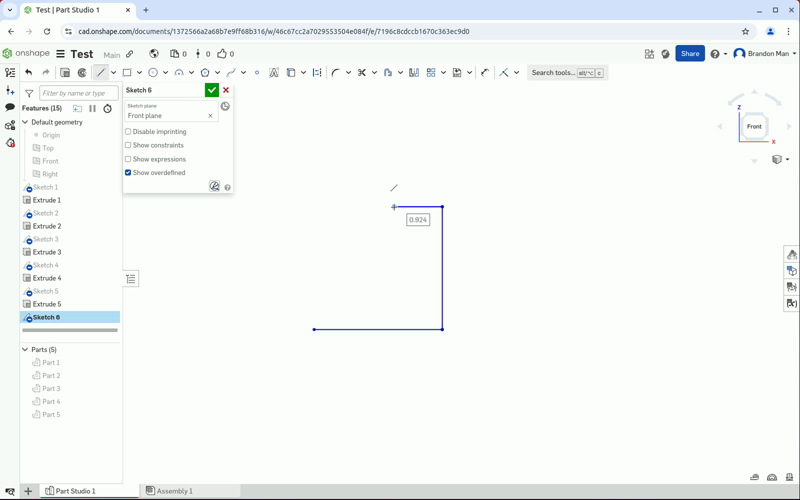
scroll(-6)
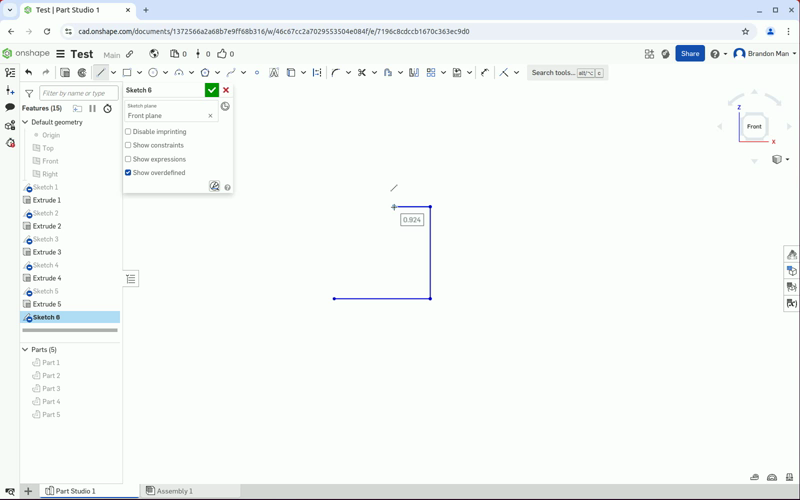
scroll(-6)
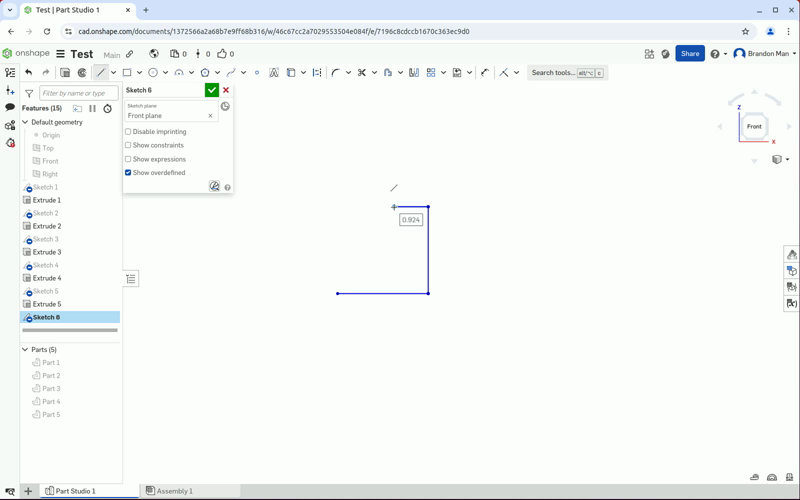
scroll(-6)
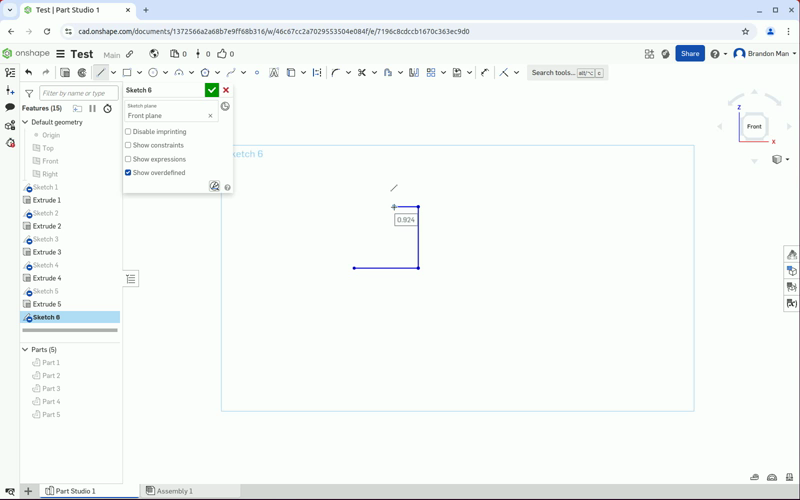
scroll(-6)
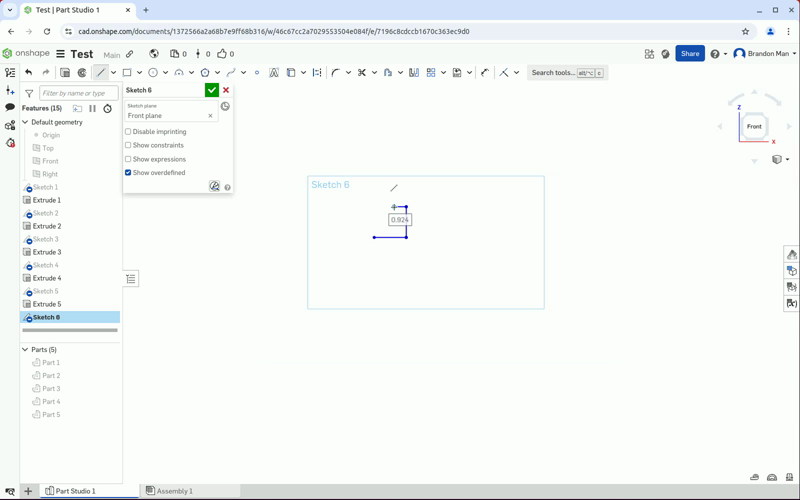
scroll(-6)
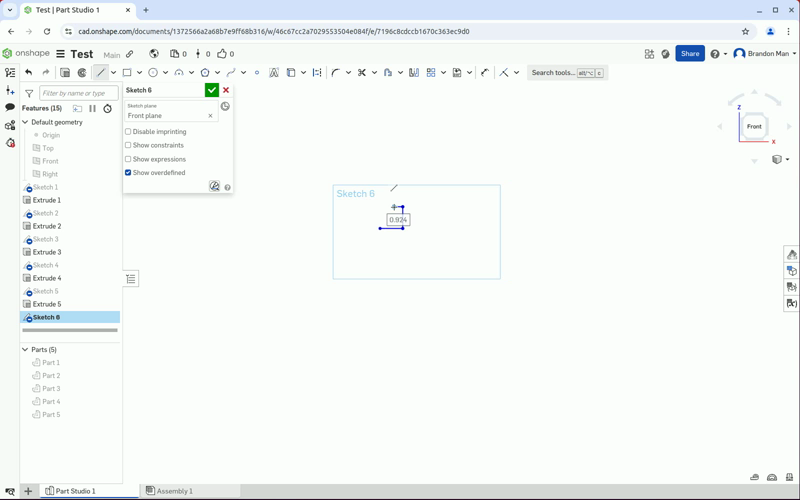
scroll(-6)
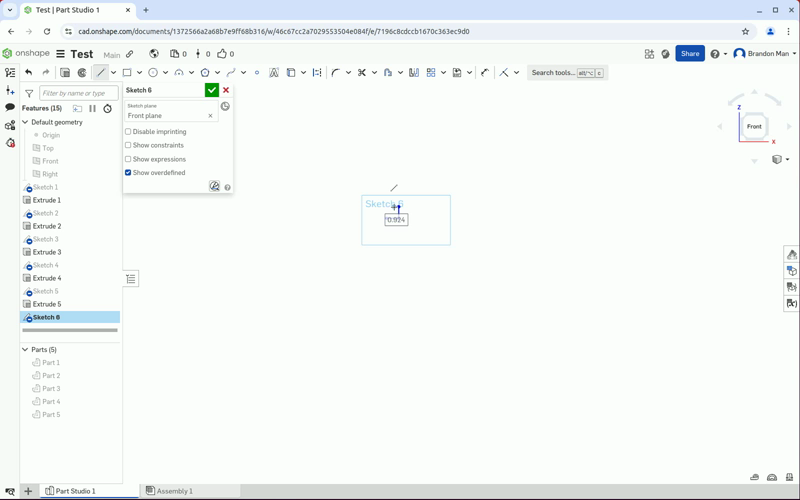
key_up(shift)
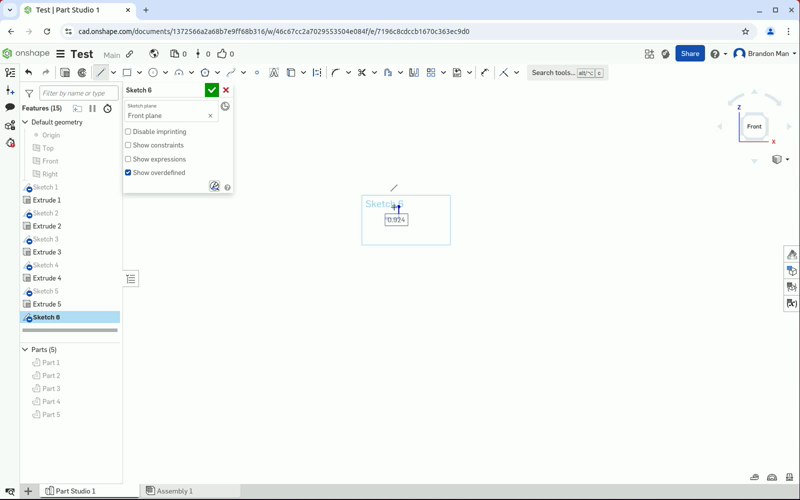
key_down(shift)
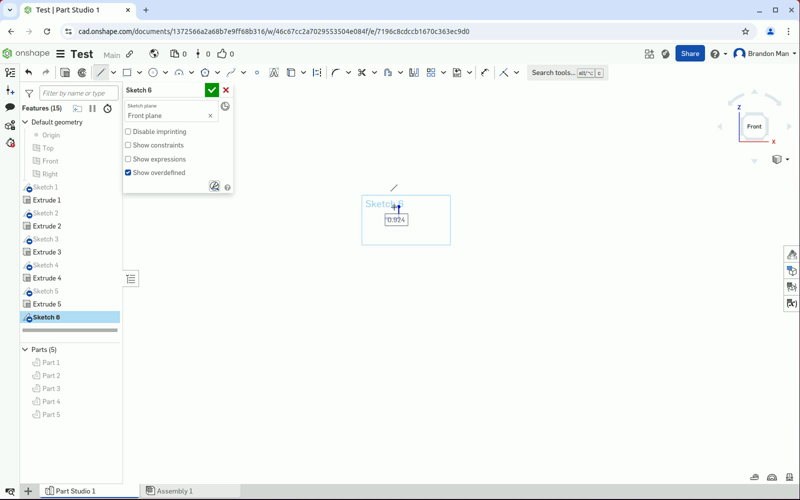
mouse_move(424, 206)
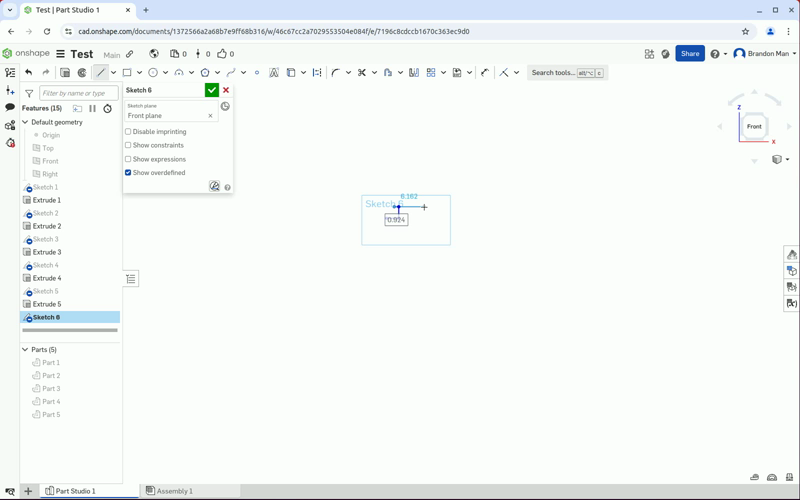
mouse_move(392, 204)
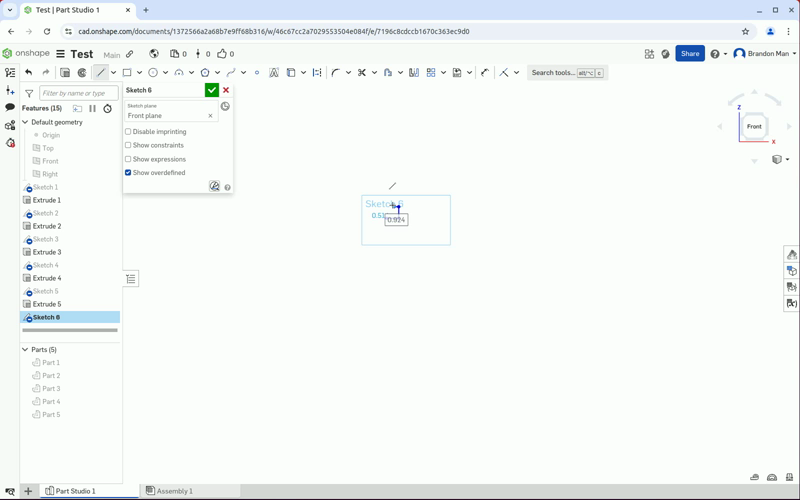
scroll(6)
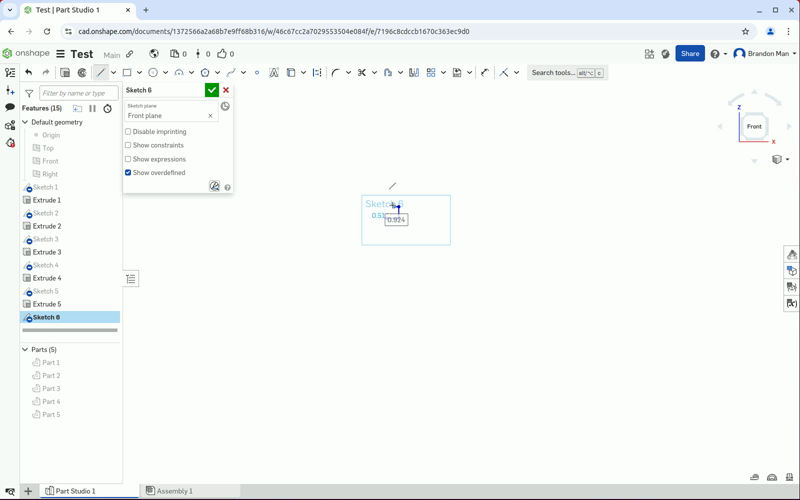
scroll(6)
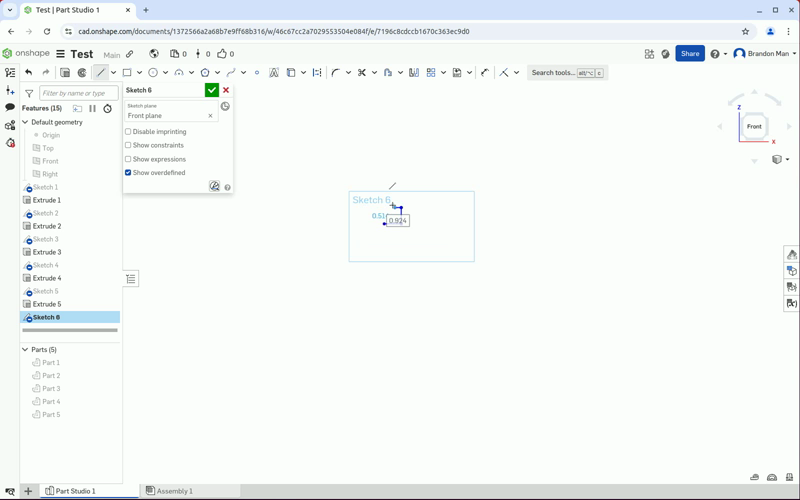
scroll(6)
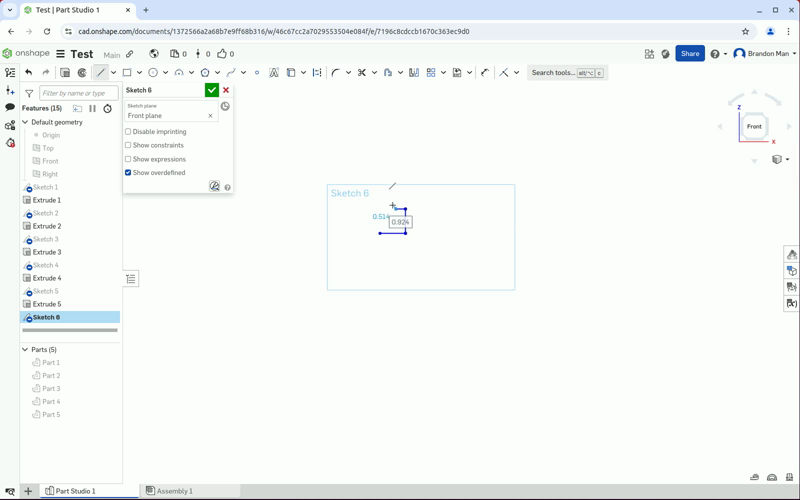
scroll(6)
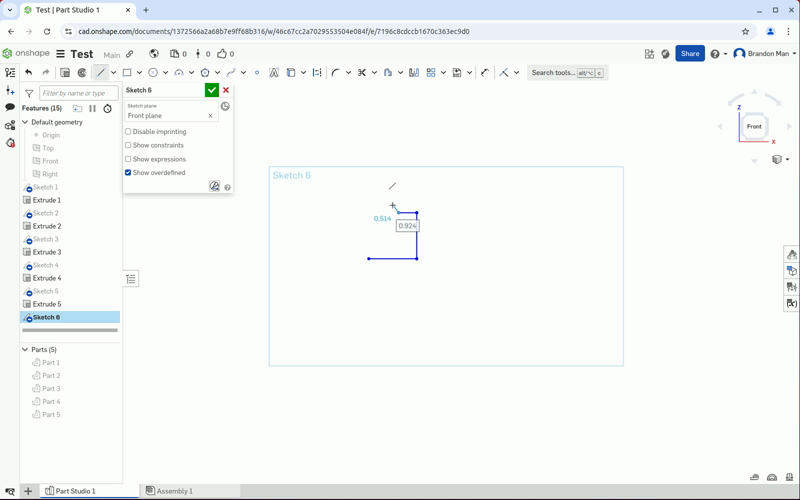
scroll(6)
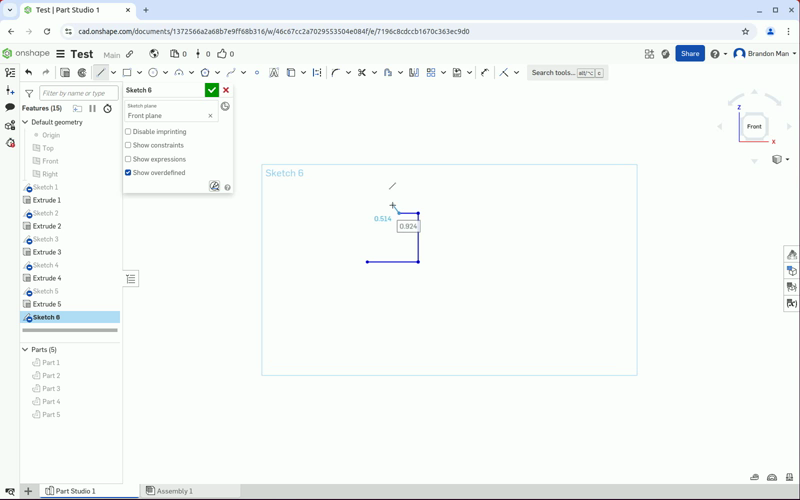
scroll(6)
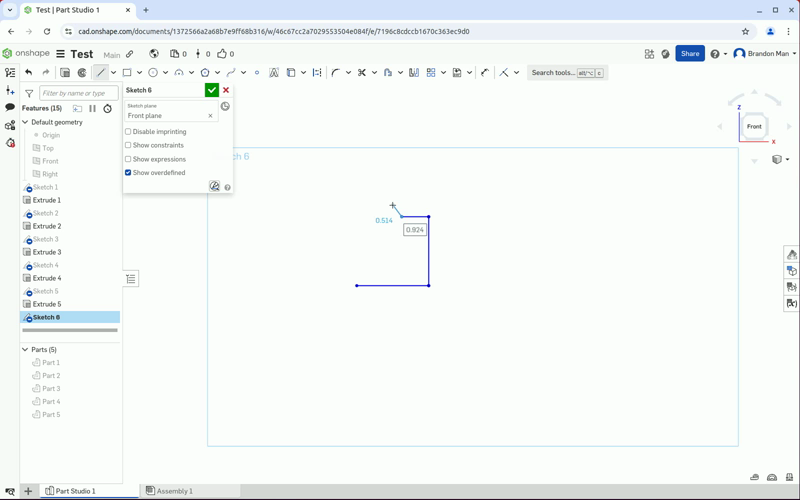
scroll(6)
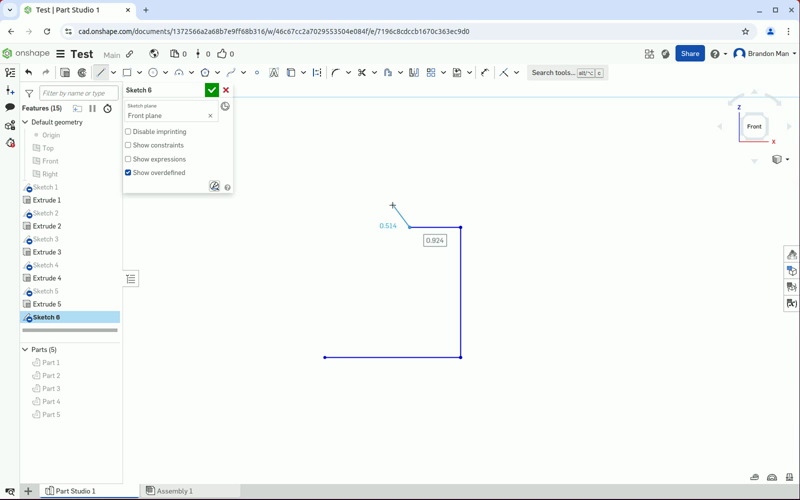
click(392, 204)
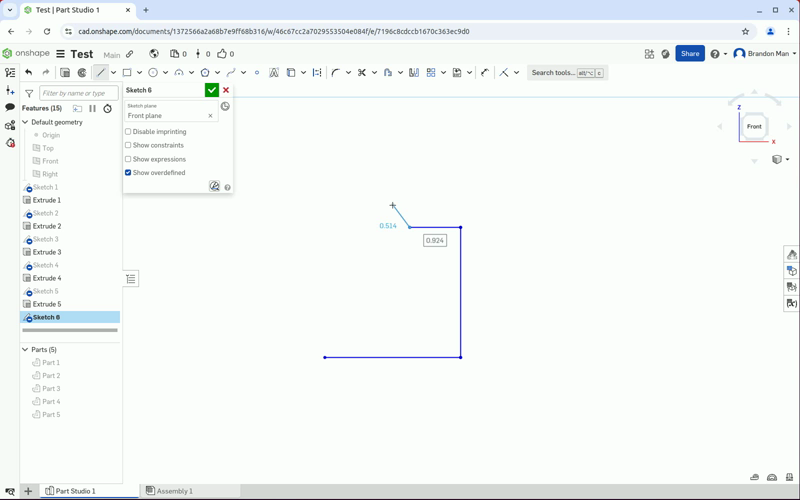
scroll(-6)
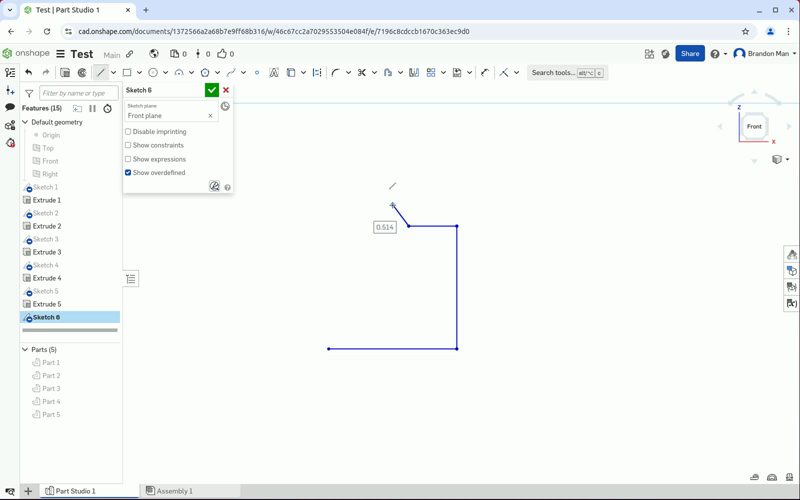
scroll(-6)
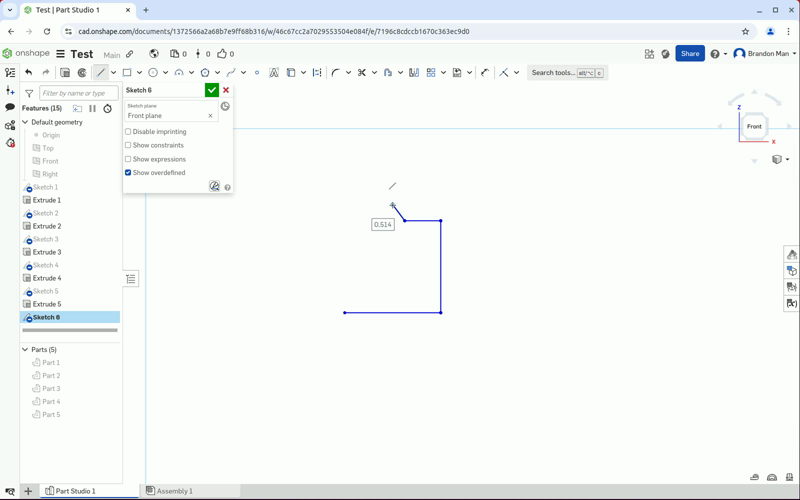
scroll(-6)
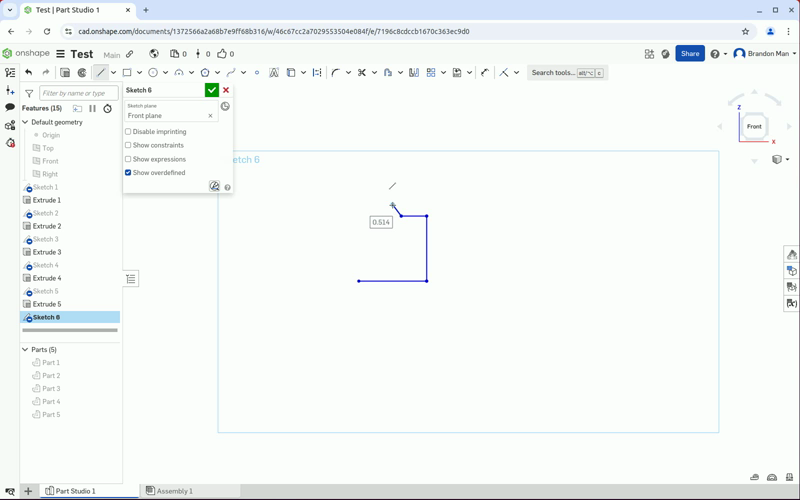
scroll(-6)
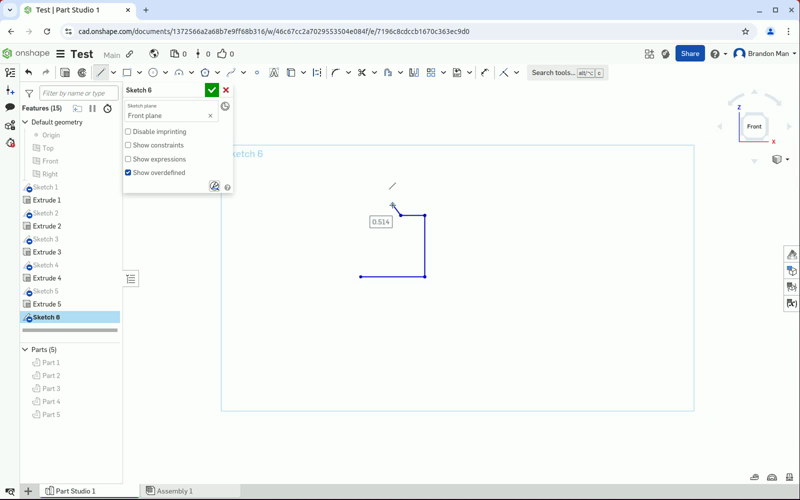
scroll(-6)
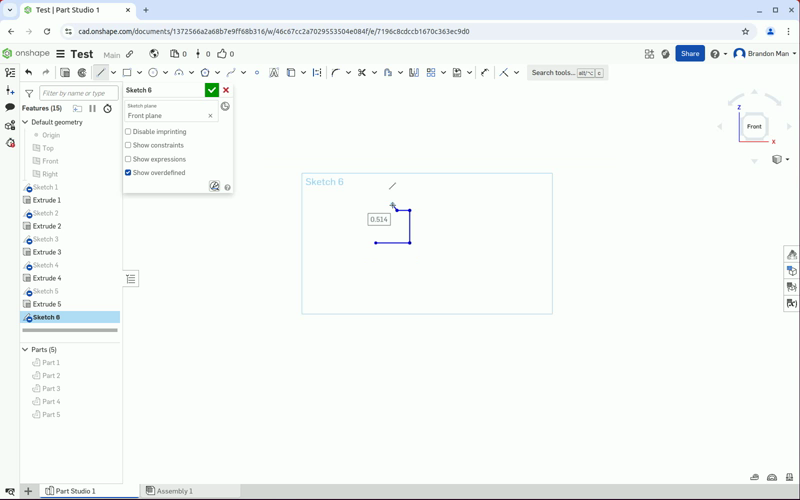
scroll(-6)
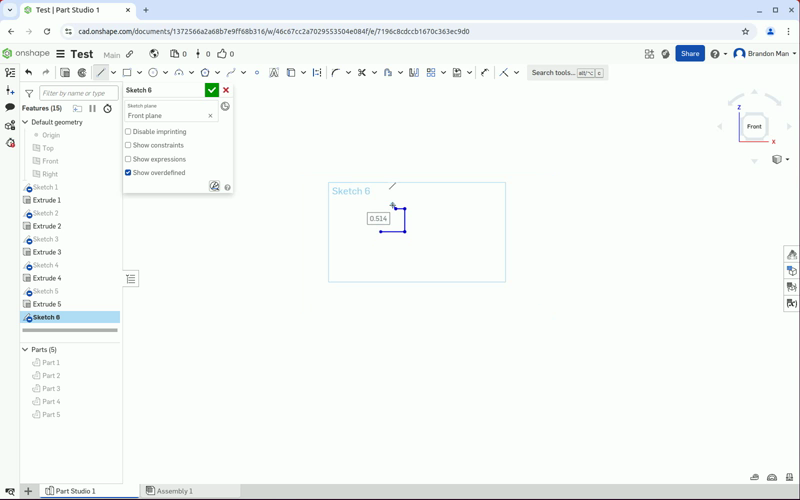
scroll(-6)
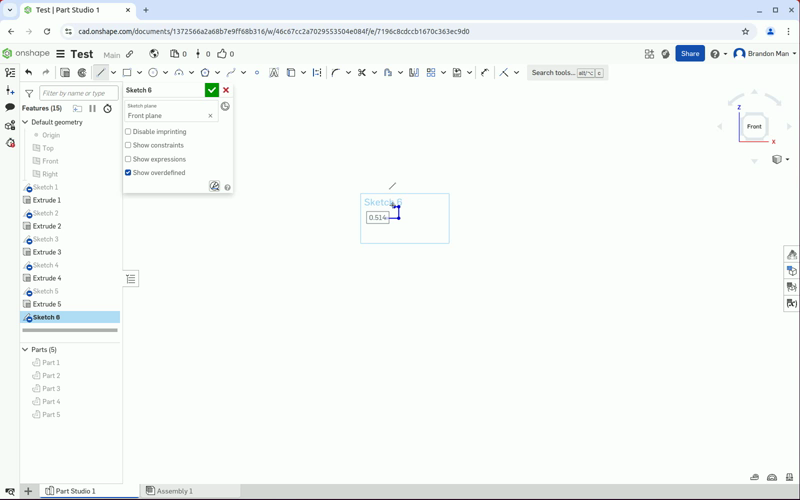
key_up(shift)
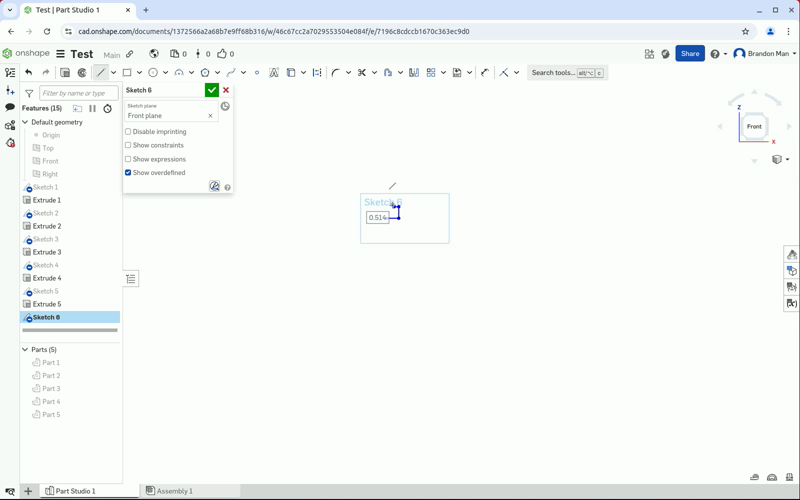
key_down(shift)
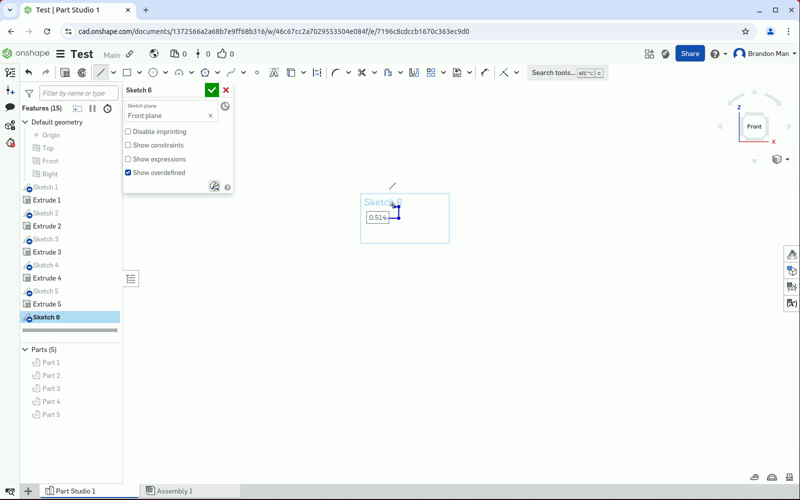
mouse_move(422, 204)
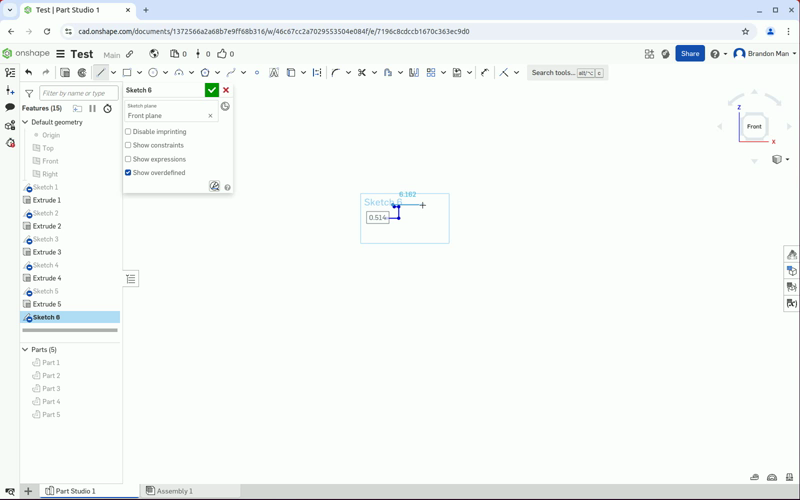
mouse_move(391, 206)
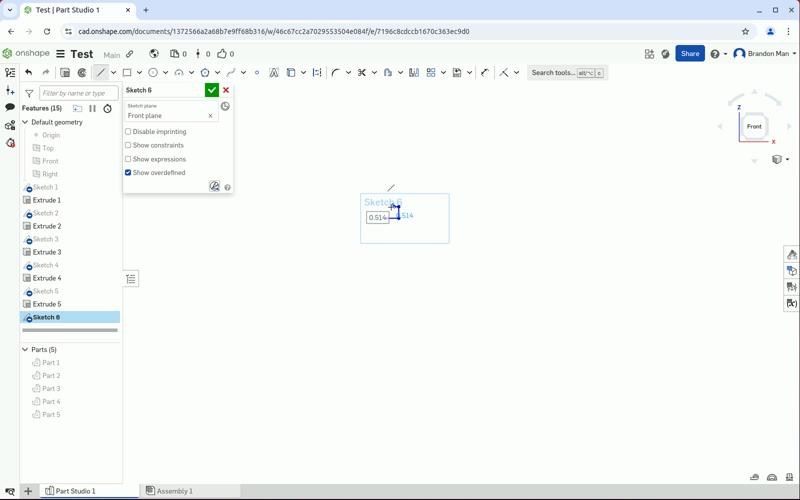
scroll(6)
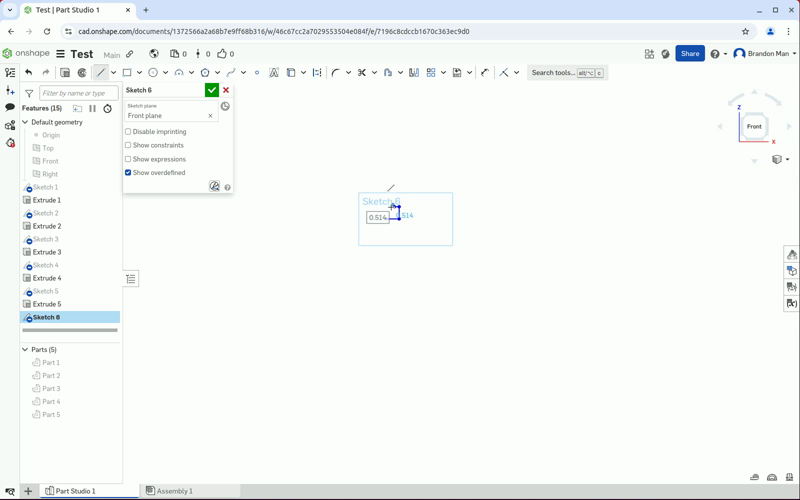
scroll(6)
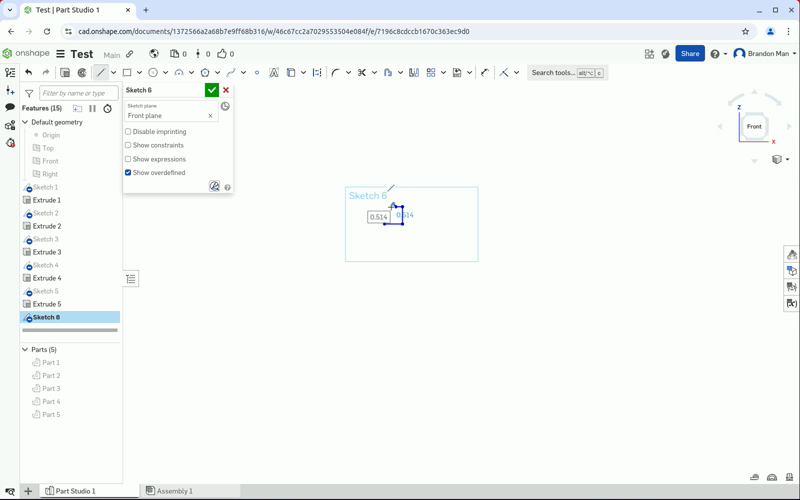
scroll(6)
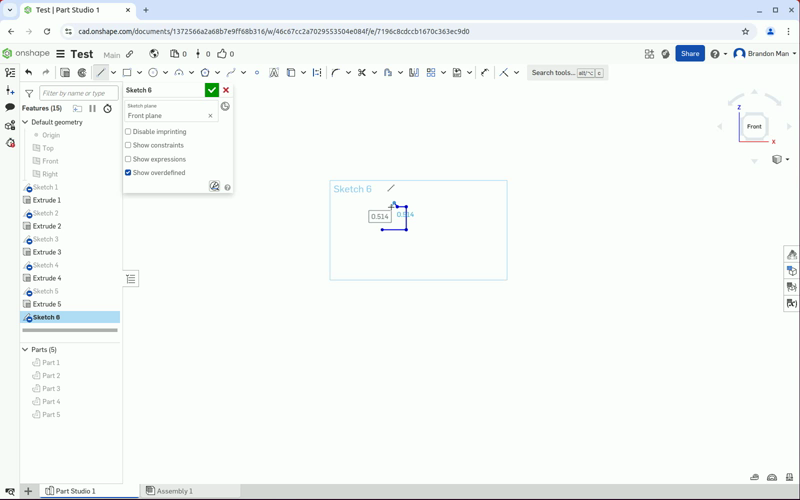
scroll(6)
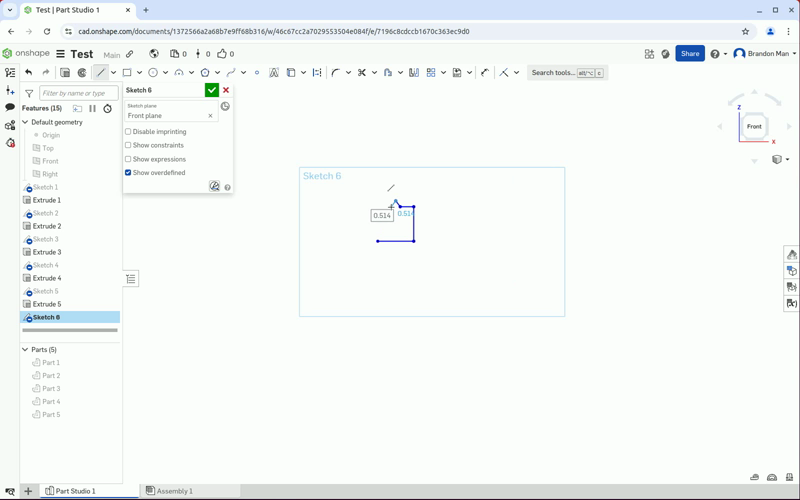
scroll(6)
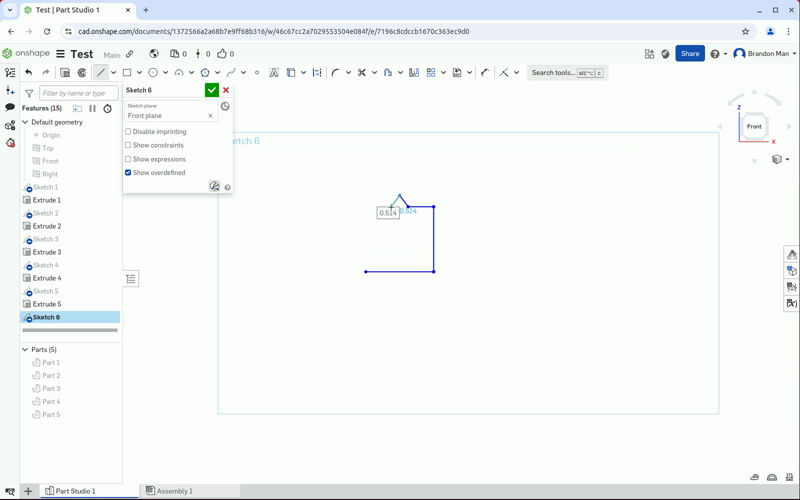
scroll(6)
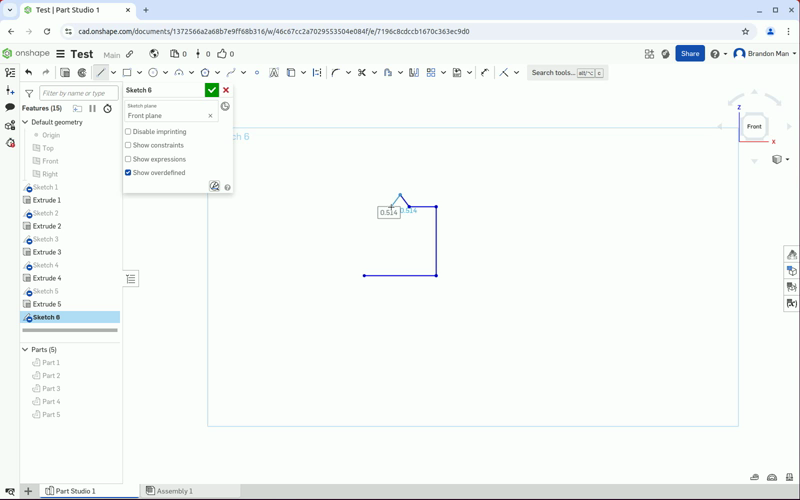
scroll(6)
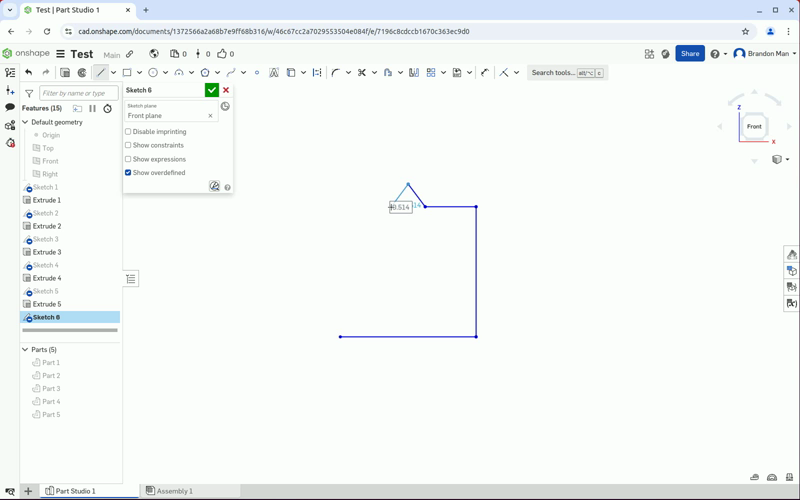
click(391, 206)
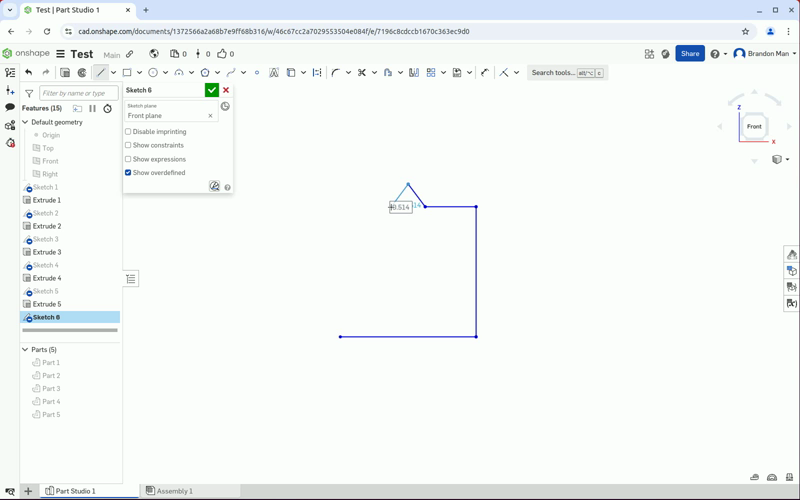
scroll(-6)
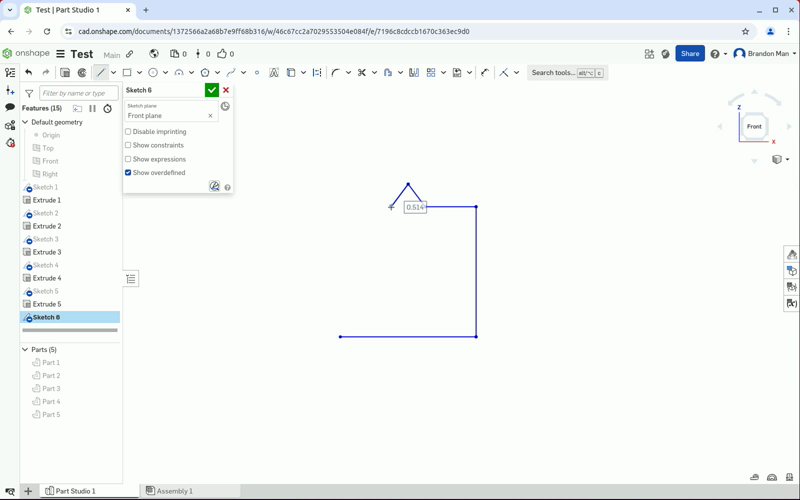
scroll(-6)
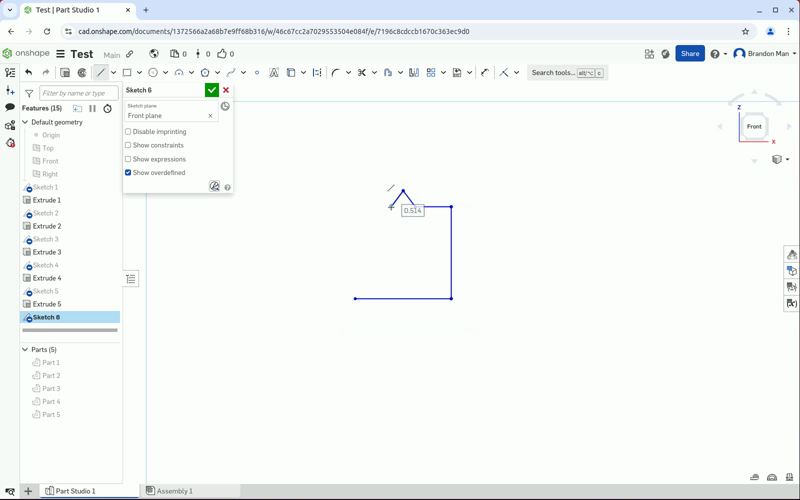
scroll(-6)
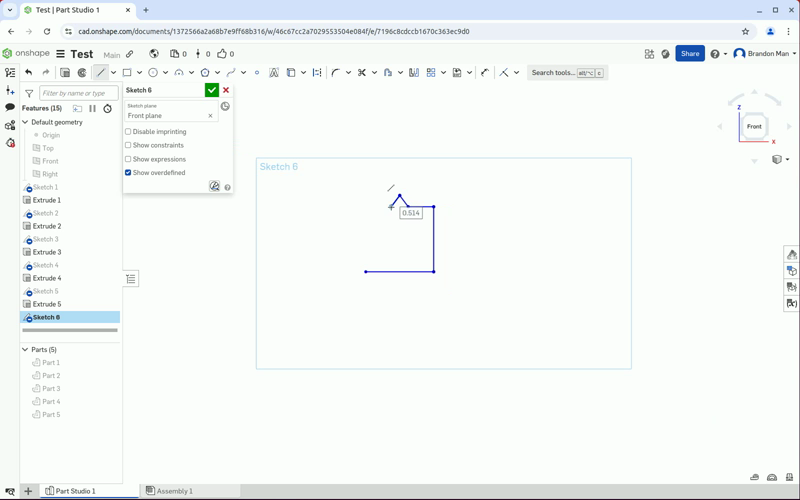
scroll(-6)
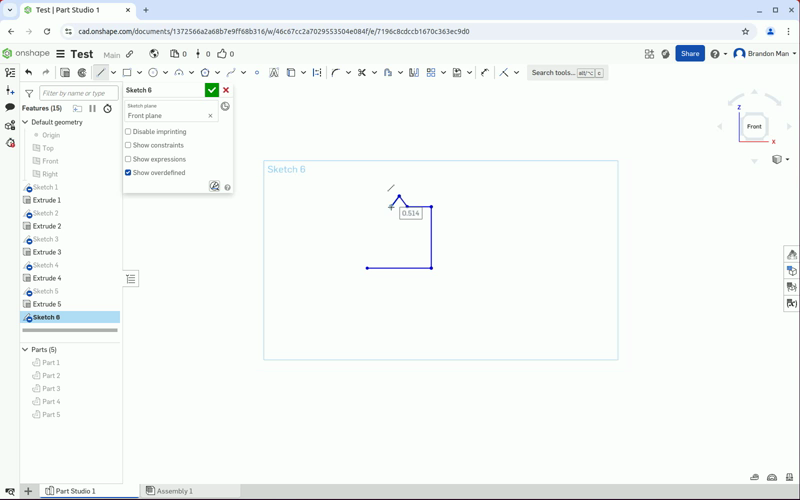
scroll(-6)
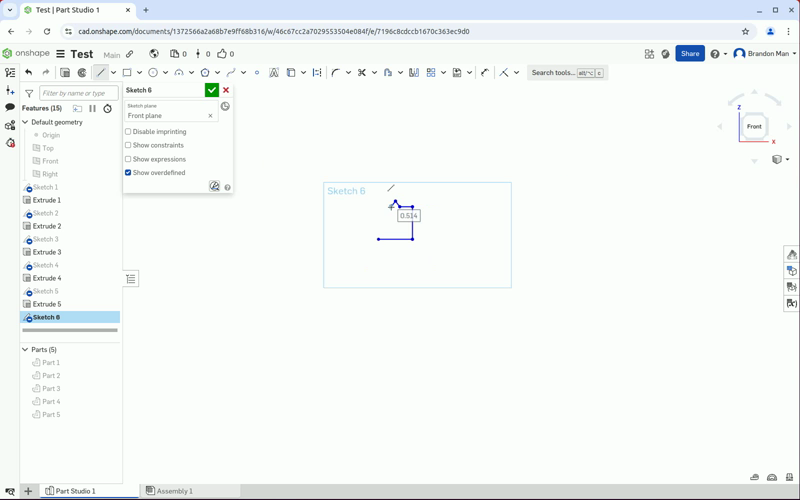
scroll(-6)
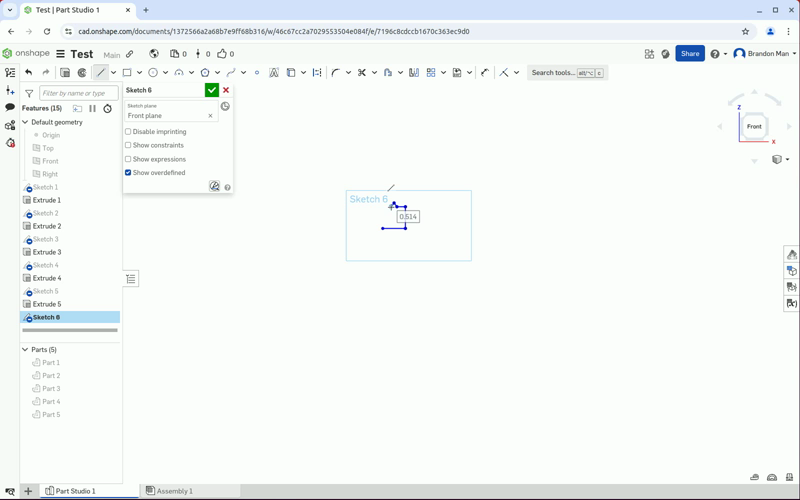
scroll(-6)
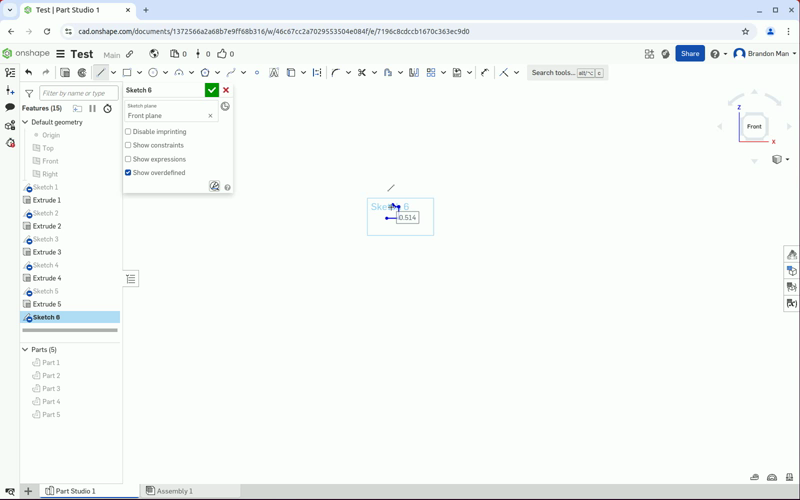
key_up(shift)
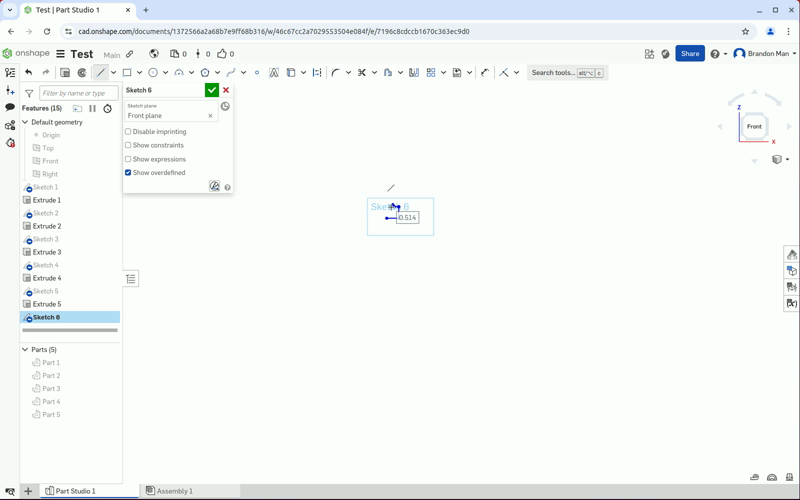
key_down(shift)
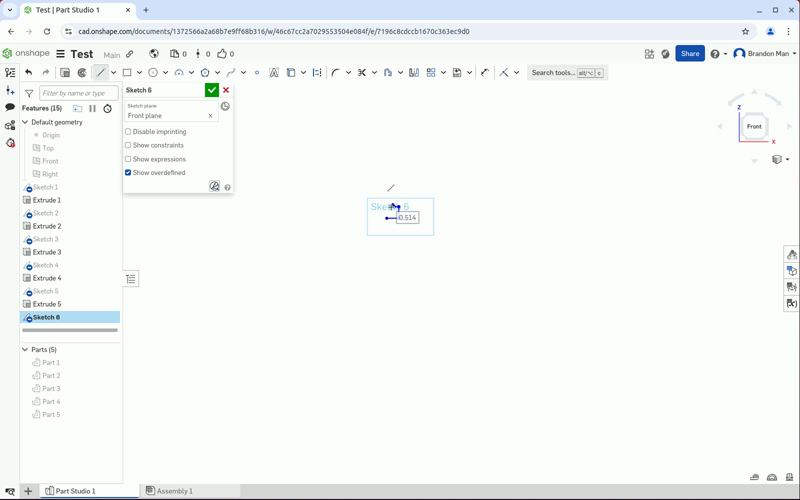
mouse_move(421, 206)
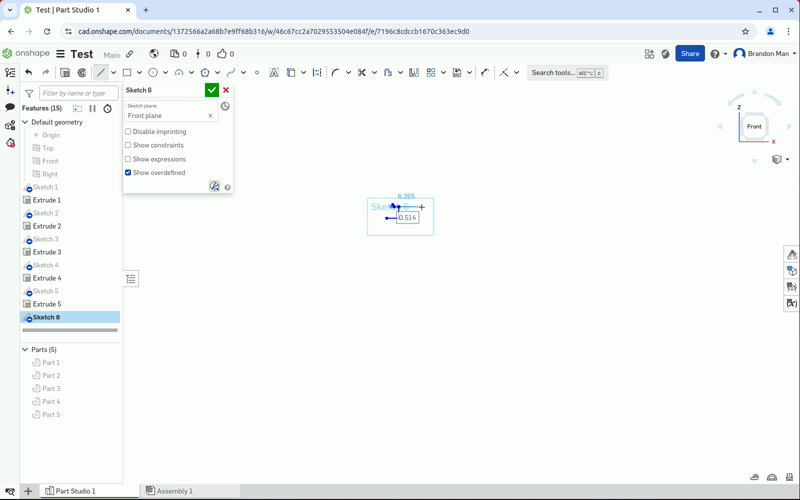
mouse_move(386, 206)
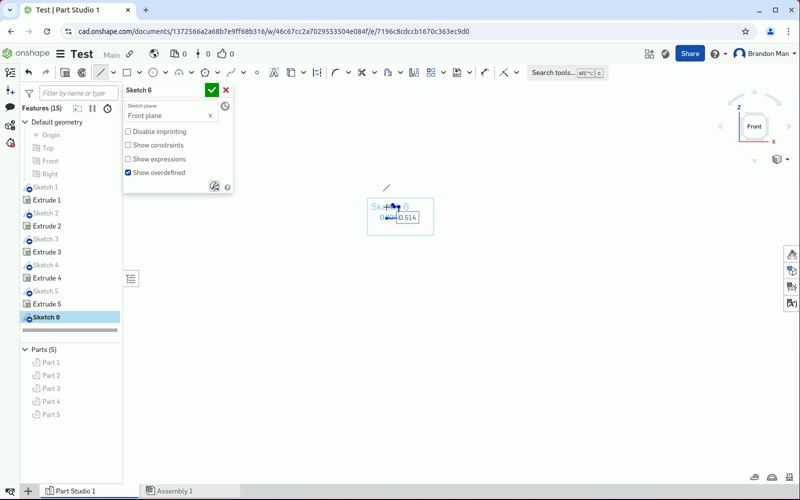
scroll(6)
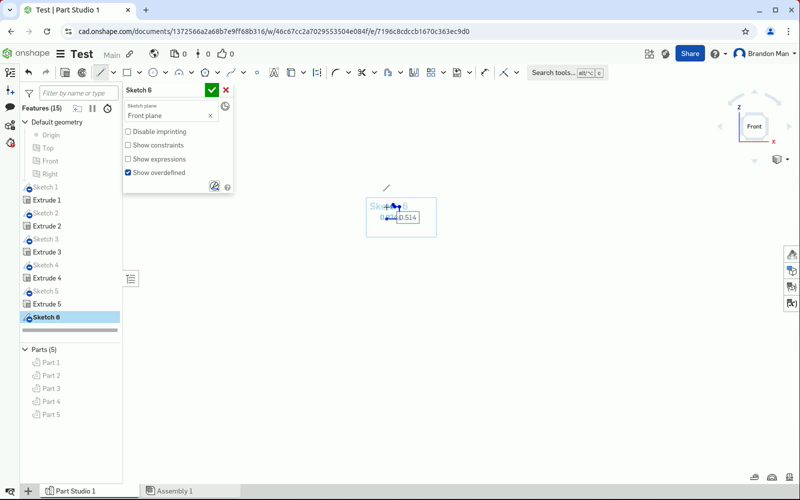
scroll(6)
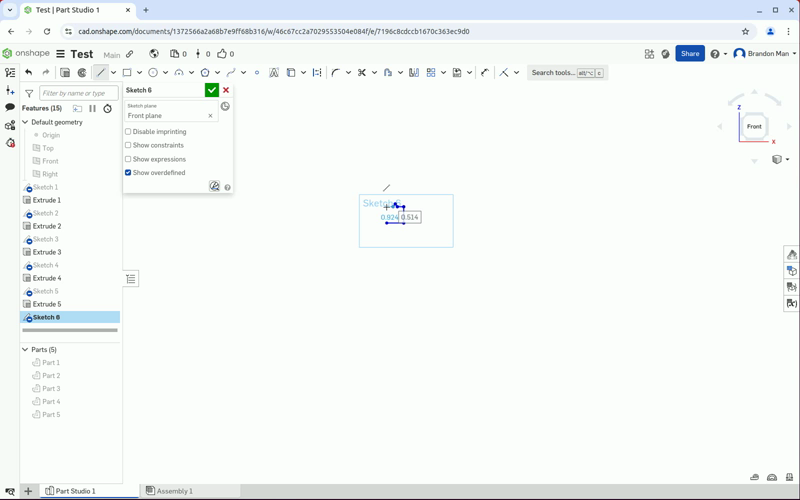
scroll(6)
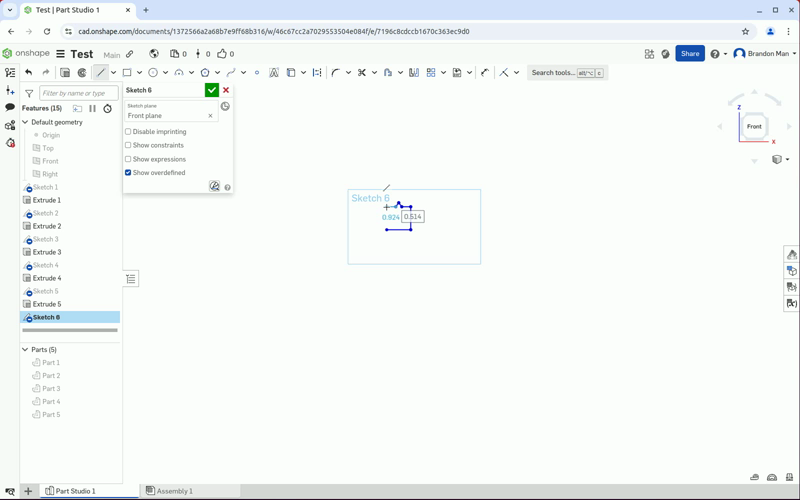
scroll(6)
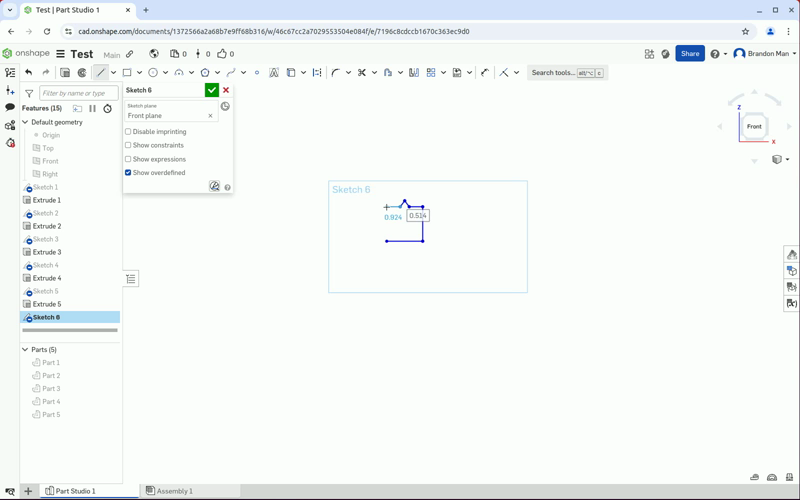
scroll(6)
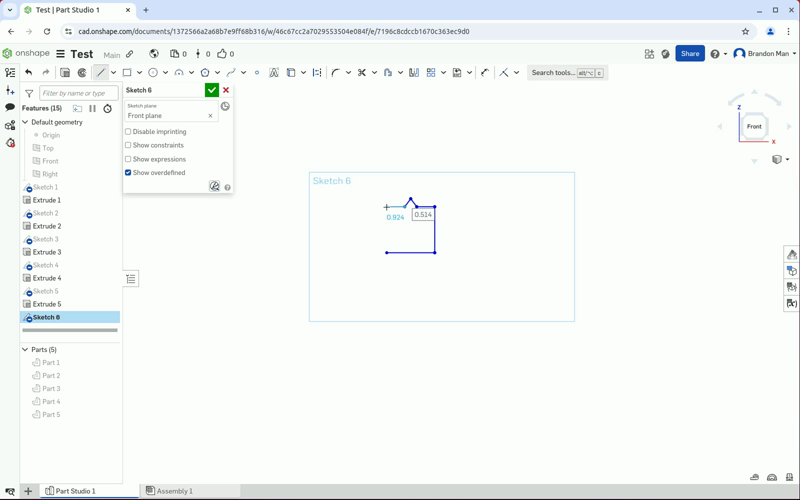
scroll(6)
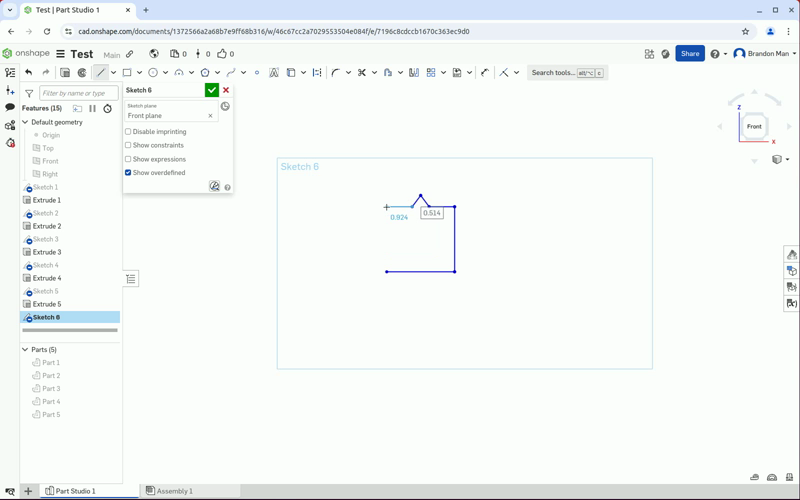
scroll(6)
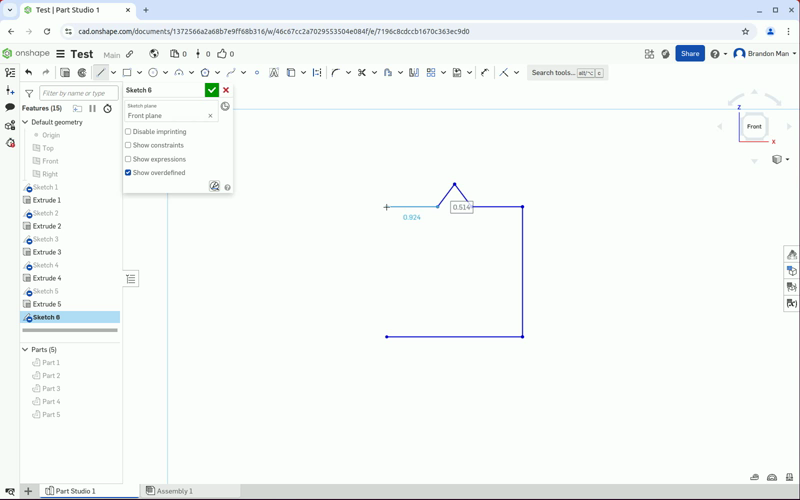
click(386, 206)
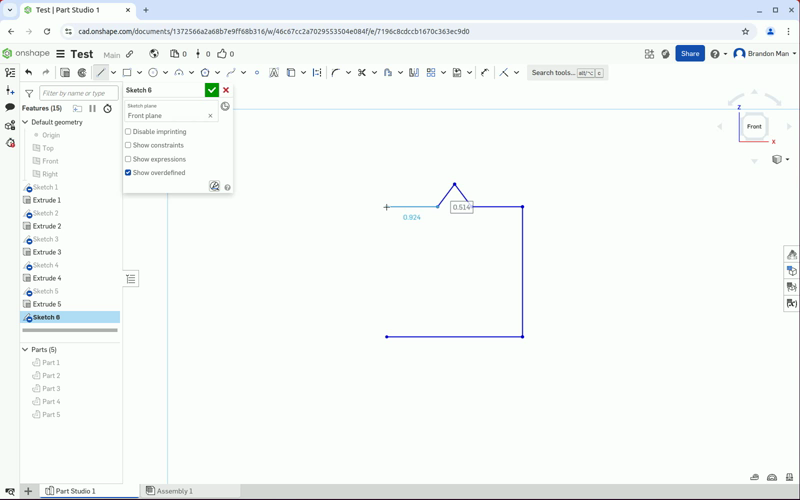
scroll(-6)
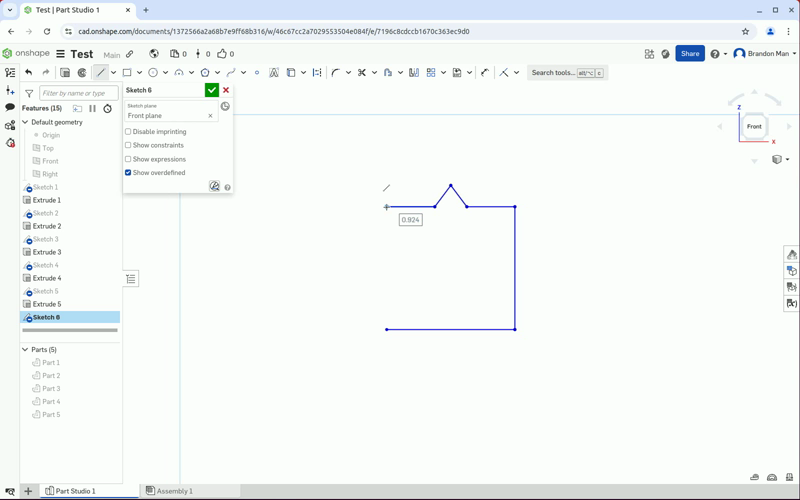
scroll(-6)
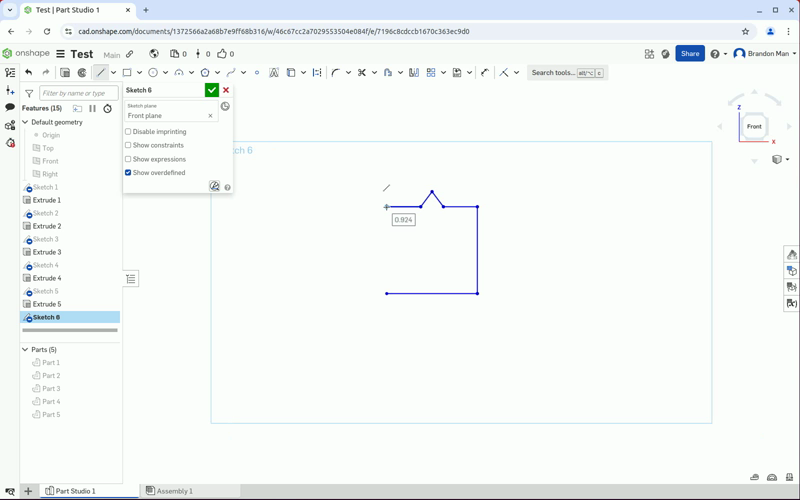
scroll(-6)
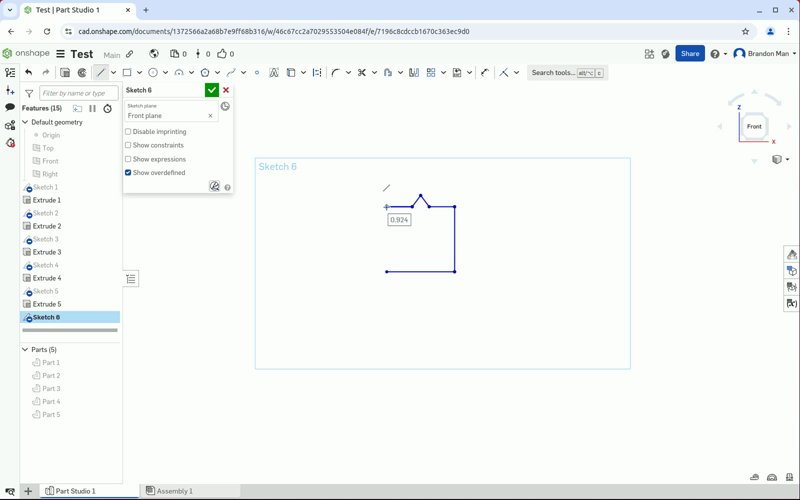
scroll(-6)
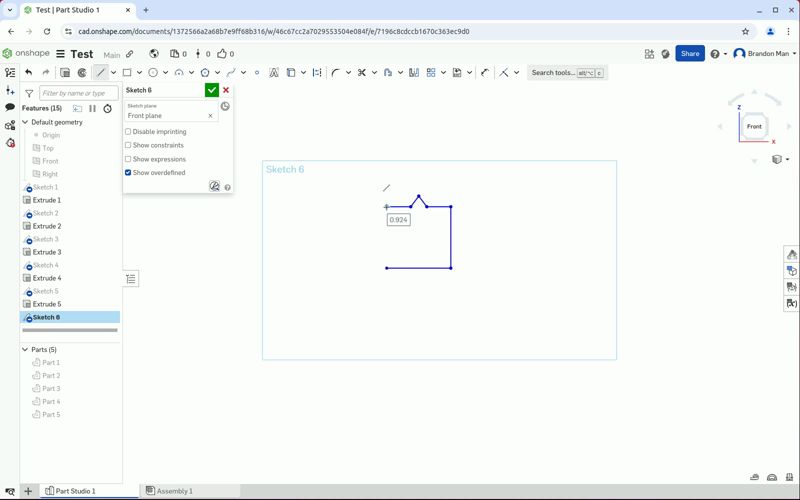
scroll(-6)
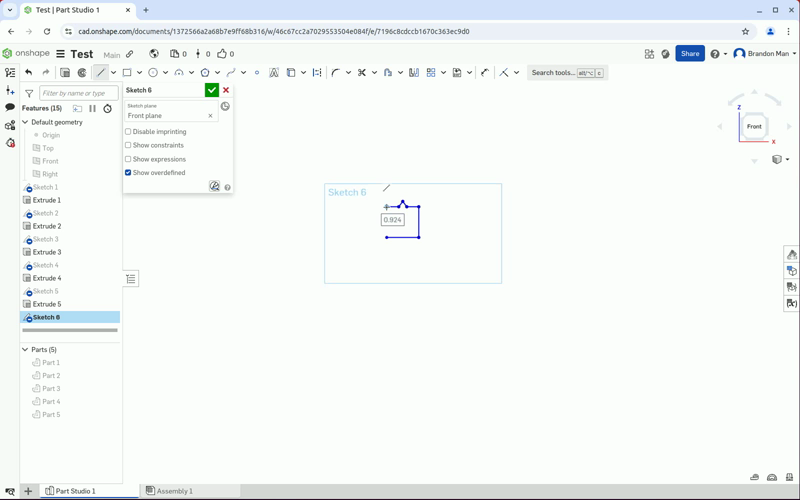
scroll(-6)
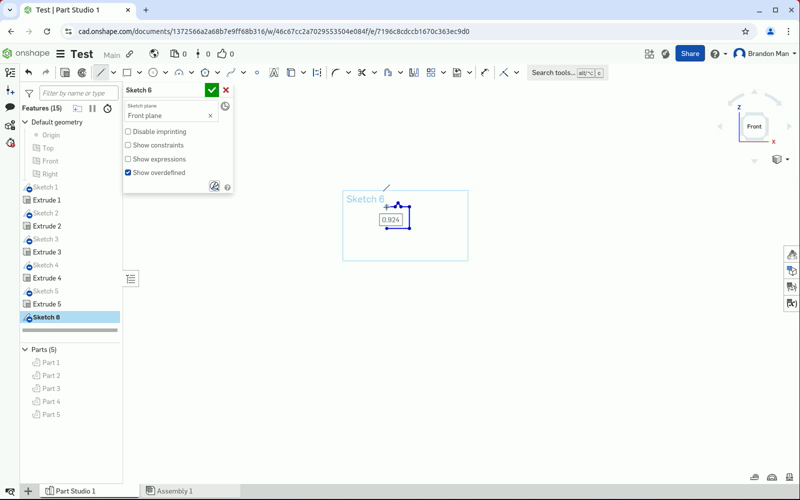
scroll(-6)
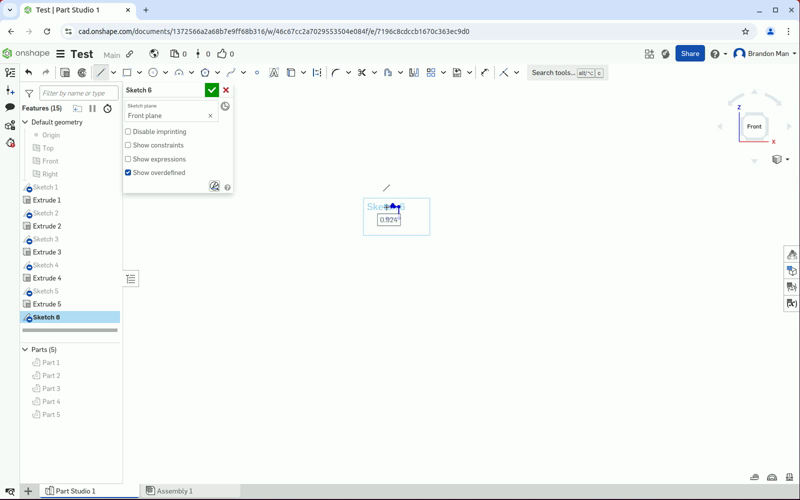
key_up(shift)
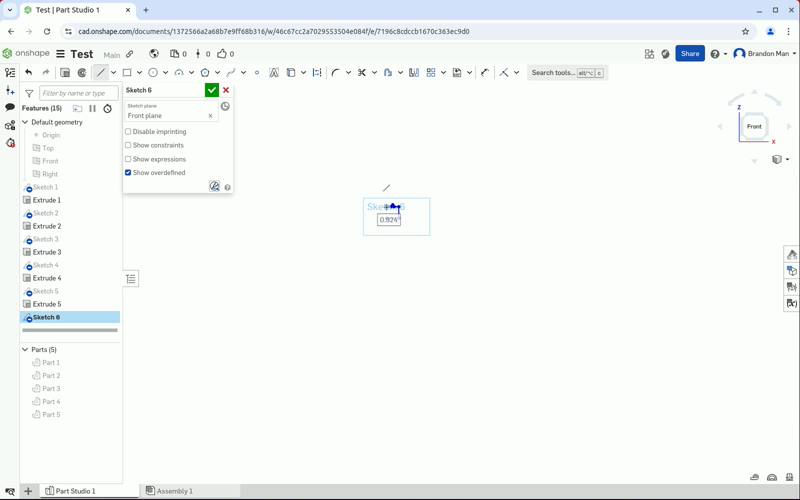
mouse_move(417, 206)
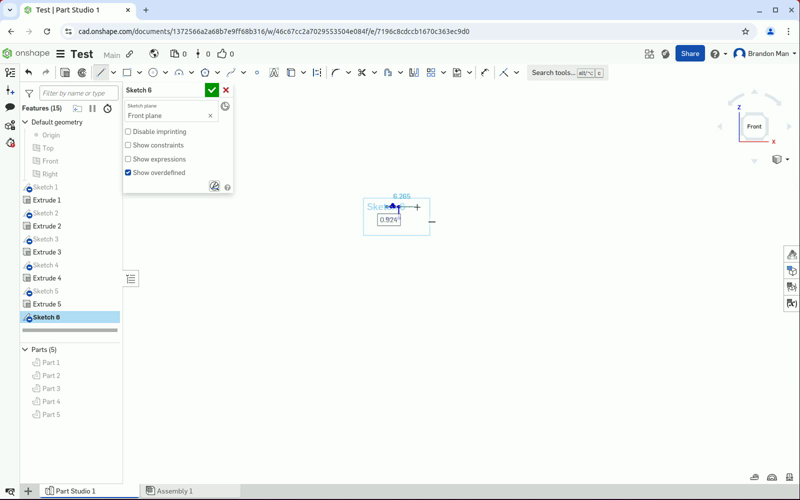
key_down(shift)
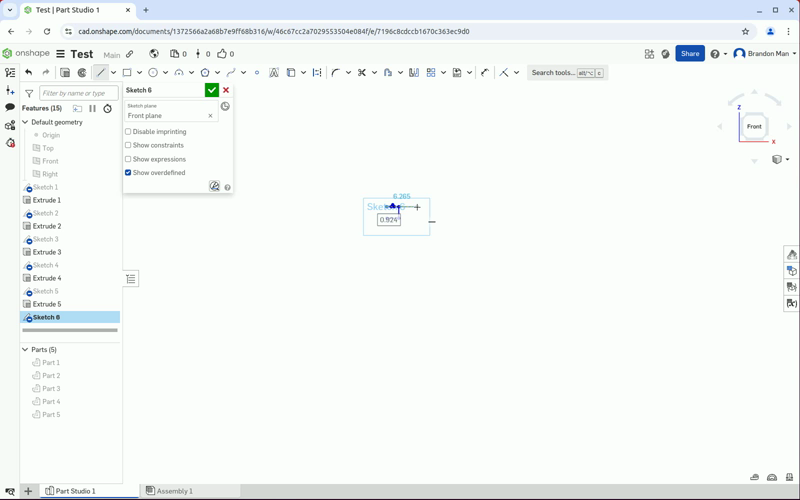
mouse_move(386, 218)
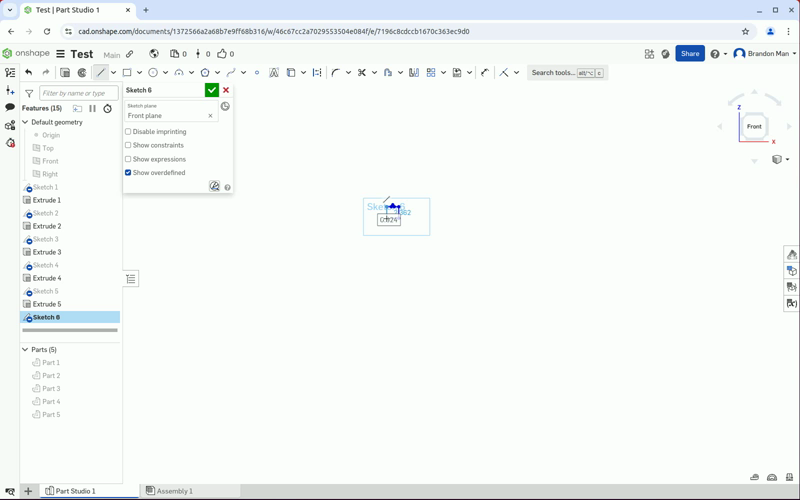
key_up(shift)
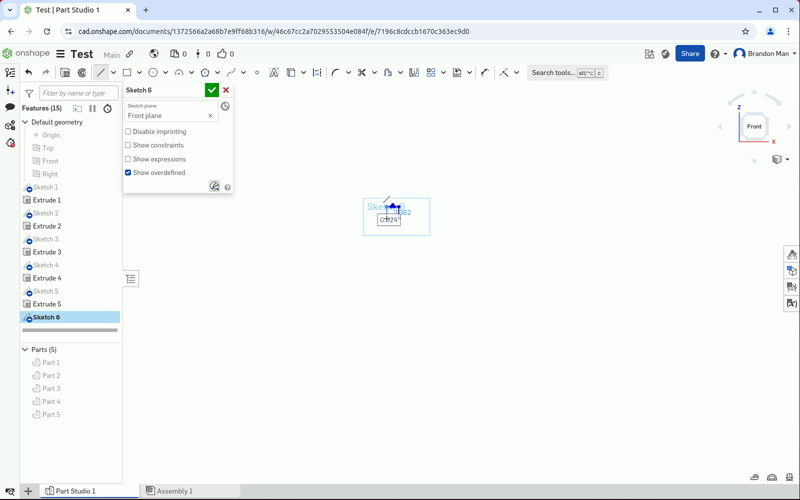
click(386, 218)
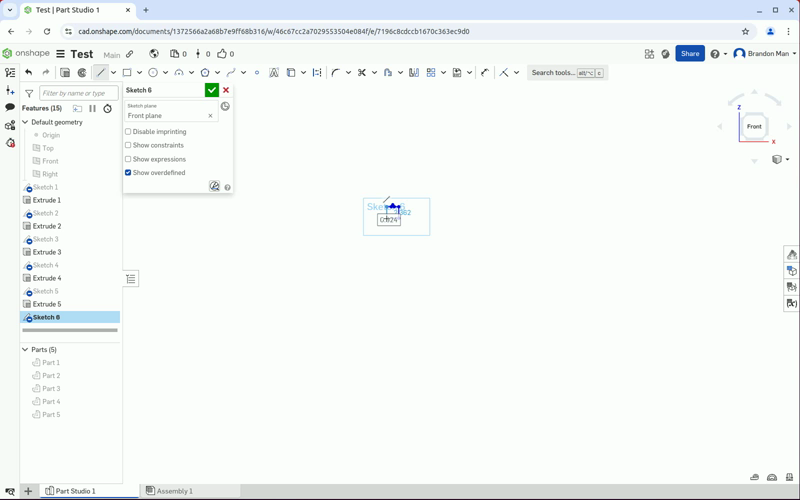
key(esc)
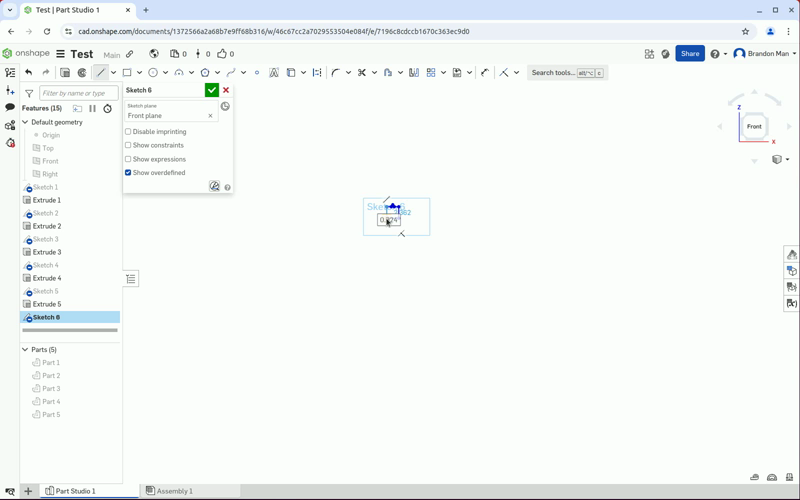
mouse_move(396, 208)
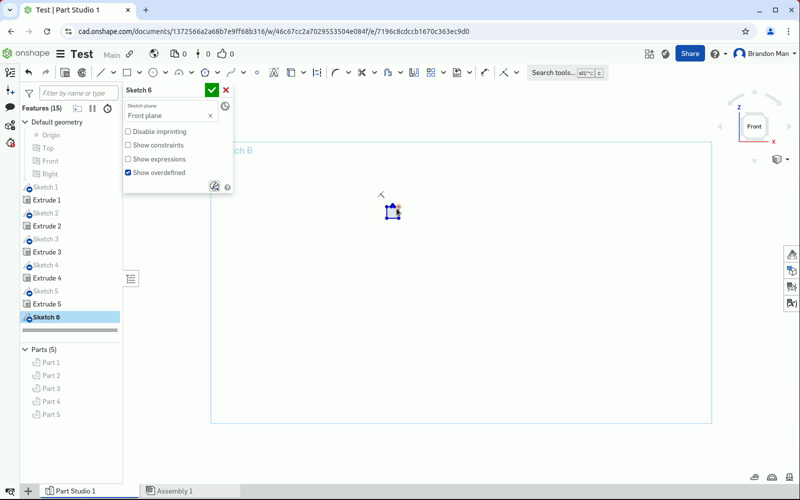
scroll(6)
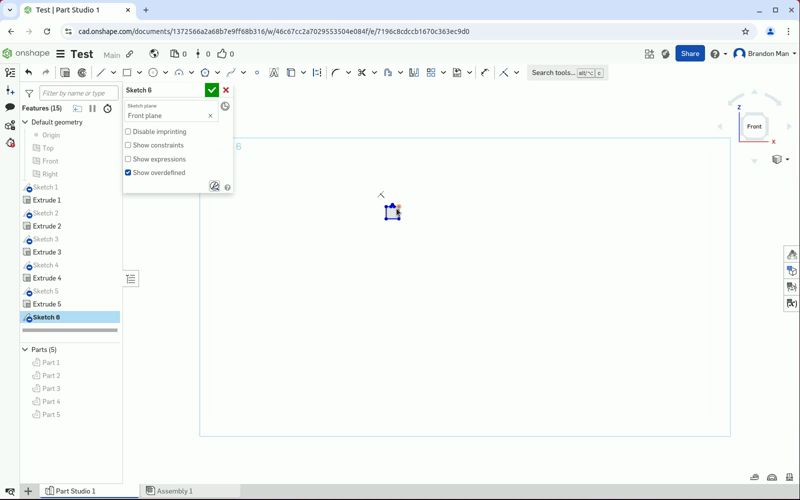
scroll(6)
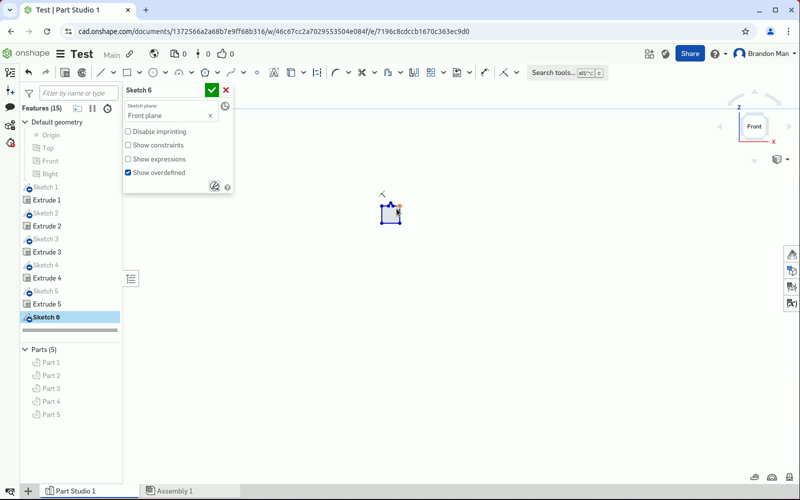
scroll(6)
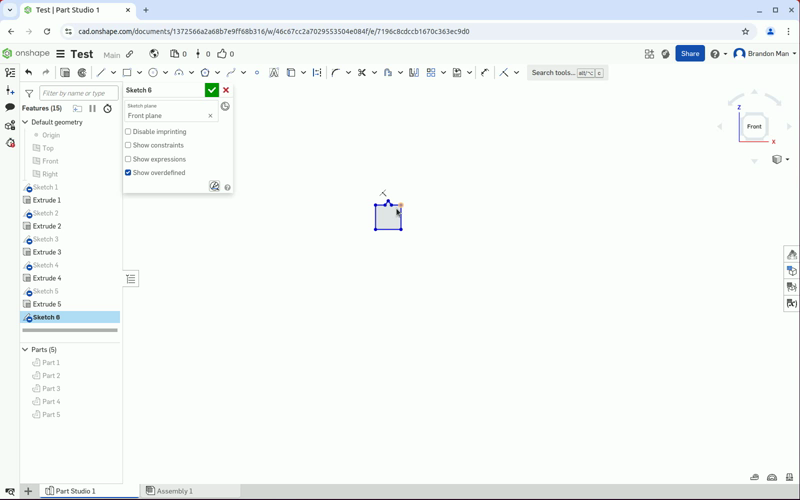
scroll(6)
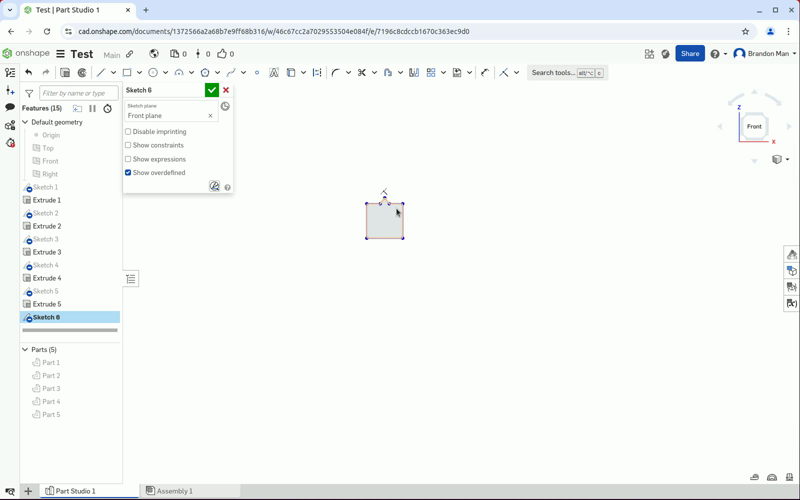
scroll(6)
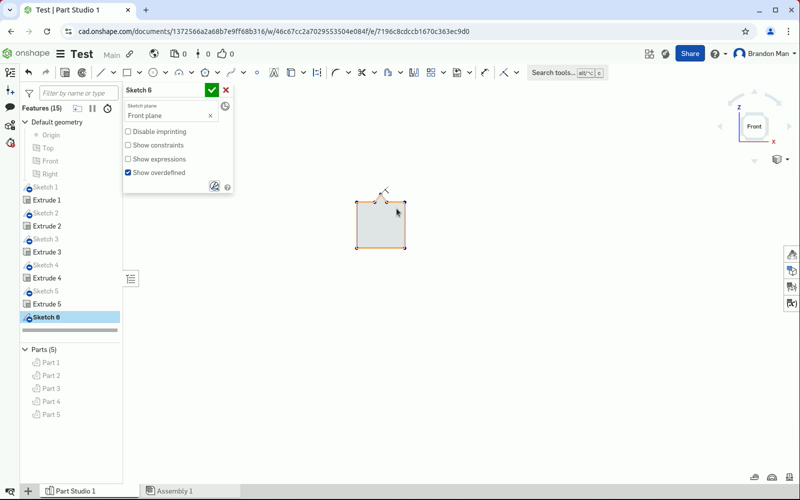
scroll(6)
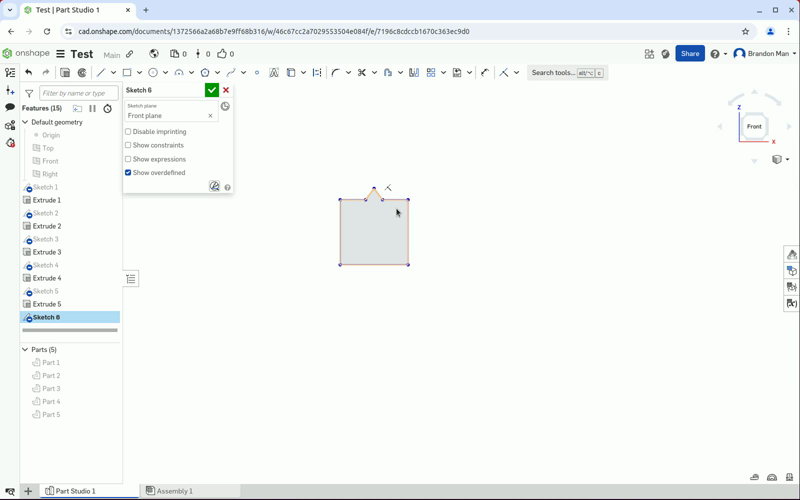
scroll(6)
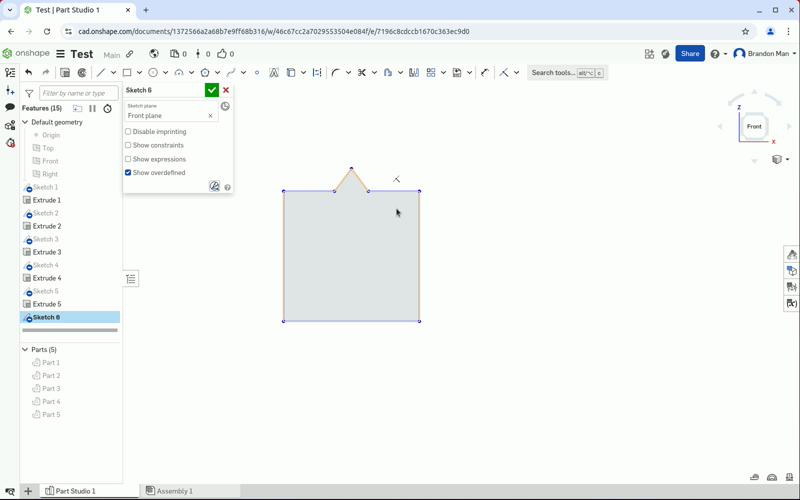
click(396, 208)
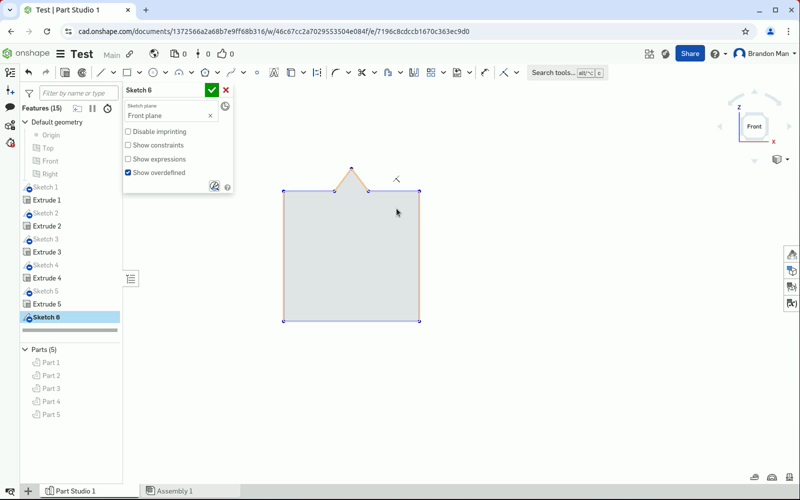
scroll(-6)
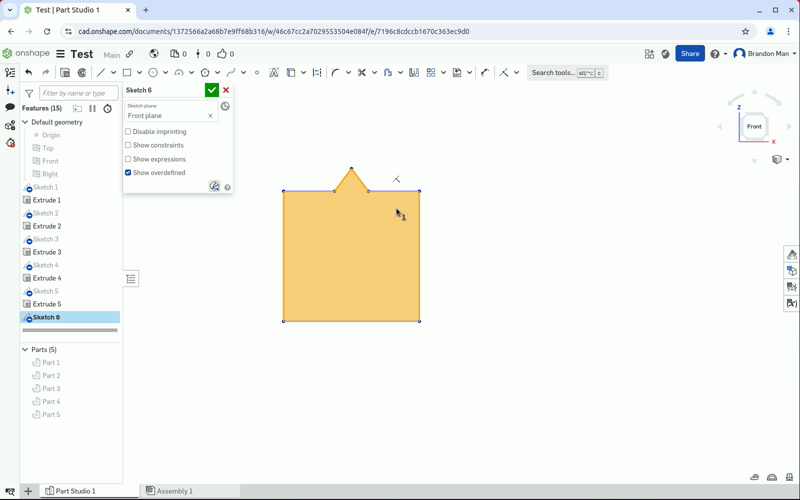
scroll(-6)
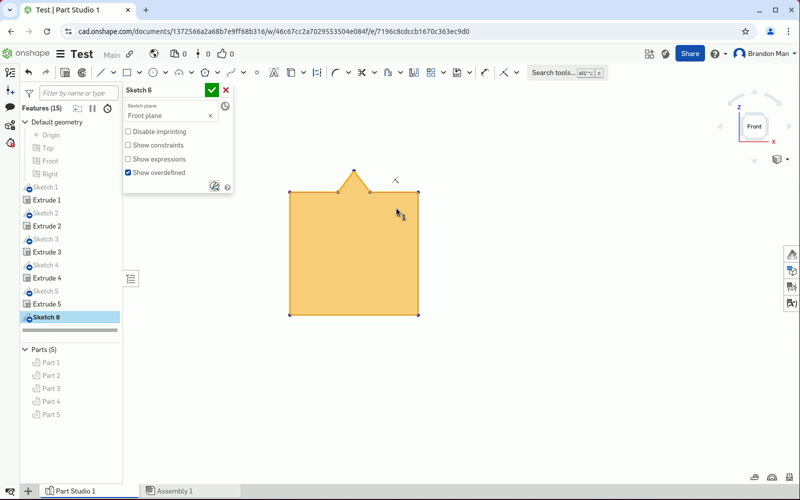
scroll(-6)
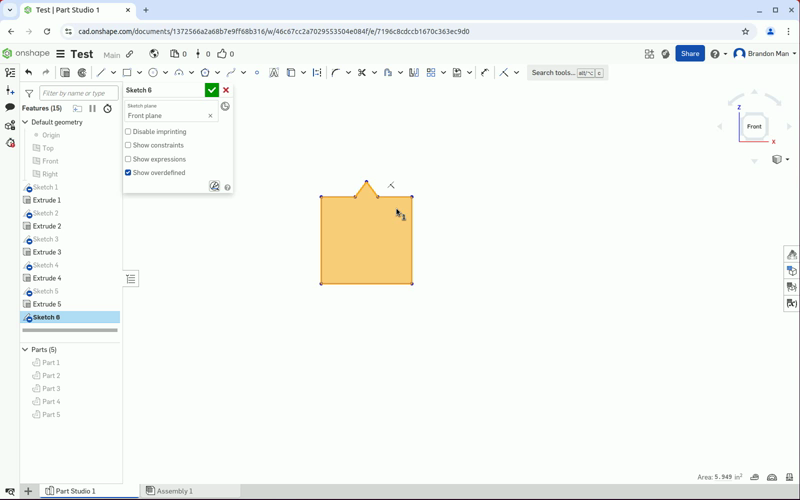
scroll(-6)
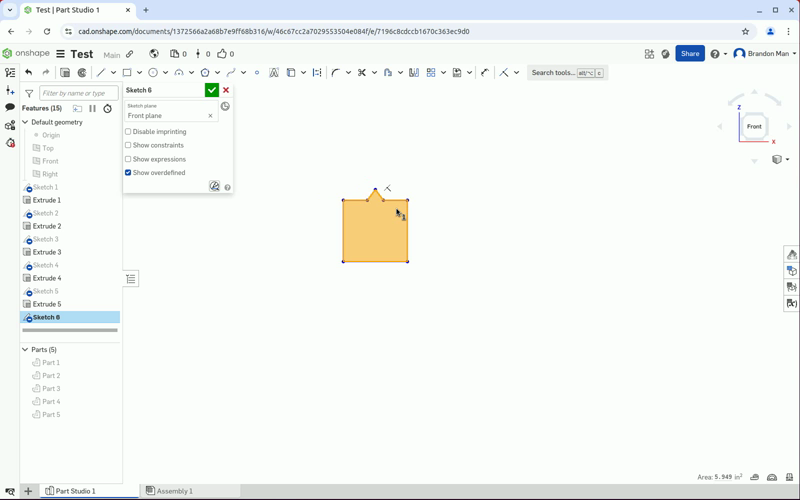
scroll(-6)
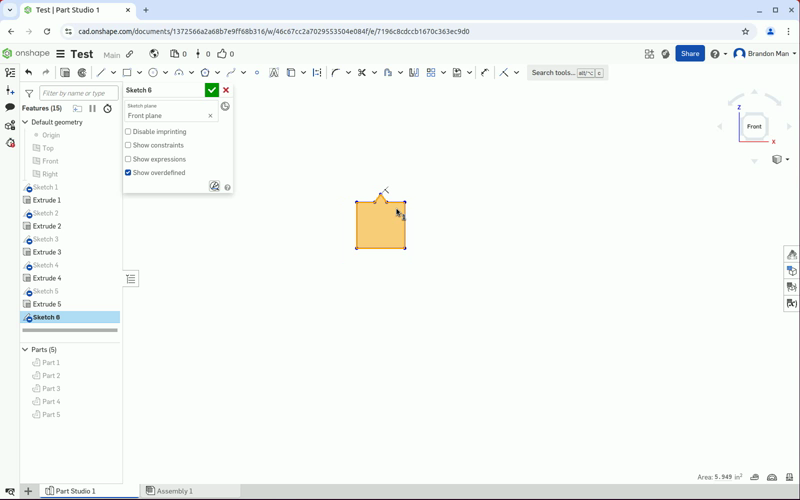
scroll(-6)
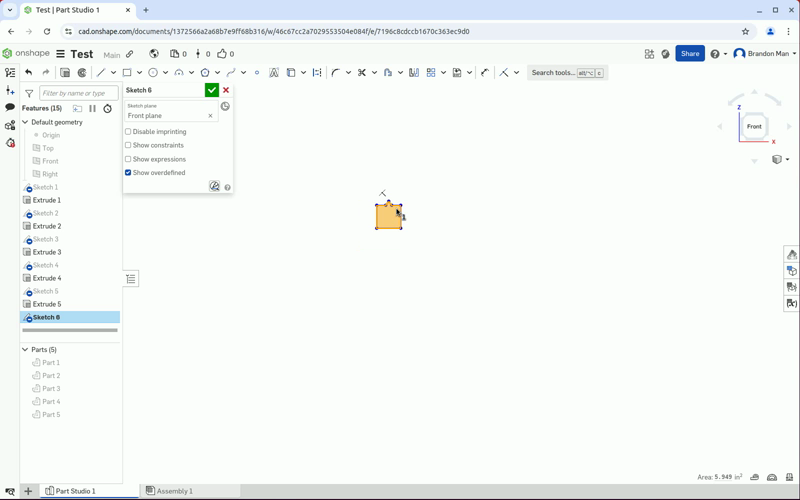
scroll(-6)
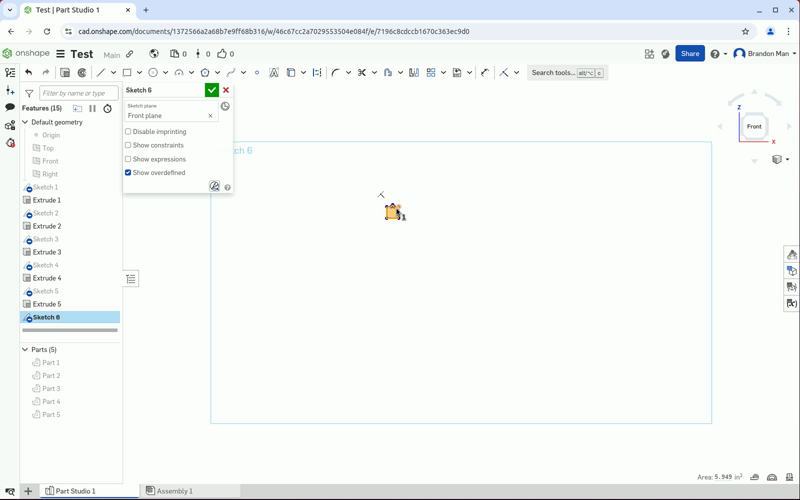
mouse_move(73, 352)
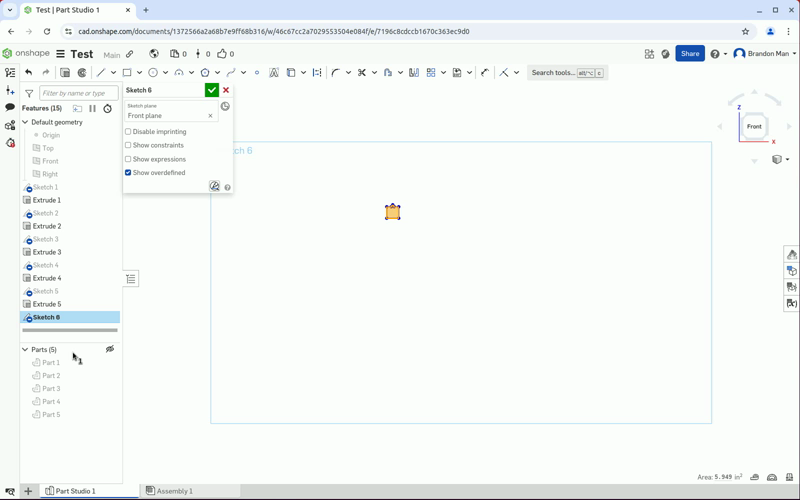
key(shift+y)
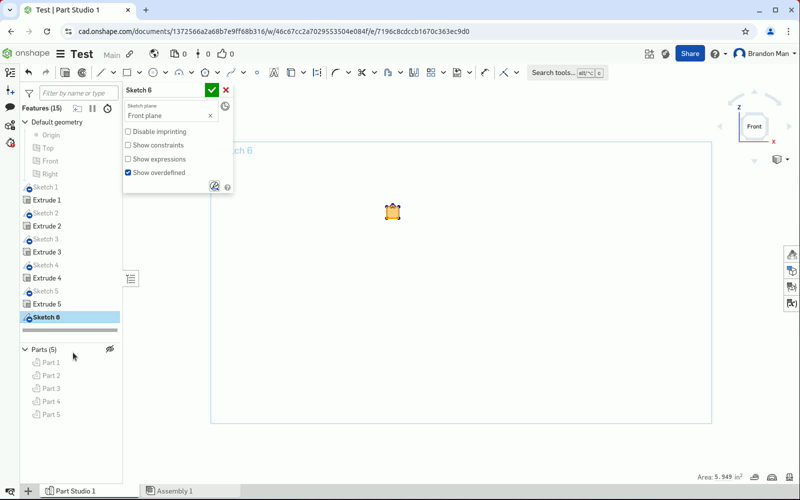
key(shift+e)
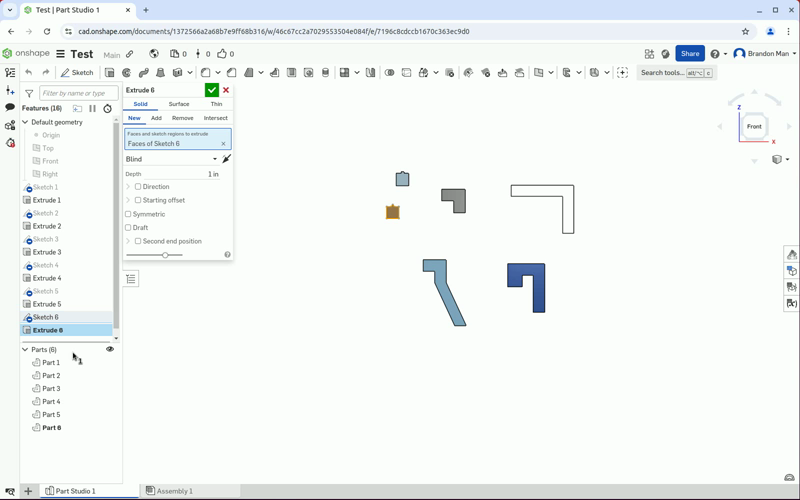
mouse_move(143, 106)
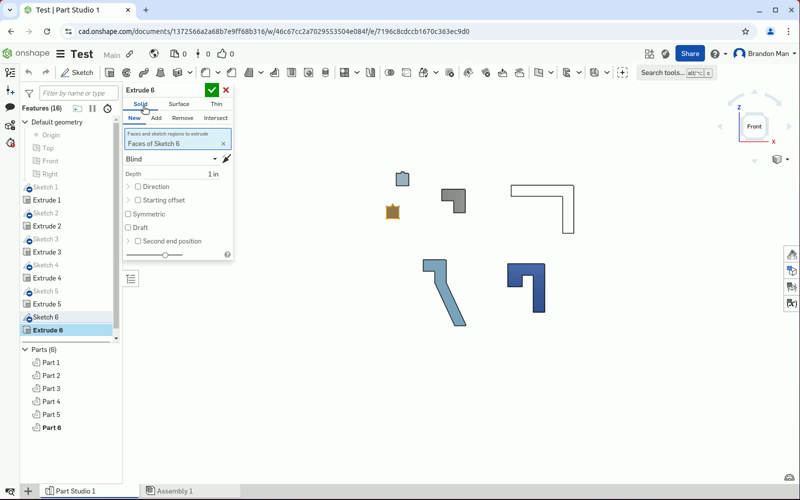
click(143, 106)
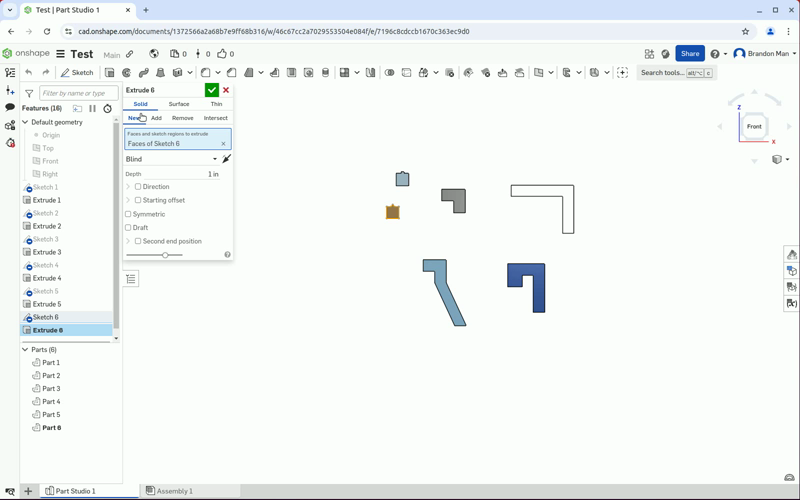
mouse_move(137, 120)
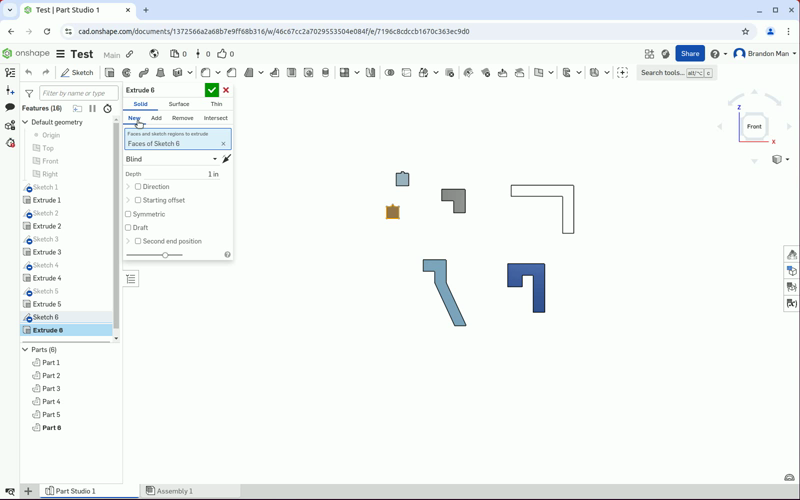
click(137, 120)
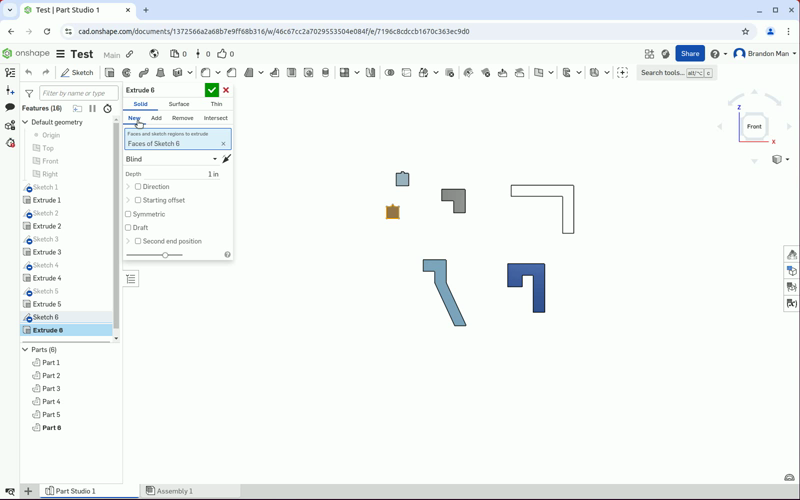
key(tab, 4)
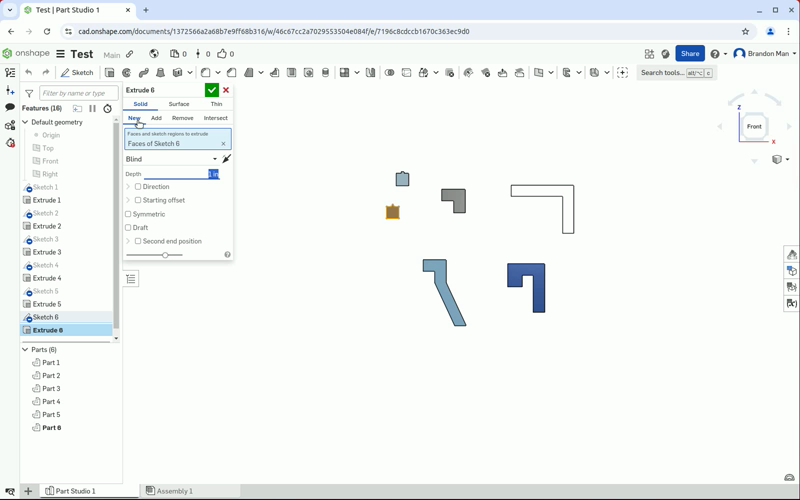
text(0.481)
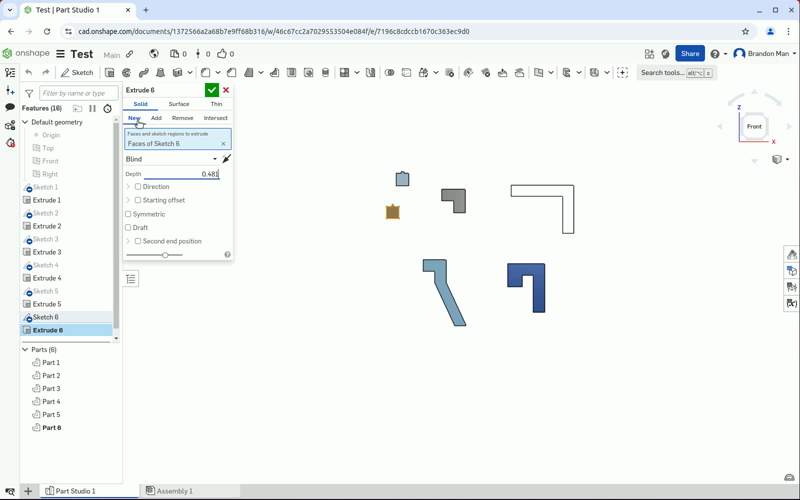
key(enter)
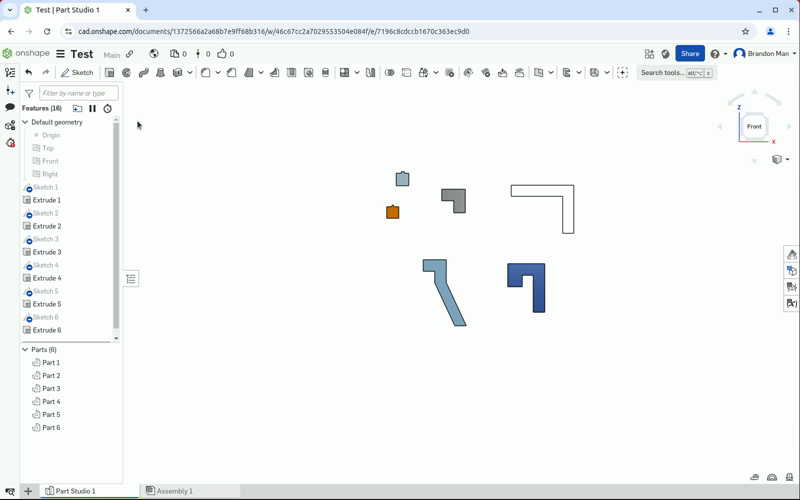
key(shift+h)
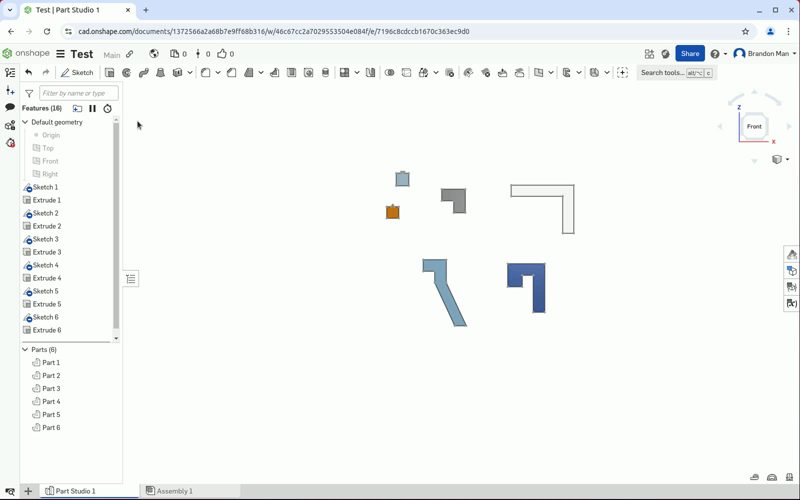
key(shift+h)
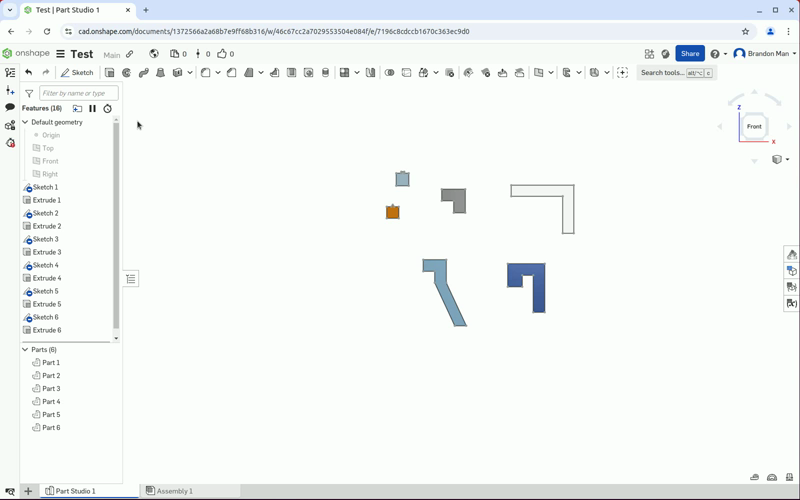
key(shift+7)
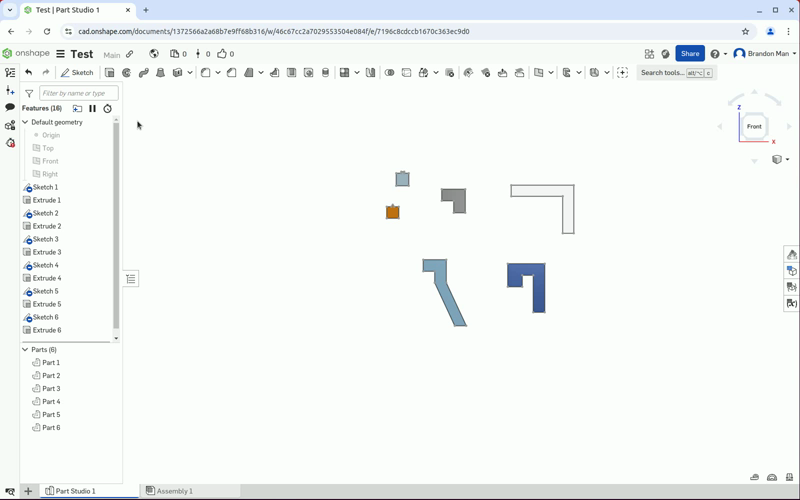
key(left, 2)
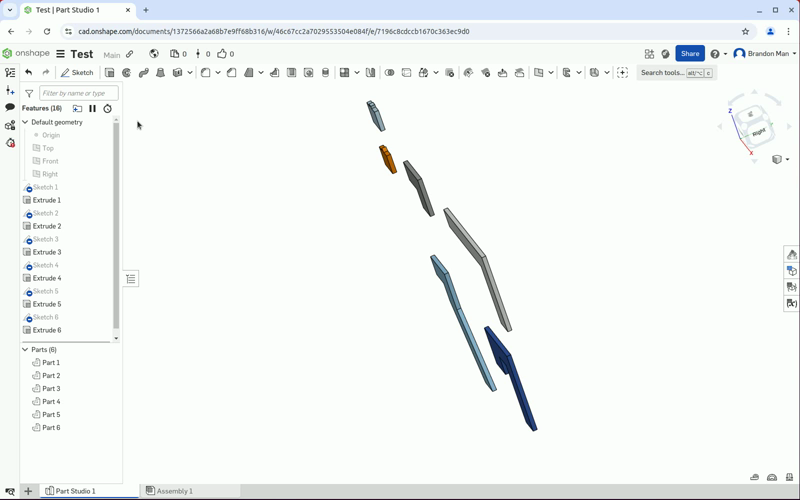
key(down, 2)
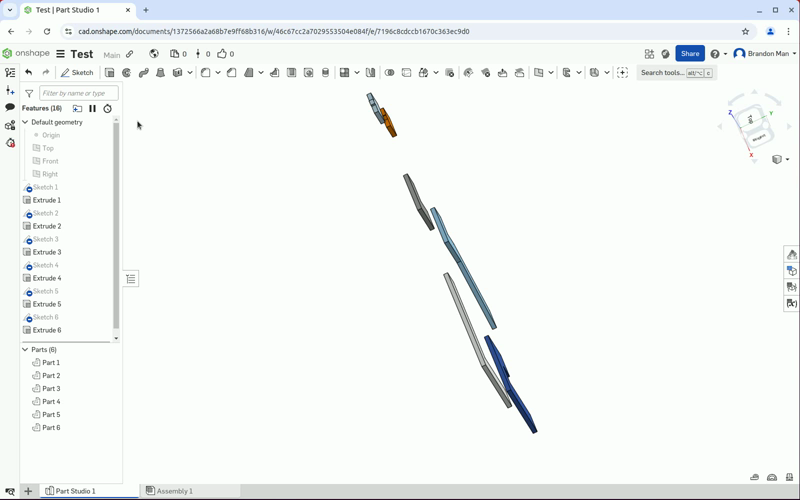
key(up, 2)
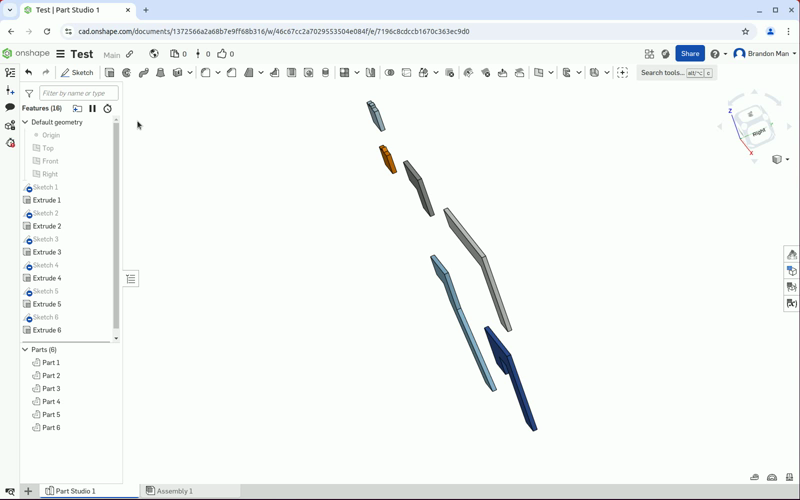
key(right, 2)
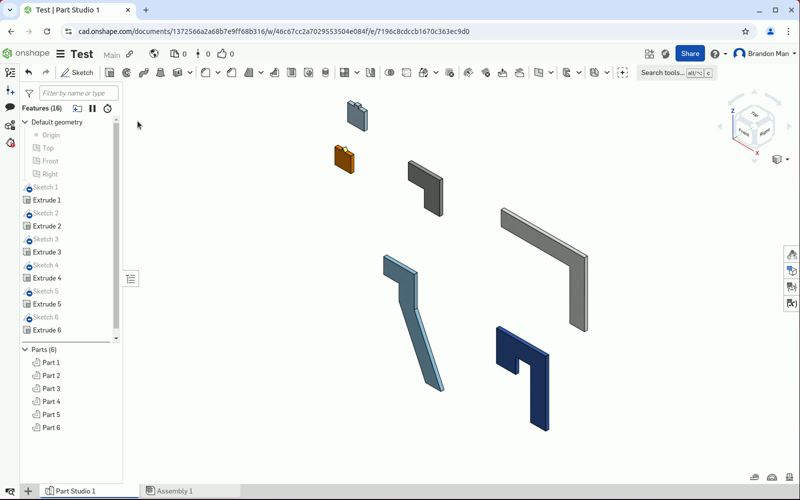
mouse_move(69, 189)
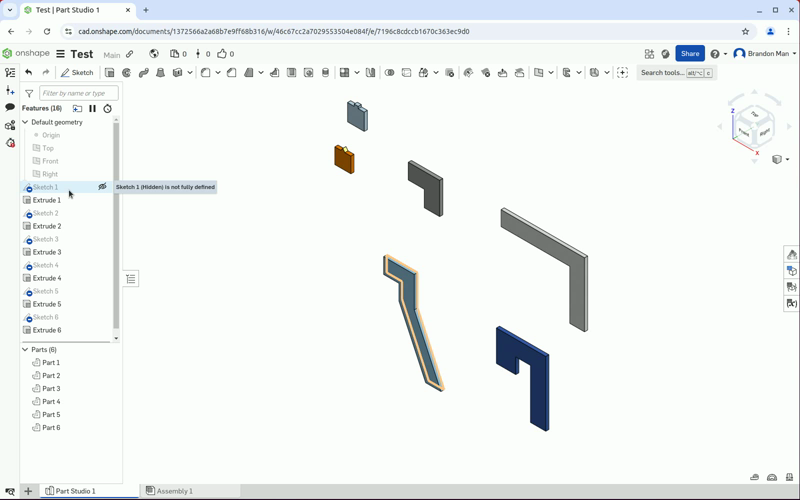
click(69, 189)